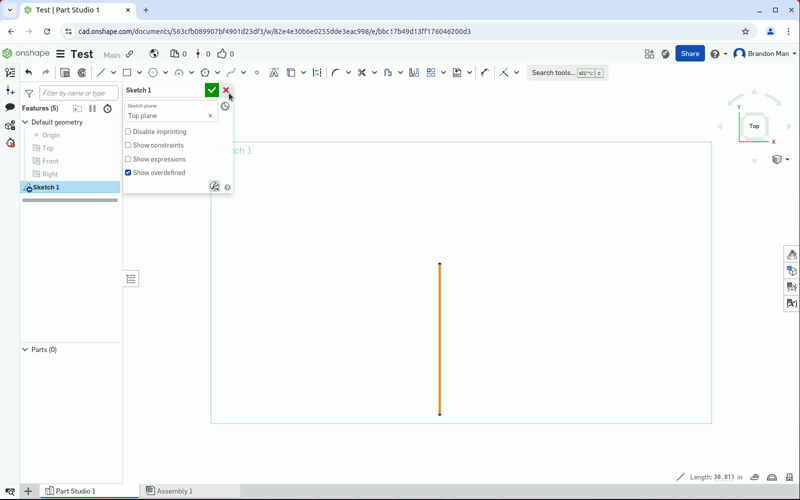
key(shift+h)
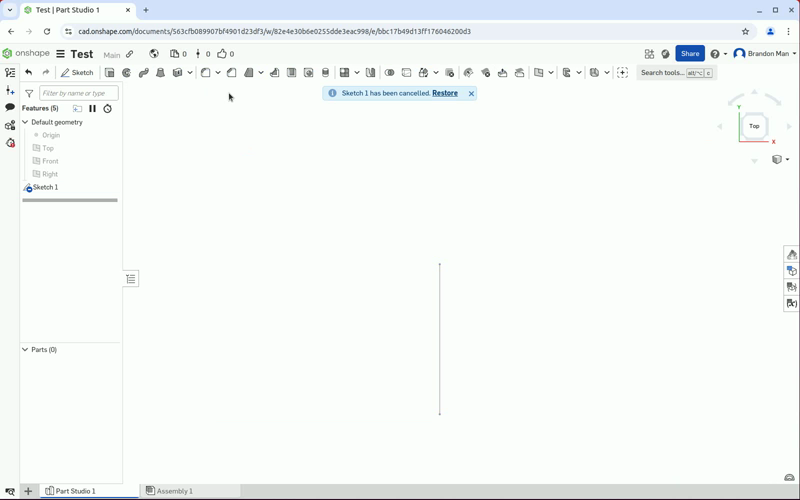
key(shift+s)
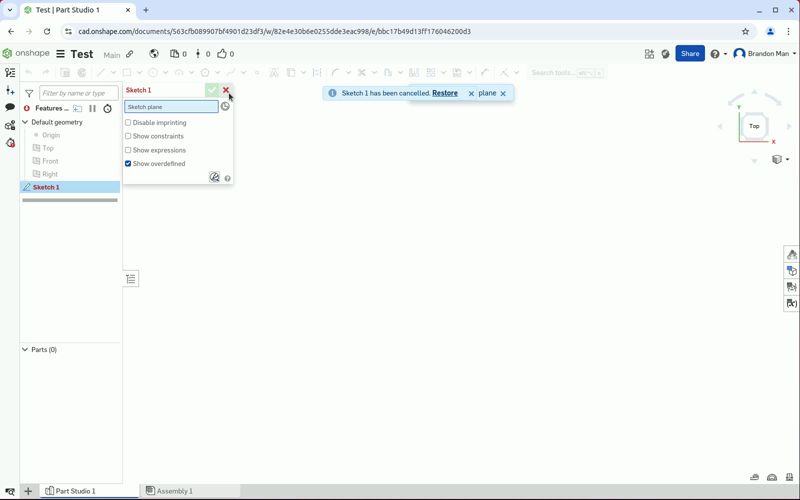
mouse_move(73, 150)
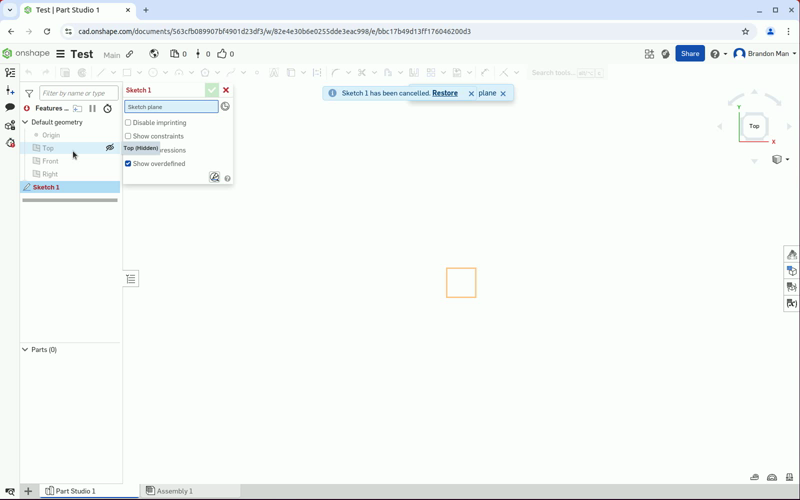
click(73, 150)
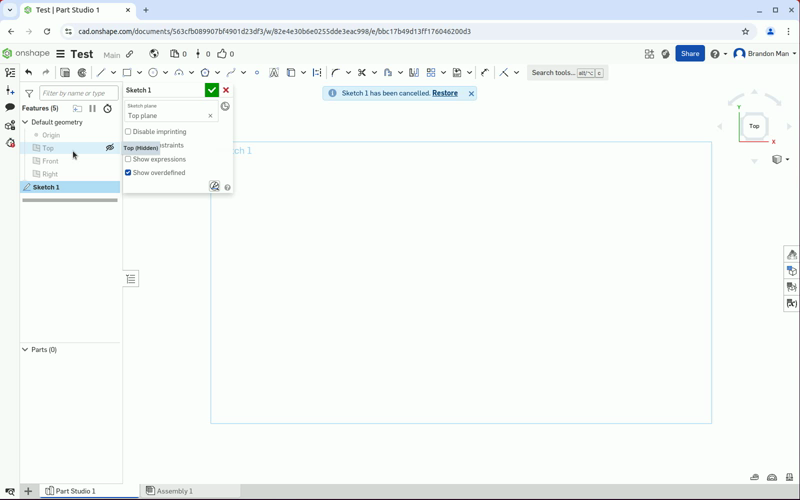
mouse_move(73, 352)
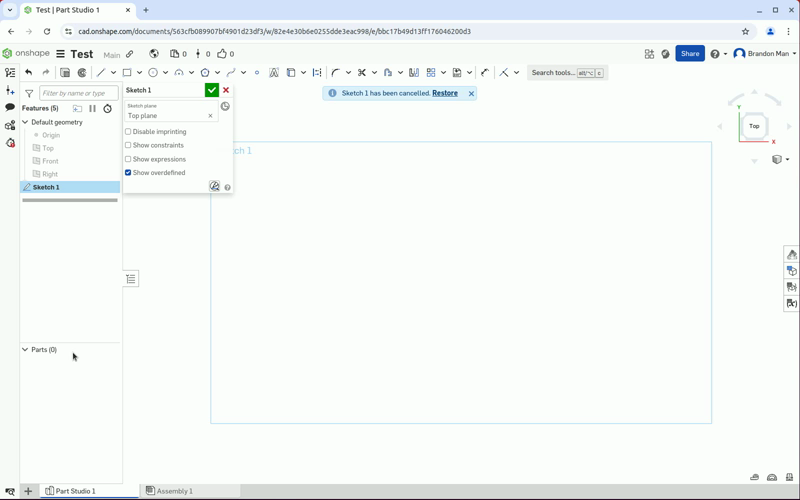
key(y)
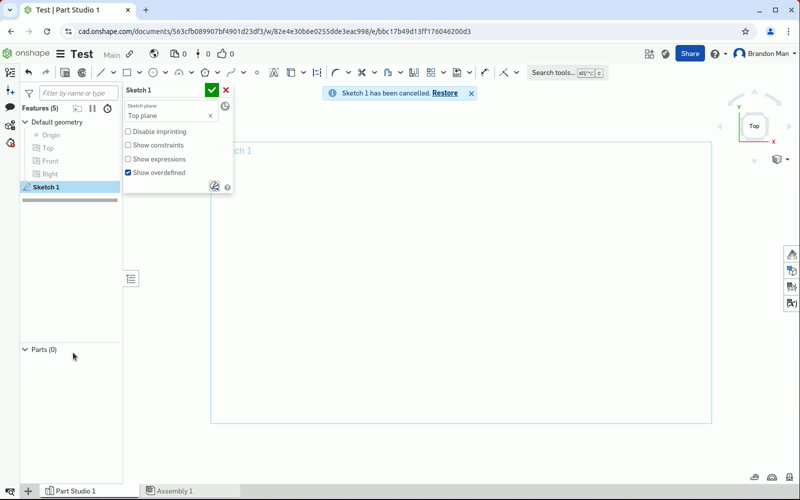
key(l)
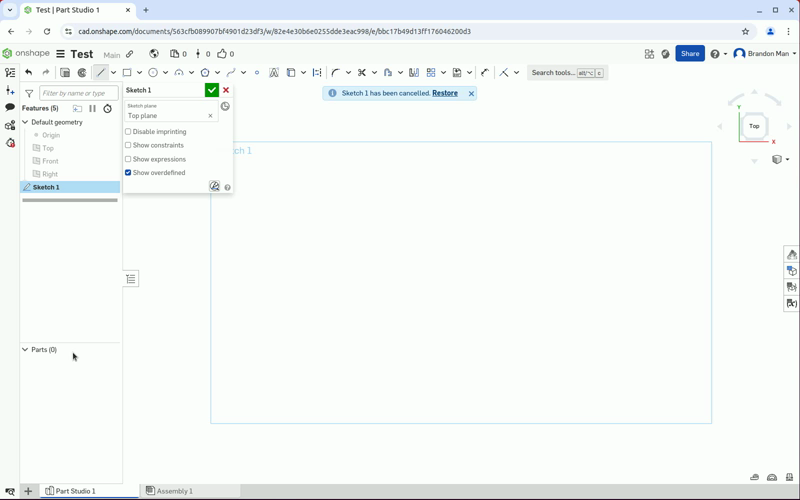
key_down(shift)
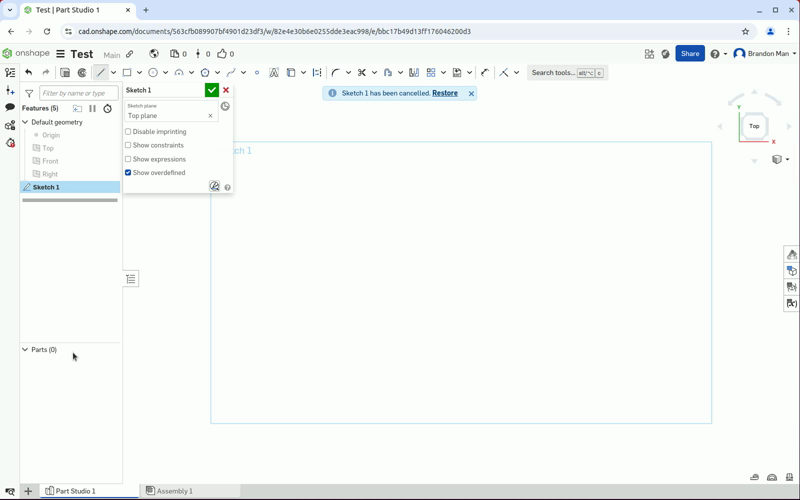
mouse_move(460, 282)
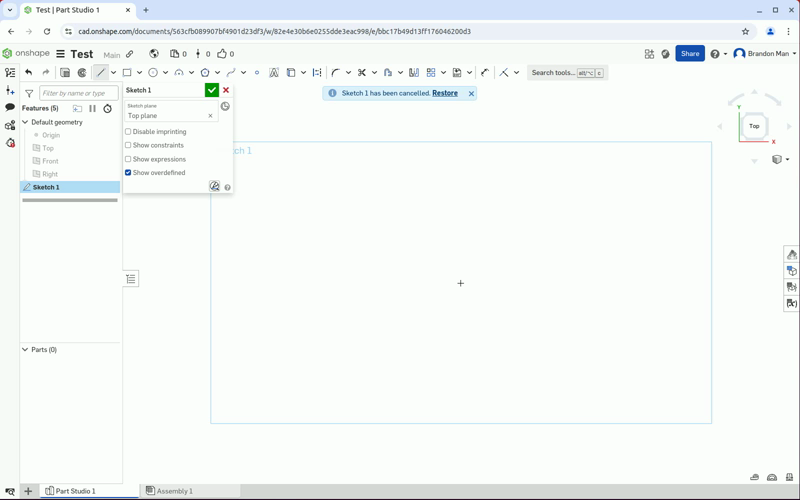
click(460, 282)
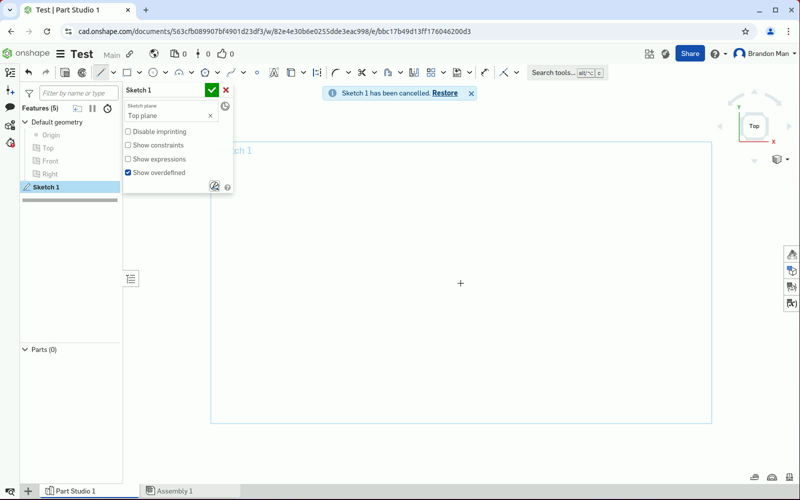
key_up(shift)
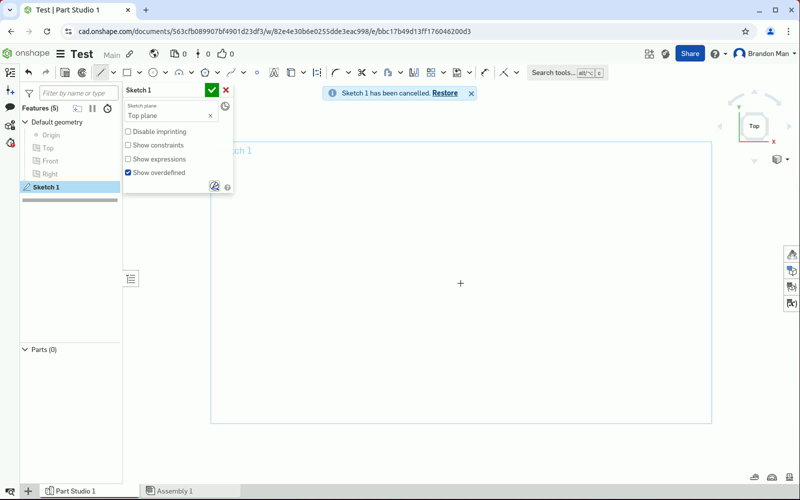
key_down(shift)
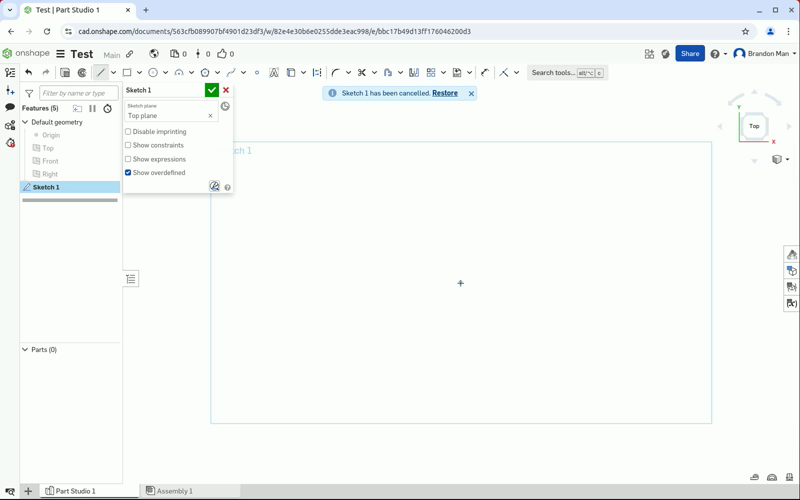
mouse_move(573, 282)
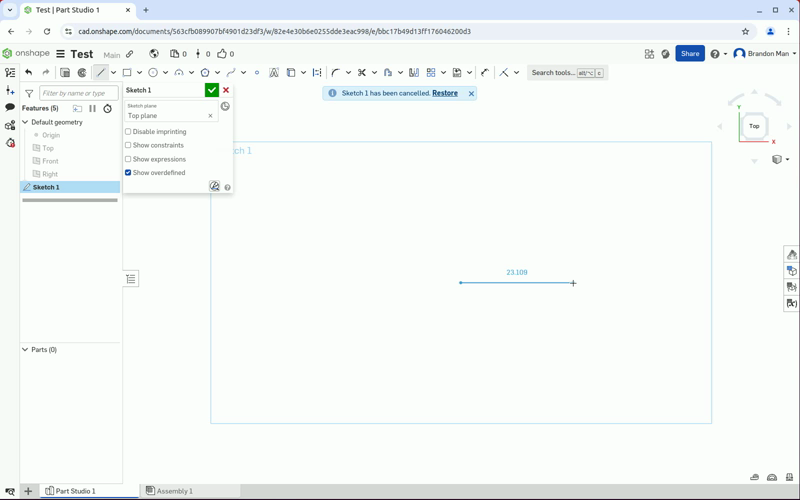
click(573, 282)
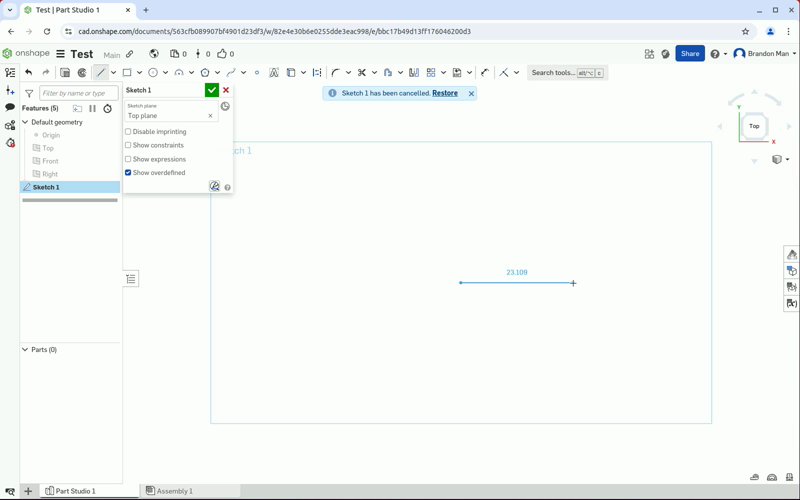
key_up(shift)
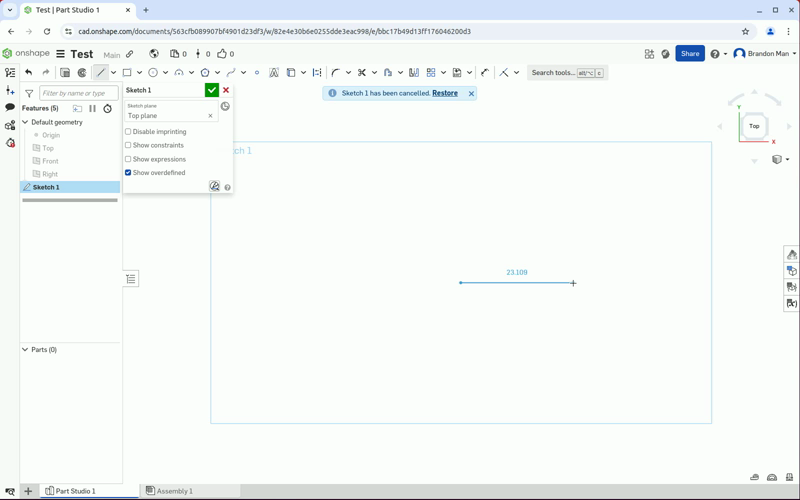
key_down(shift)
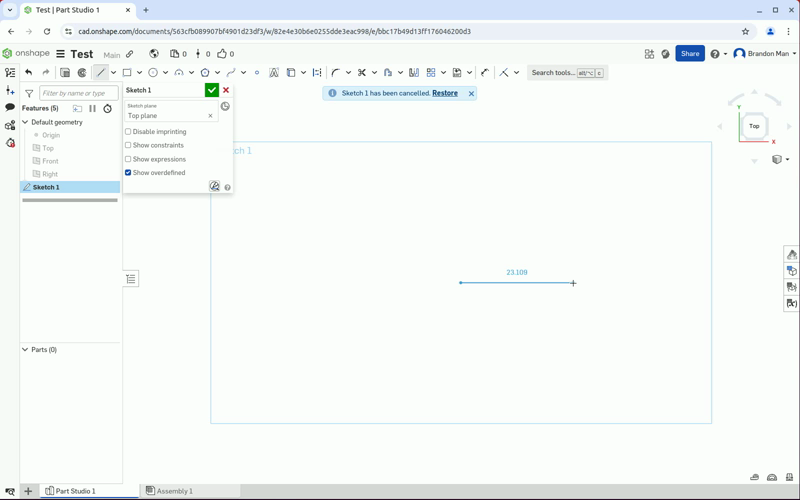
mouse_move(589, 282)
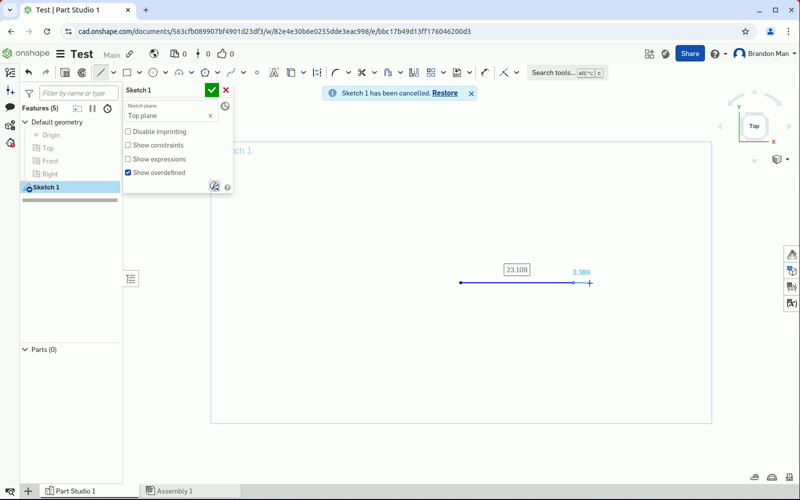
mouse_move(573, 270)
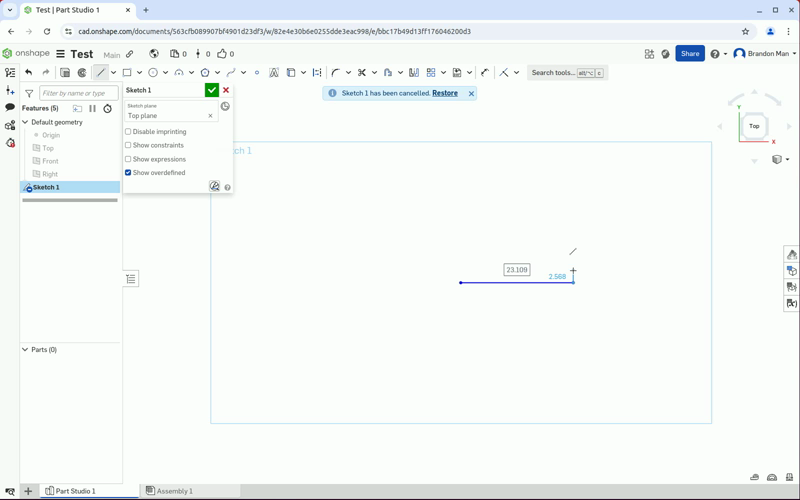
click(573, 270)
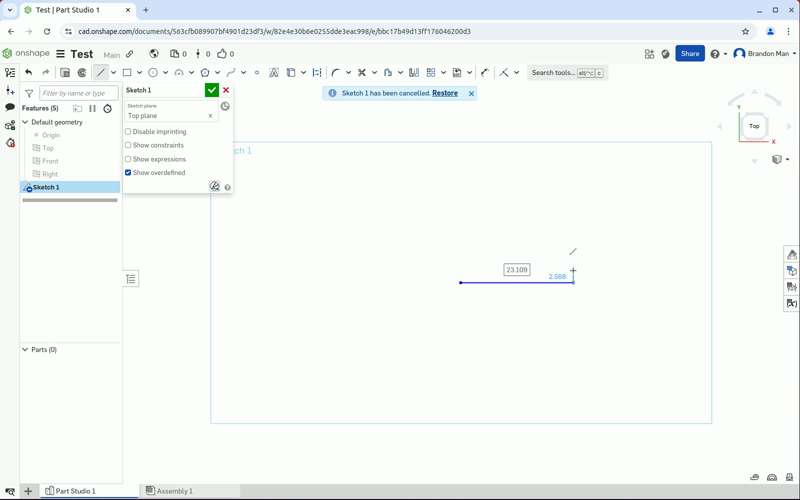
key_up(shift)
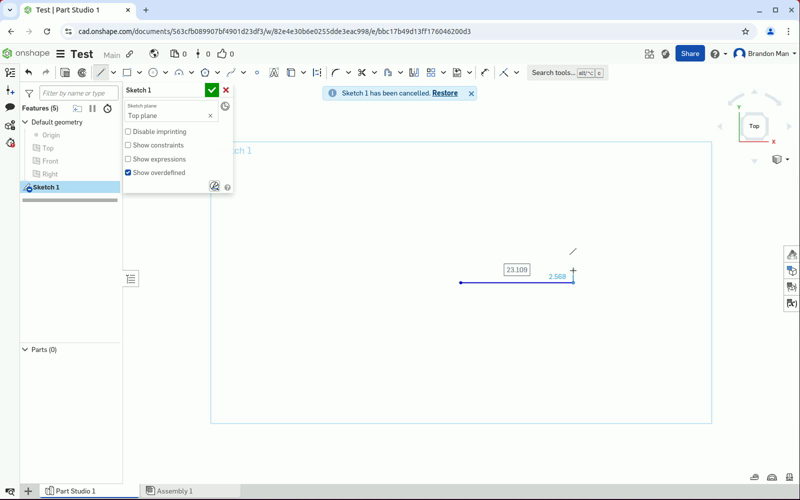
key_down(shift)
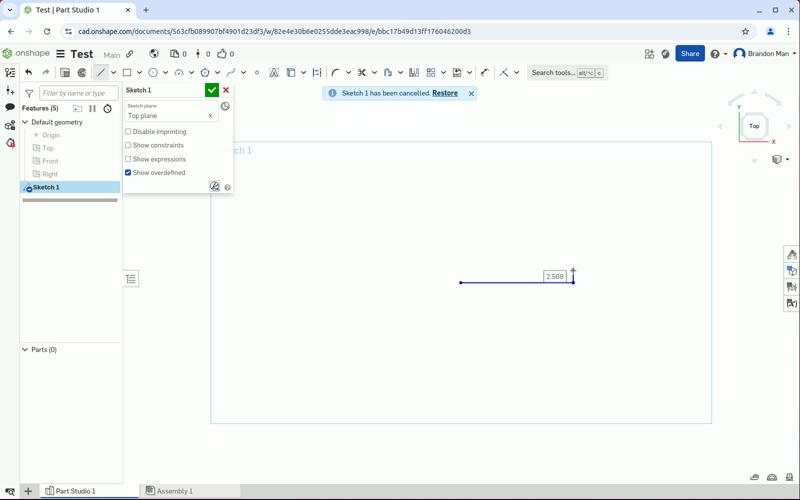
mouse_move(589, 270)
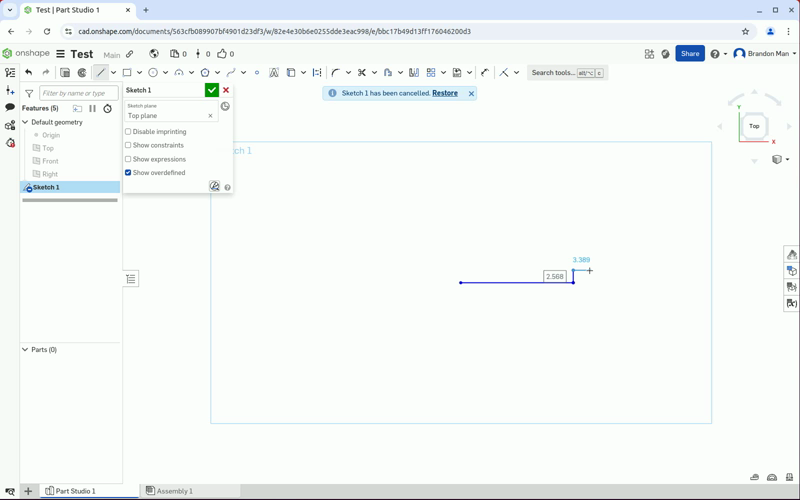
mouse_move(527, 270)
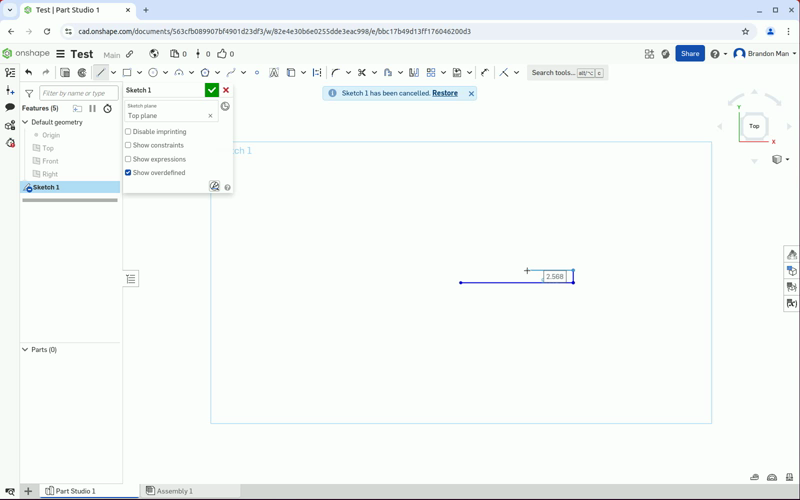
click(527, 270)
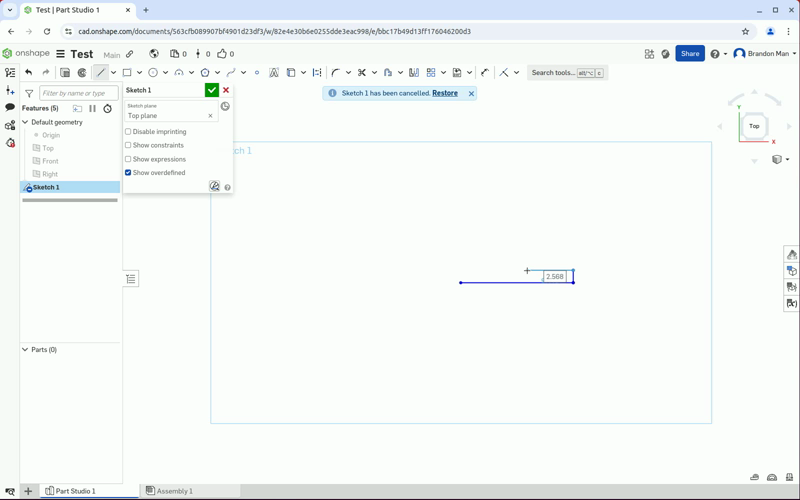
key_up(shift)
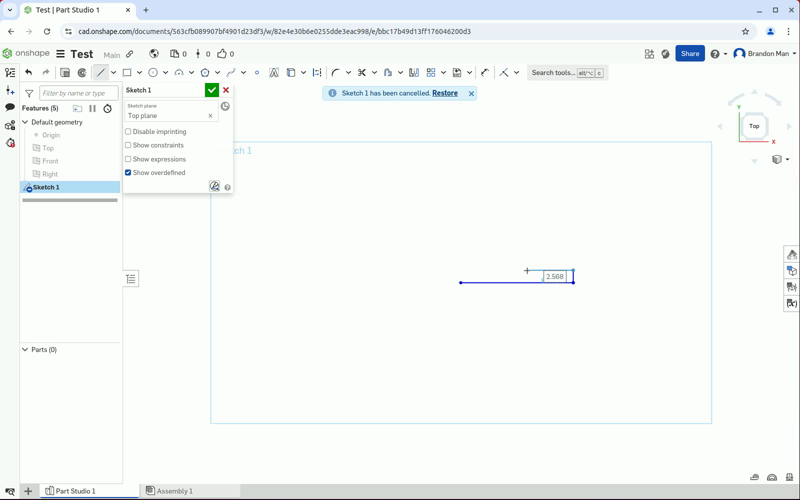
key_down(shift)
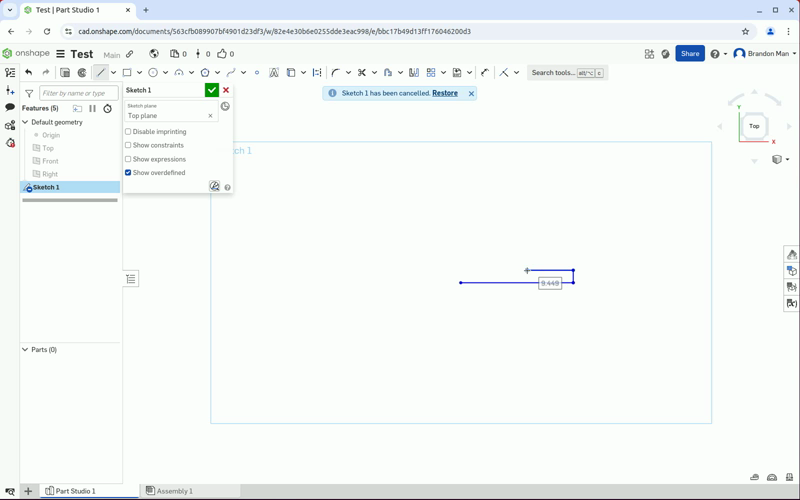
mouse_move(557, 270)
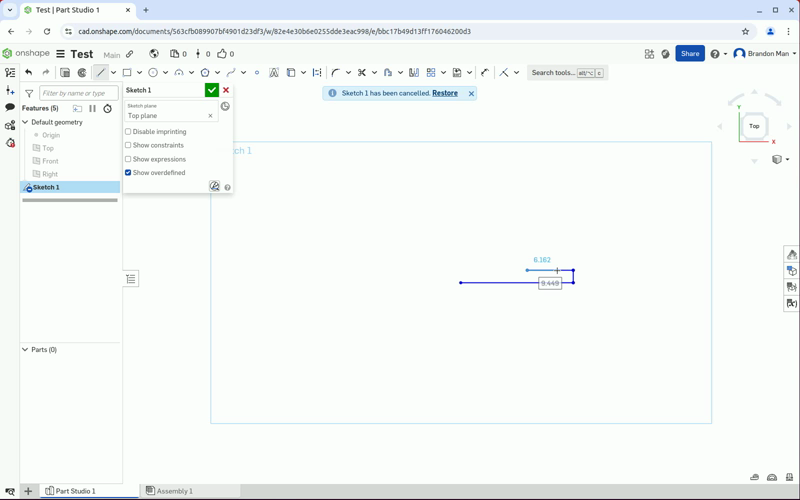
mouse_move(519, 270)
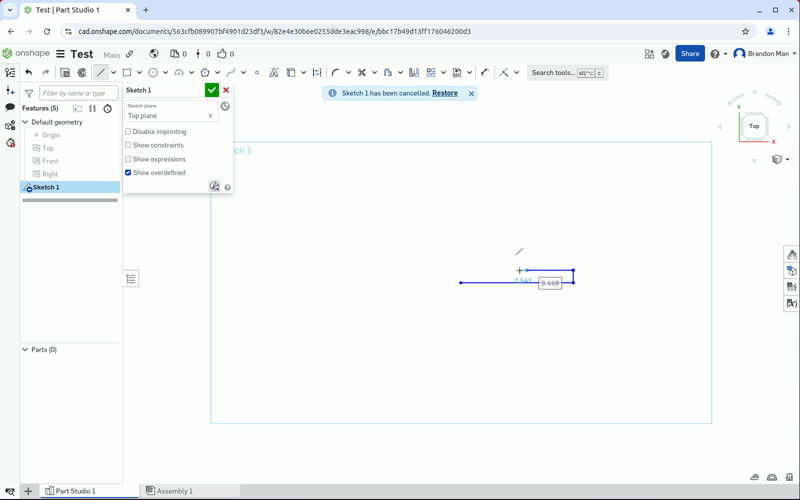
scroll(6)
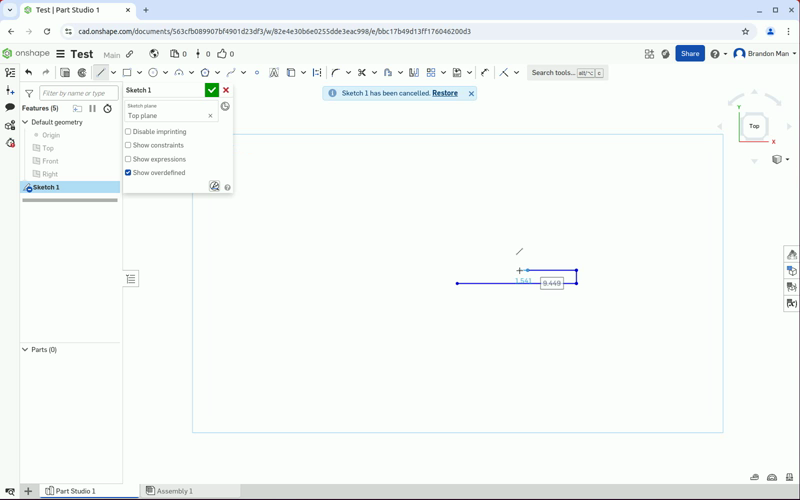
scroll(6)
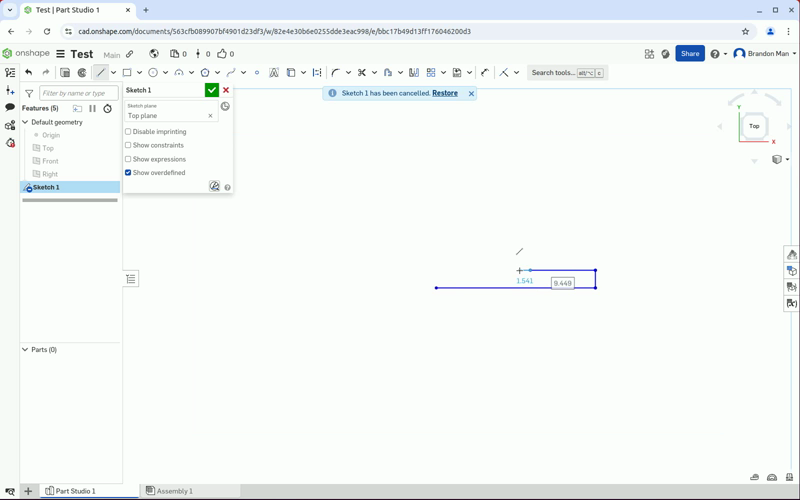
scroll(6)
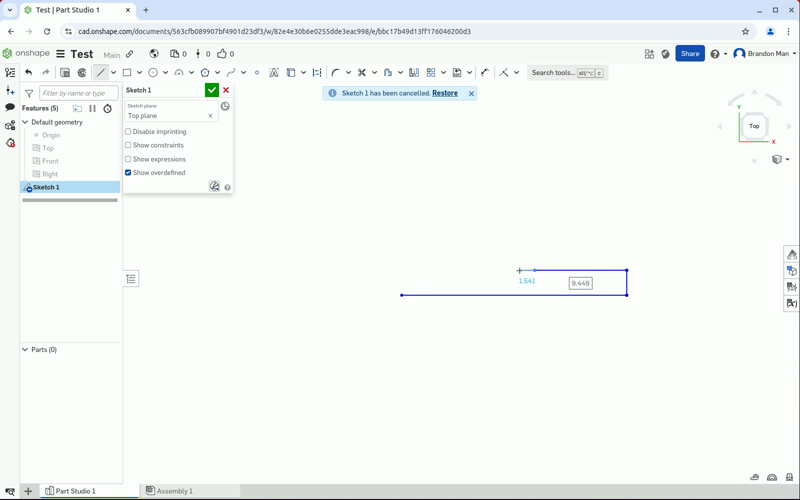
scroll(6)
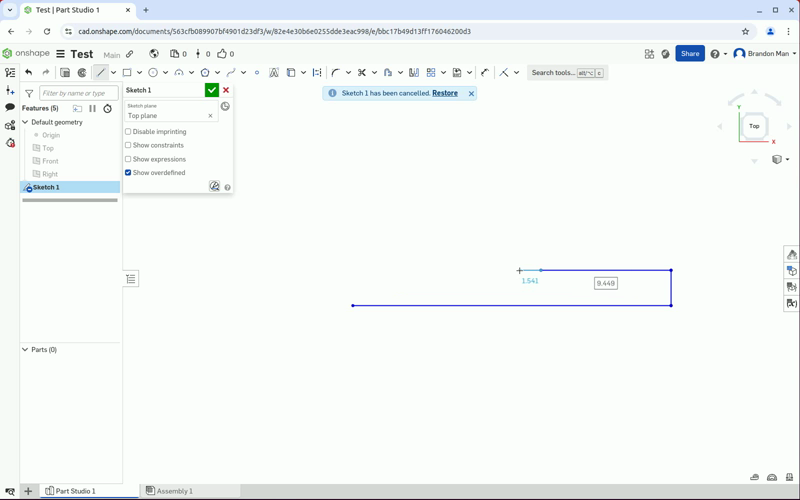
scroll(6)
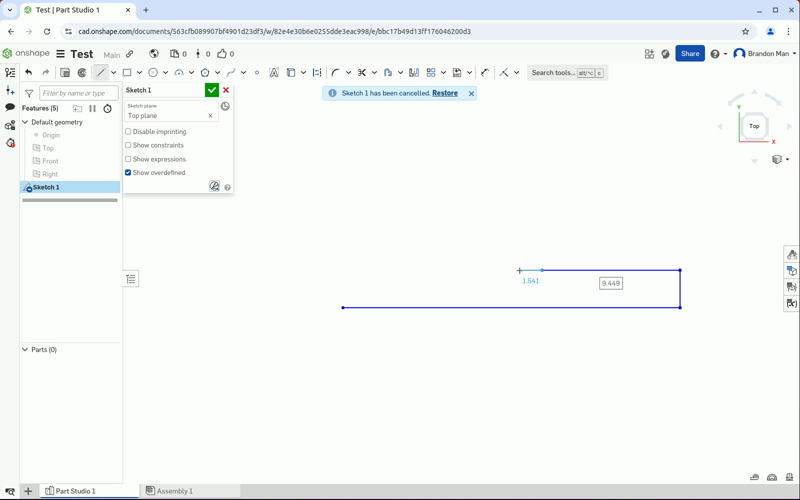
scroll(6)
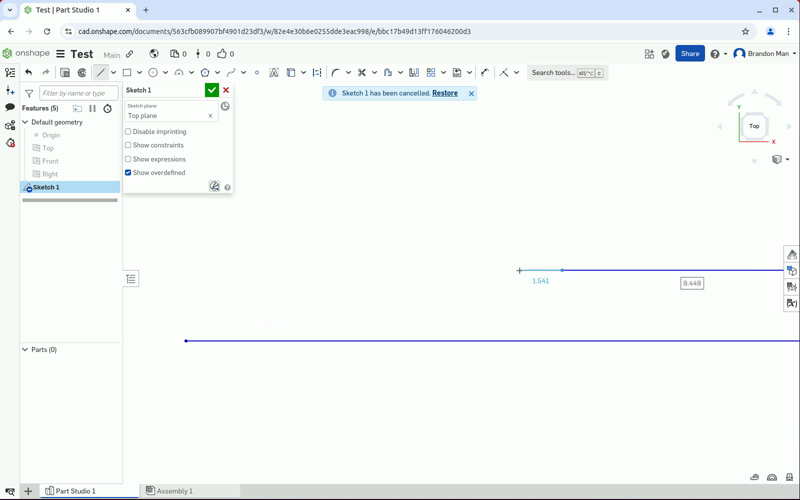
scroll(6)
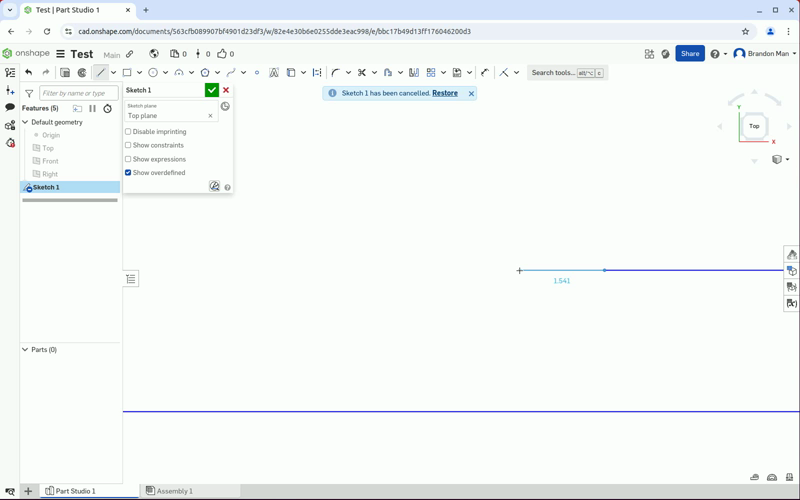
click(519, 270)
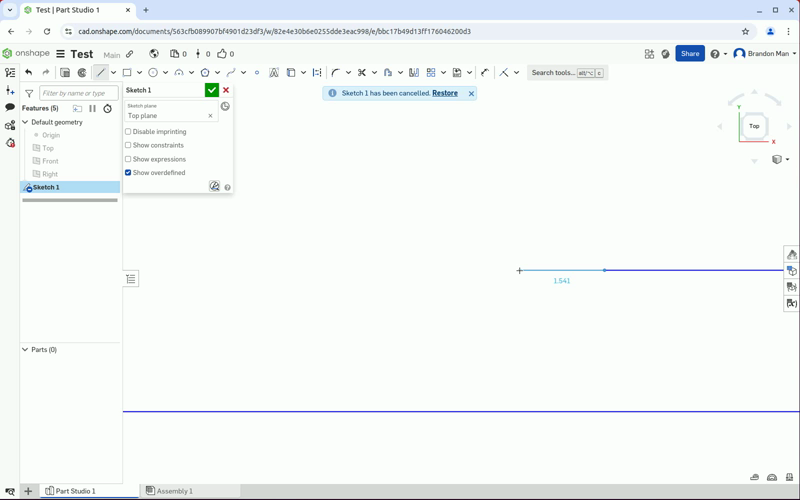
scroll(-6)
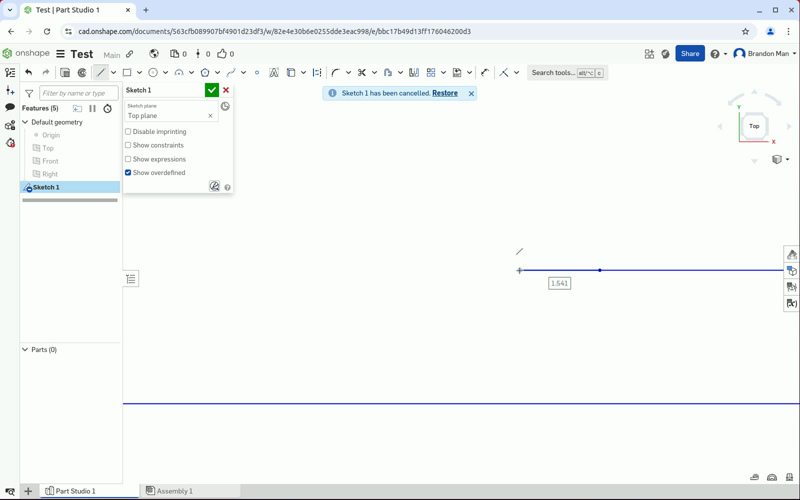
scroll(-6)
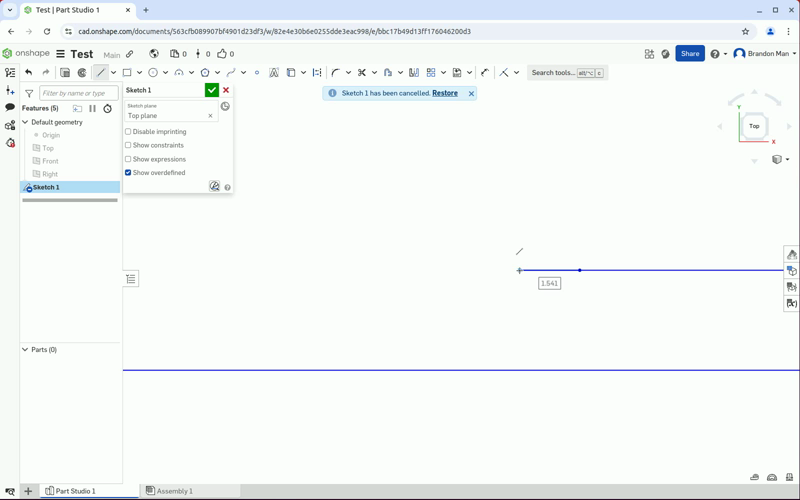
scroll(-6)
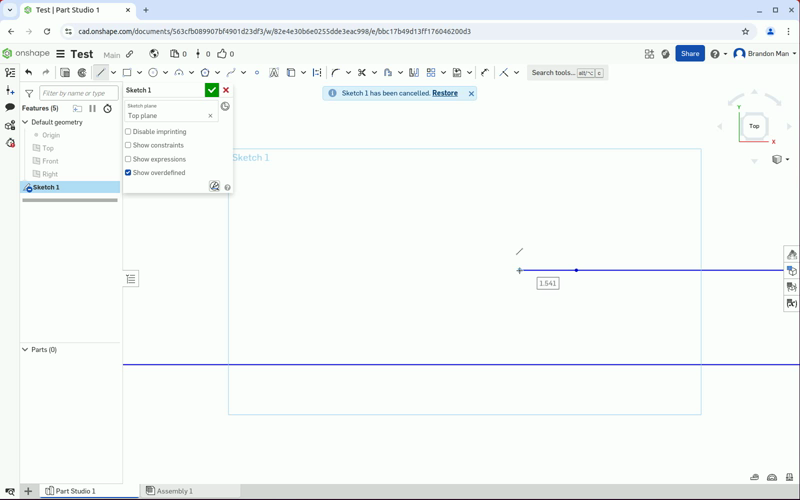
scroll(-6)
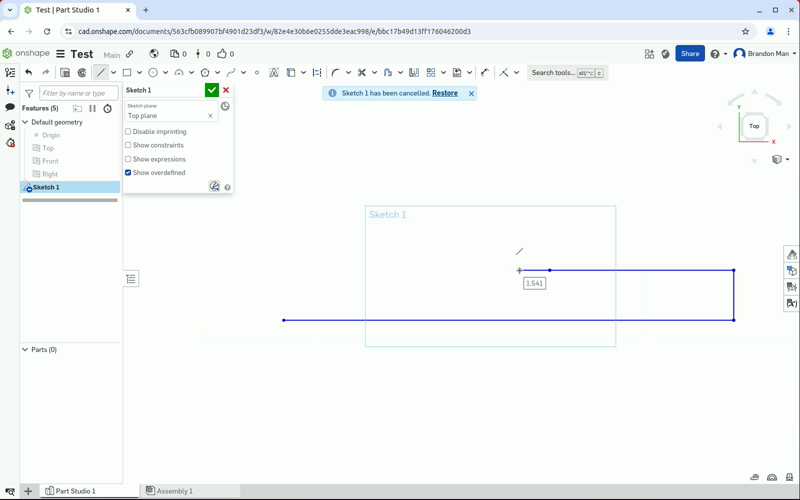
scroll(-6)
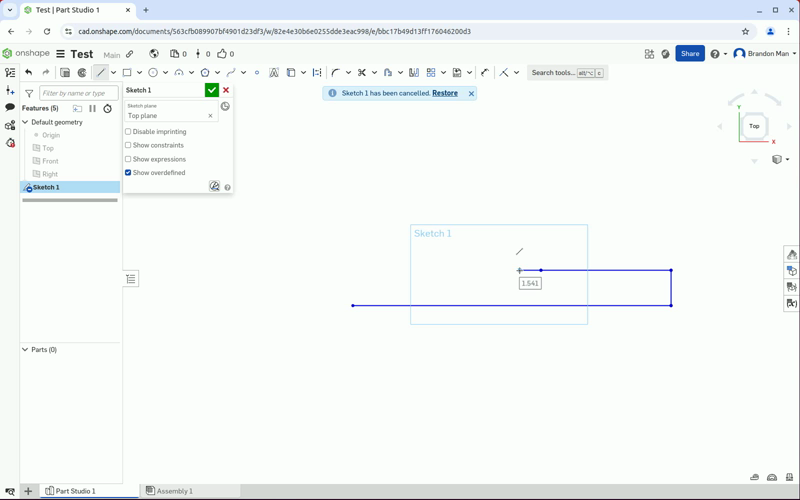
scroll(-6)
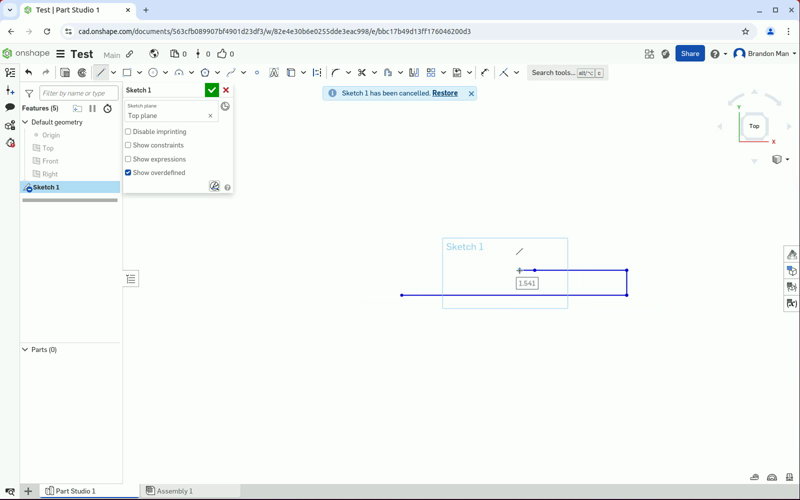
scroll(-6)
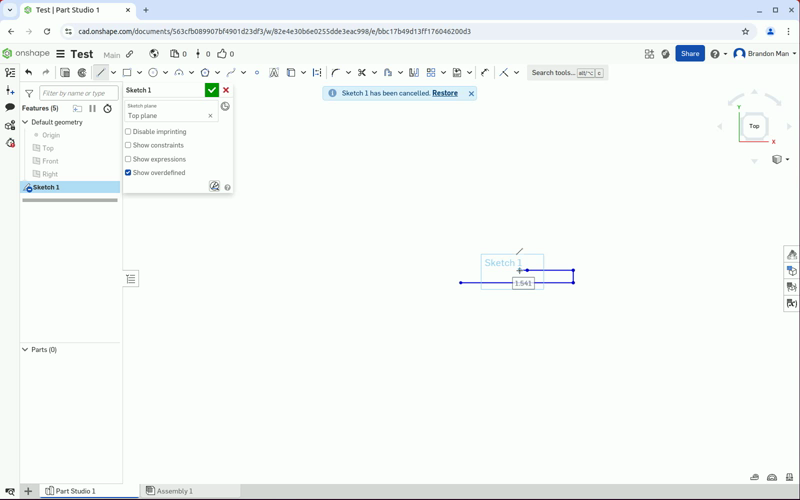
key_up(shift)
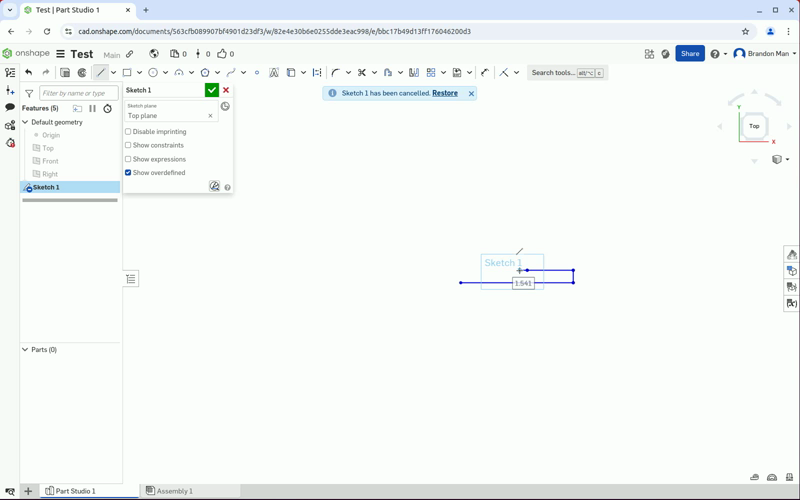
key_down(shift)
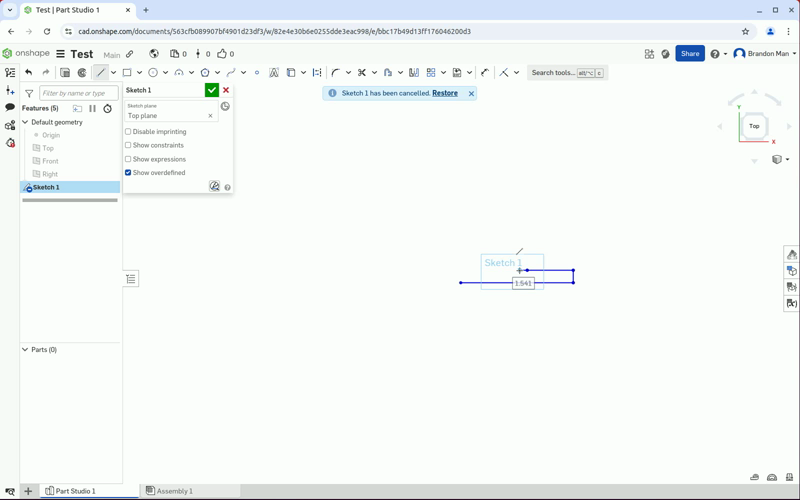
mouse_move(549, 270)
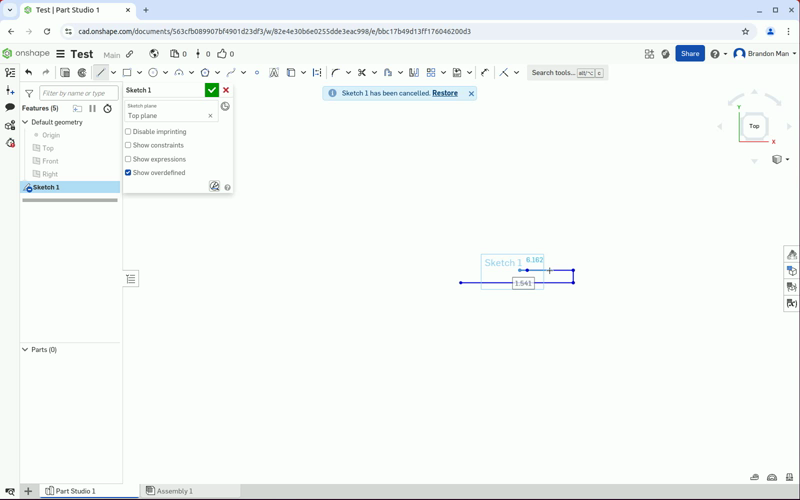
mouse_move(510, 270)
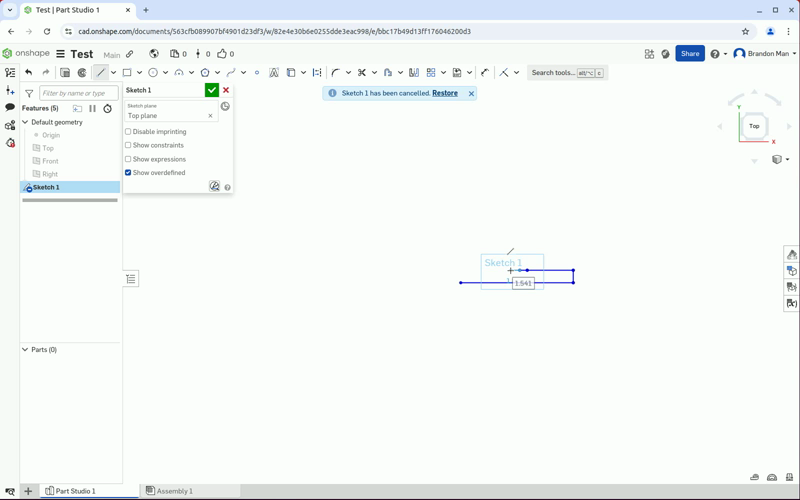
click(510, 270)
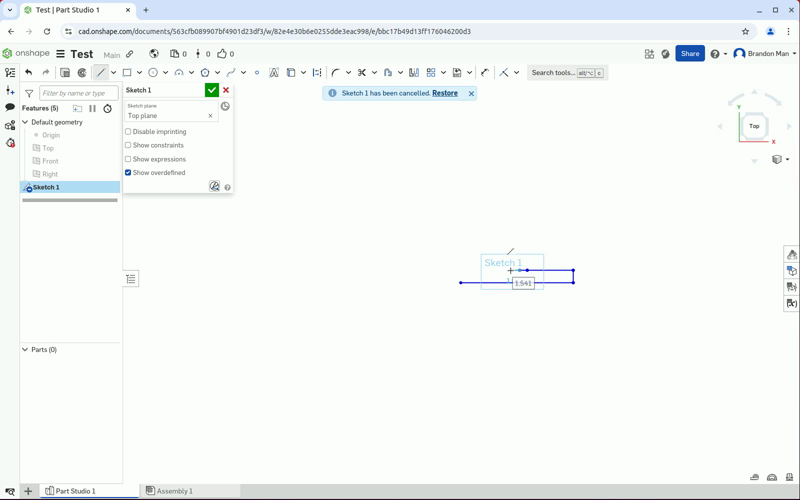
key_up(shift)
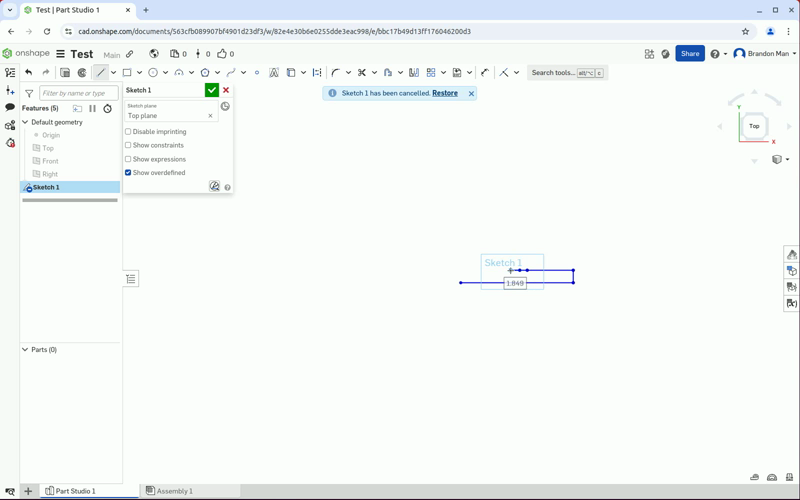
key_down(shift)
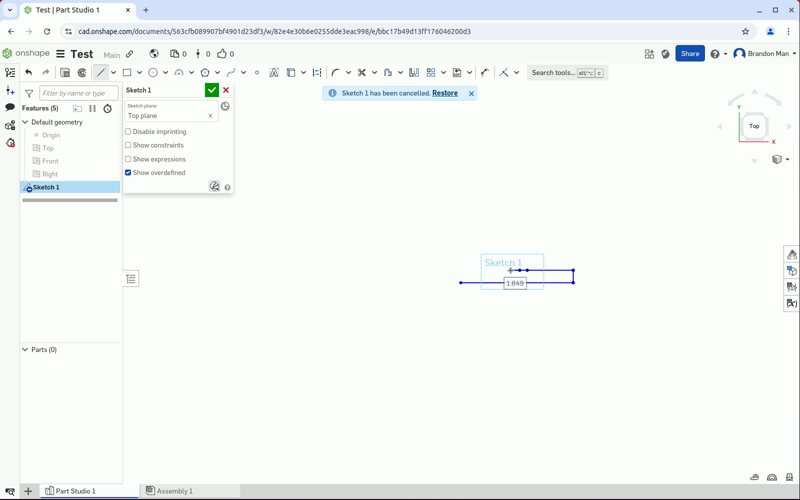
mouse_move(540, 270)
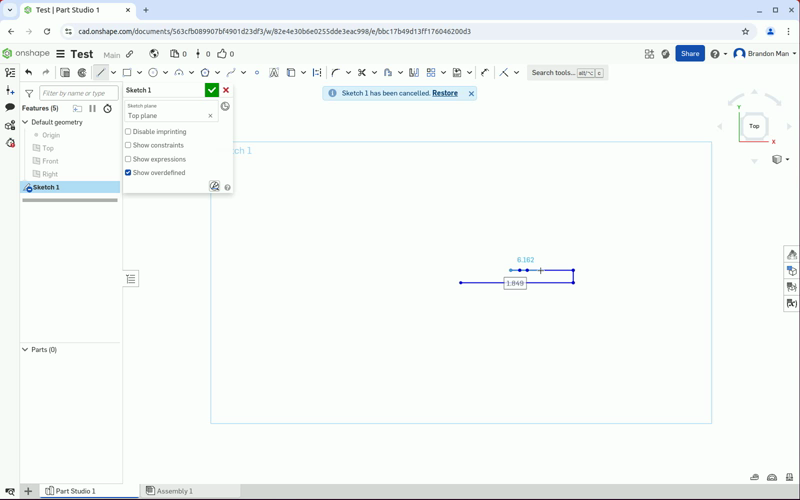
mouse_move(460, 270)
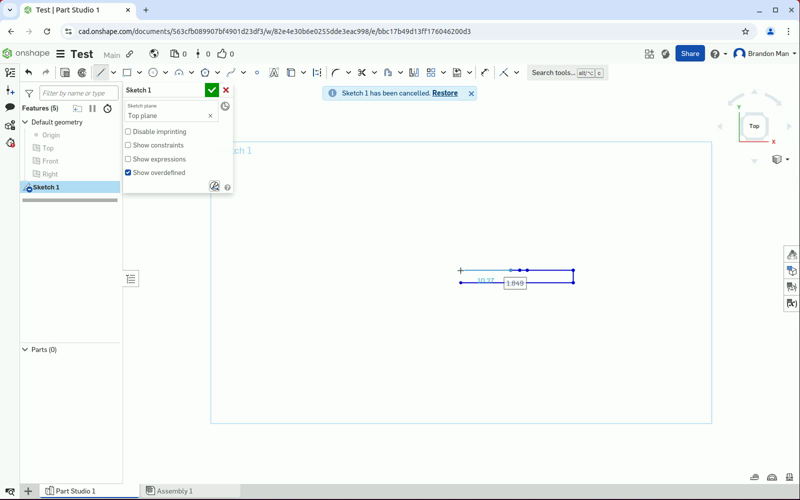
click(460, 270)
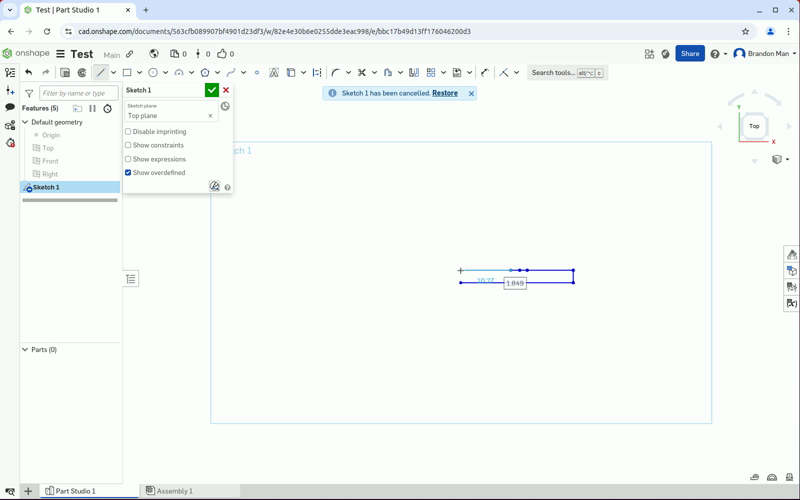
key_up(shift)
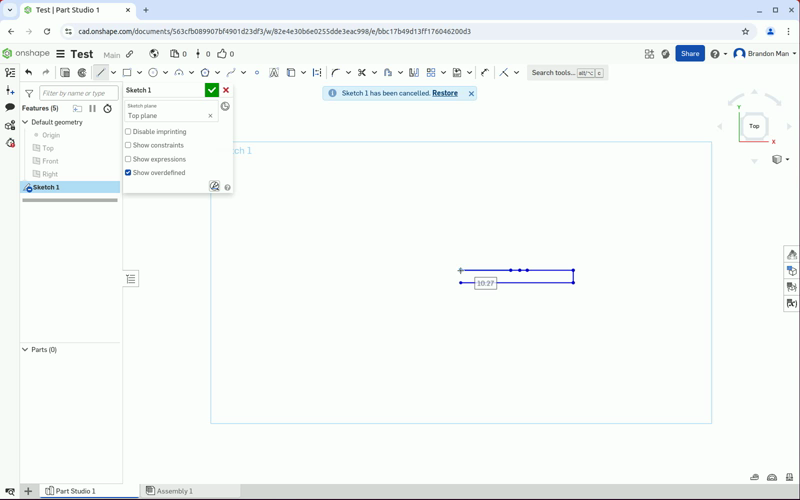
mouse_move(490, 270)
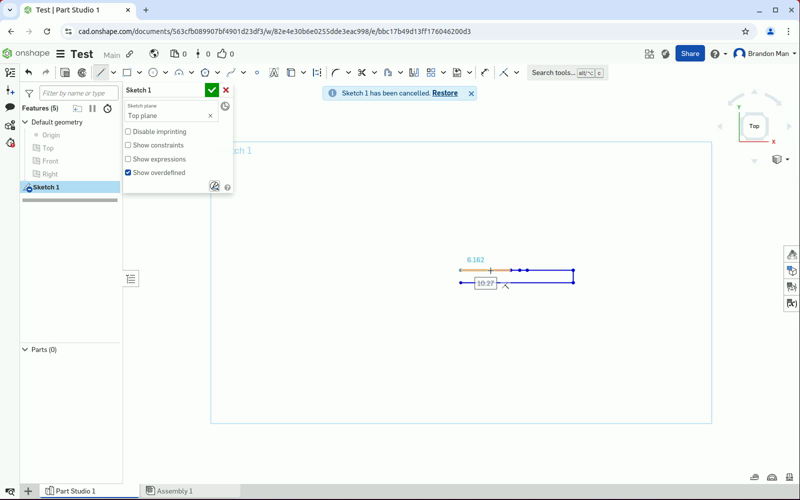
key_down(shift)
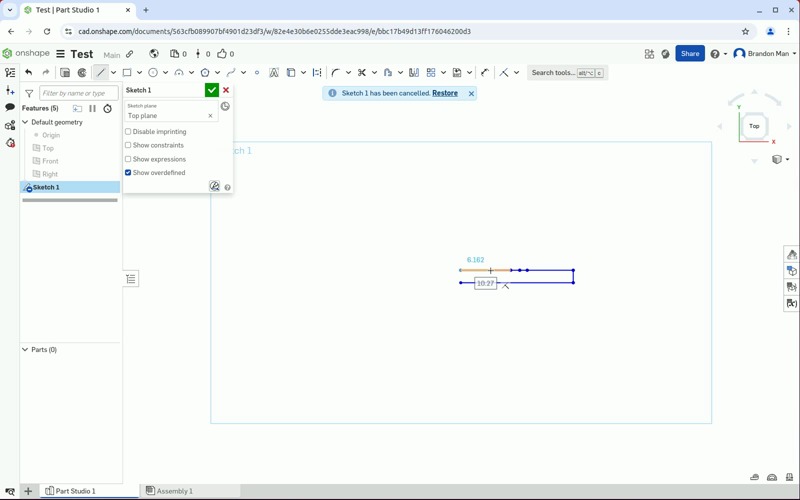
mouse_move(460, 282)
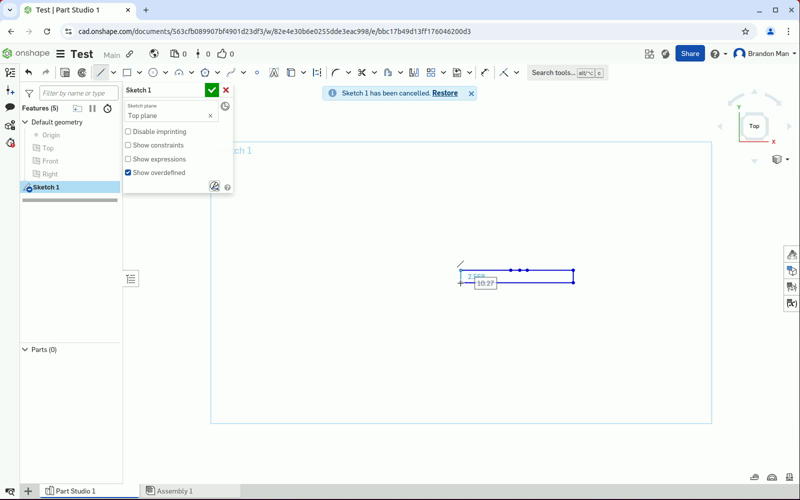
key_up(shift)
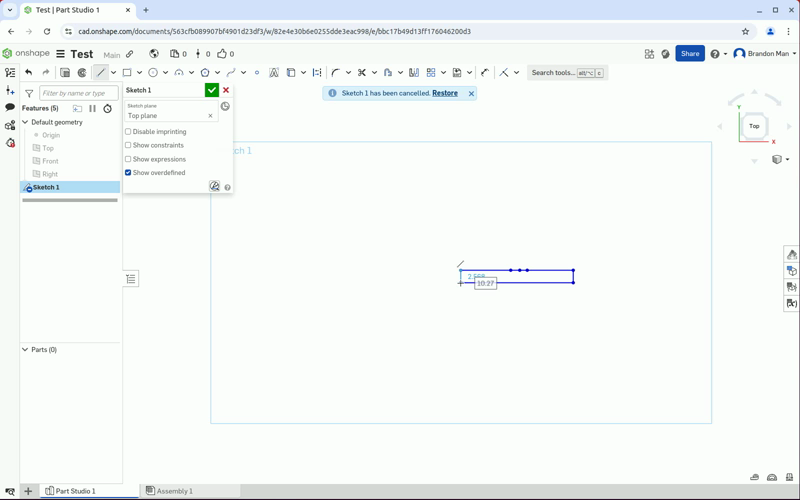
click(460, 282)
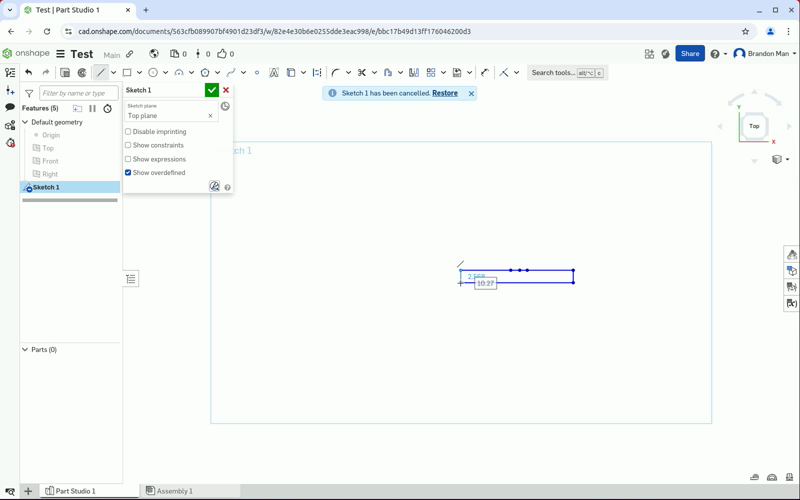
key(esc)
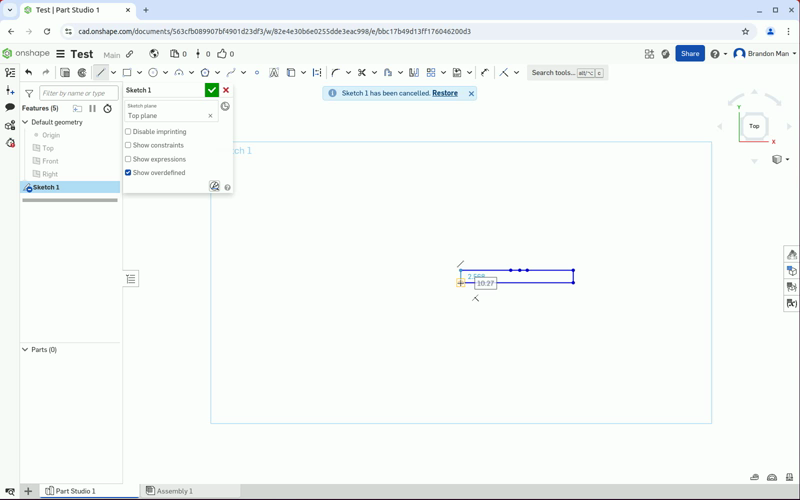
mouse_move(520, 279)
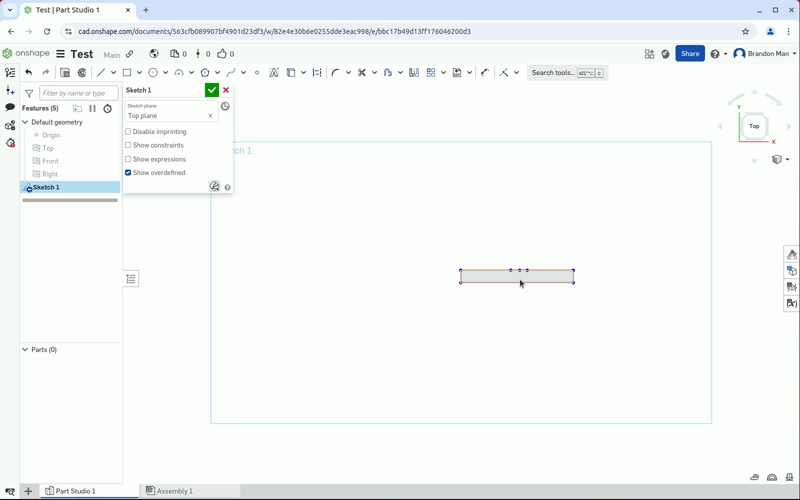
scroll(6)
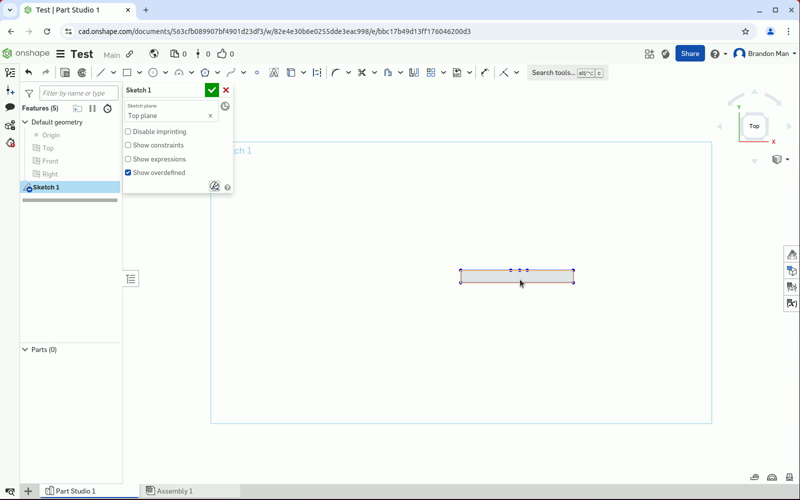
scroll(6)
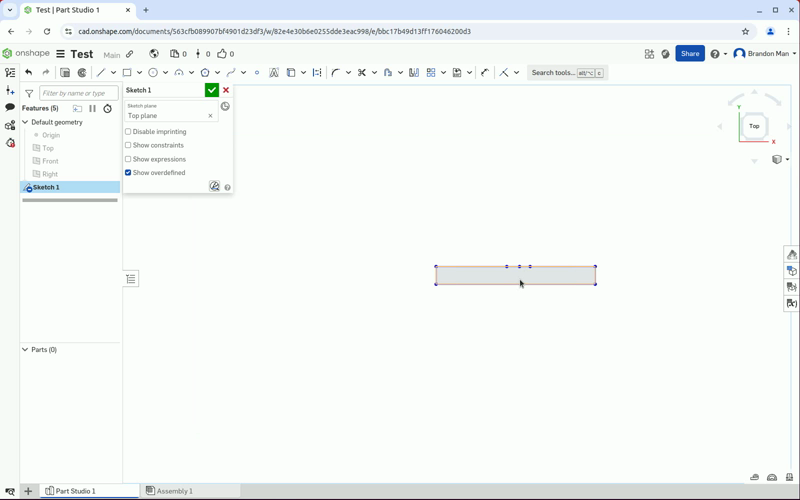
scroll(6)
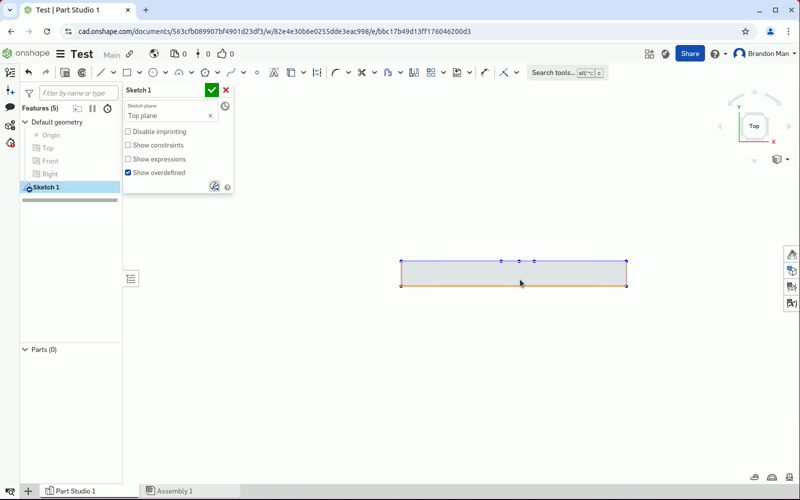
scroll(6)
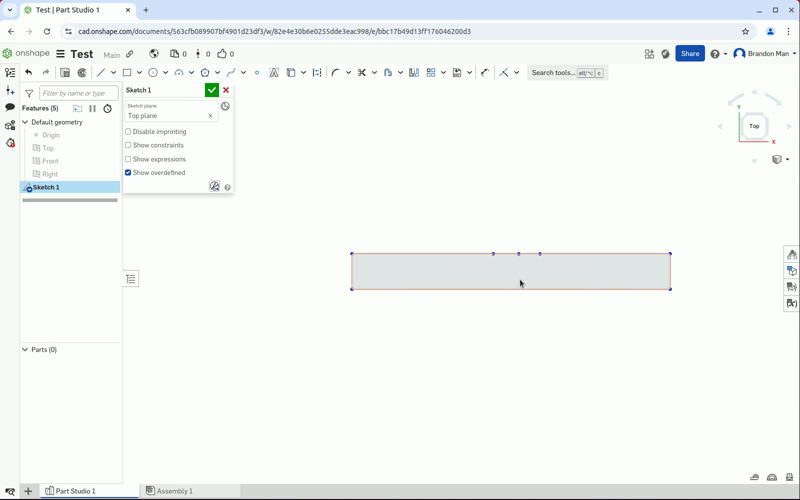
scroll(6)
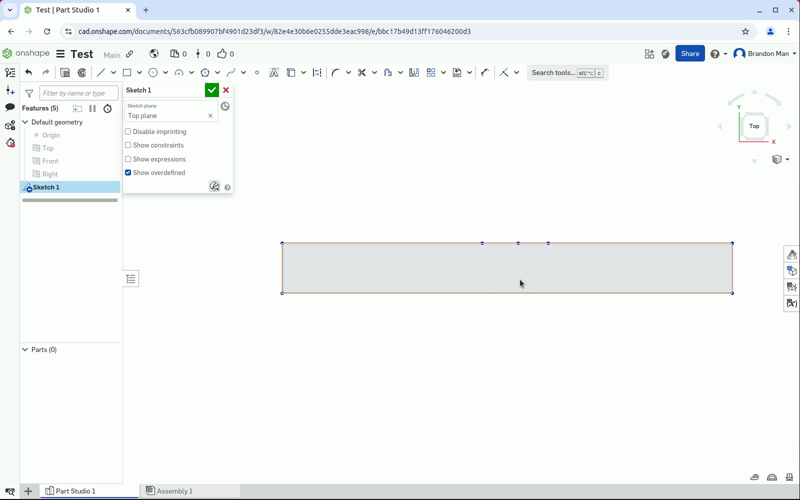
scroll(6)
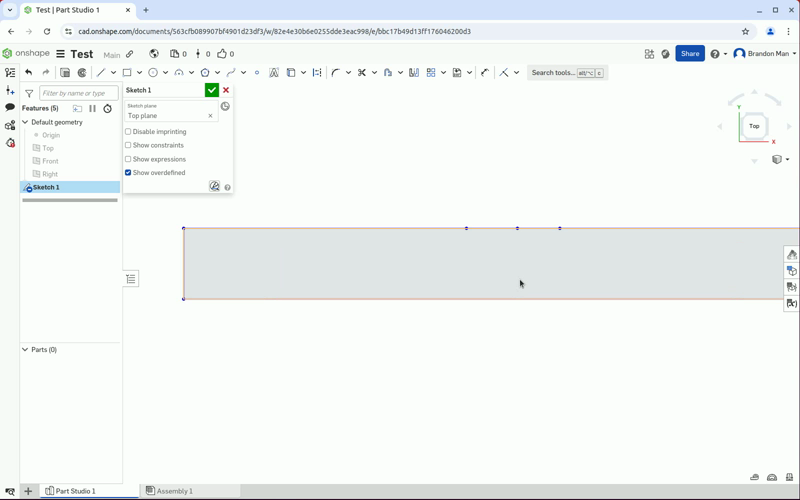
scroll(6)
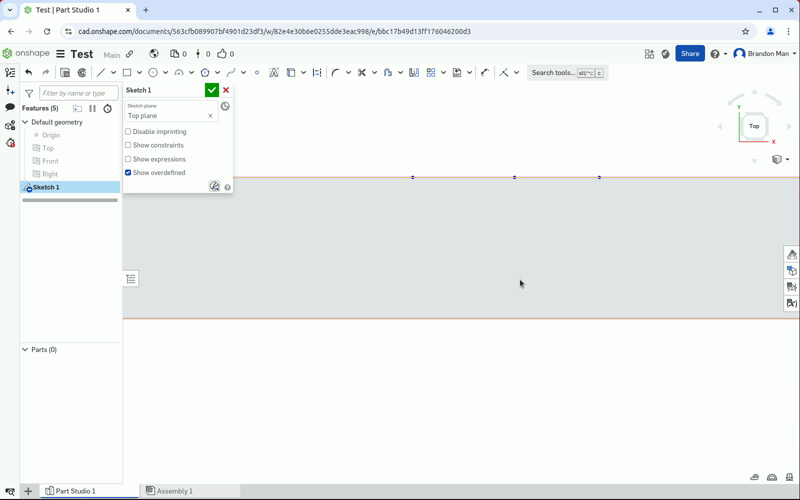
click(520, 279)
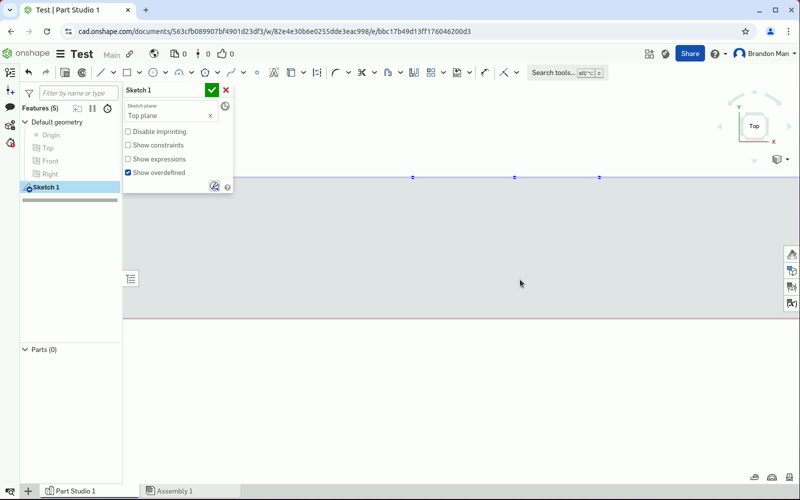
scroll(-6)
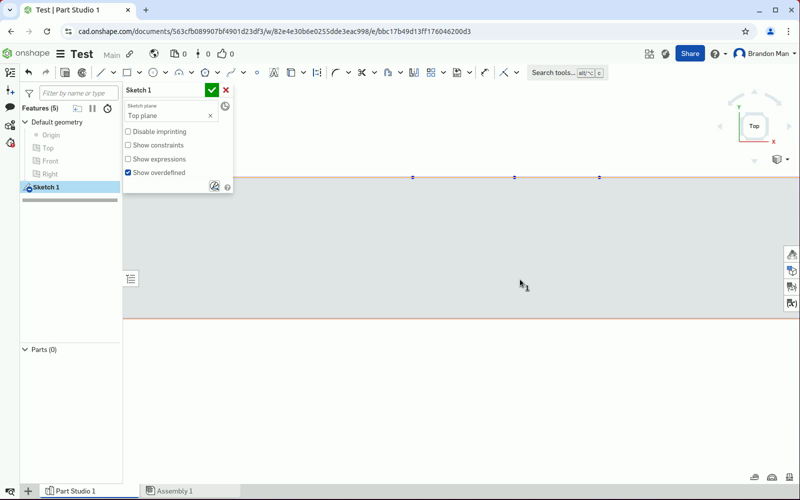
scroll(-6)
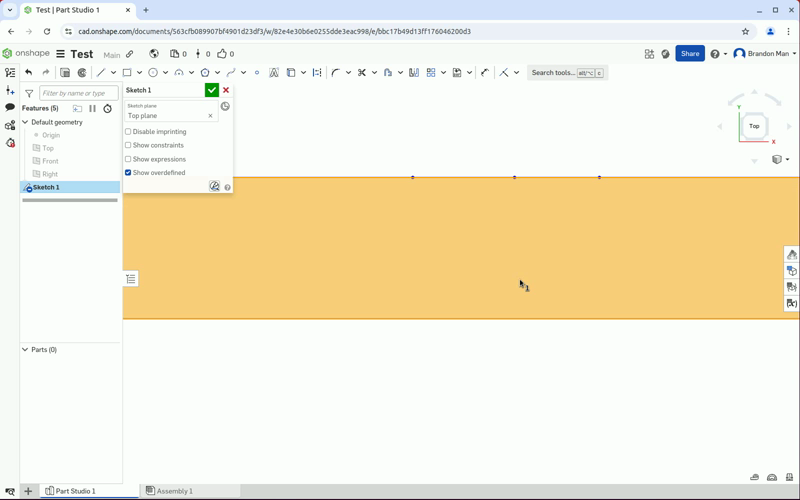
scroll(-6)
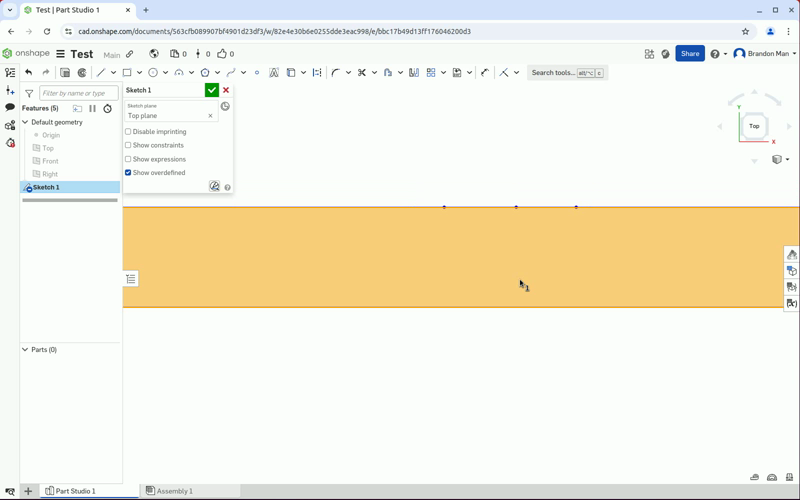
scroll(-6)
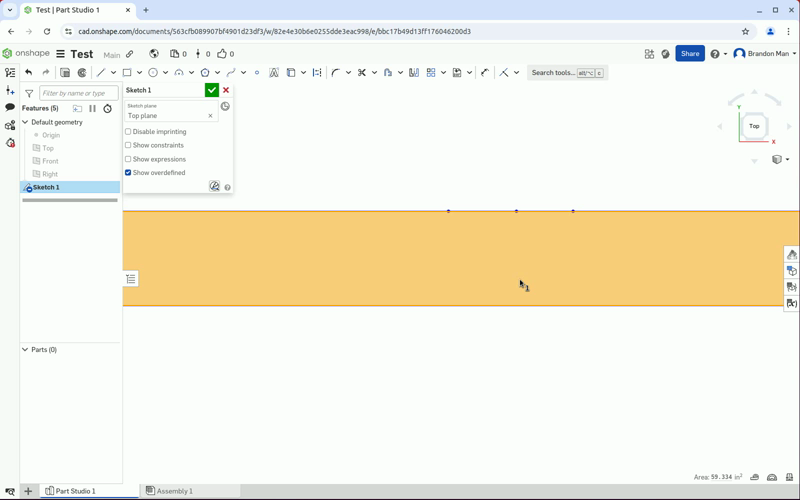
scroll(-6)
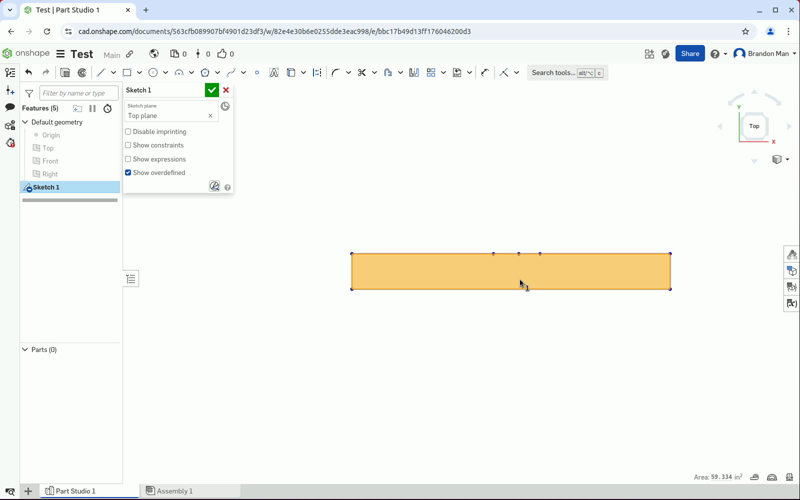
scroll(-6)
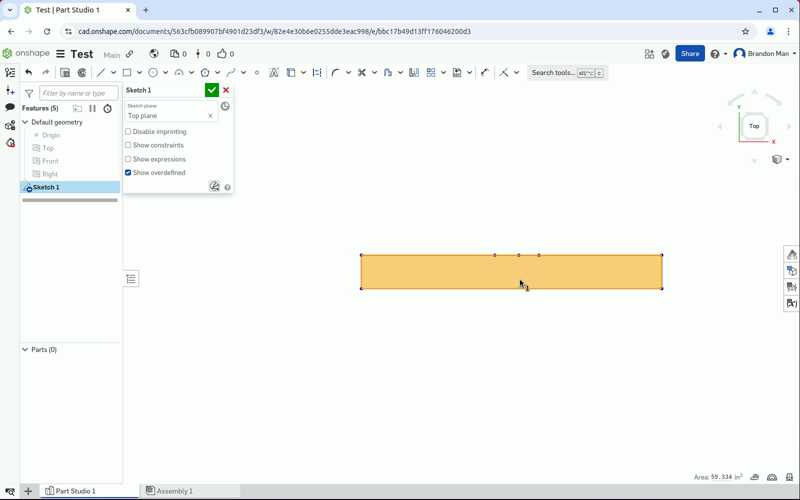
scroll(-6)
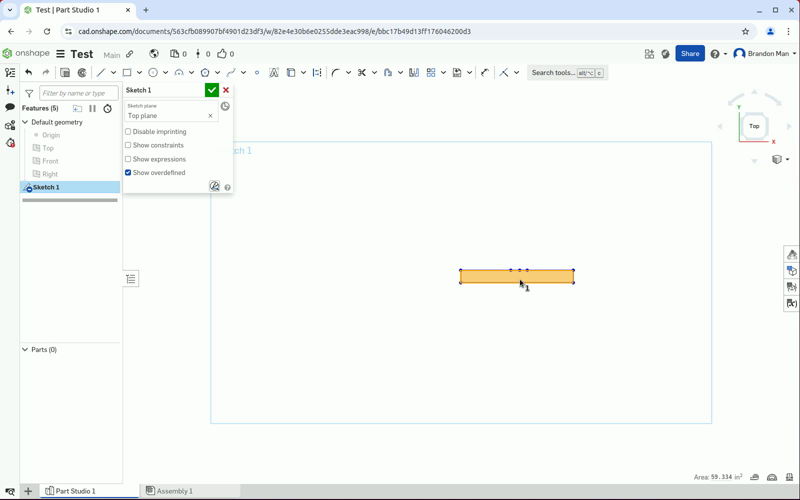
mouse_move(73, 352)
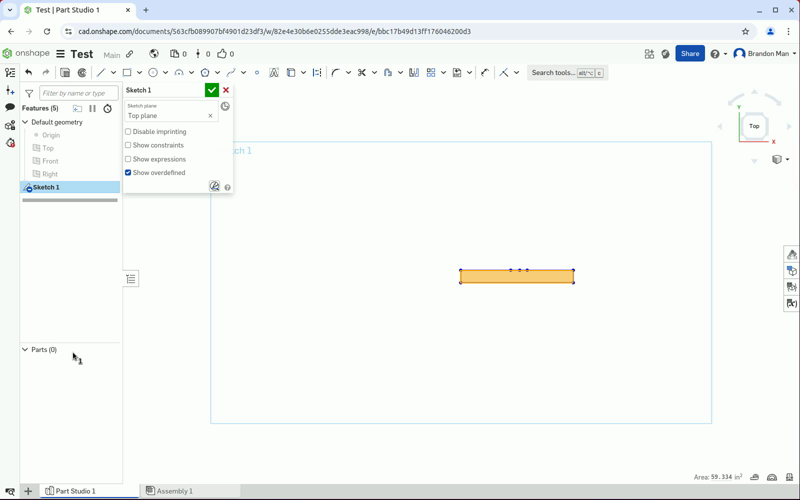
key(shift+y)
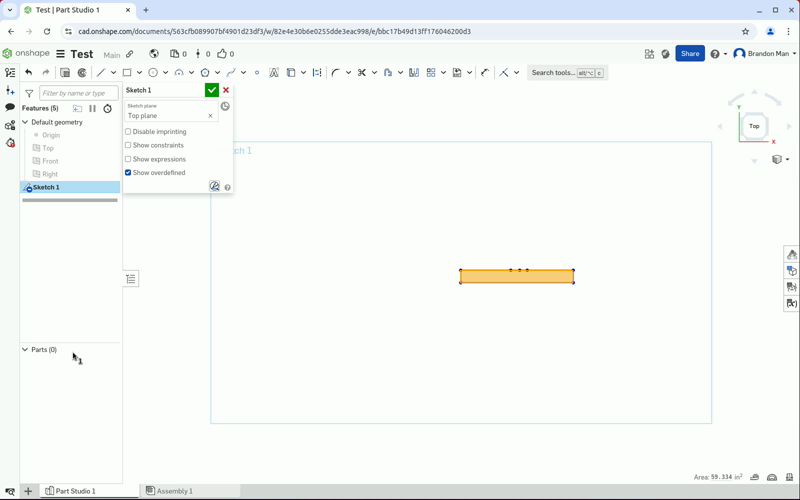
key(shift+e)
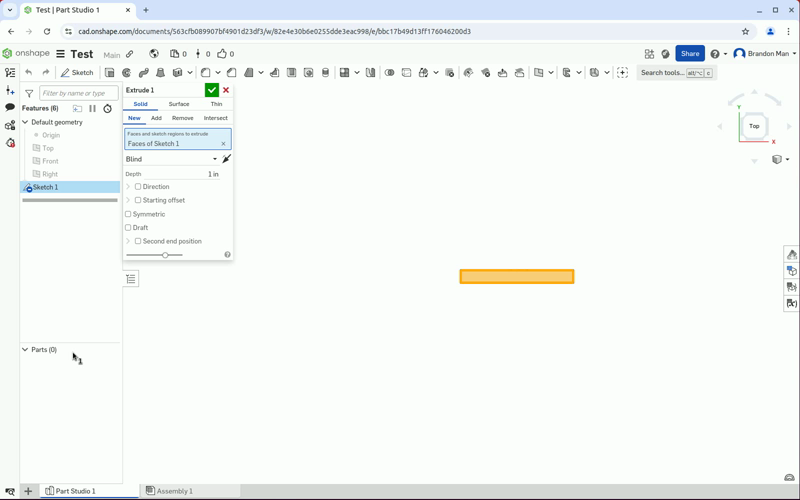
mouse_move(143, 106)
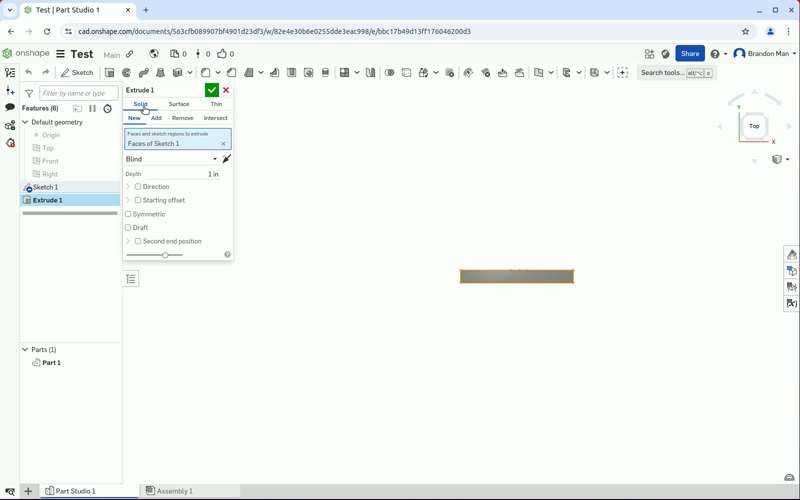
click(143, 106)
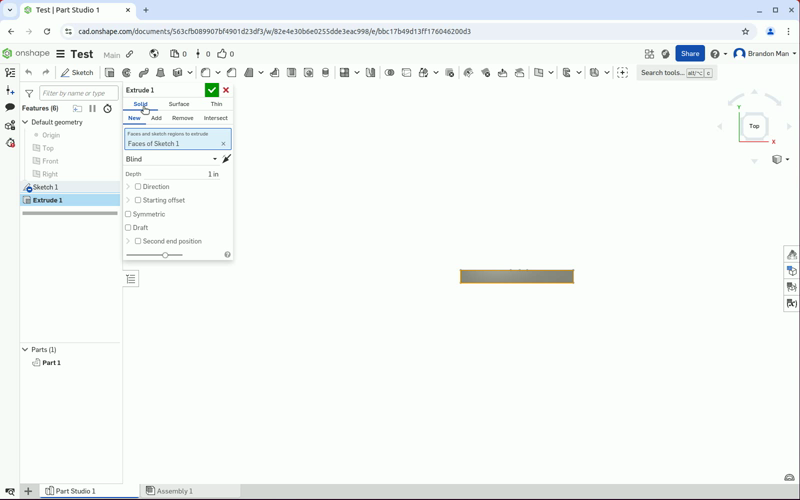
mouse_move(137, 120)
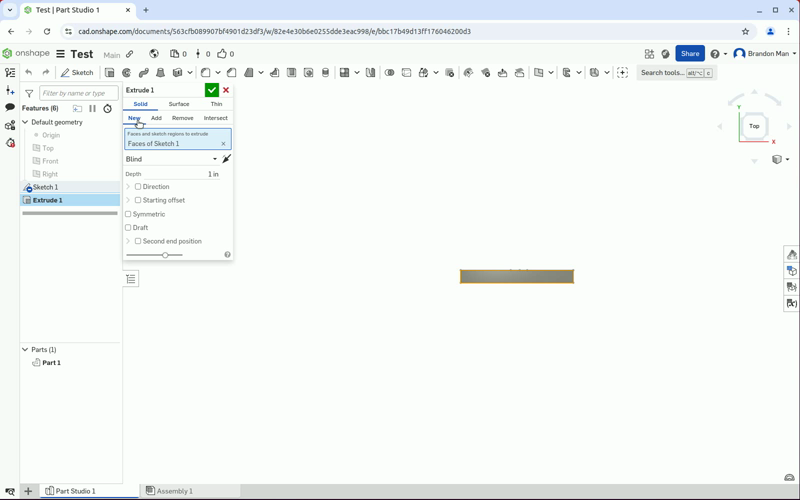
click(137, 120)
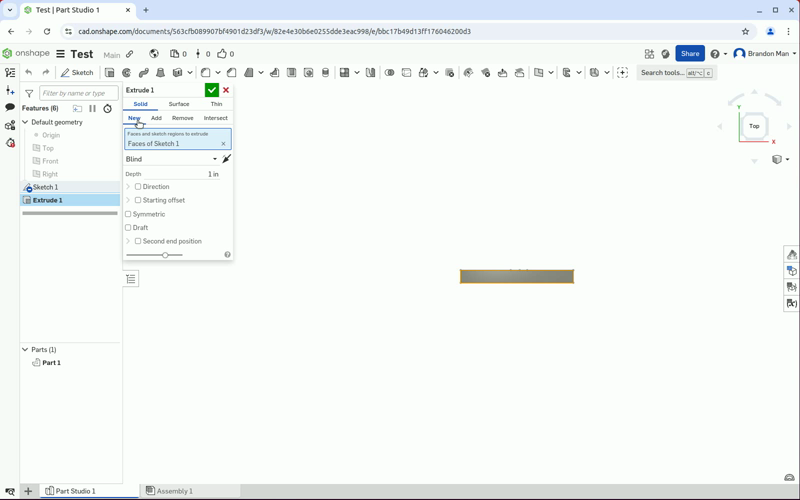
key(tab, 4)
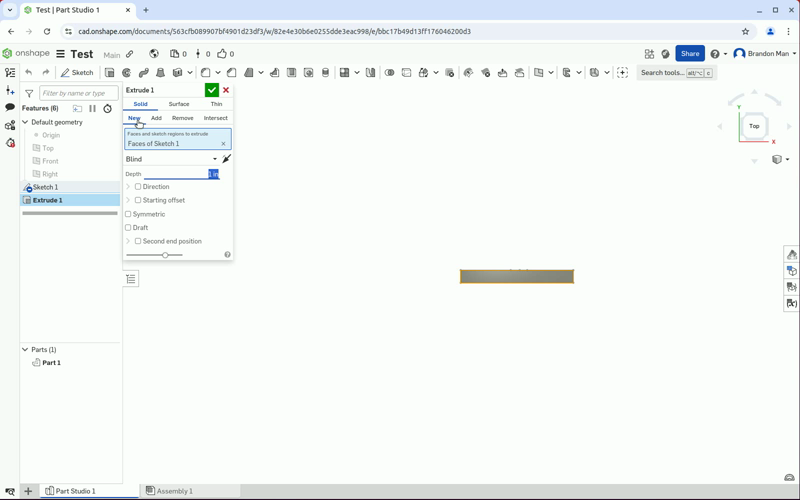
text(-34.662)
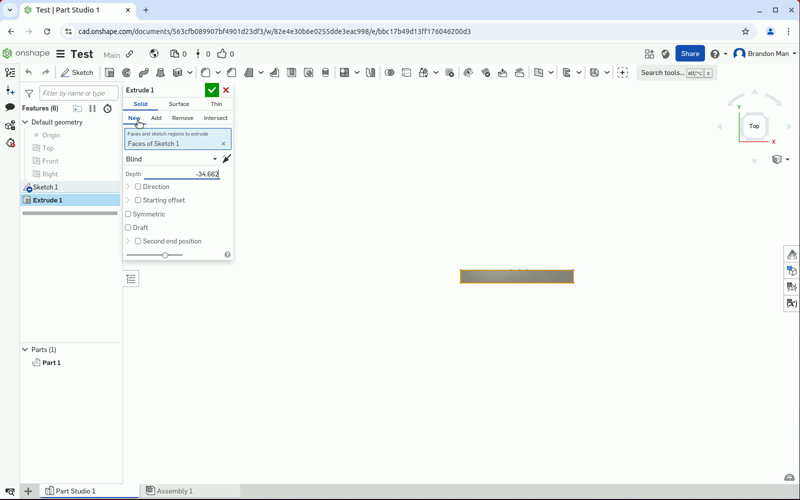
key(tab, 3)
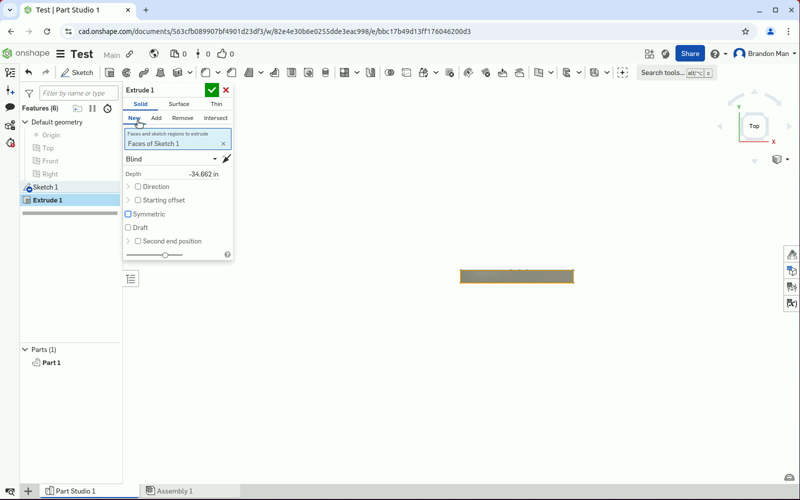
key(space)
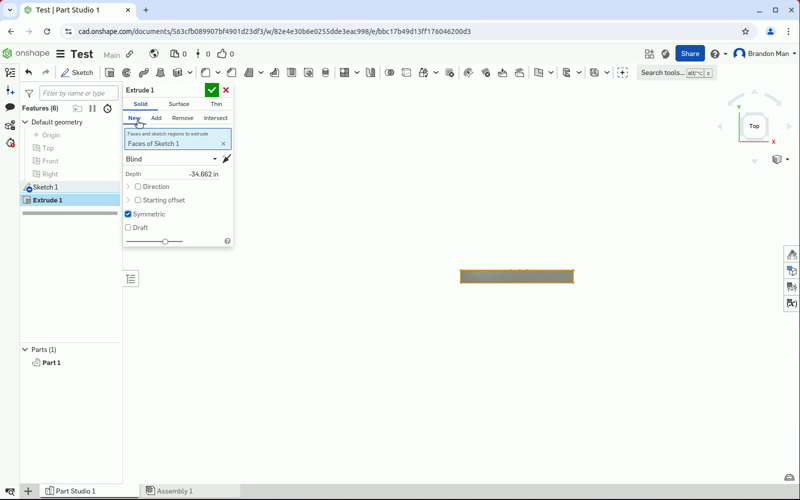
key(enter)
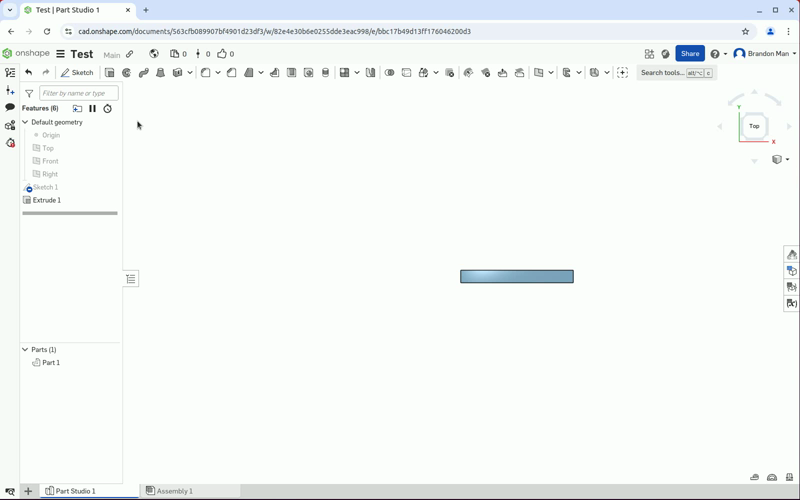
key(shift+h)
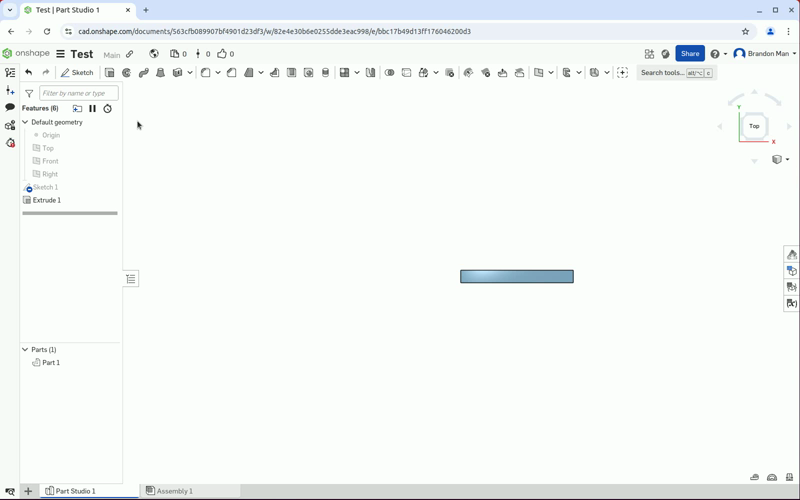
key(shift+h)
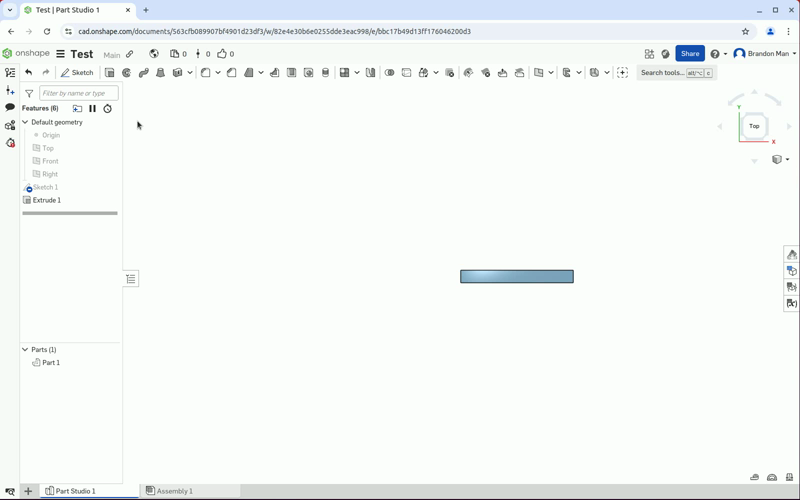
mouse_move(73, 189)
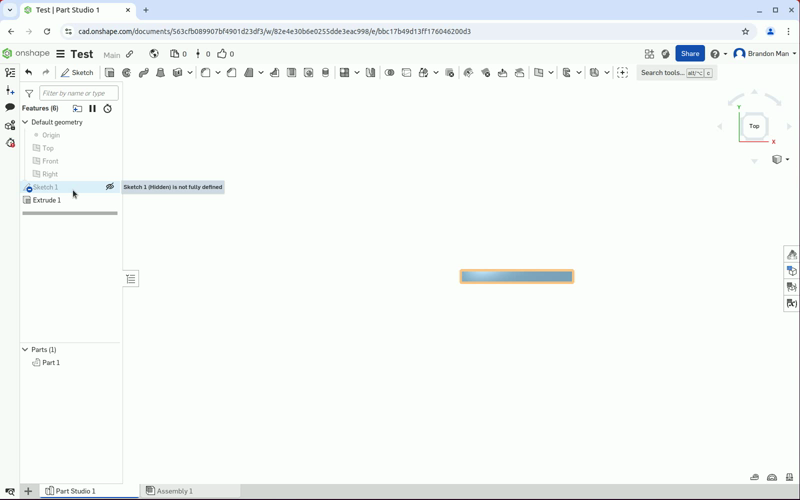
click(73, 189)
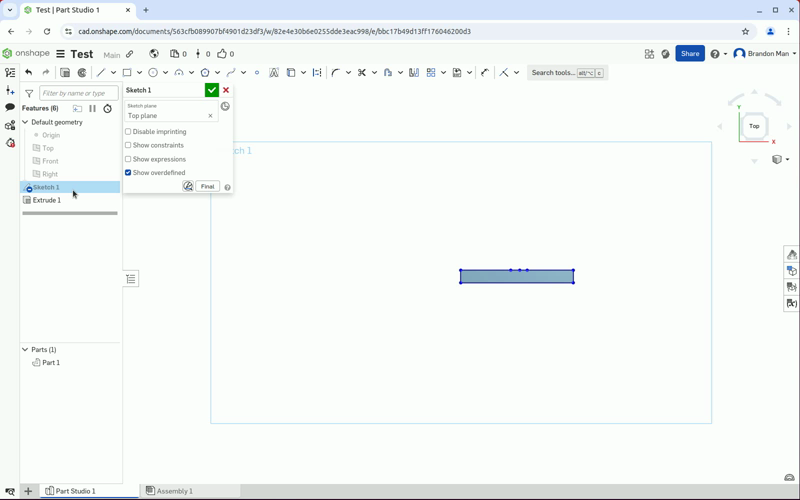
mouse_move(229, 92)
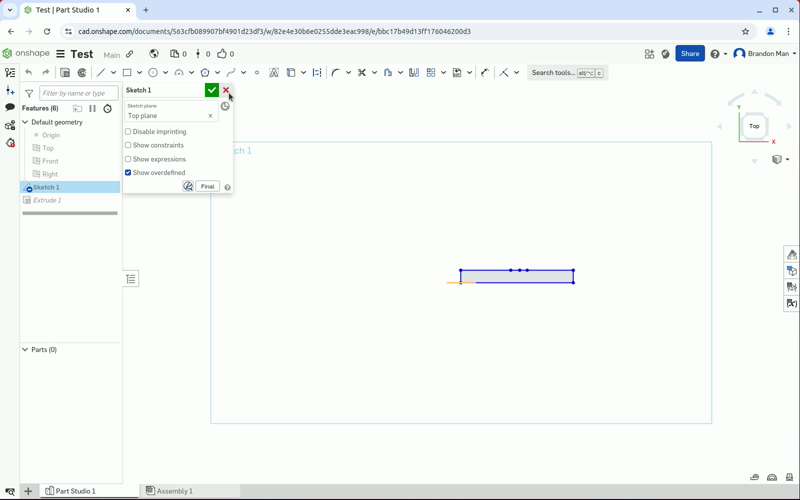
click(229, 92)
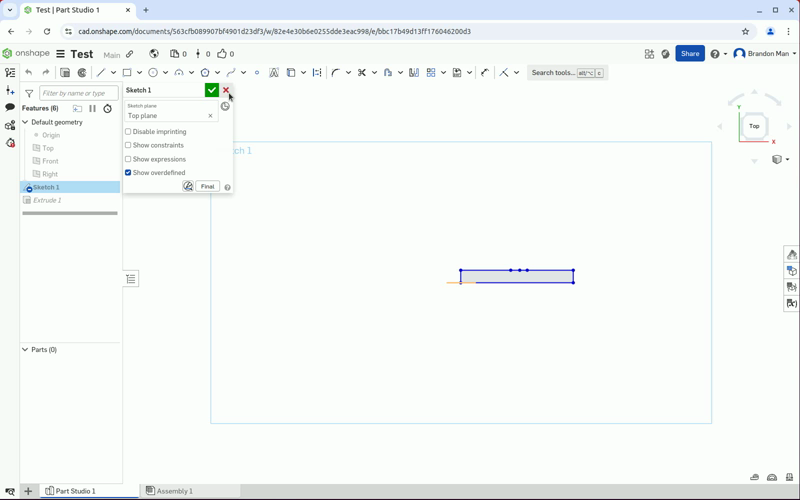
key(shift+s)
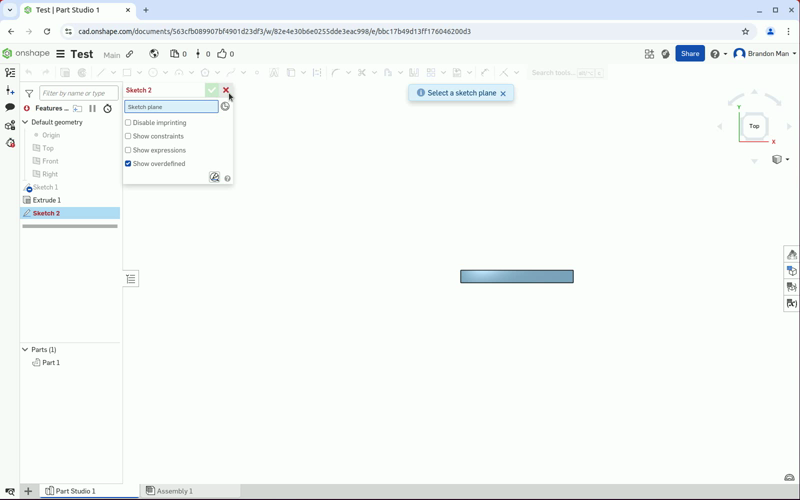
mouse_move(73, 150)
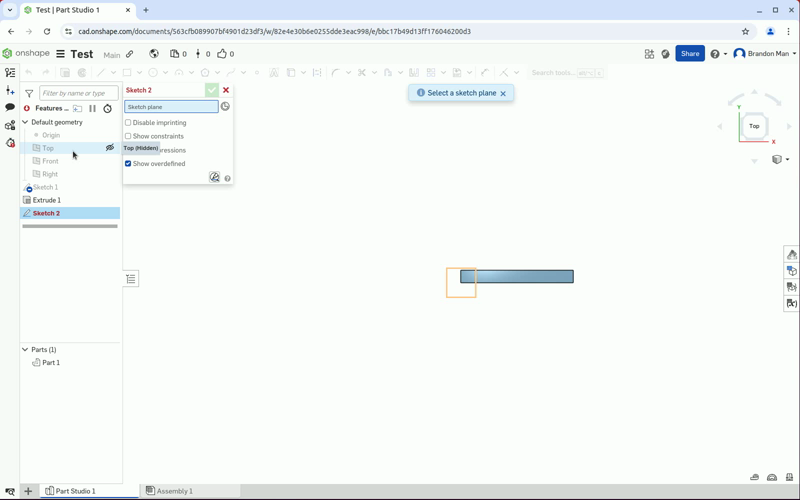
click(73, 150)
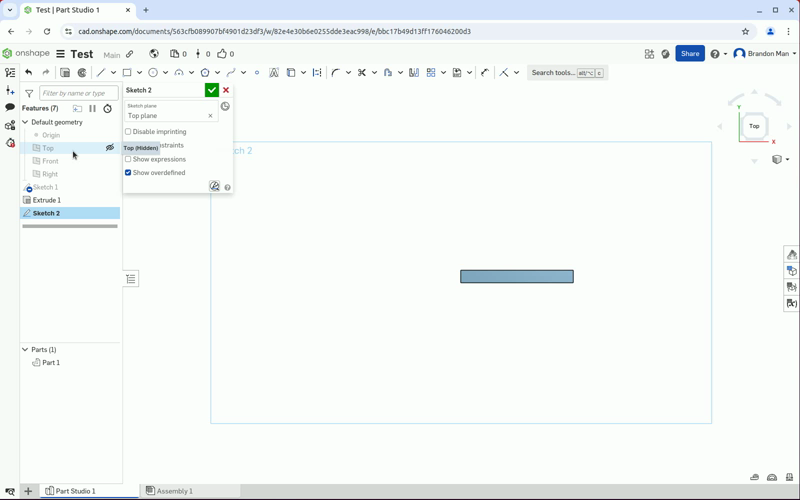
mouse_move(73, 352)
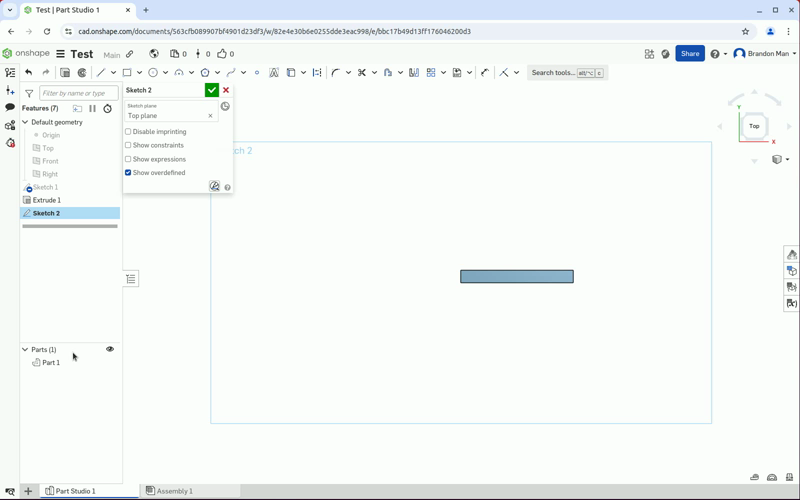
key(y)
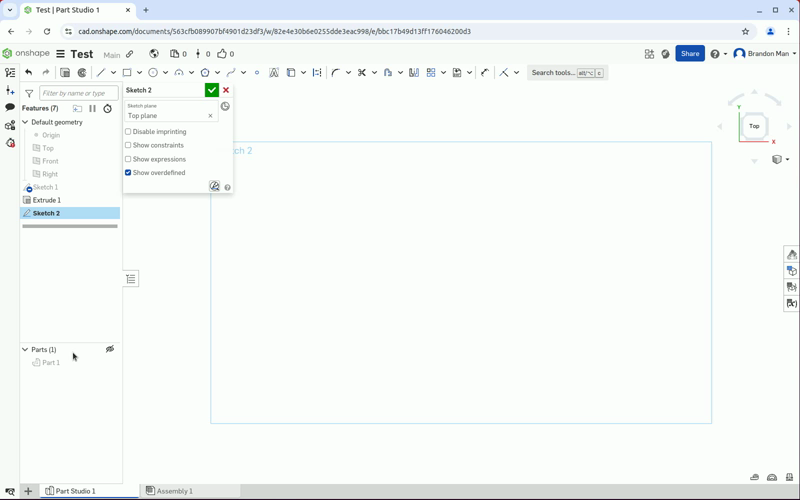
key(l)
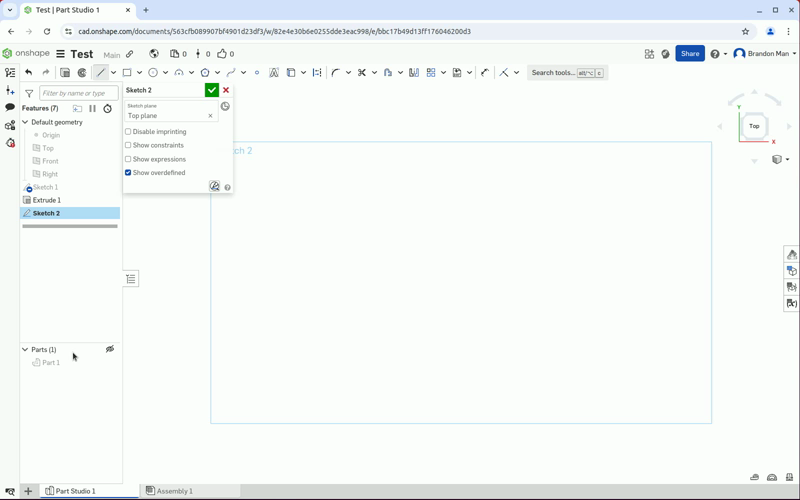
key_down(shift)
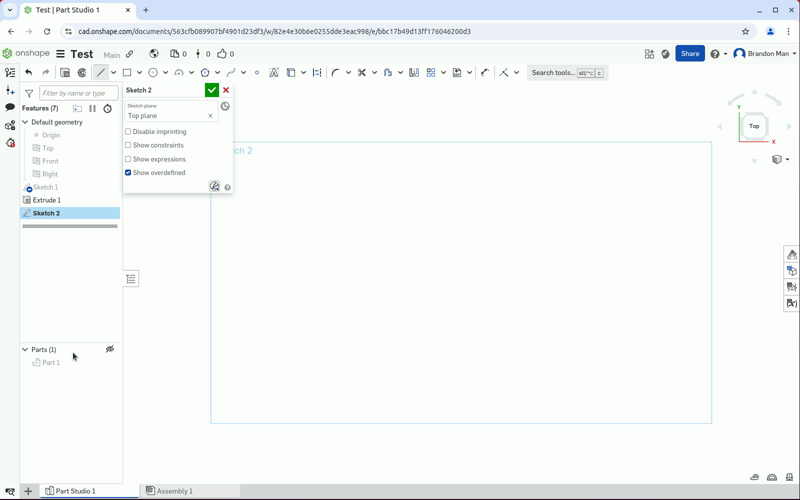
mouse_move(519, 270)
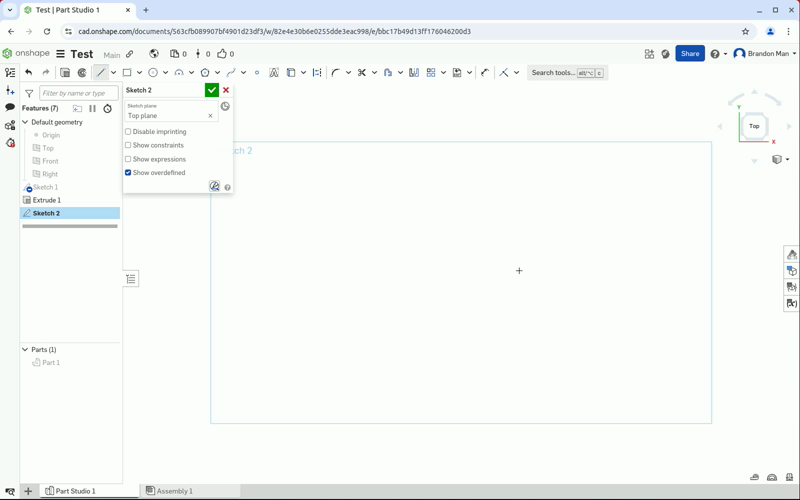
click(519, 270)
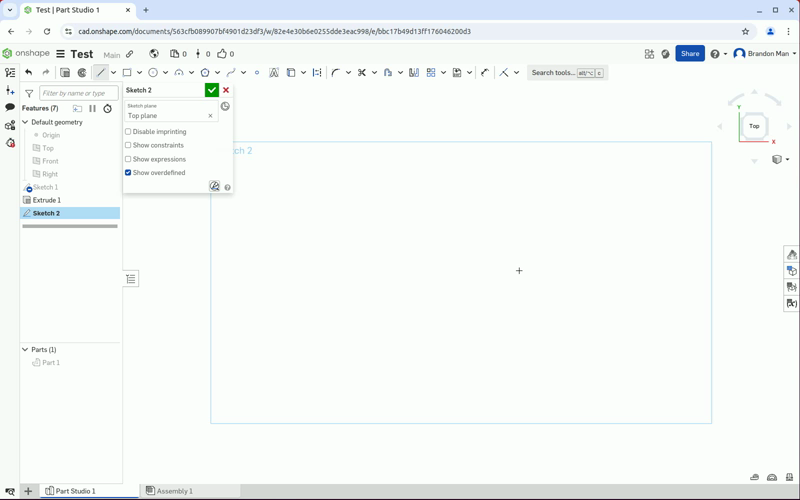
key_up(shift)
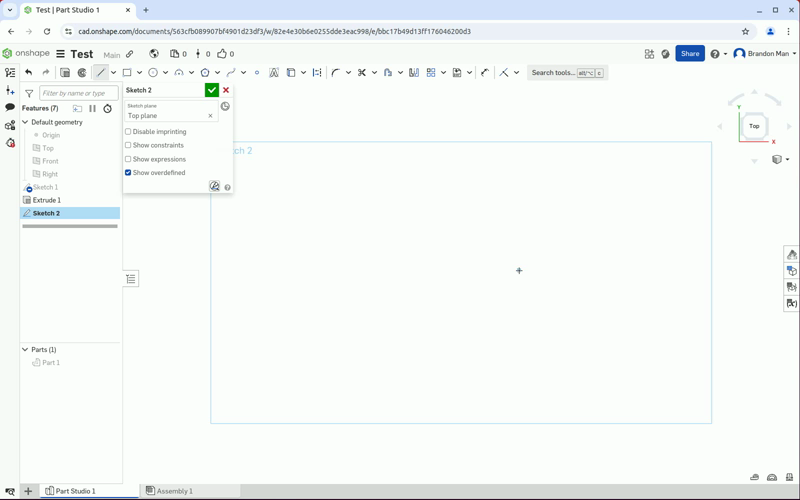
key_down(shift)
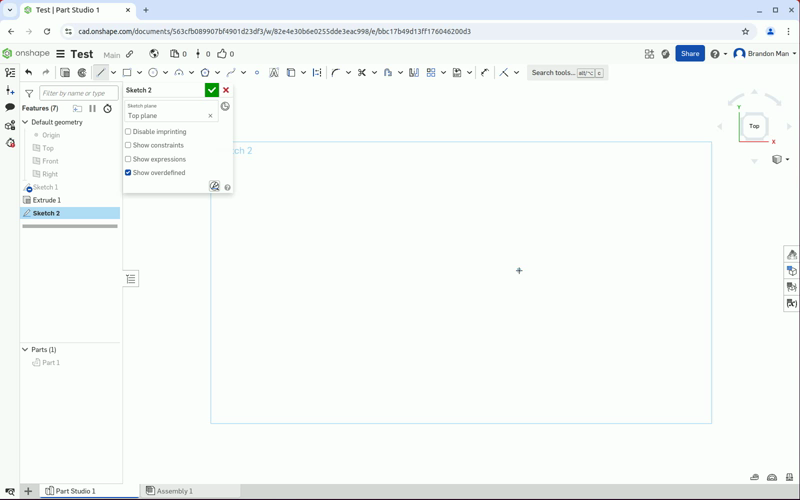
mouse_move(549, 270)
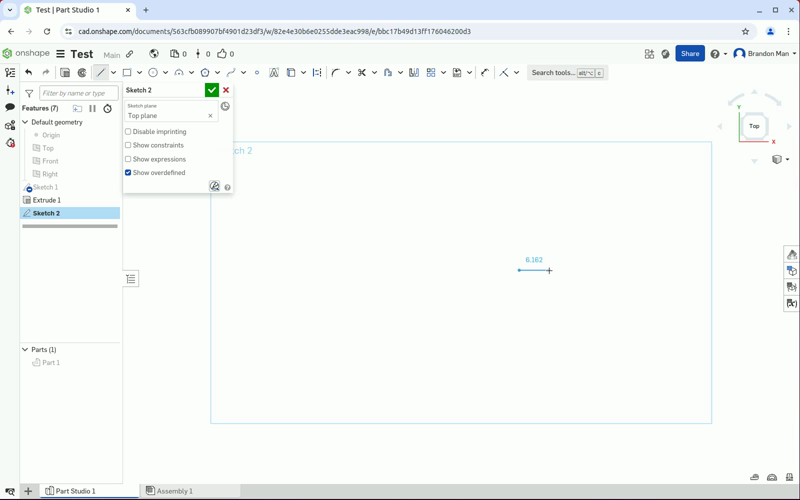
mouse_move(527, 270)
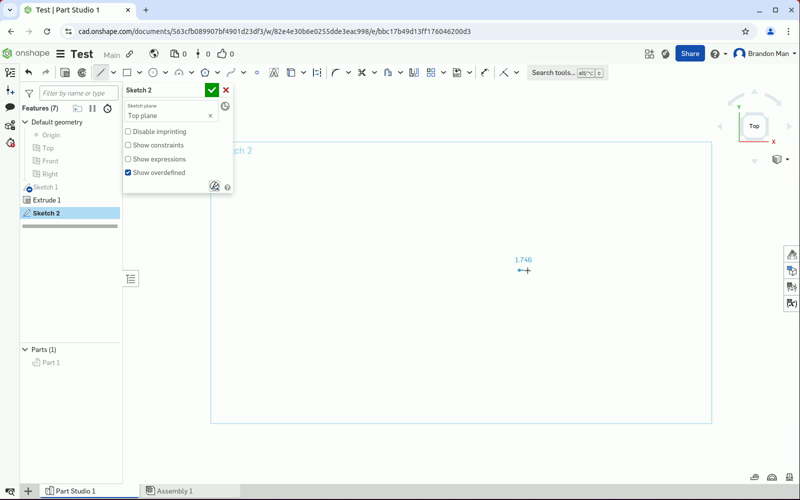
click(527, 270)
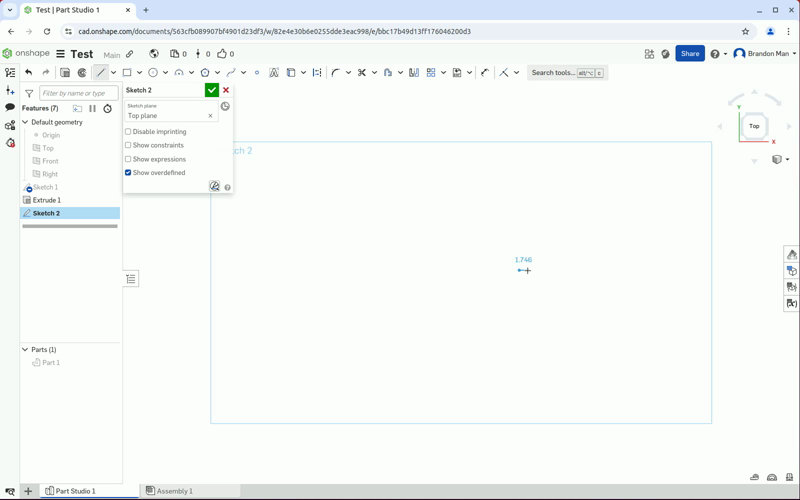
key_up(shift)
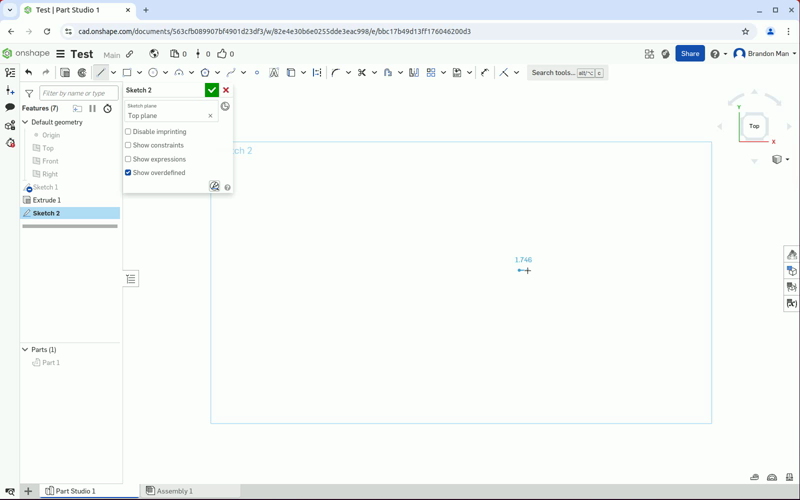
key_down(shift)
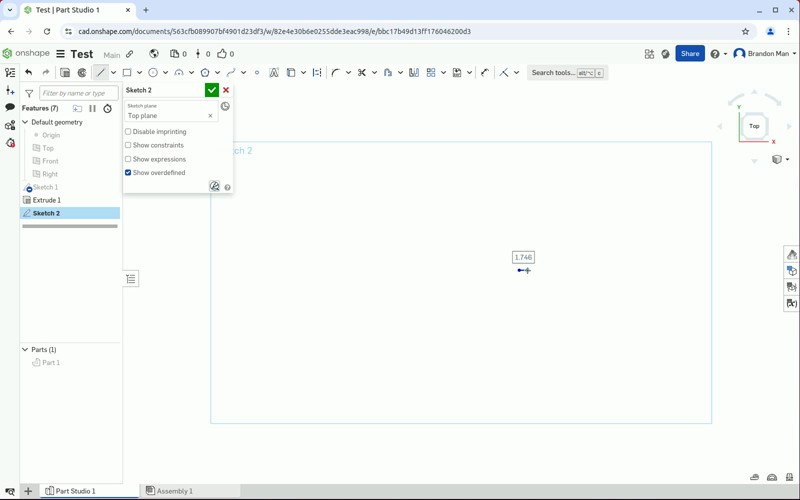
mouse_move(557, 270)
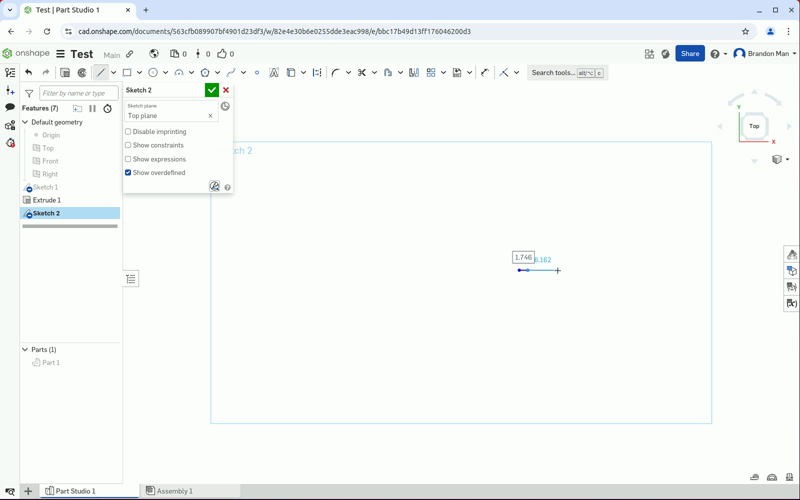
mouse_move(527, 256)
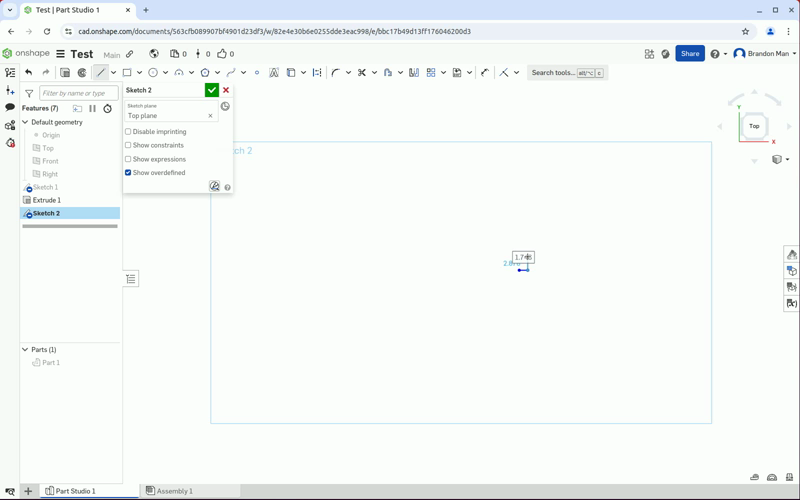
click(527, 256)
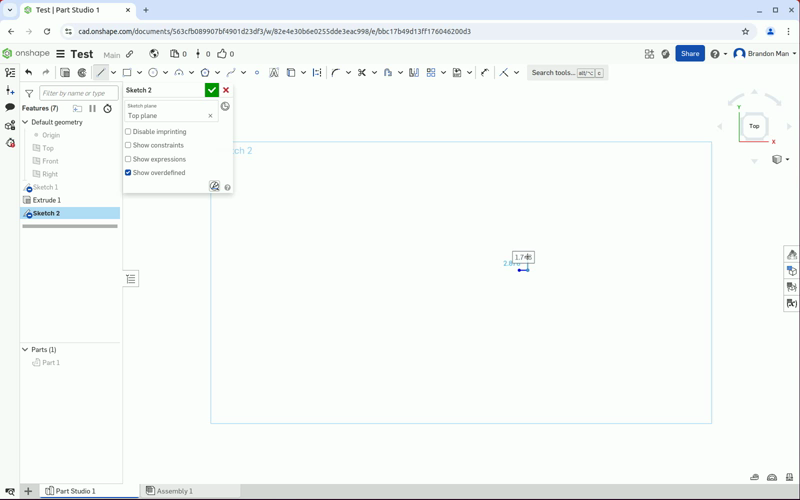
key_up(shift)
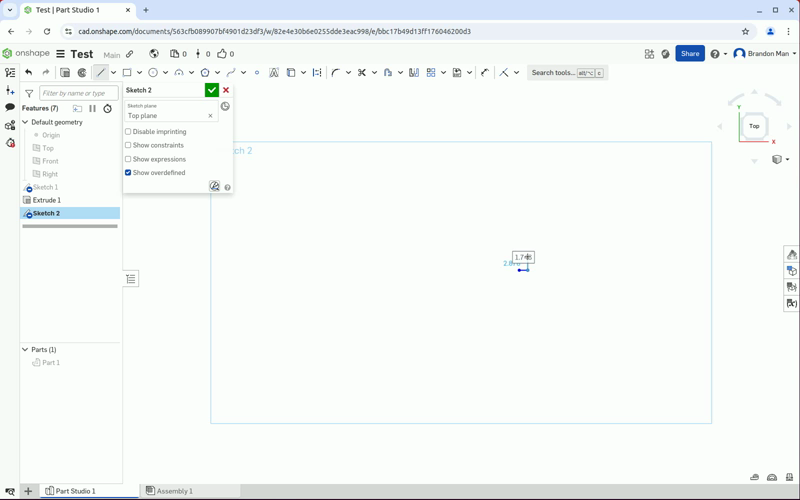
key_down(shift)
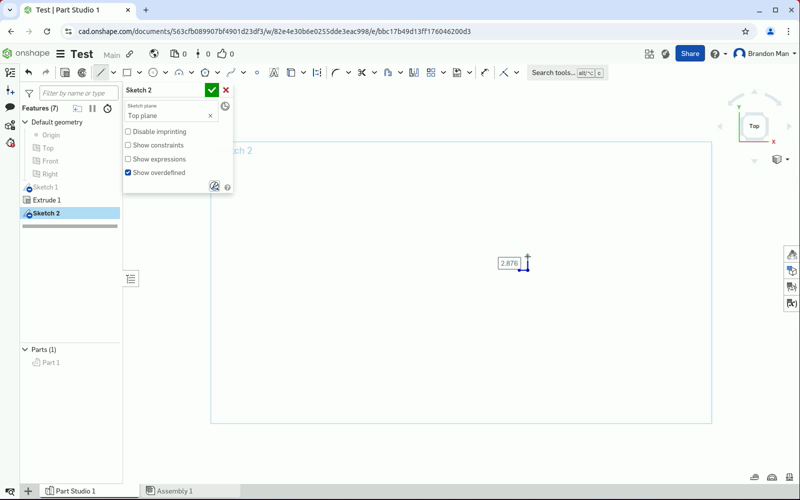
mouse_move(557, 256)
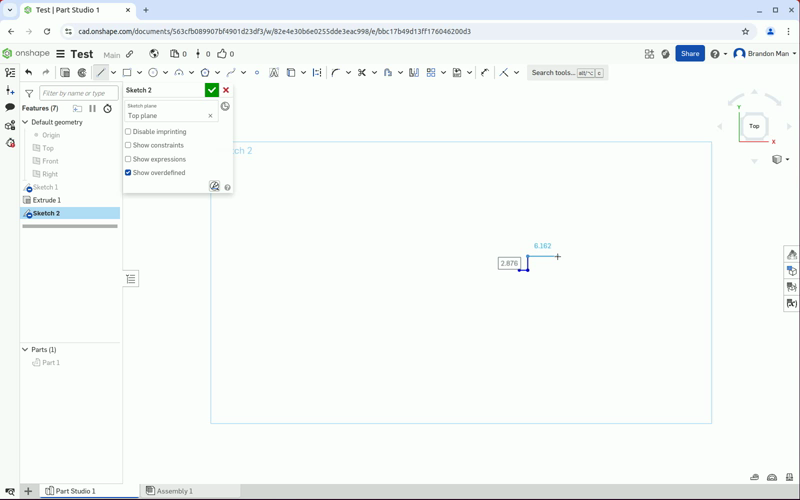
mouse_move(519, 256)
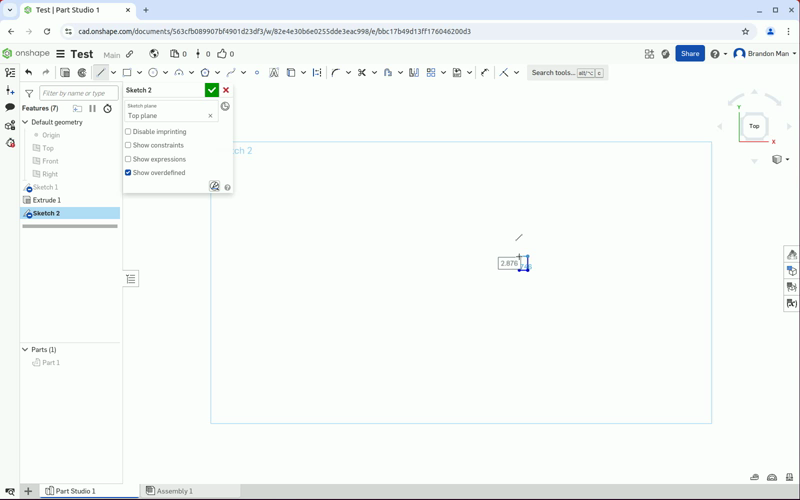
click(519, 256)
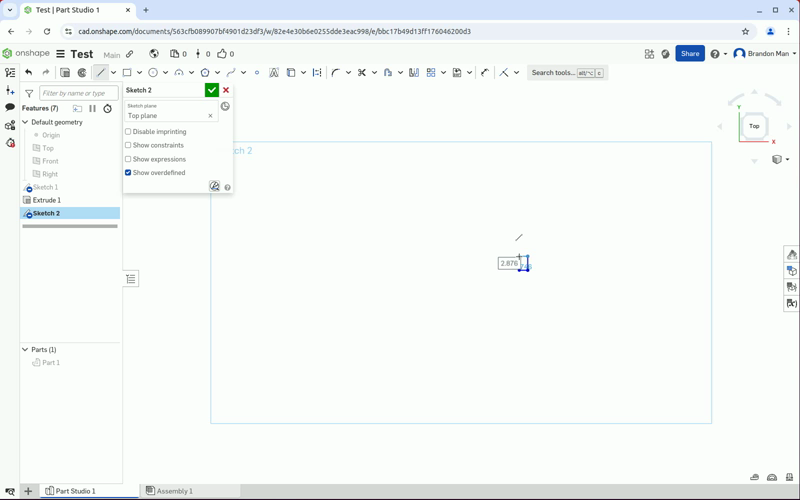
key_up(shift)
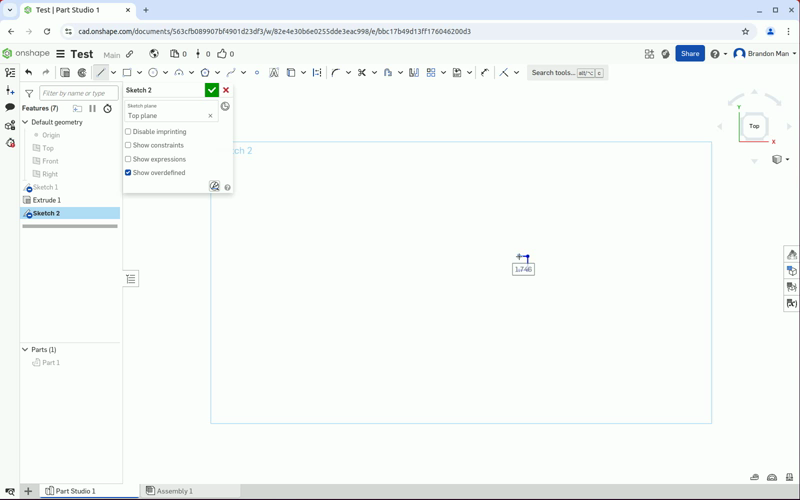
mouse_move(549, 256)
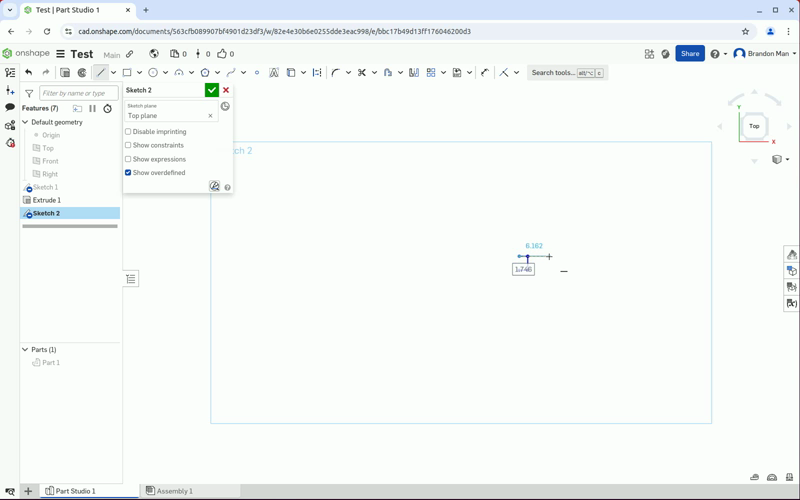
key_down(shift)
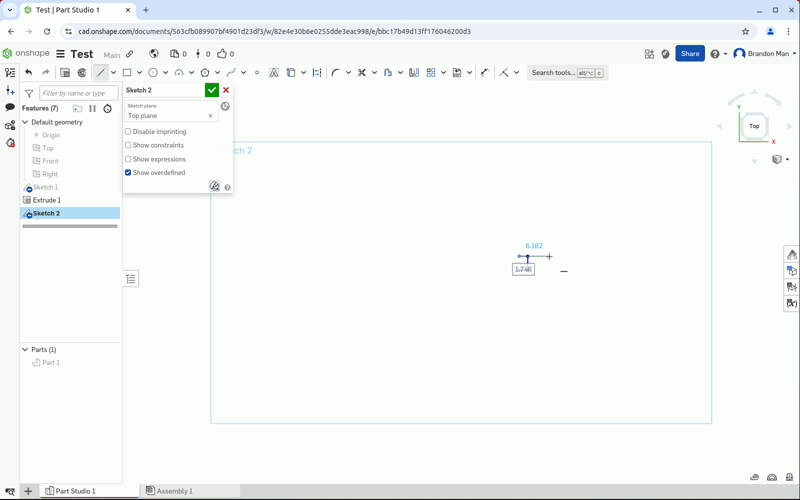
mouse_move(519, 270)
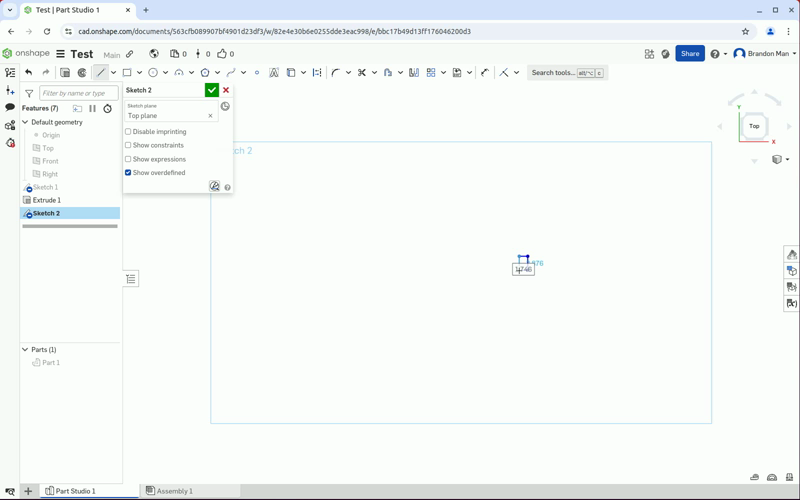
key_up(shift)
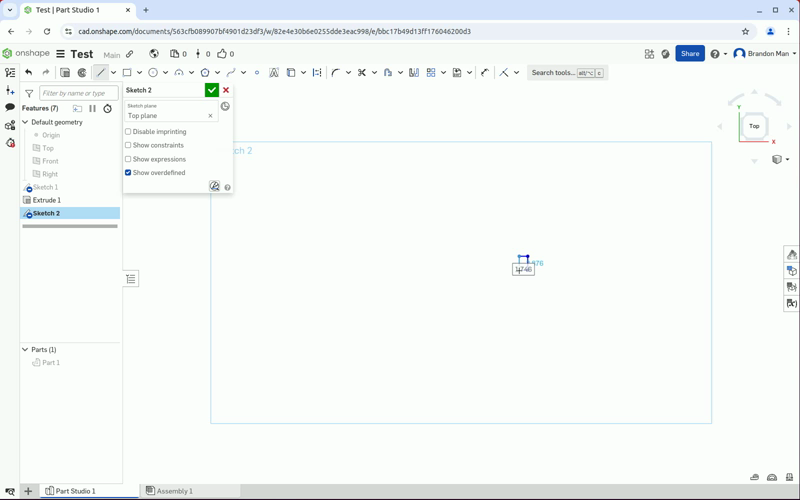
click(519, 270)
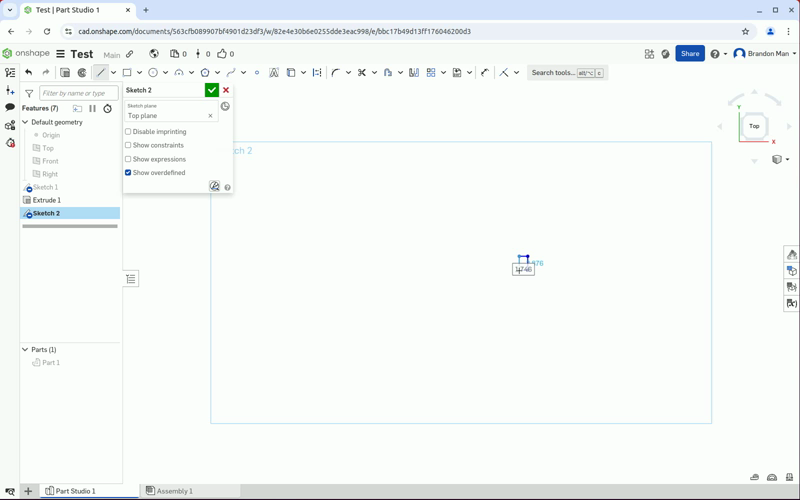
key(esc)
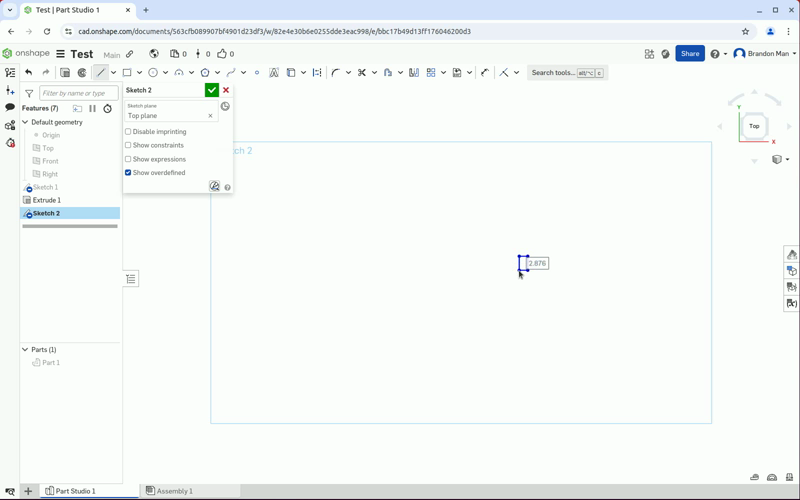
mouse_move(525, 260)
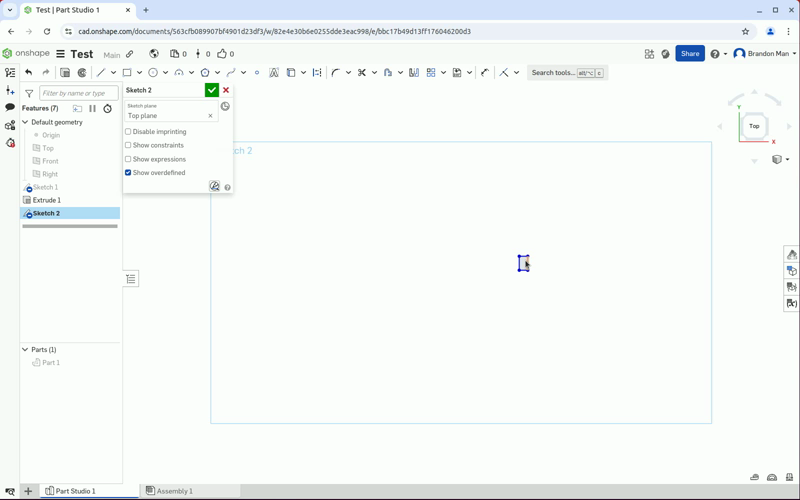
scroll(6)
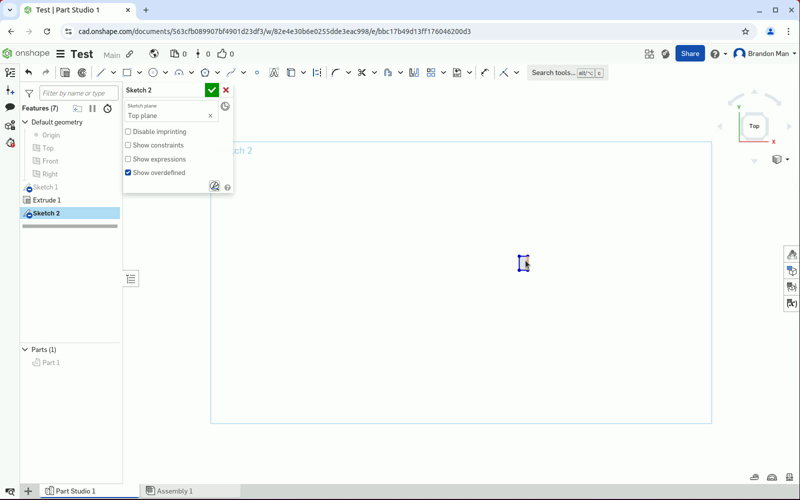
scroll(6)
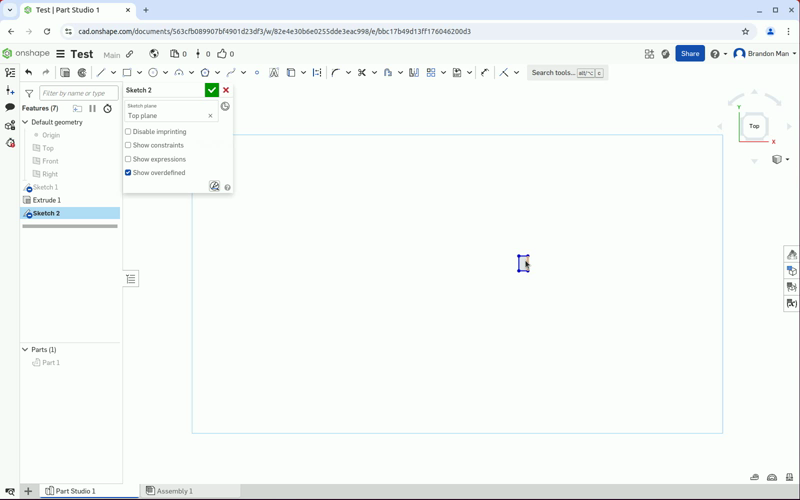
scroll(6)
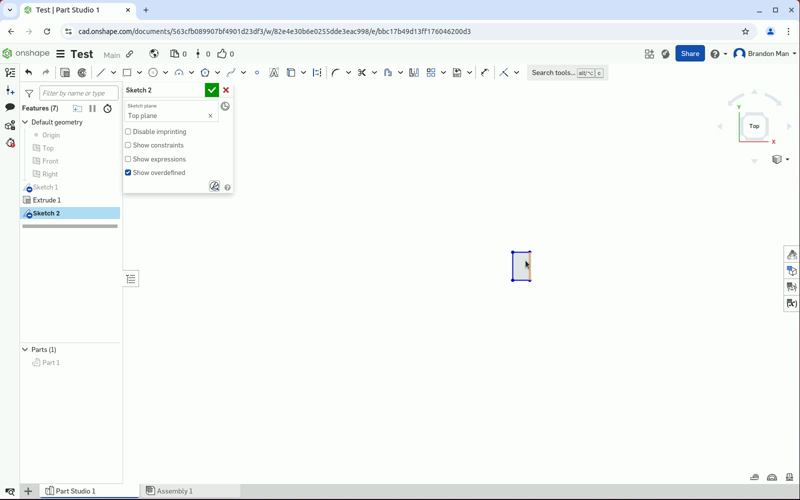
scroll(6)
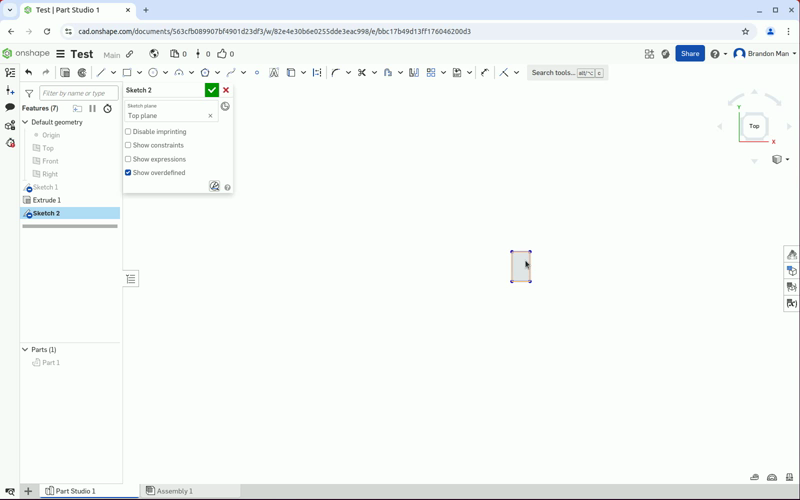
scroll(6)
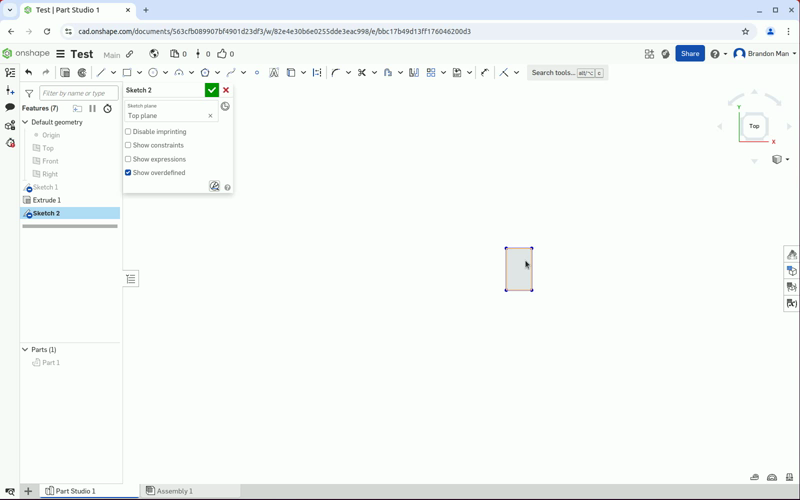
scroll(6)
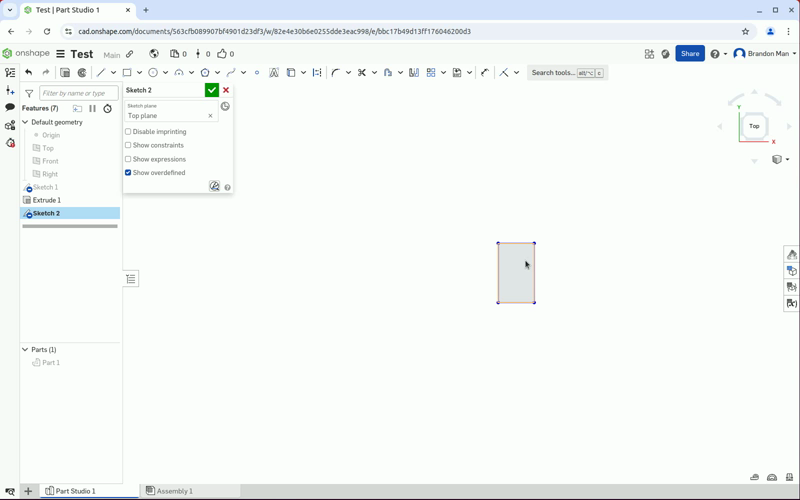
scroll(6)
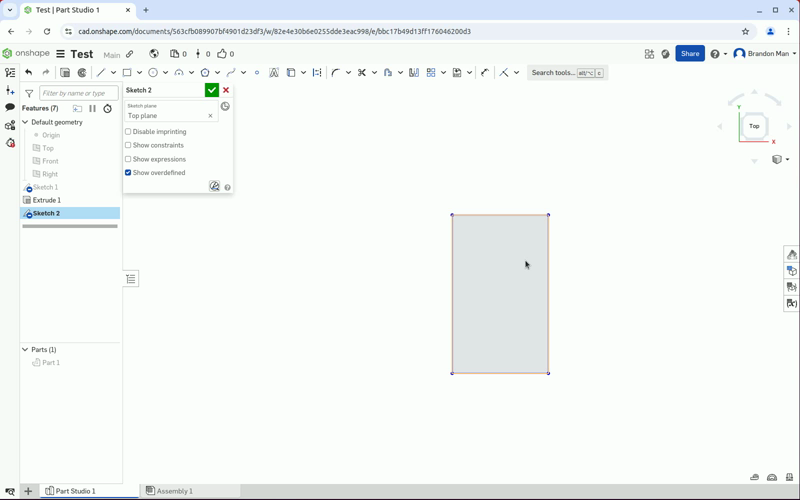
click(525, 260)
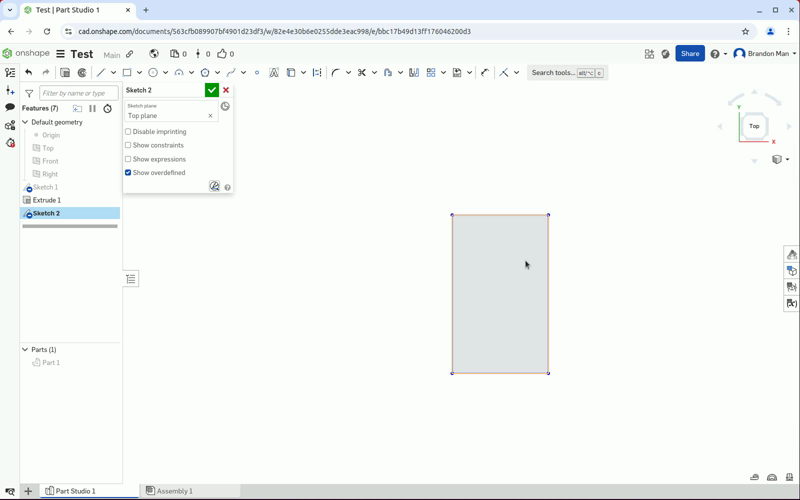
scroll(-6)
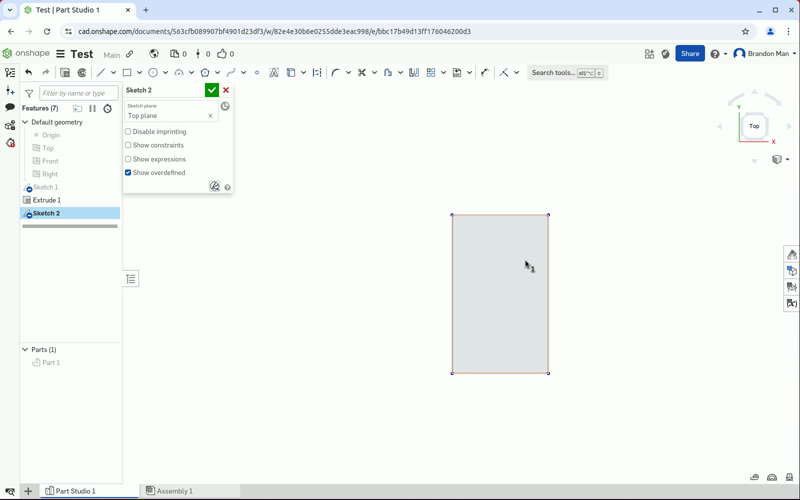
scroll(-6)
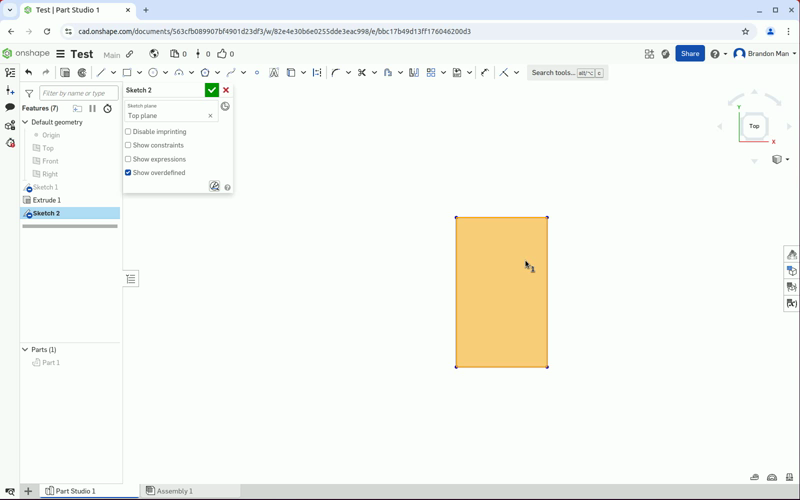
scroll(-6)
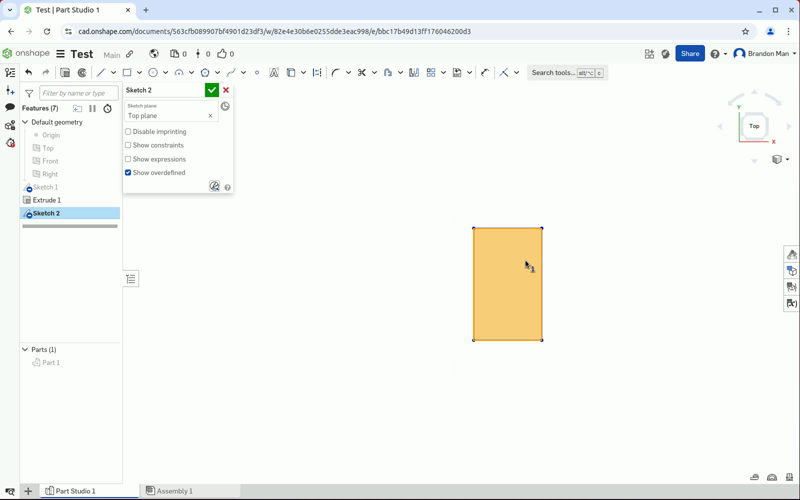
scroll(-6)
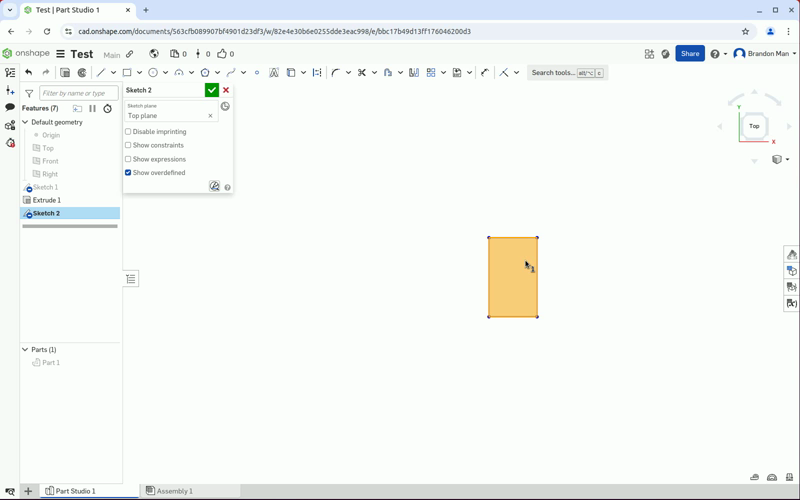
scroll(-6)
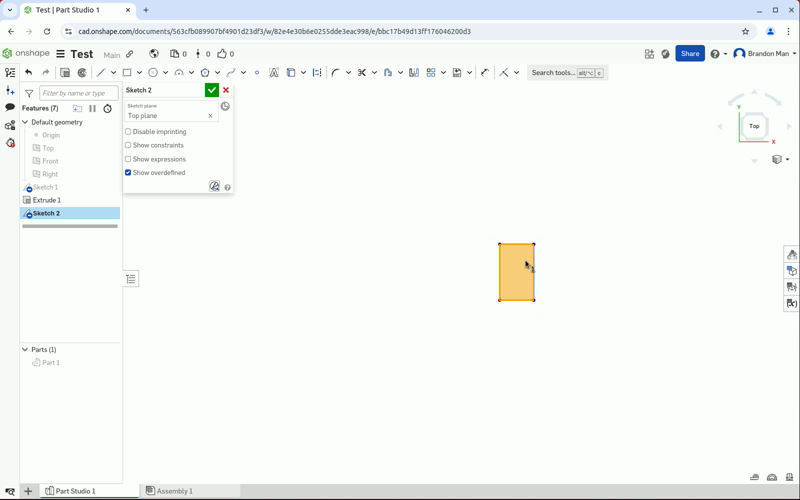
scroll(-6)
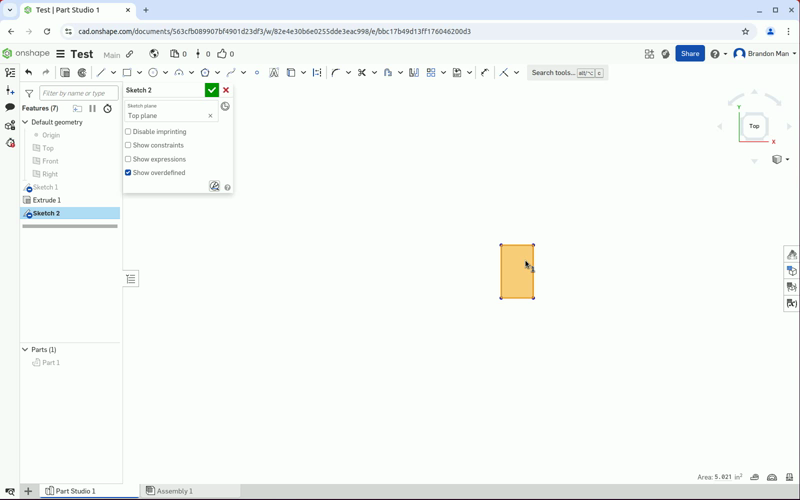
scroll(-6)
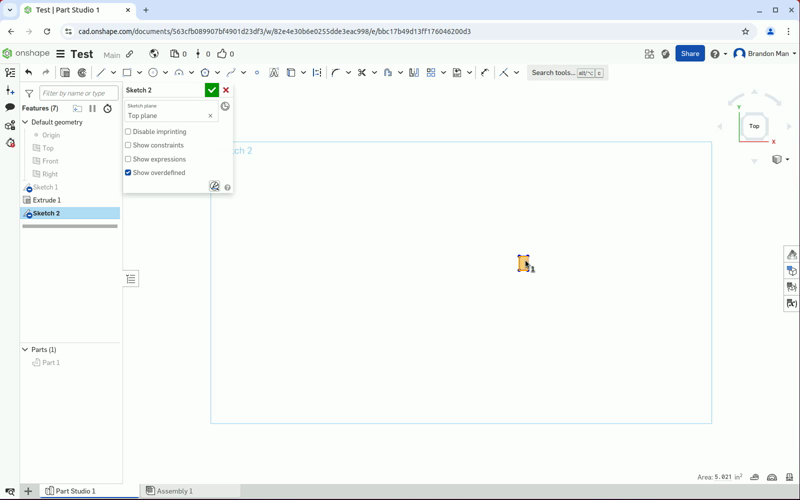
mouse_move(73, 352)
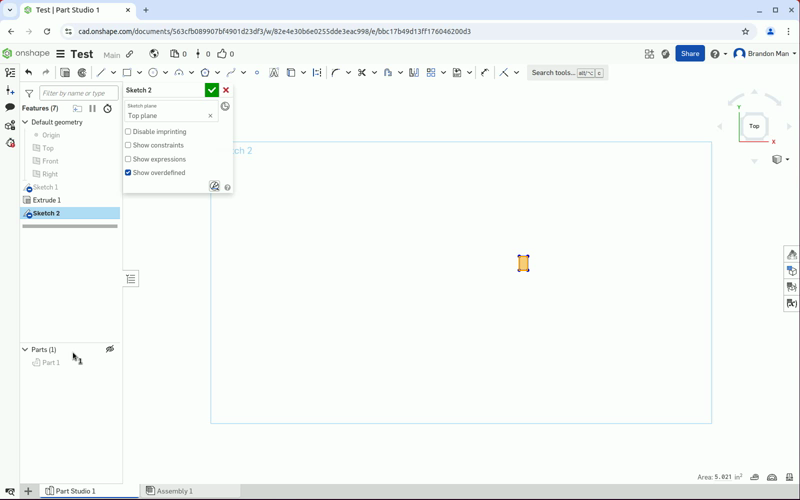
key(shift+y)
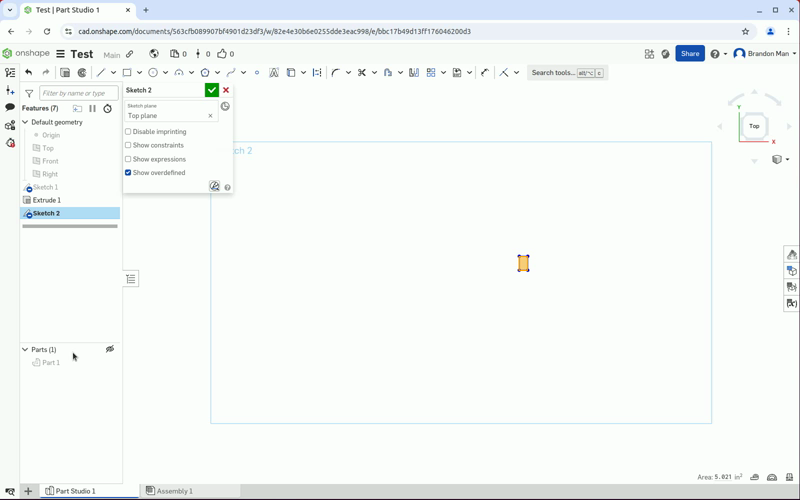
key(shift+e)
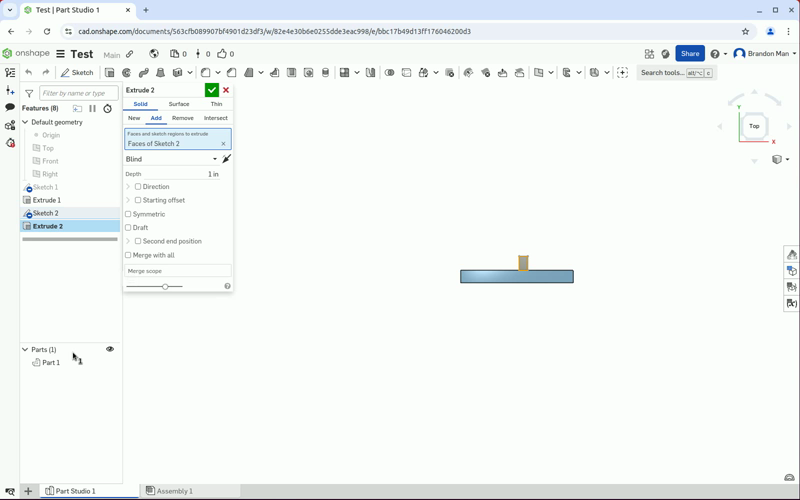
mouse_move(143, 106)
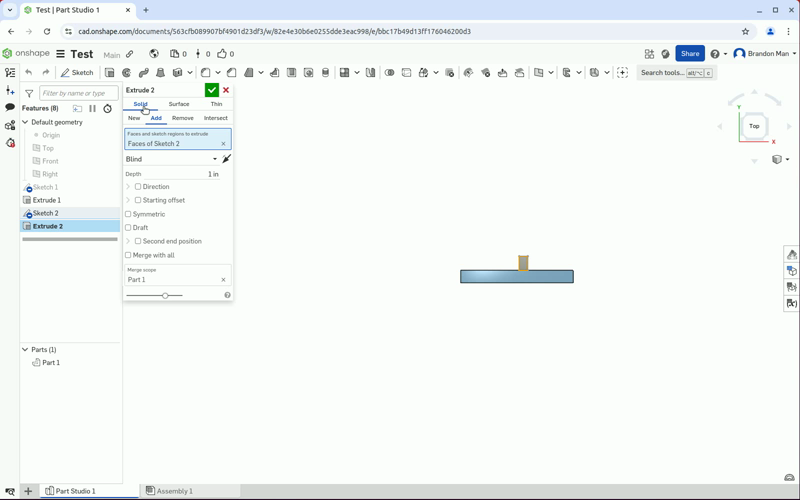
click(143, 106)
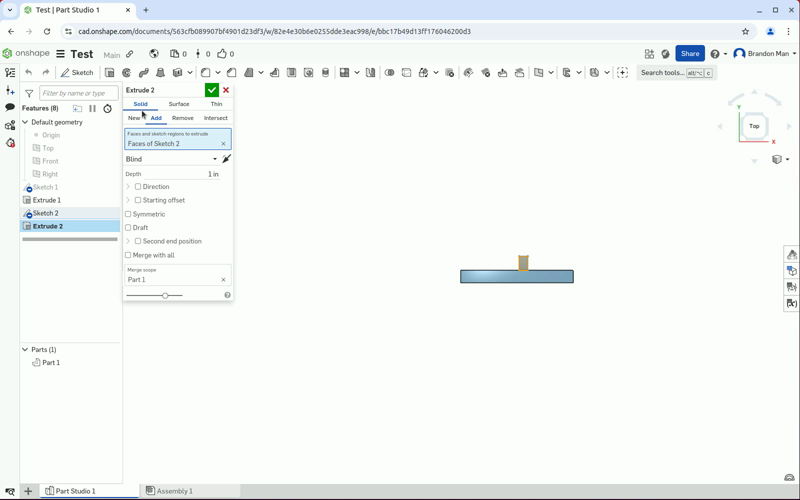
mouse_move(137, 120)
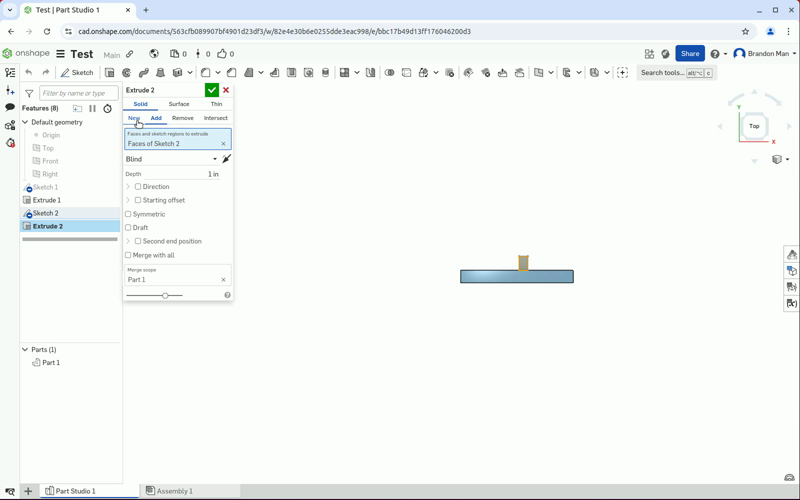
click(137, 120)
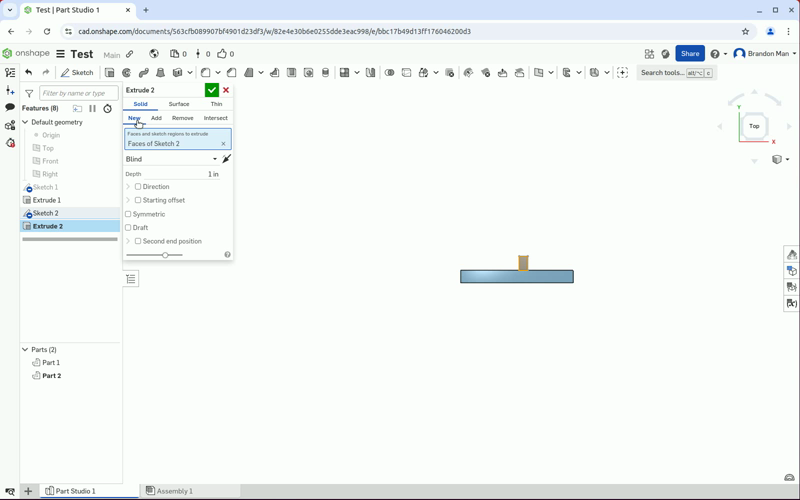
key(tab, 4)
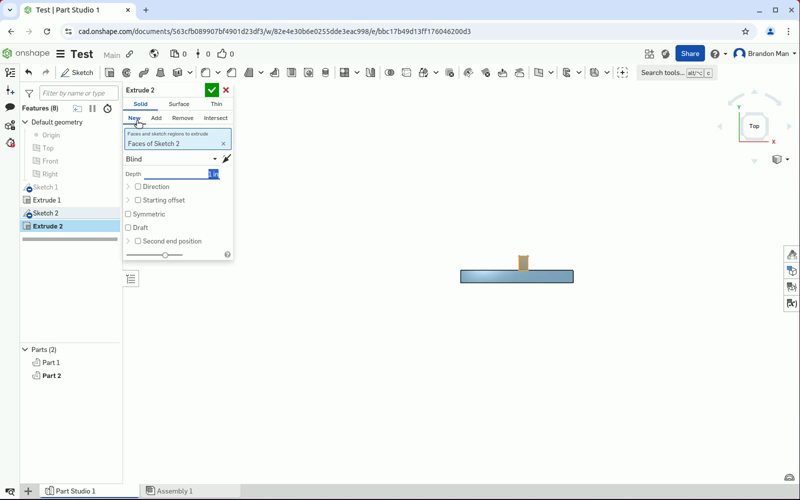
text(-34.662)
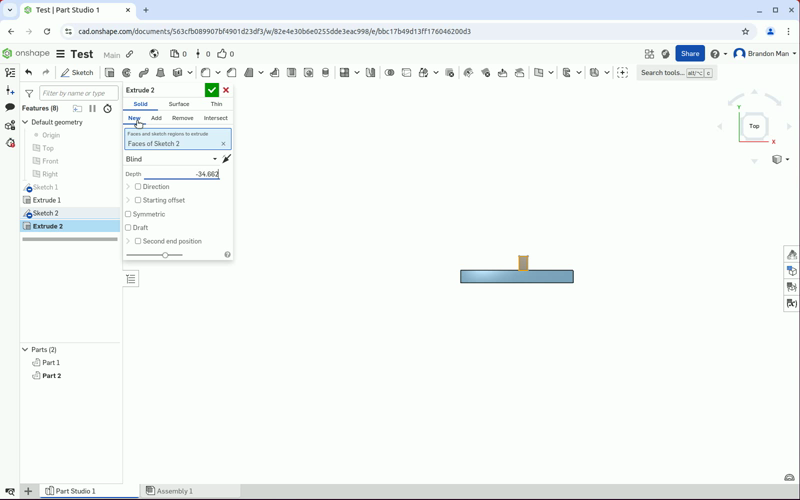
key(tab, 3)
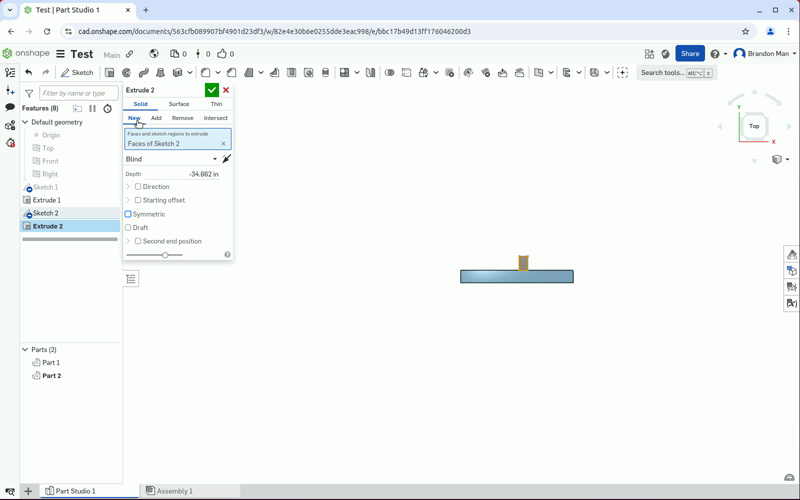
key(space)
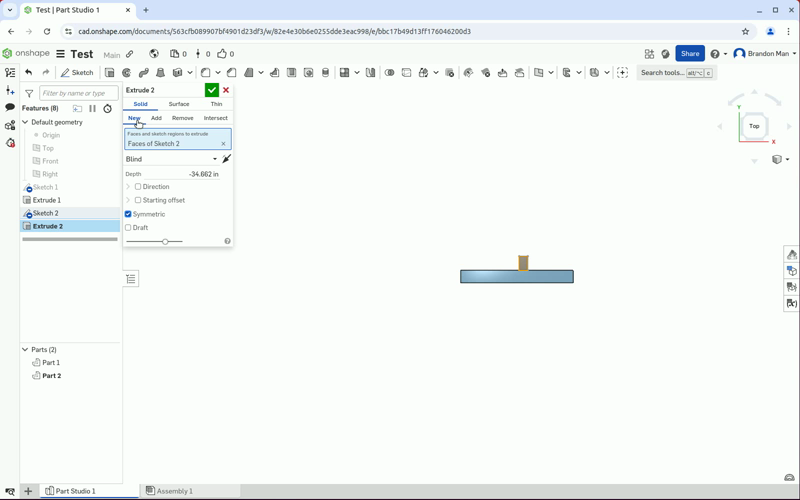
key(enter)
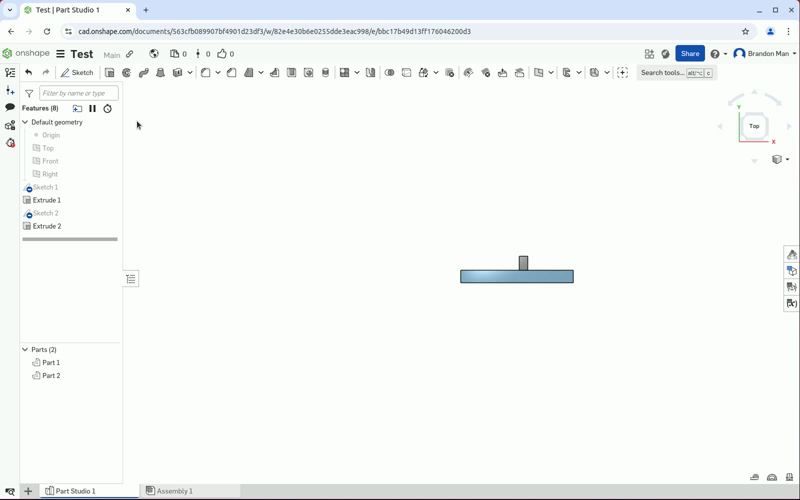
key(shift+h)
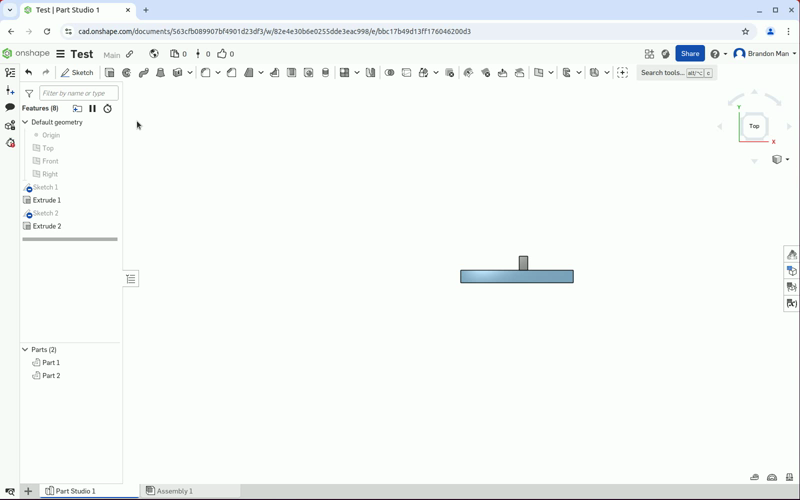
key(shift+h)
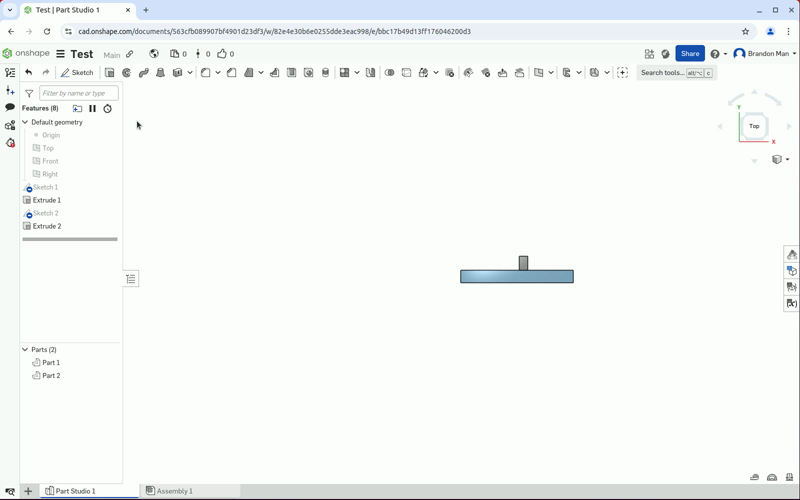
mouse_move(73, 189)
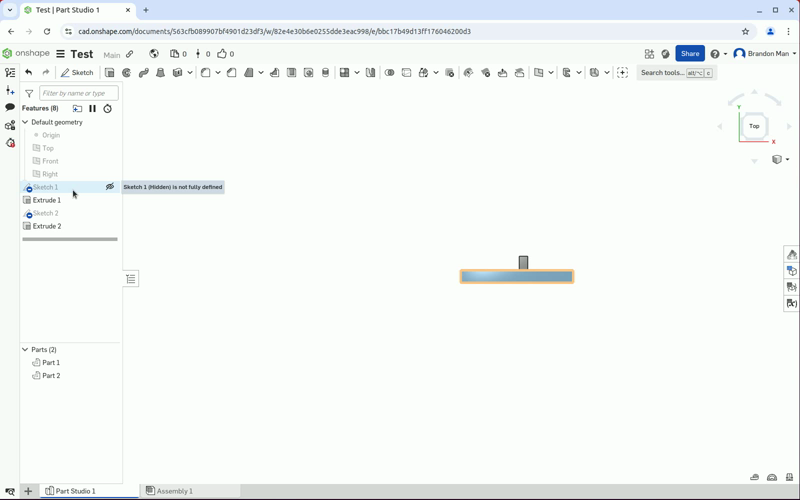
click(73, 189)
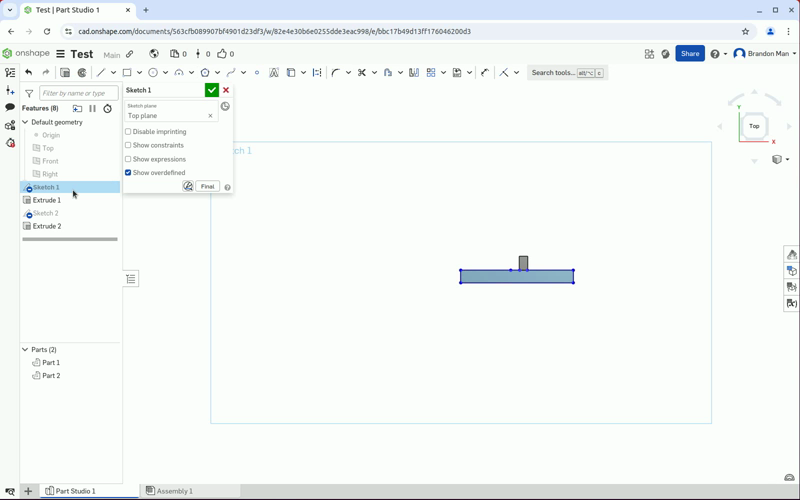
mouse_move(229, 92)
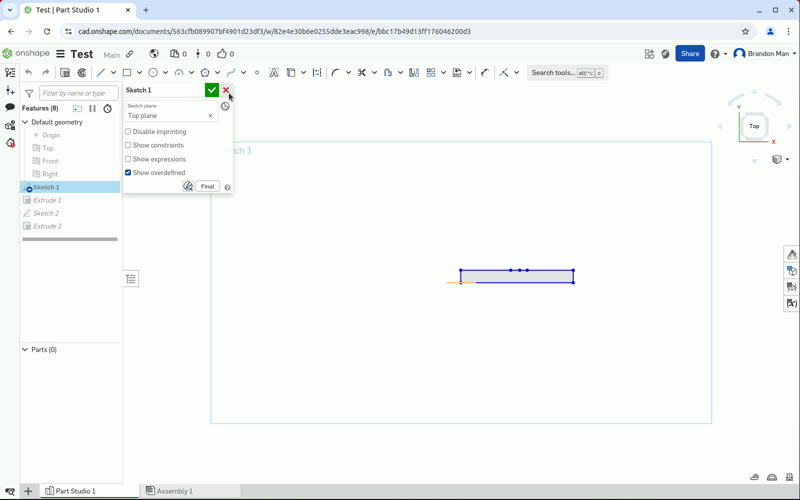
click(229, 92)
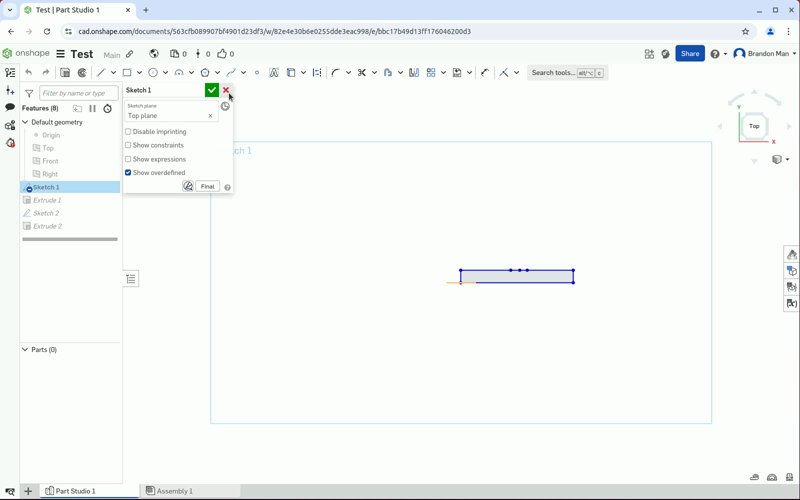
key(shift+s)
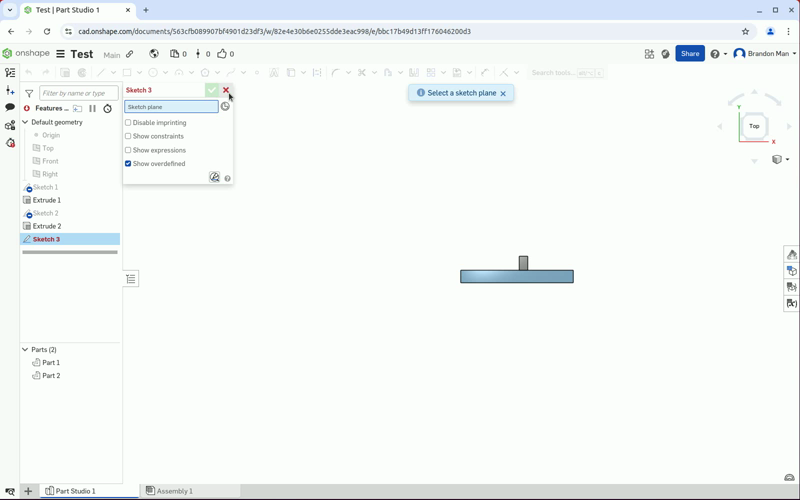
mouse_move(73, 150)
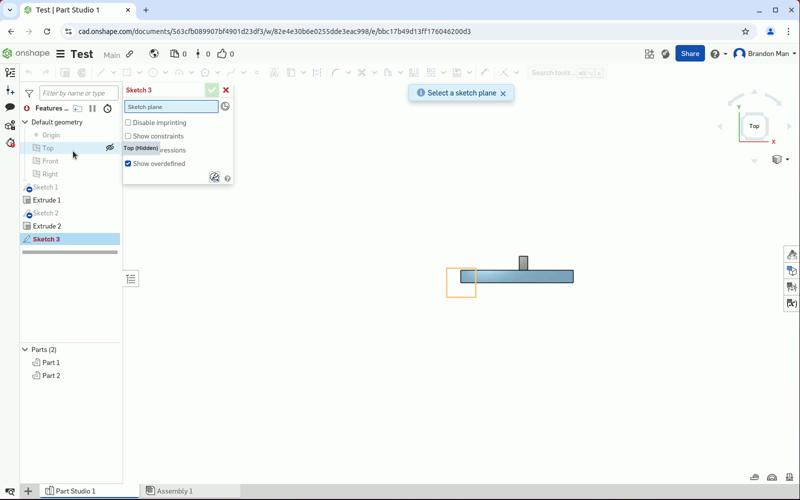
click(73, 150)
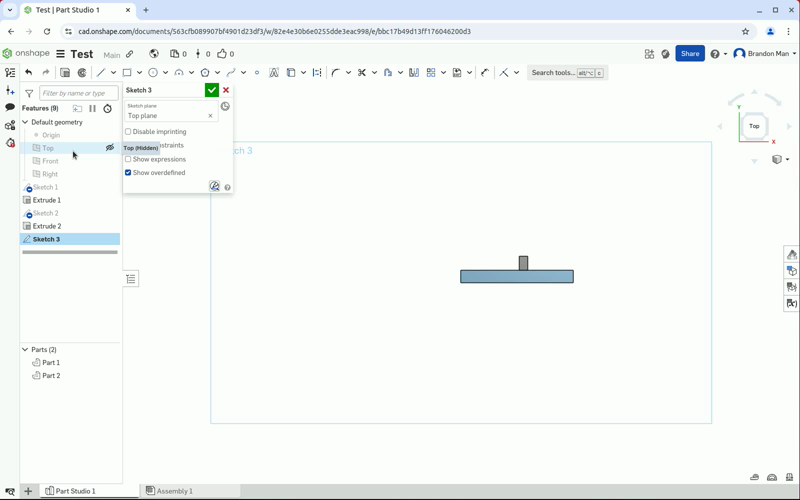
mouse_move(73, 352)
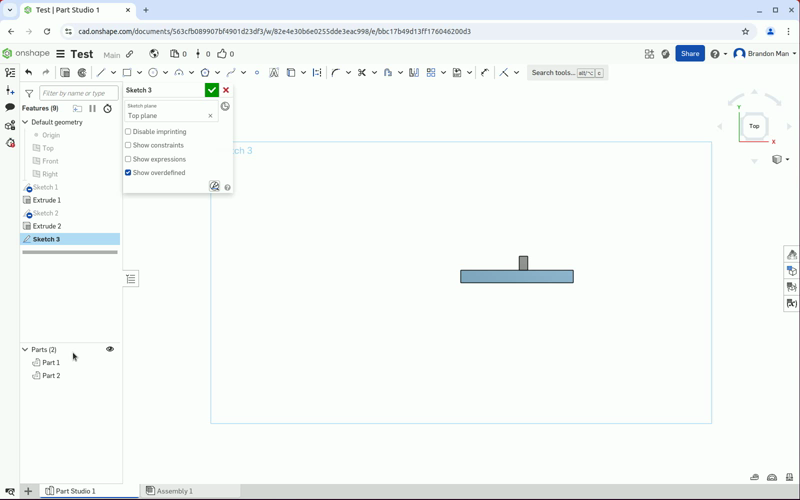
key(y)
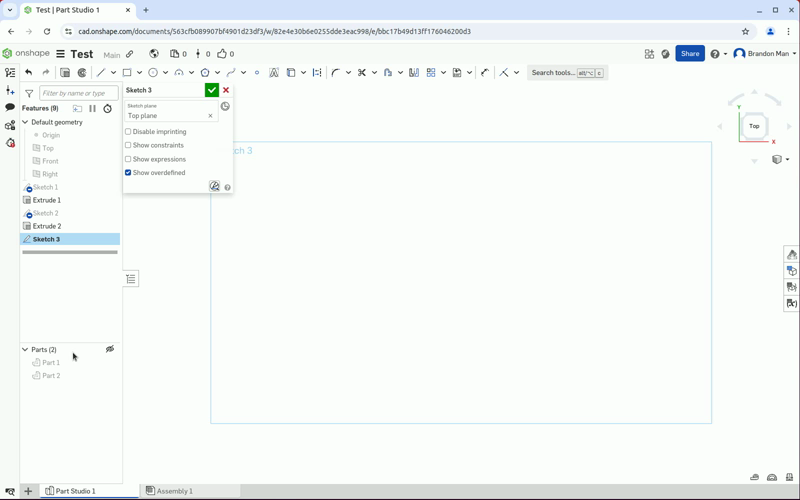
key(l)
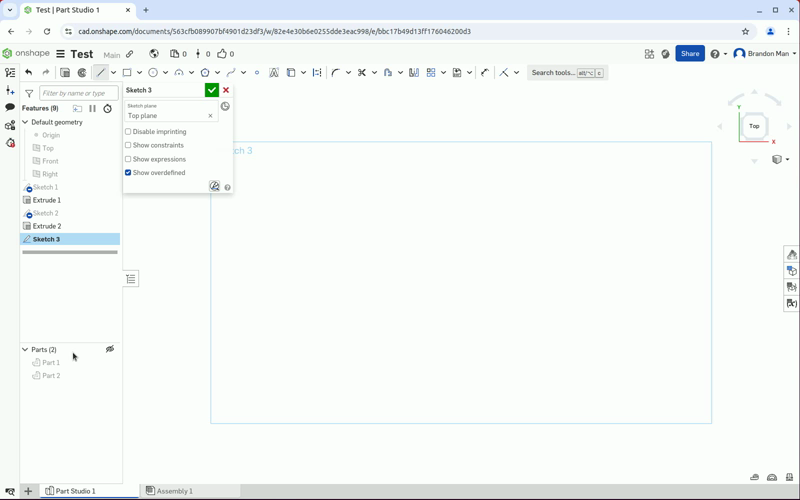
key_down(shift)
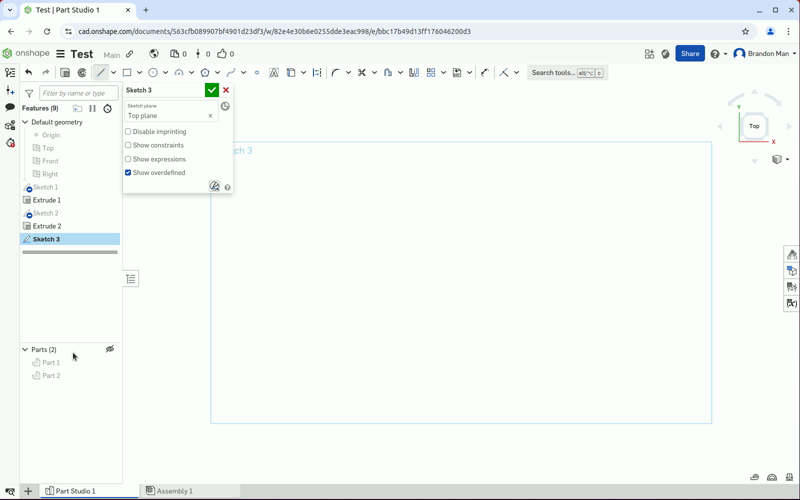
mouse_move(460, 270)
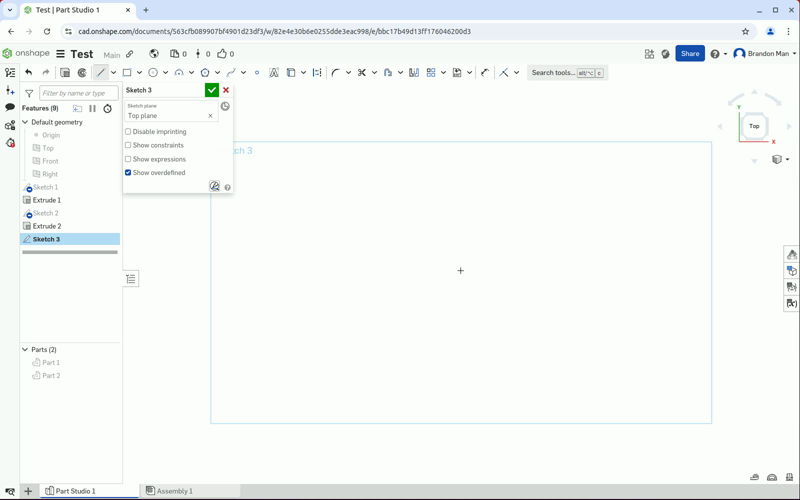
click(460, 270)
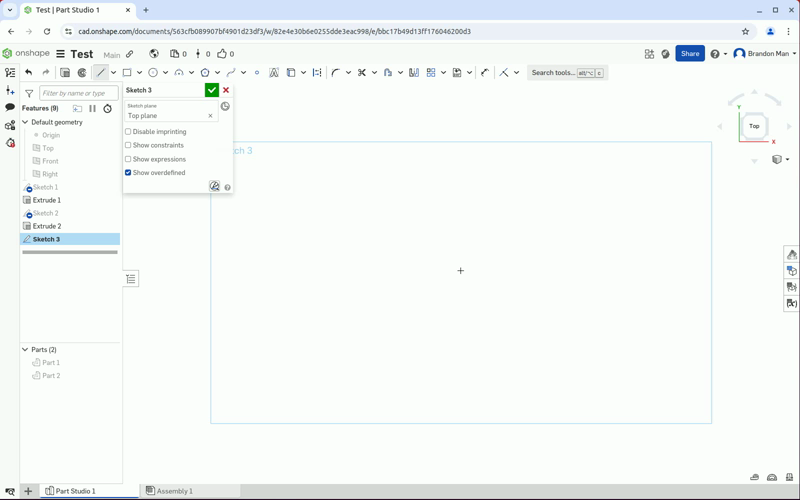
key_up(shift)
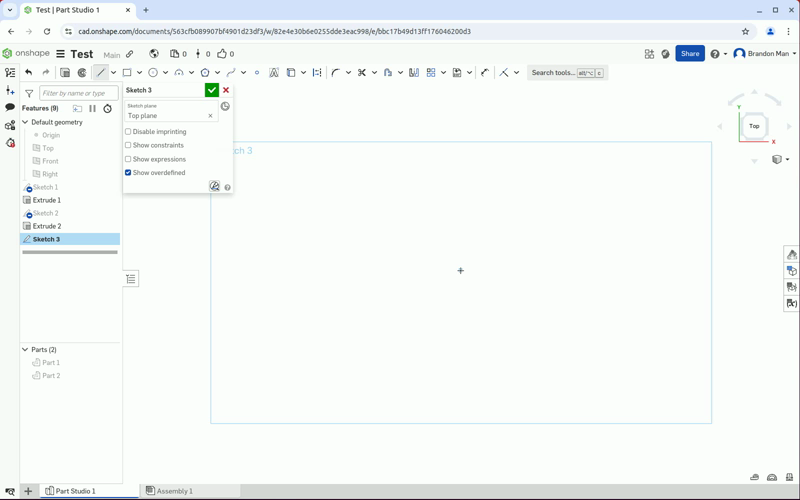
key_down(shift)
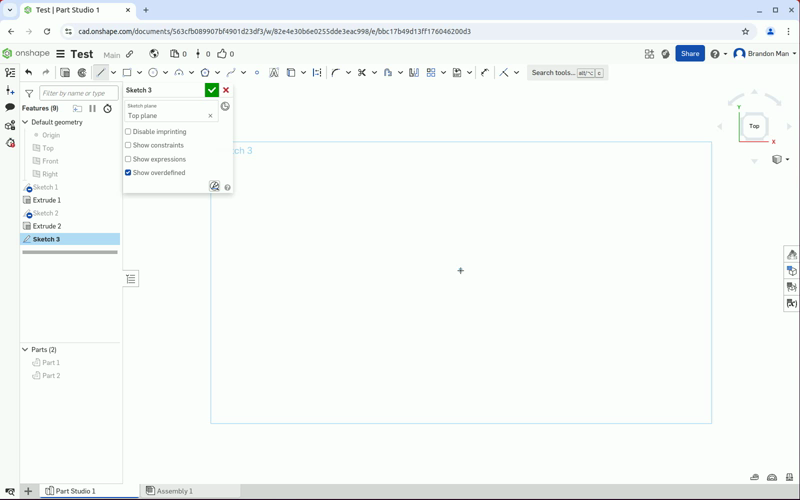
mouse_move(490, 270)
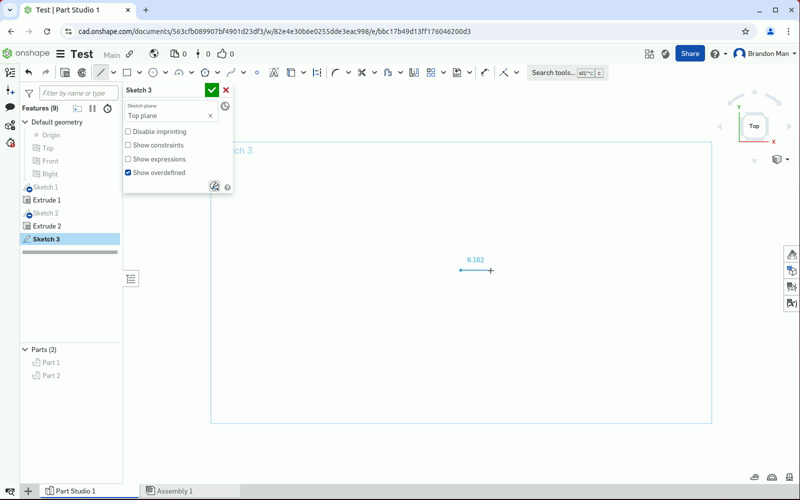
mouse_move(510, 270)
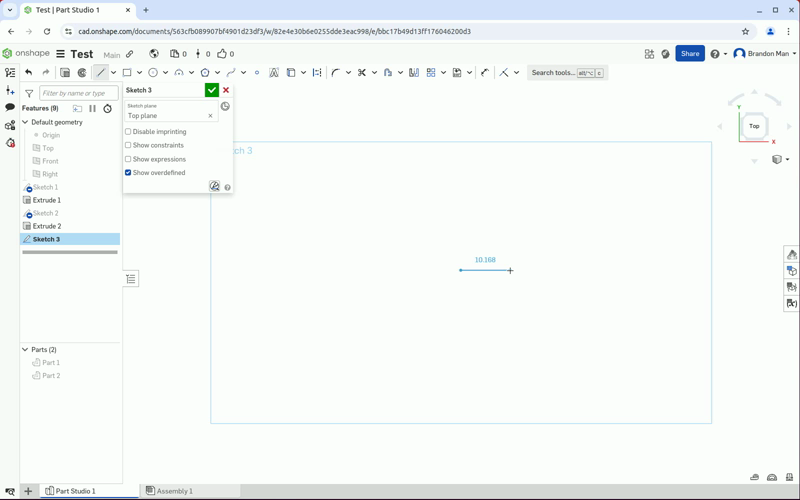
click(510, 270)
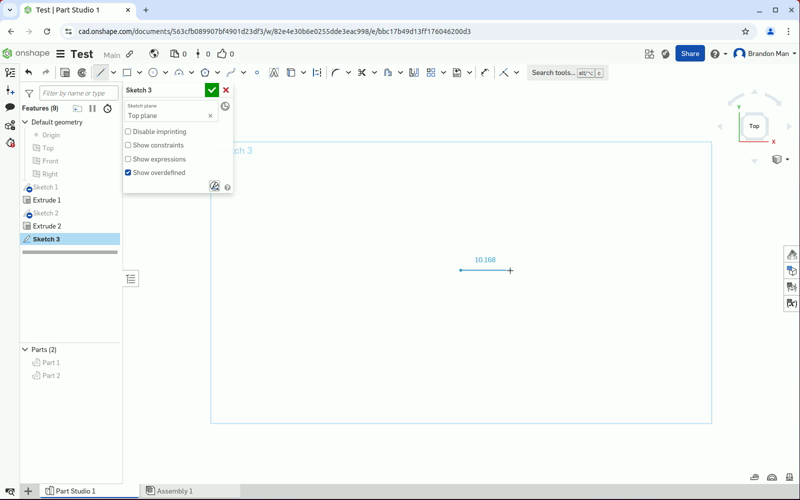
key_up(shift)
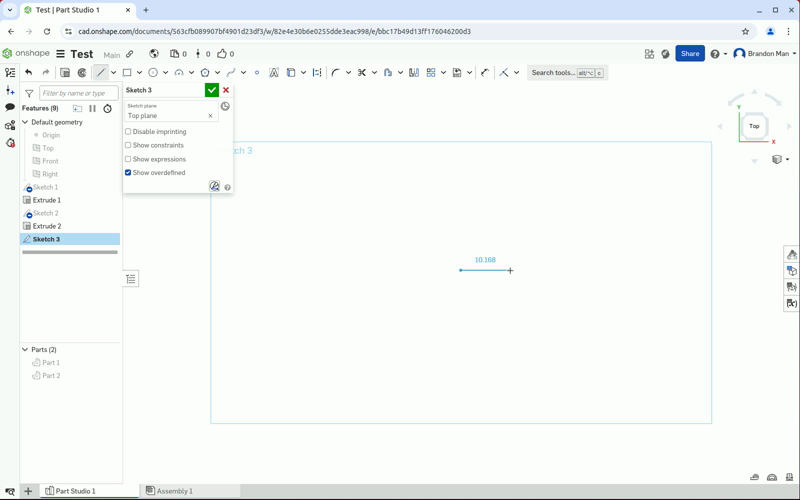
key_down(shift)
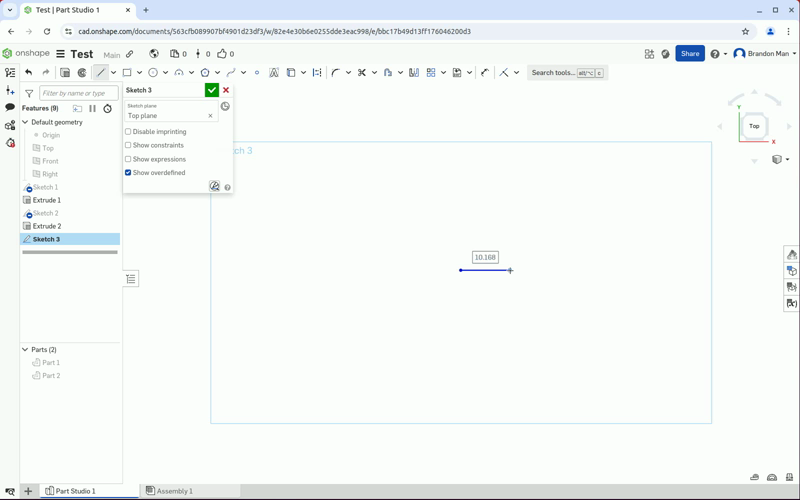
mouse_move(540, 270)
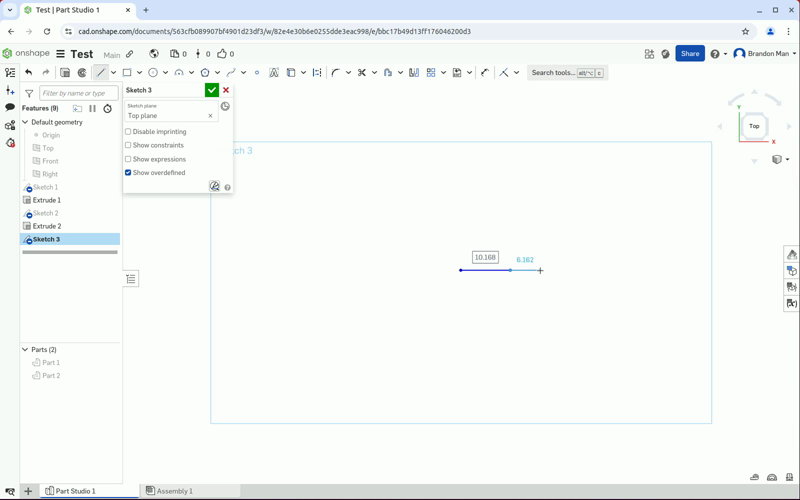
mouse_move(510, 257)
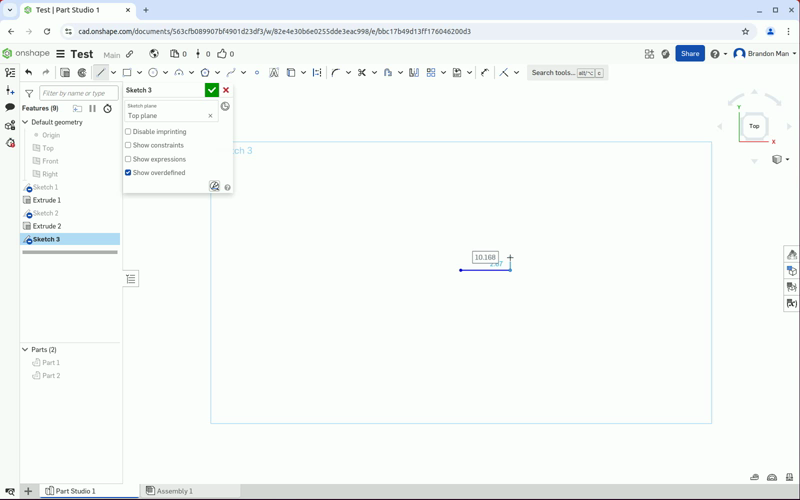
click(510, 257)
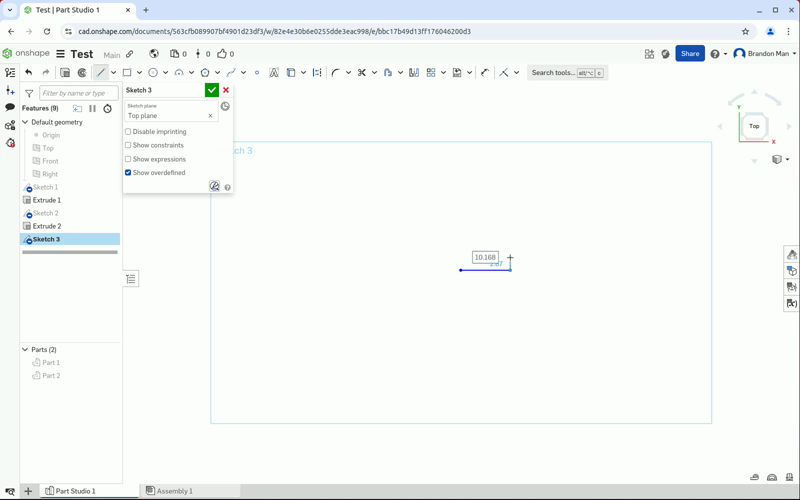
key_up(shift)
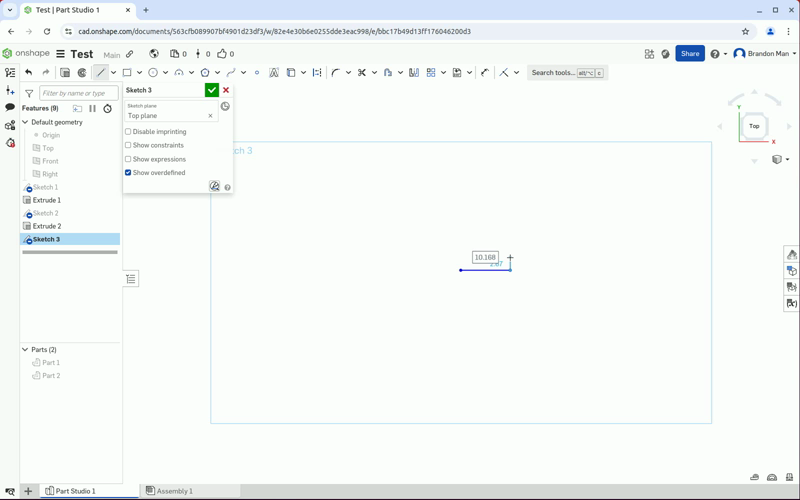
key_down(shift)
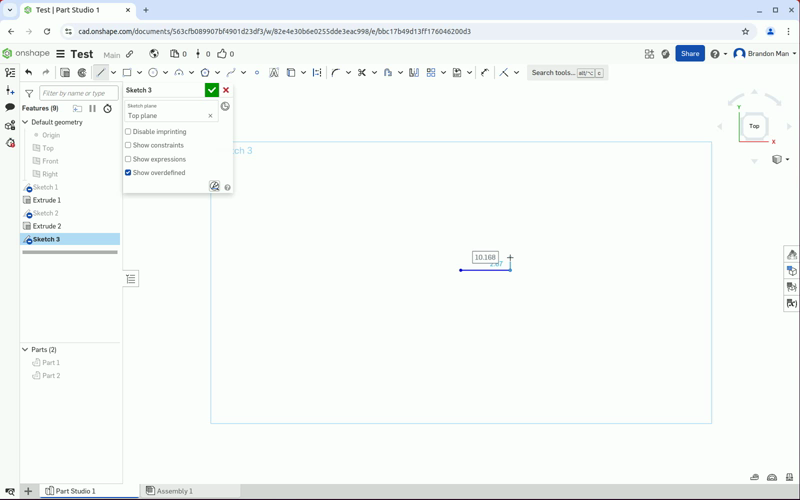
mouse_move(540, 257)
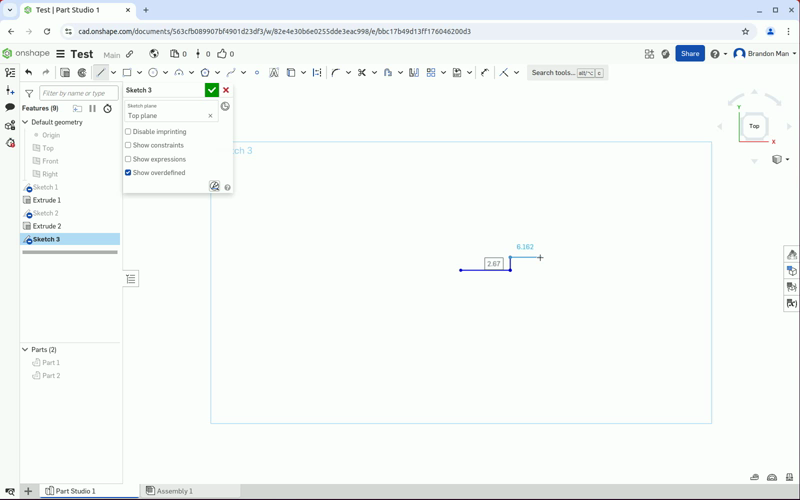
mouse_move(510, 213)
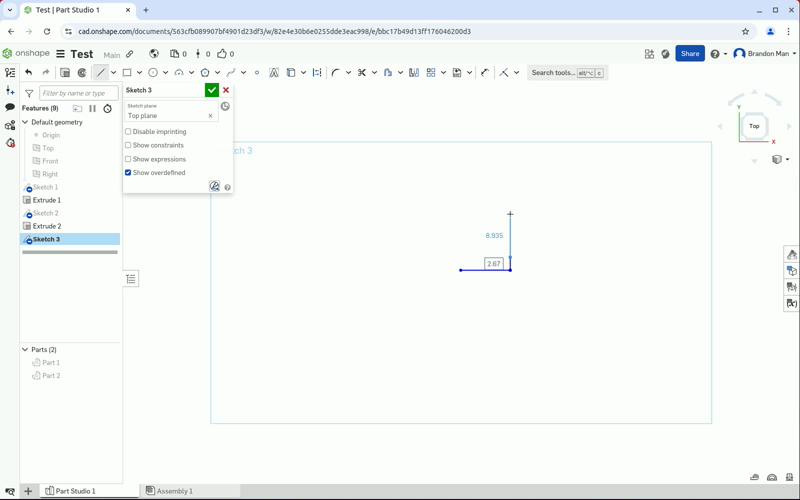
click(510, 213)
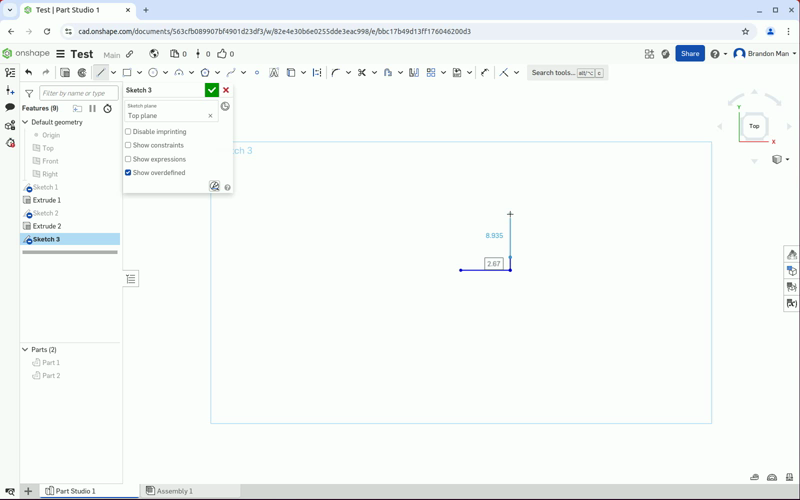
key_up(shift)
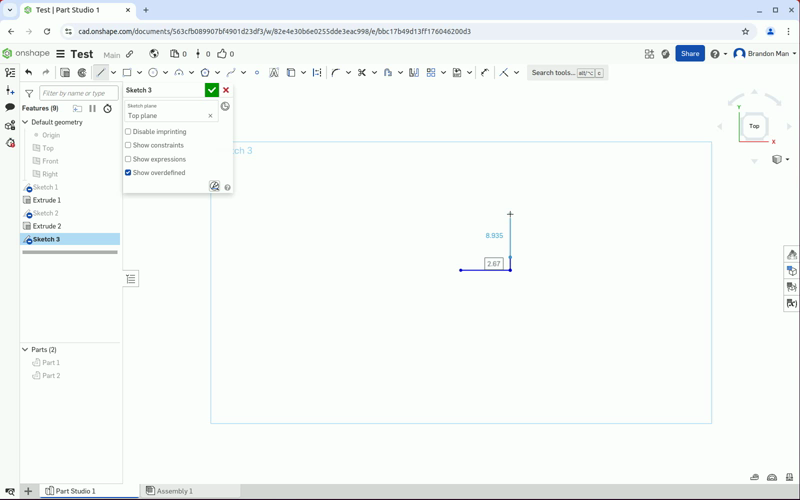
key(esc)
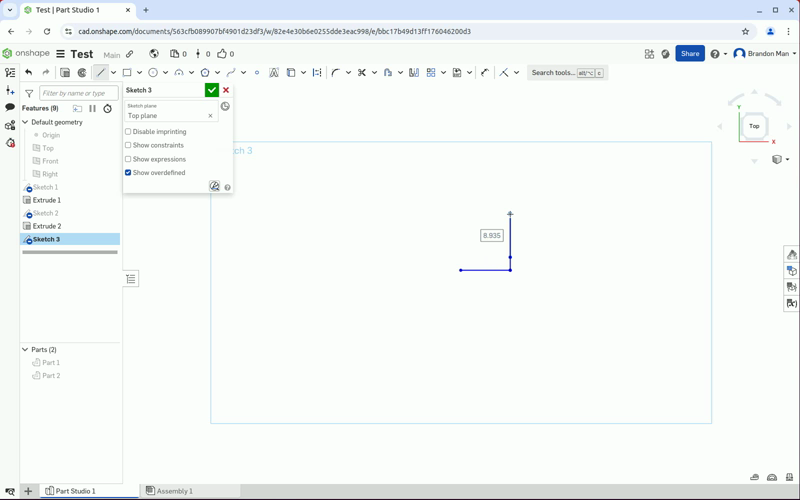
key(a)
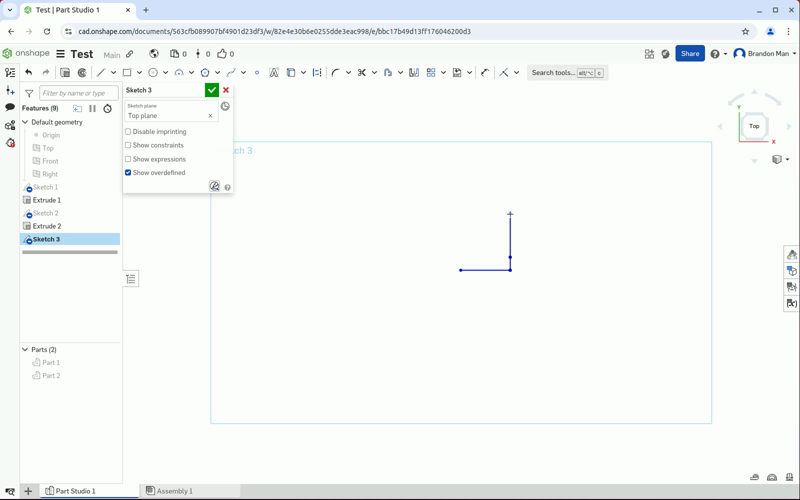
mouse_move(510, 213)
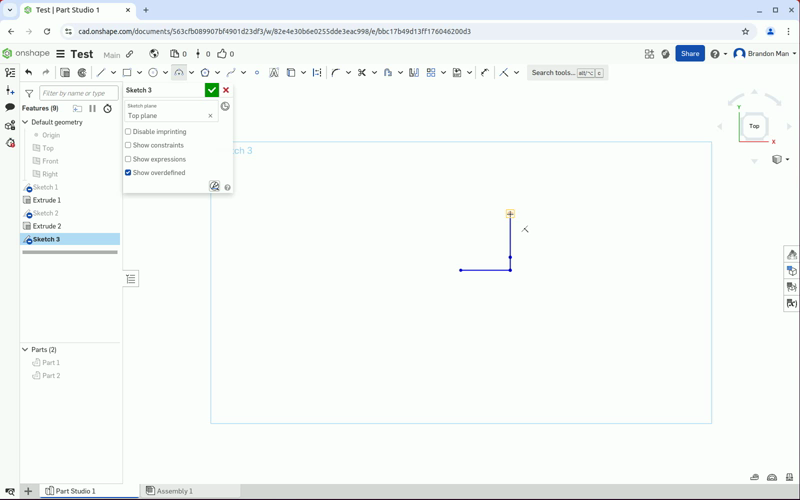
click(510, 213)
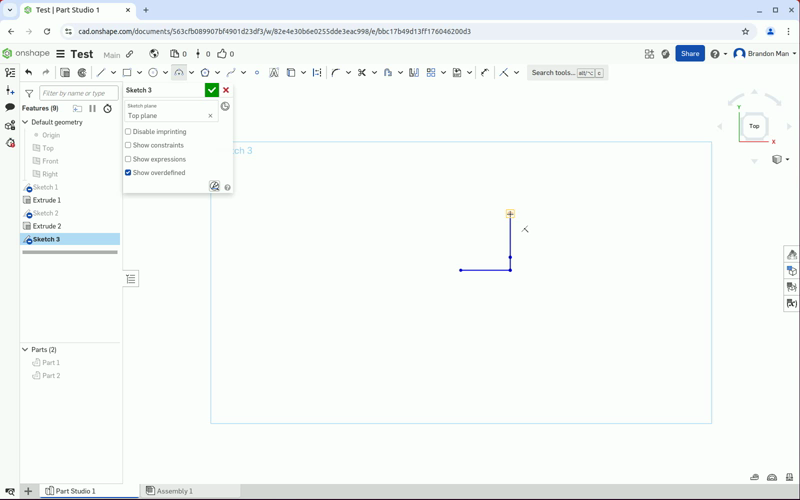
key_down(shift)
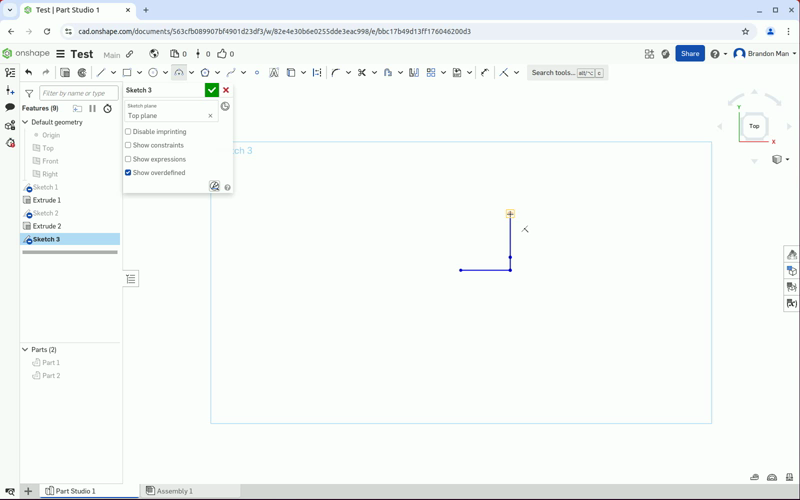
mouse_move(460, 213)
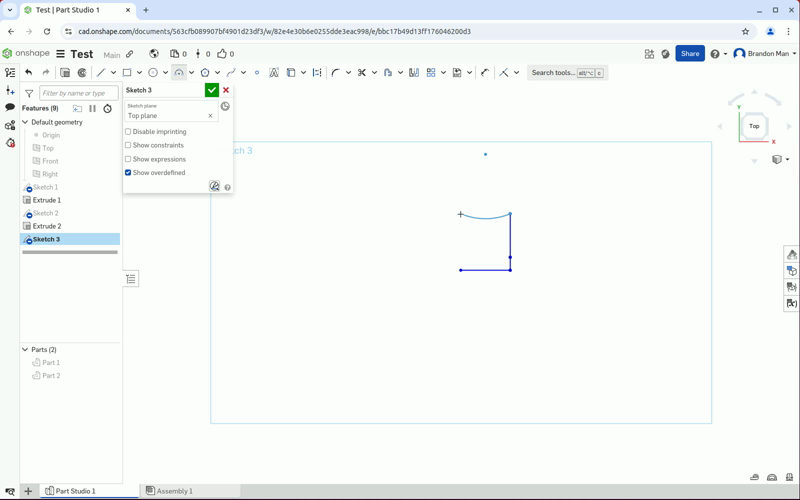
click(460, 213)
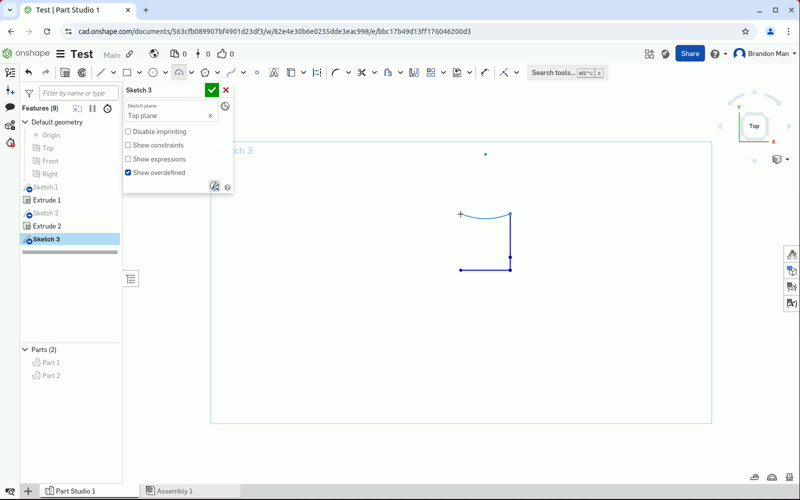
mouse_move(485, 188)
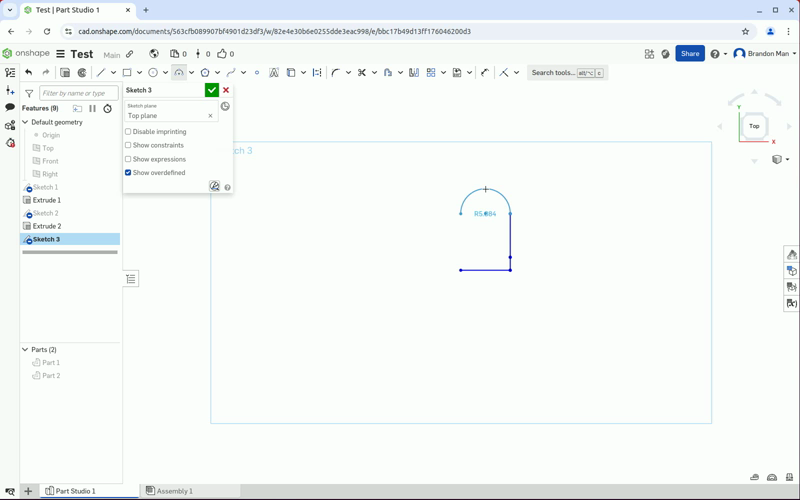
click(485, 188)
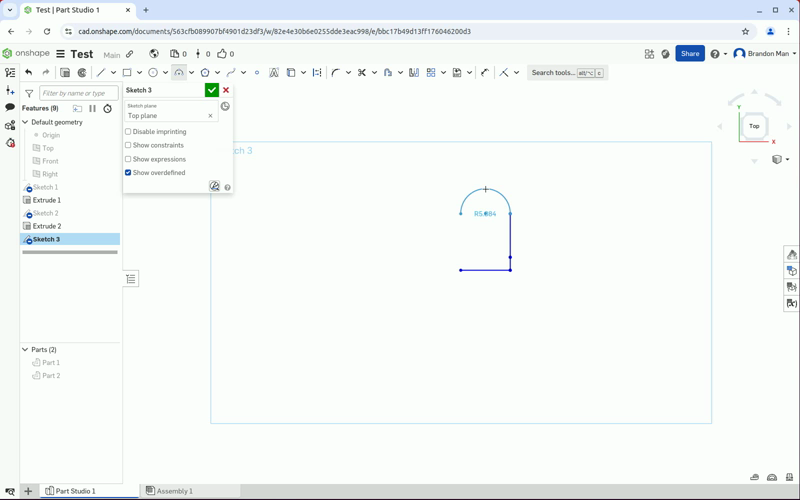
key_up(shift)
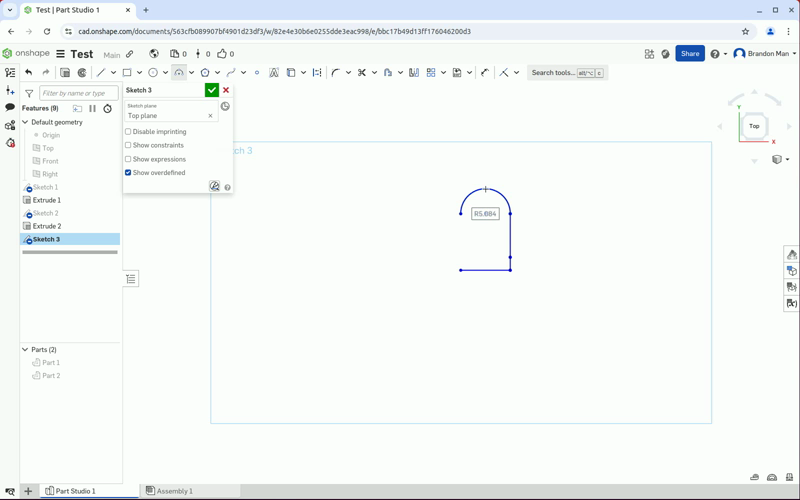
key(esc)
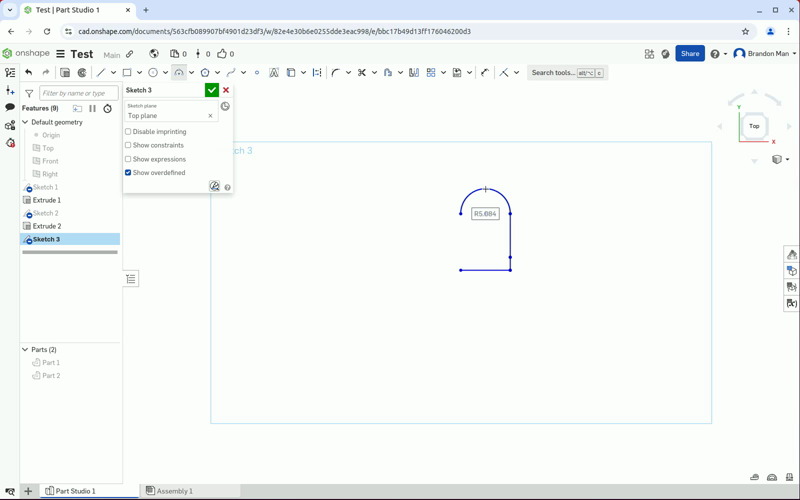
key(l)
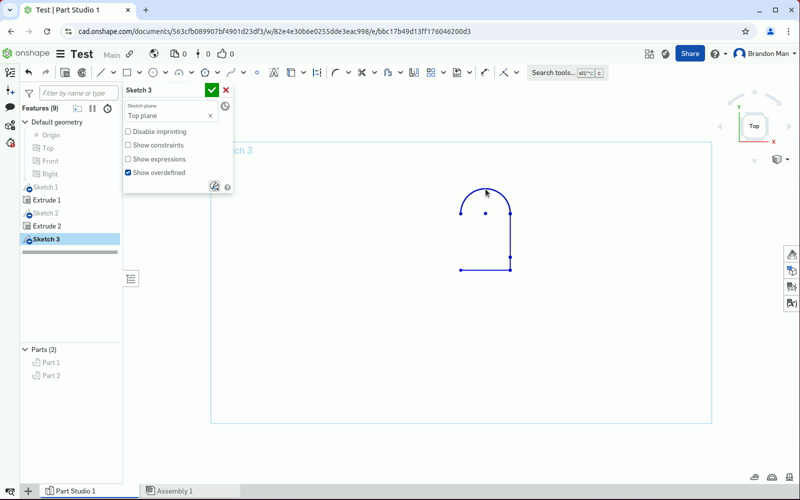
mouse_move(460, 213)
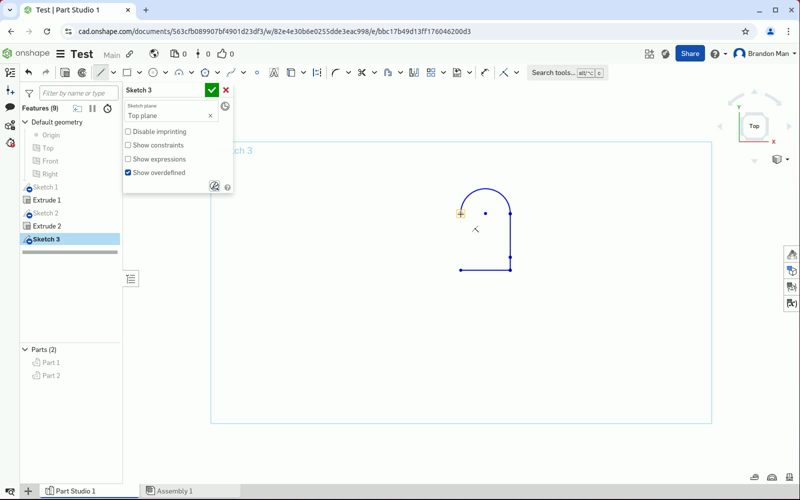
click(460, 213)
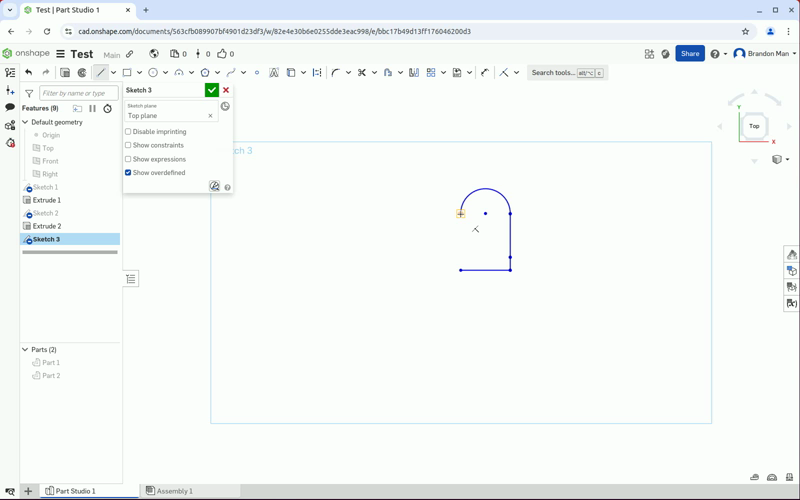
mouse_move(490, 213)
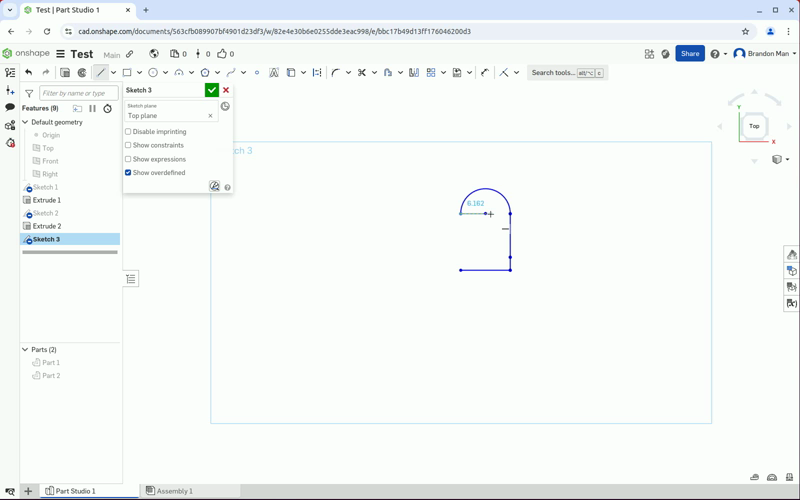
key_down(shift)
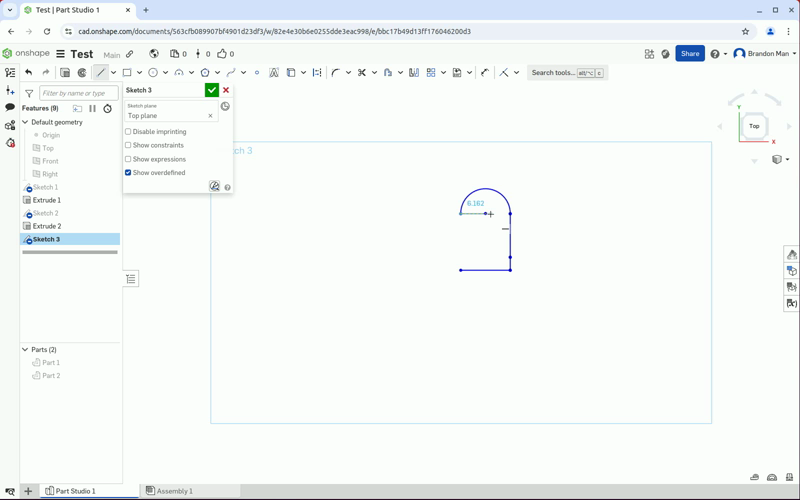
mouse_move(460, 270)
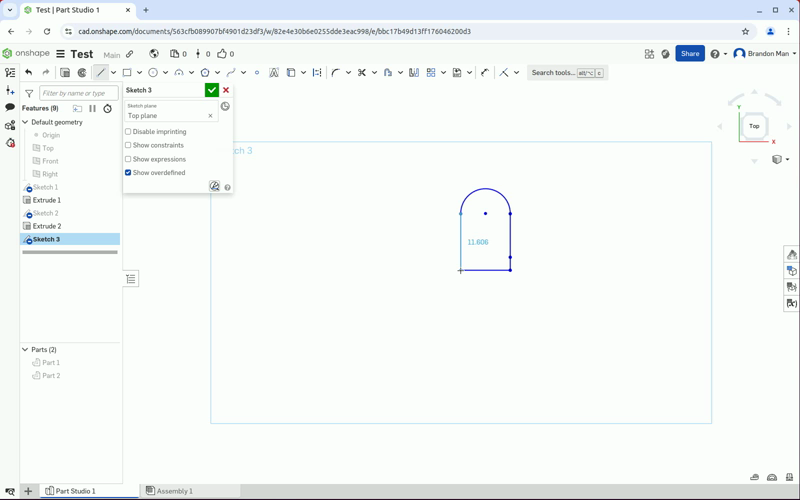
key_up(shift)
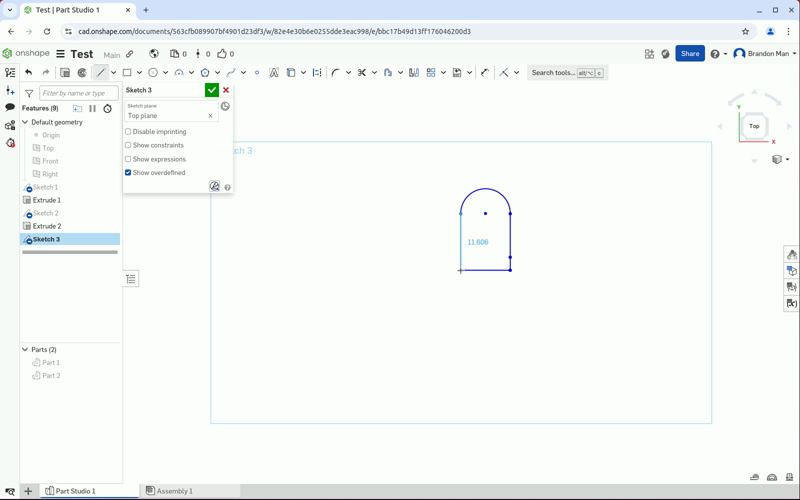
click(460, 270)
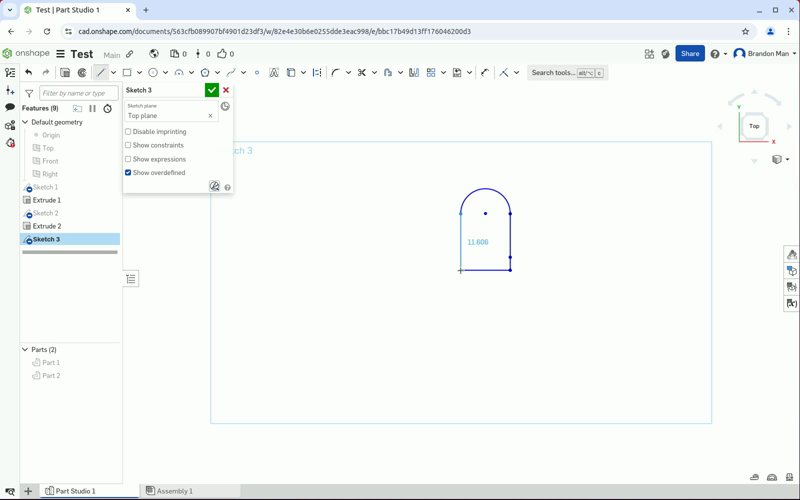
key(esc)
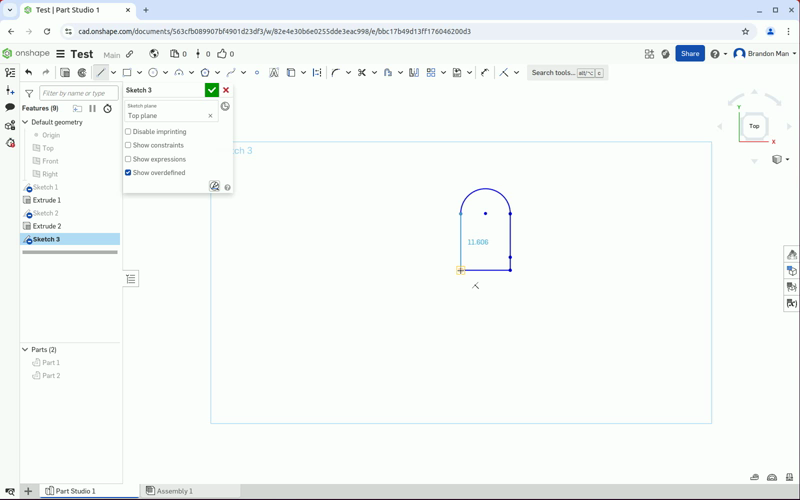
key(c)
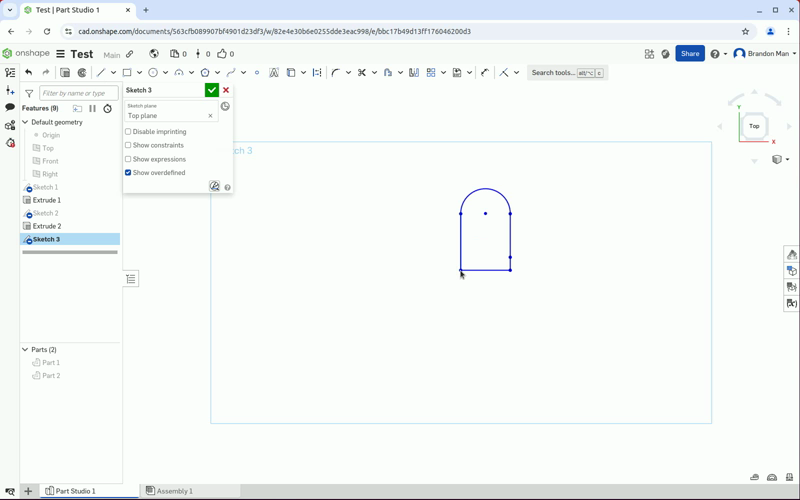
key_down(shift)
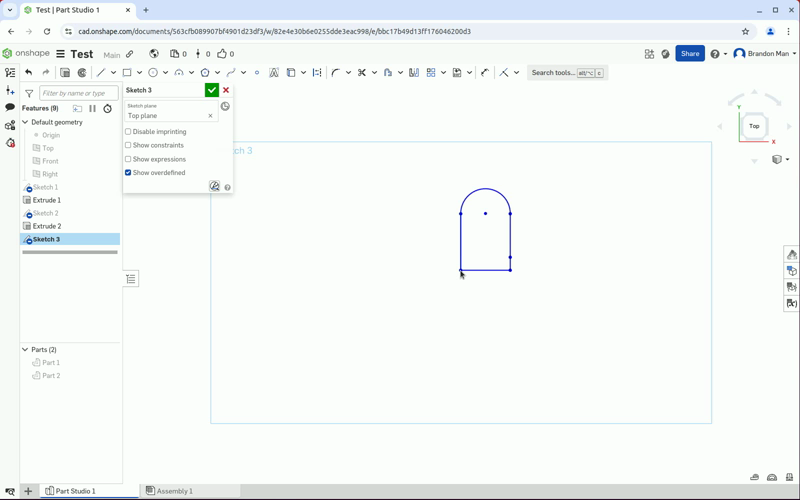
mouse_move(485, 213)
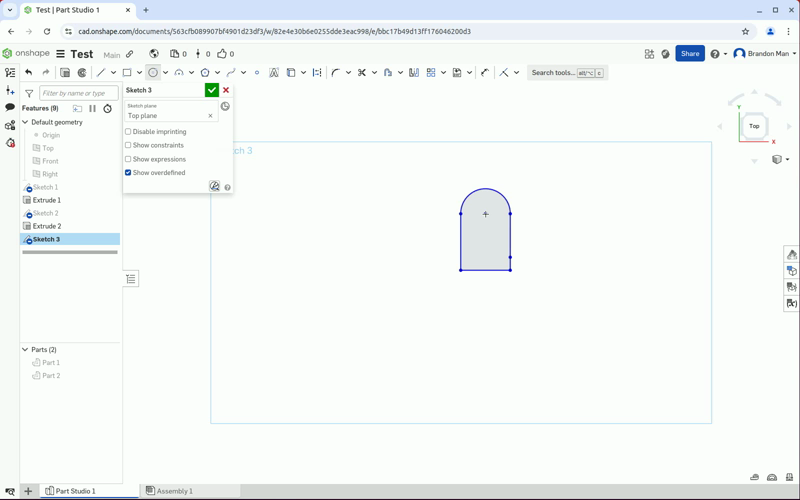
click(485, 213)
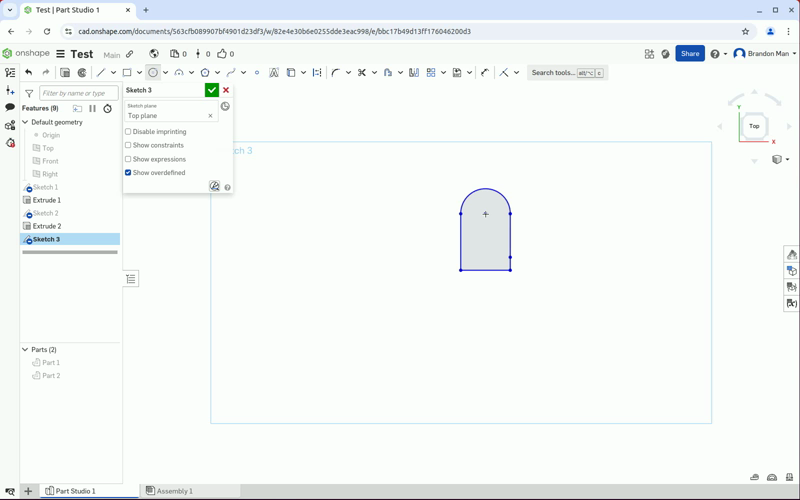
key_up(shift)
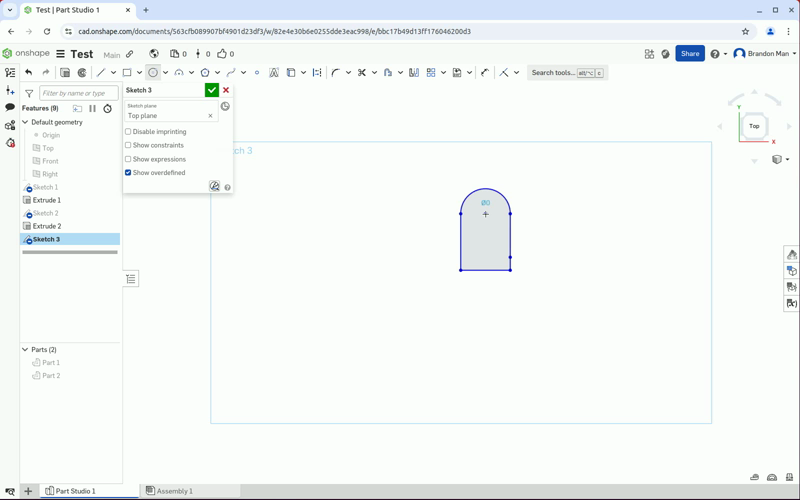
mouse_move(498, 213)
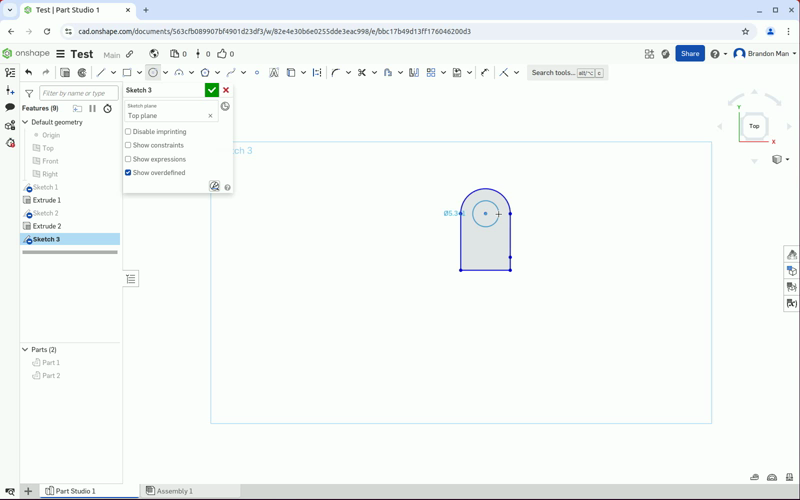
click(498, 213)
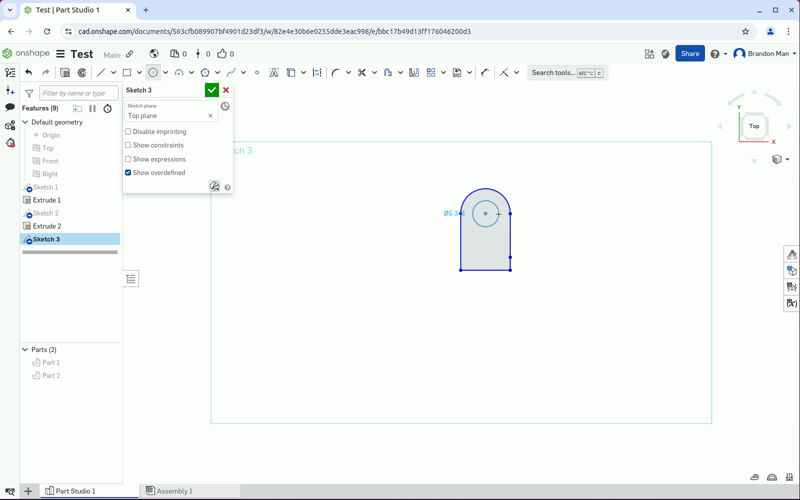
key(esc)
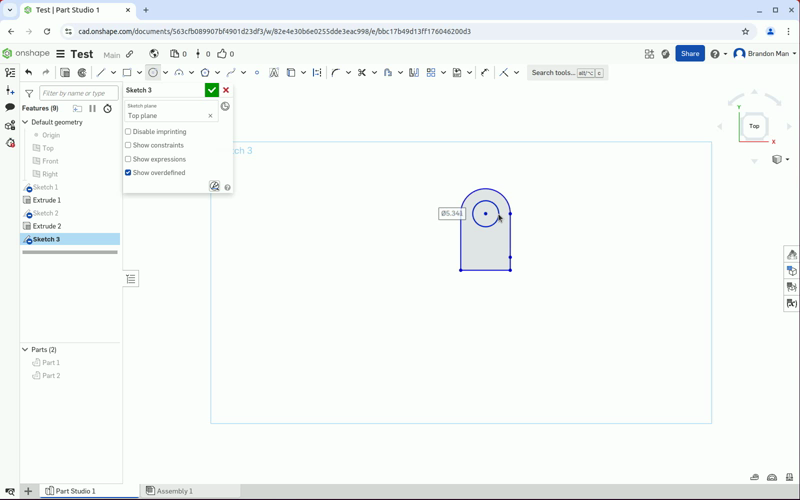
mouse_move(481, 196)
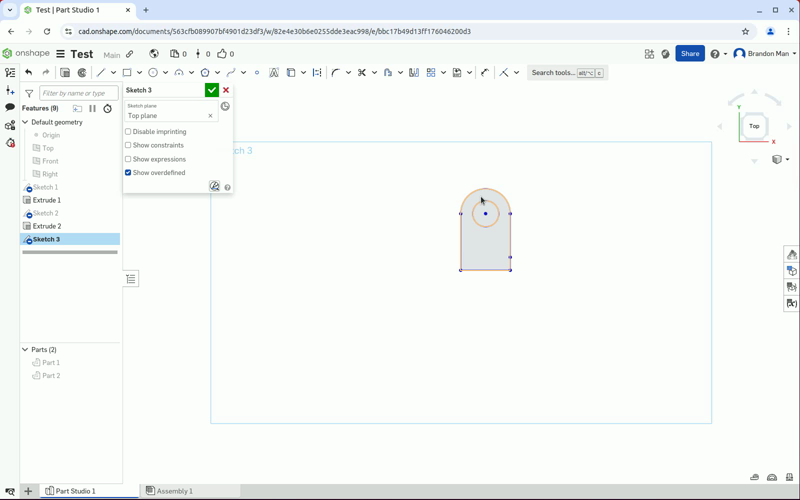
click(481, 196)
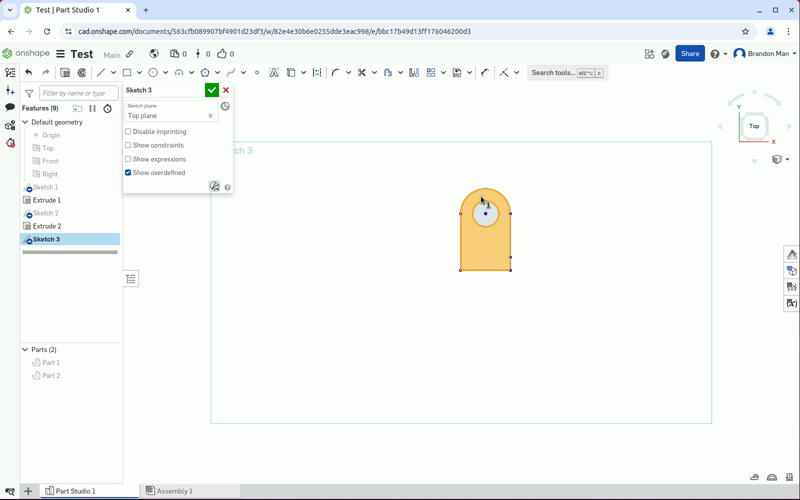
mouse_move(73, 352)
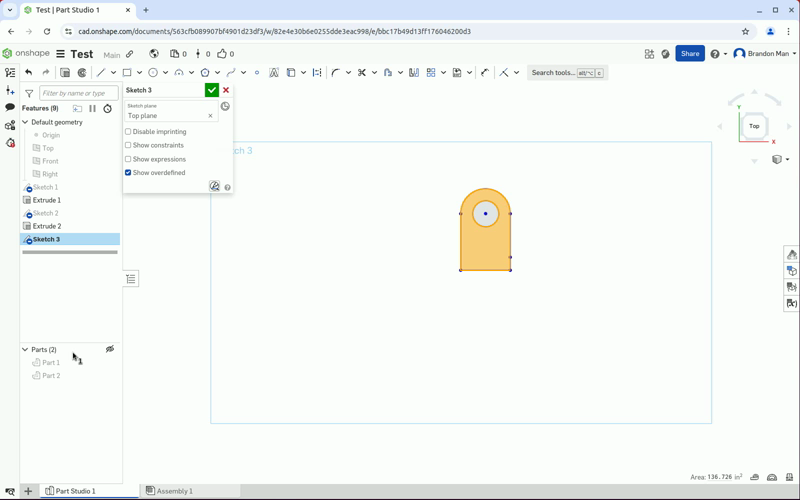
key(shift+y)
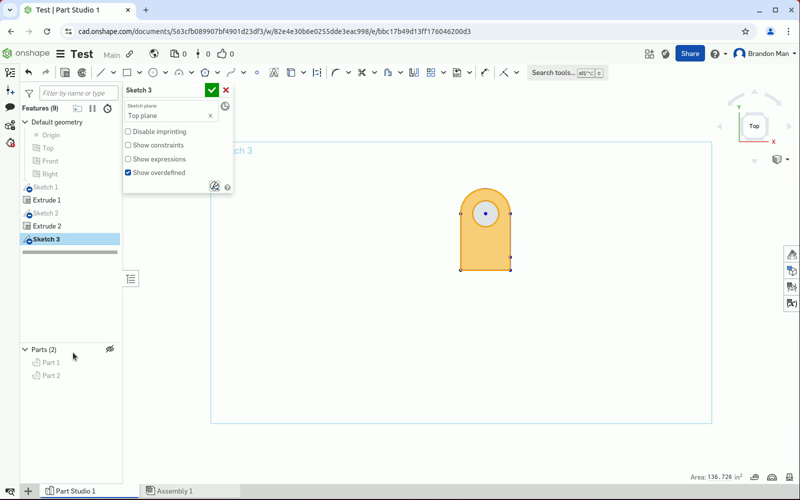
key(shift+e)
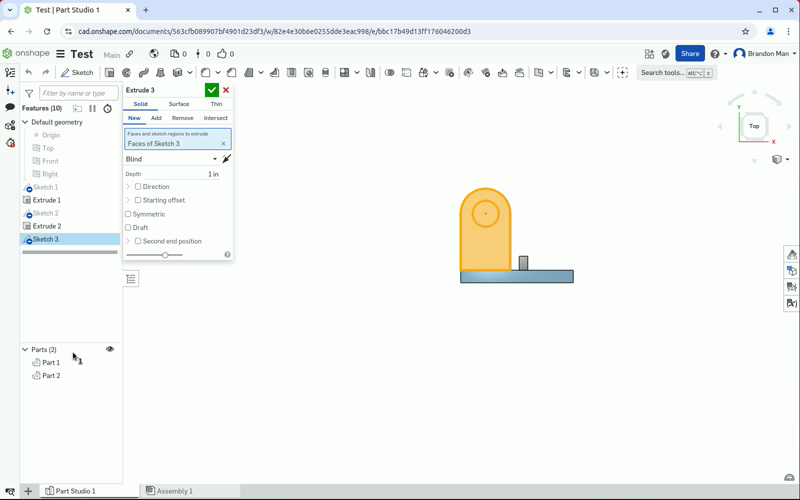
mouse_move(143, 106)
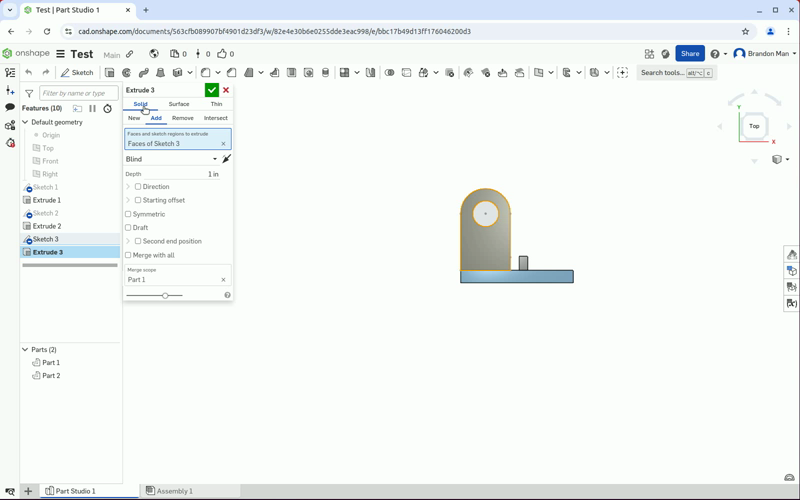
click(143, 106)
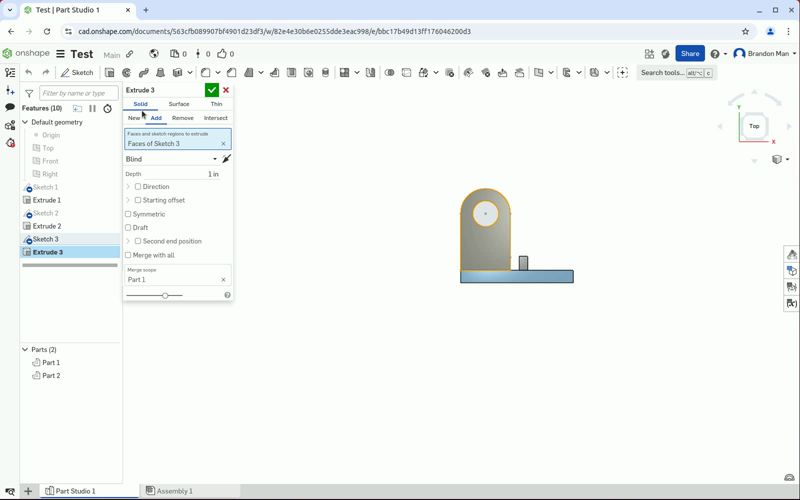
mouse_move(137, 120)
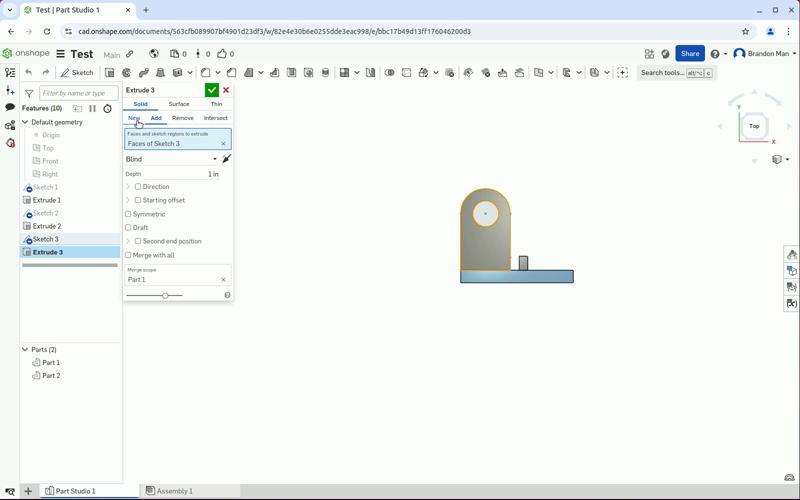
click(137, 120)
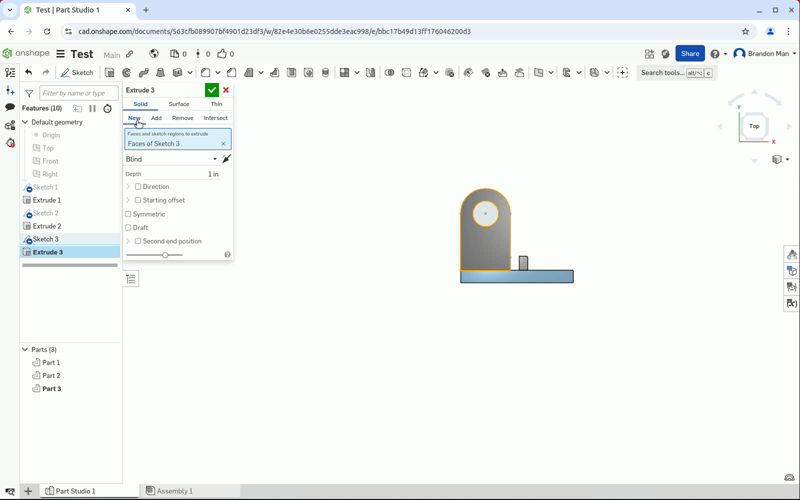
key(tab, 4)
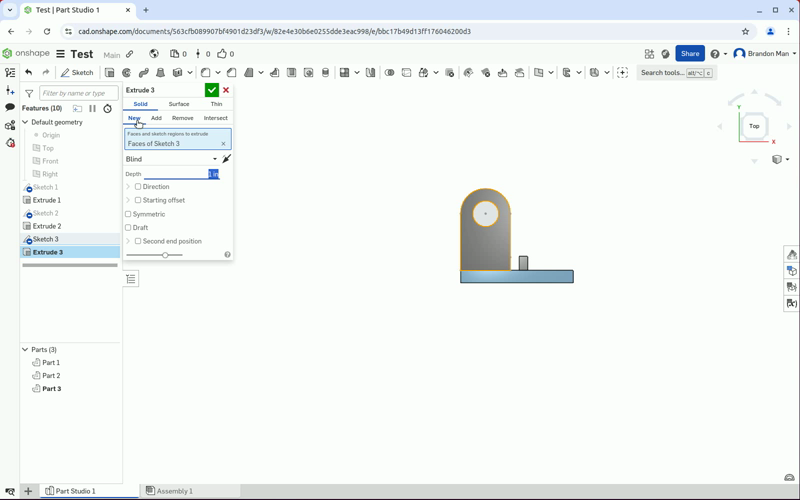
text(19.256)
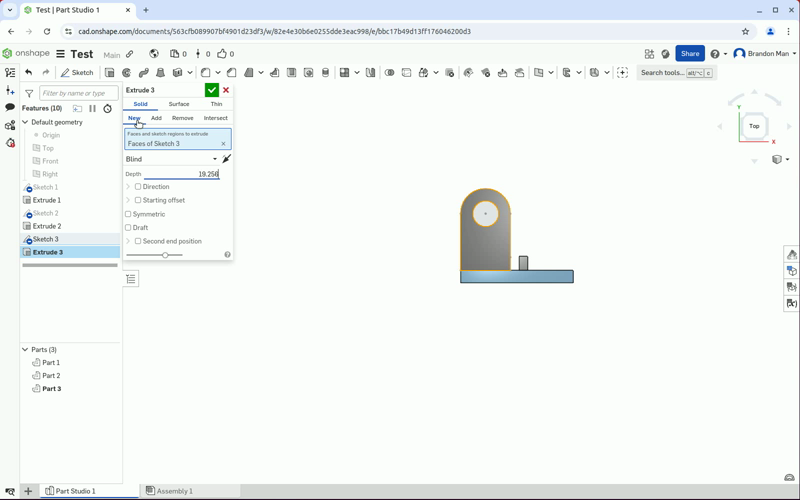
key(tab, 3)
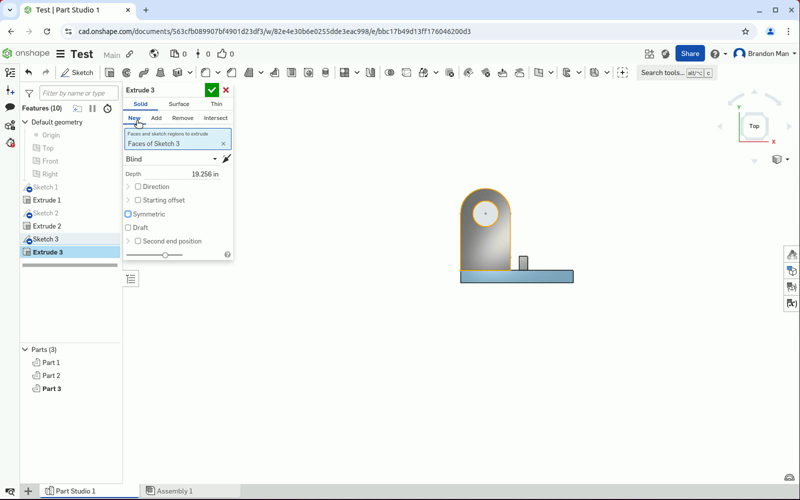
key(space)
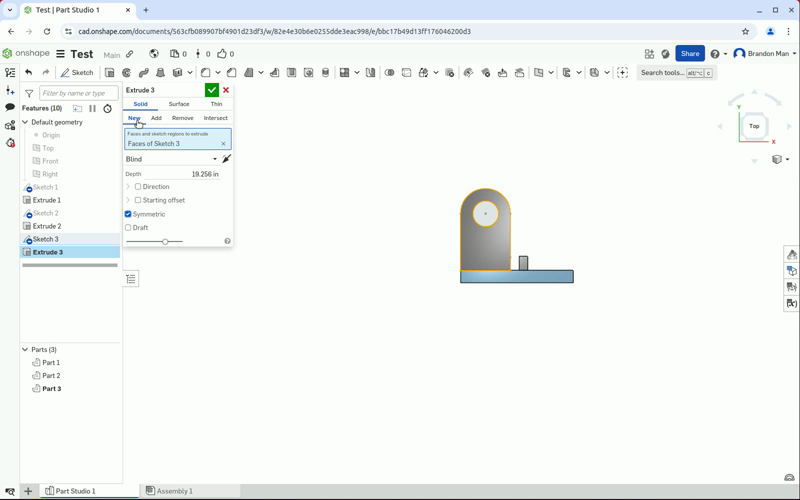
key(enter)
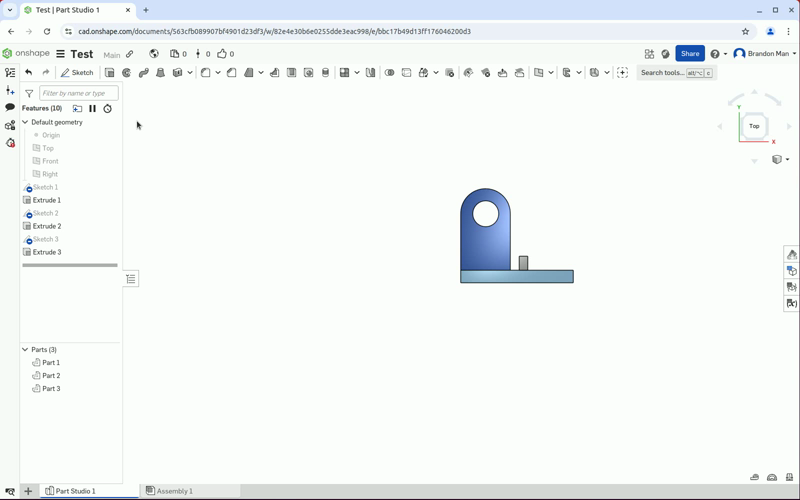
key(shift+h)
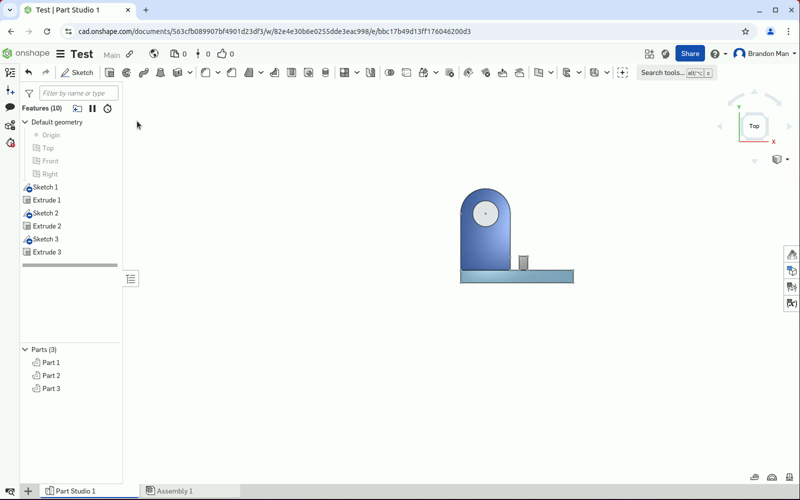
key(shift+h)
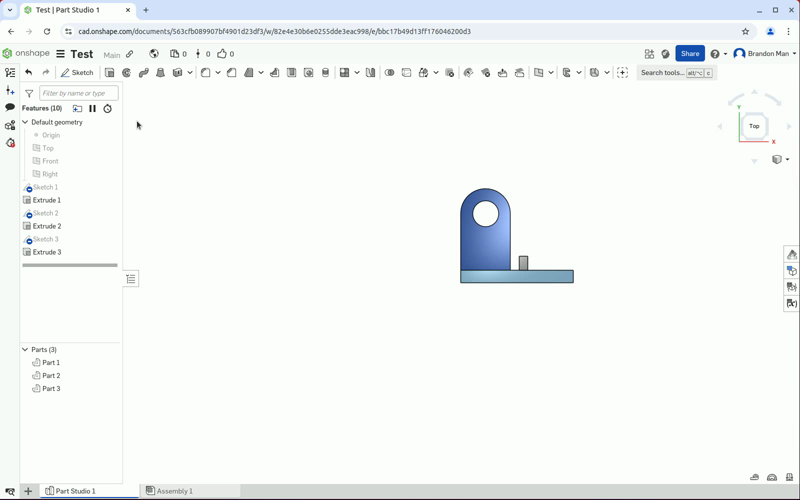
mouse_move(73, 189)
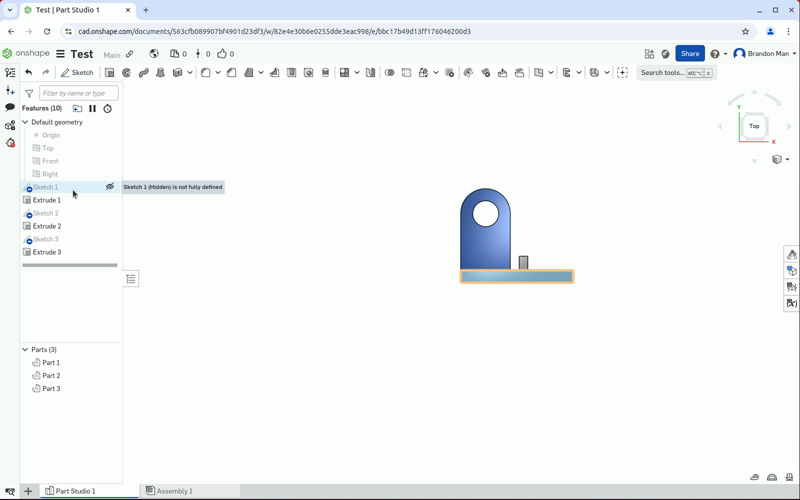
click(73, 189)
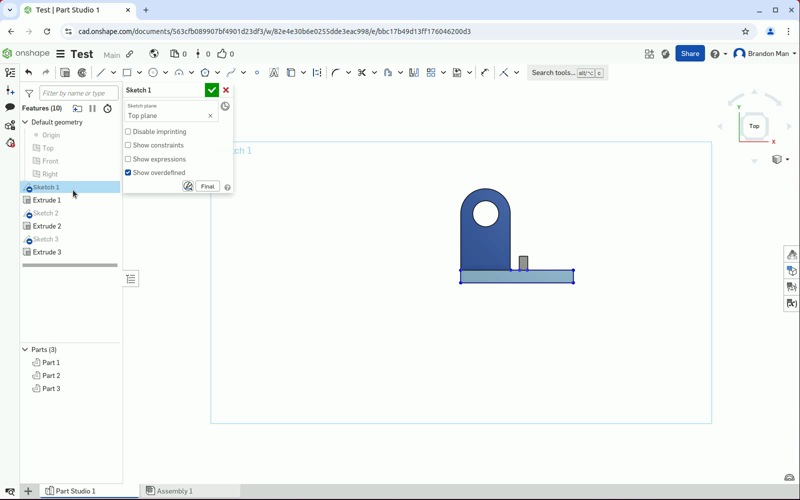
mouse_move(229, 92)
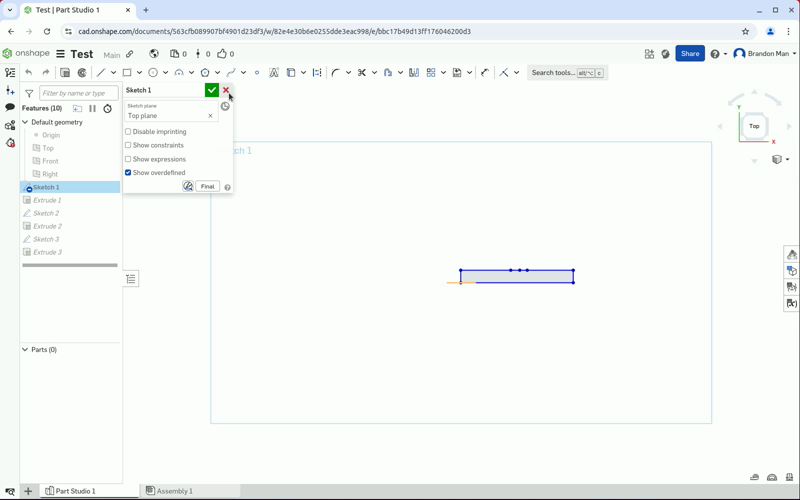
click(229, 92)
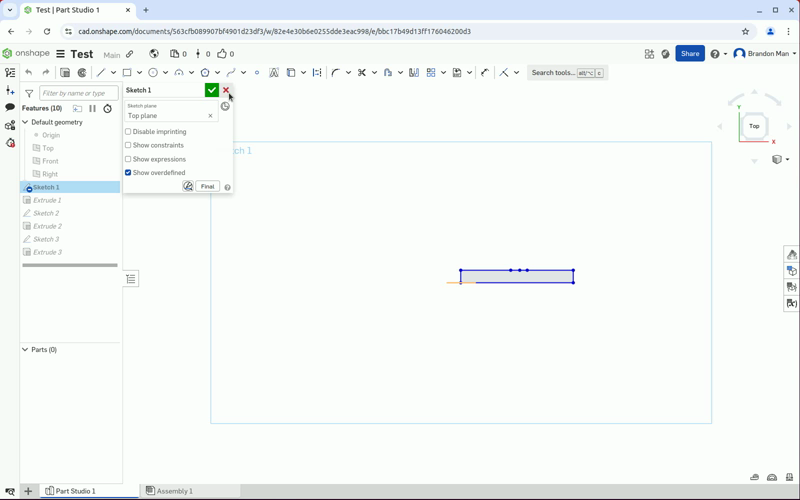
key(shift+s)
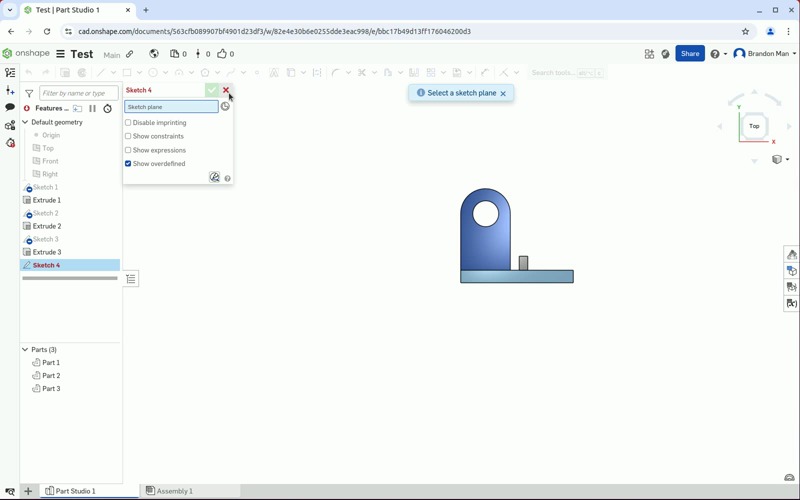
mouse_move(73, 150)
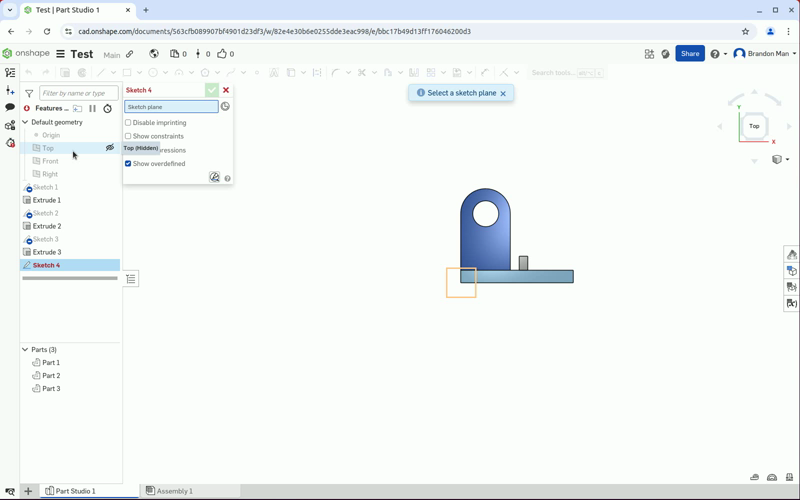
click(73, 150)
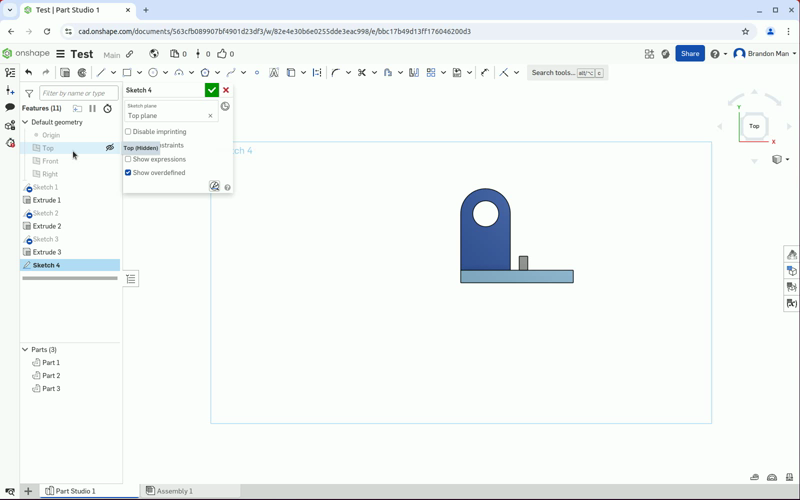
mouse_move(73, 352)
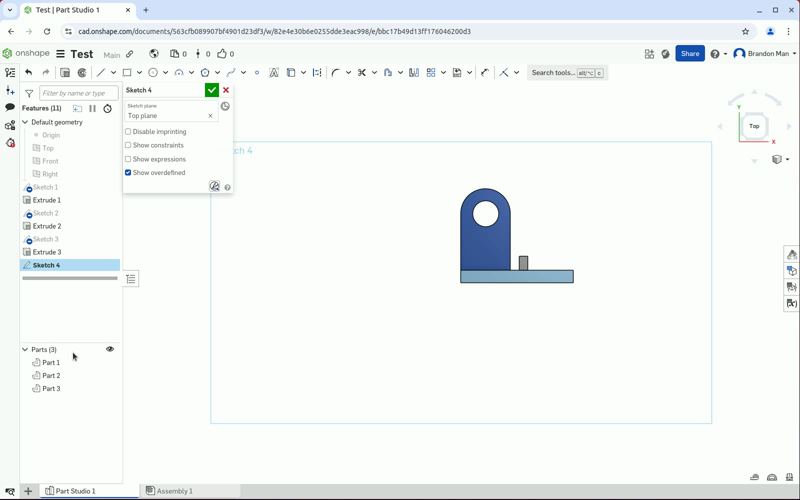
key(y)
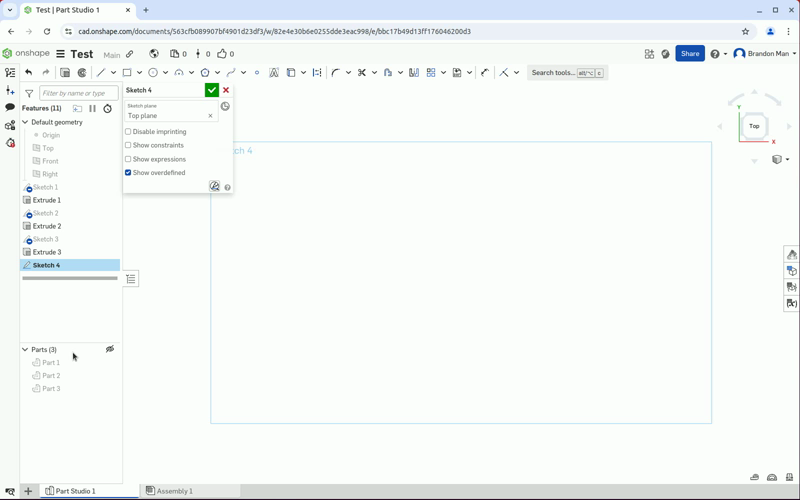
key(l)
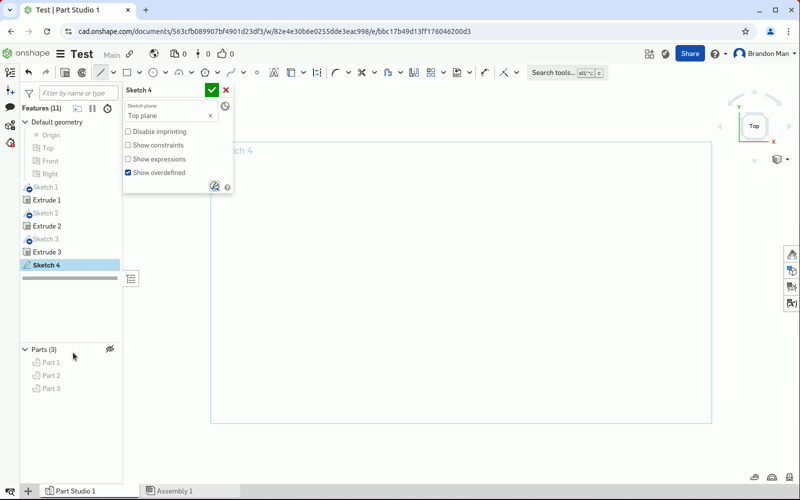
key_down(shift)
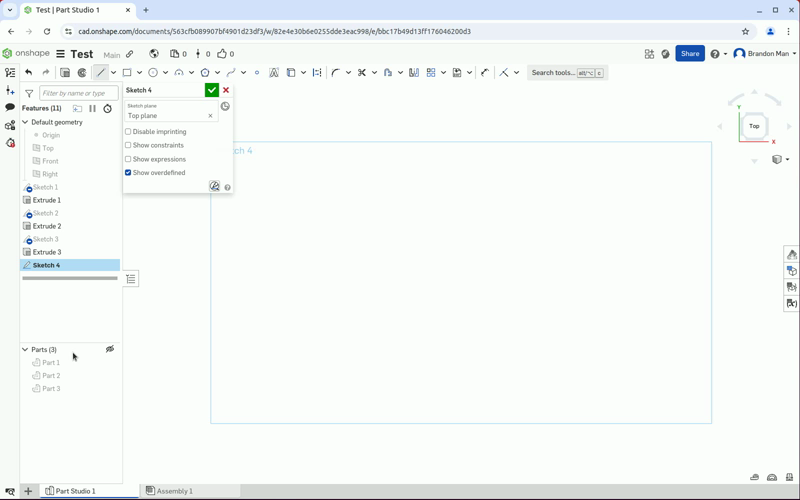
mouse_move(511, 270)
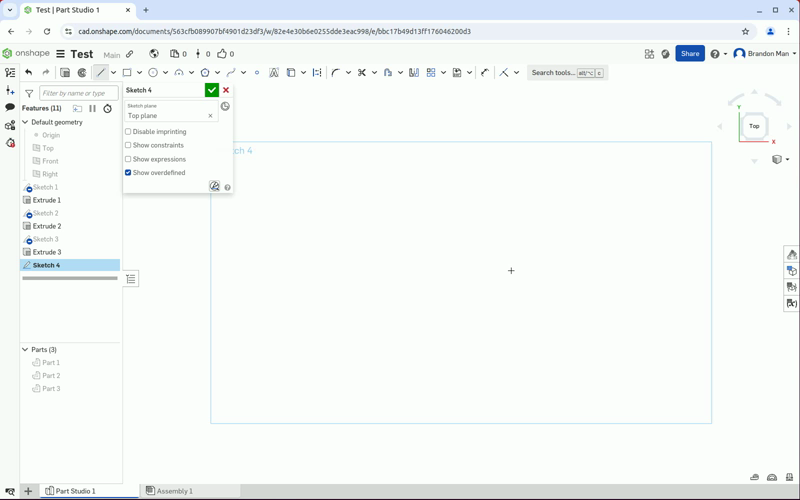
click(511, 270)
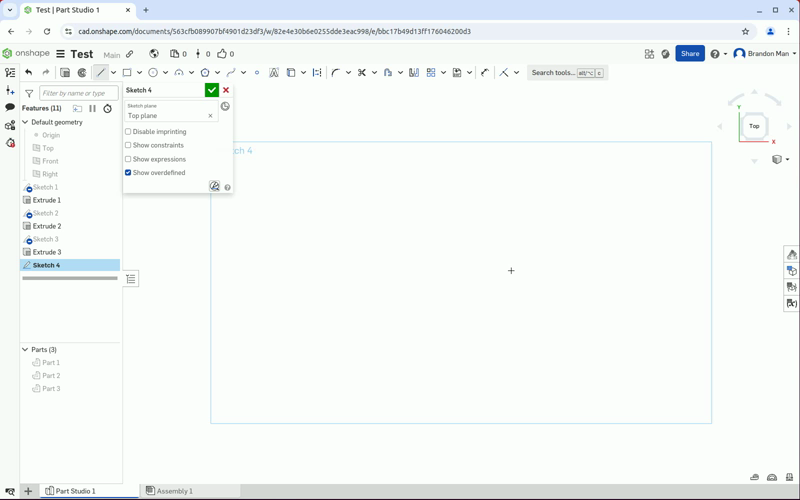
key_up(shift)
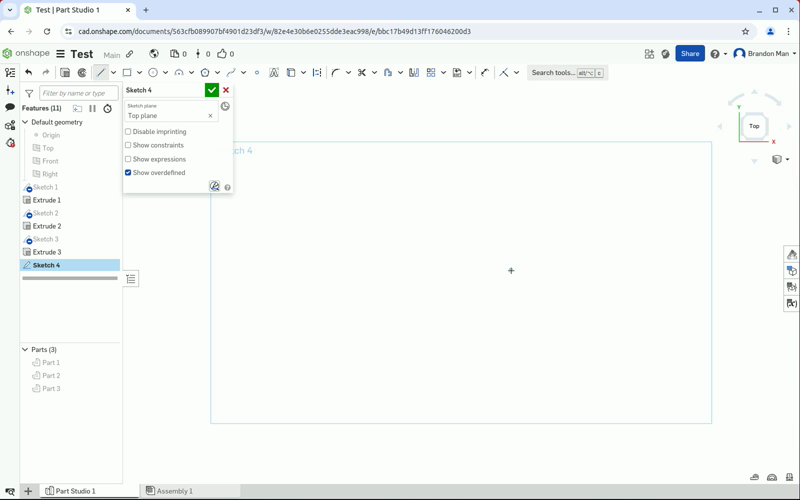
key_down(shift)
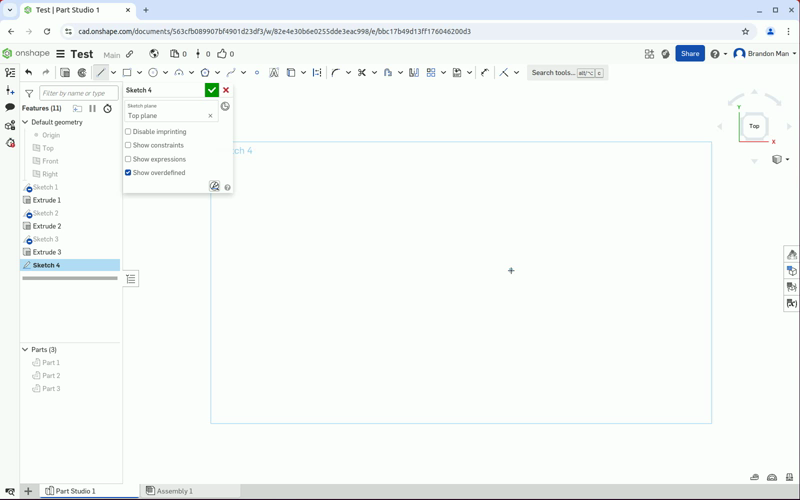
mouse_move(541, 270)
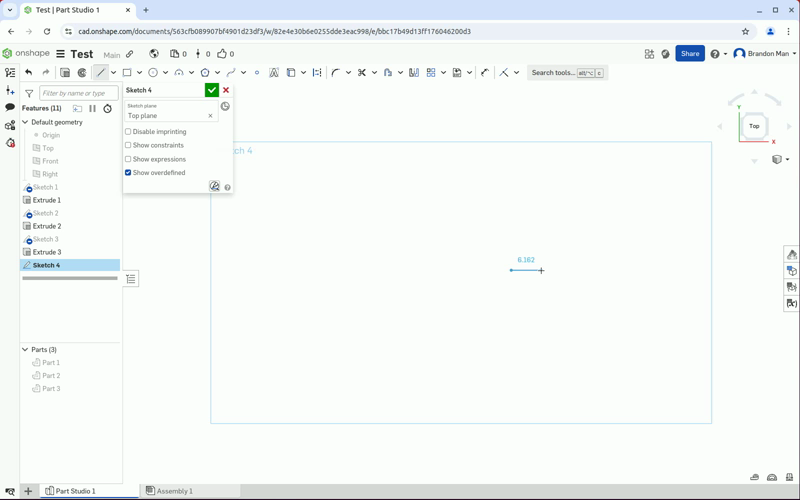
mouse_move(520, 270)
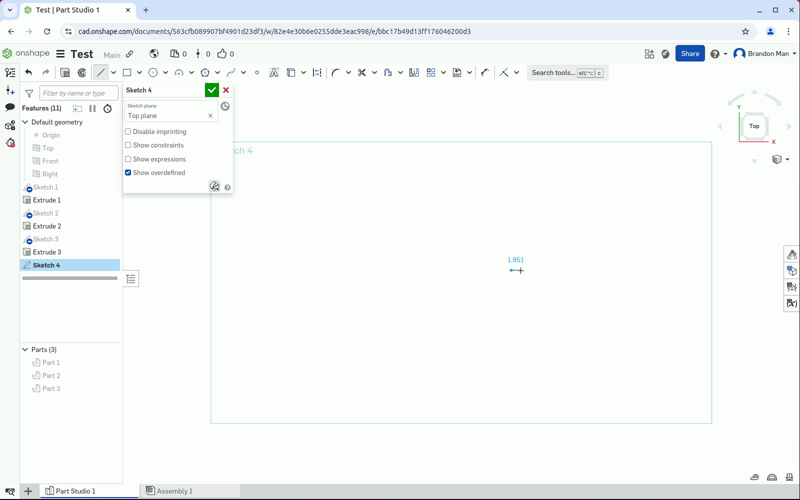
click(520, 270)
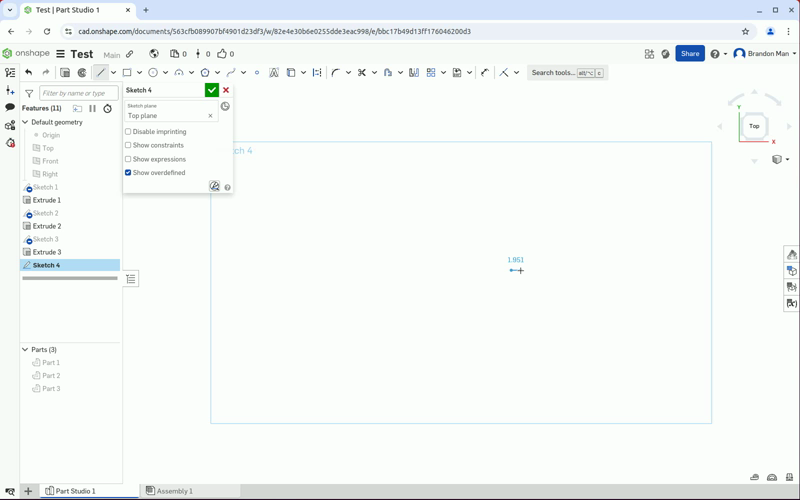
key_up(shift)
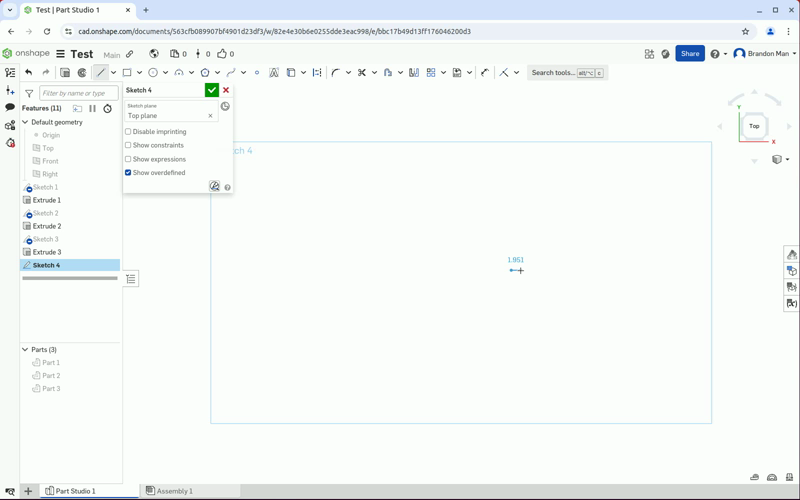
key_down(shift)
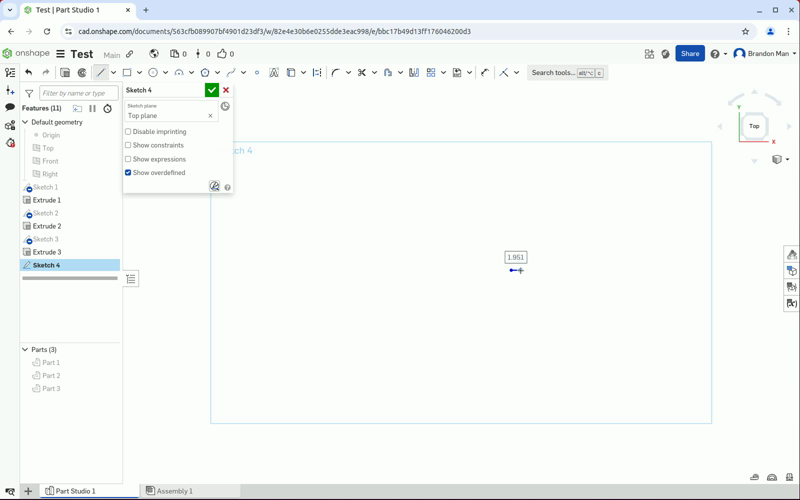
mouse_move(550, 270)
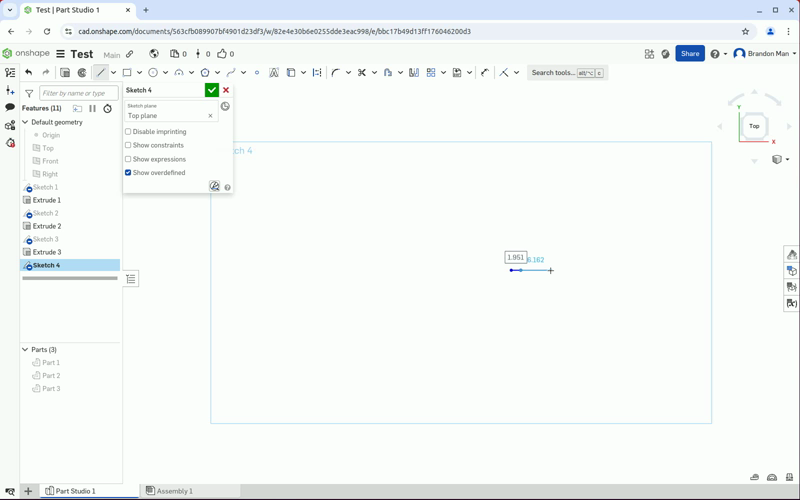
mouse_move(520, 256)
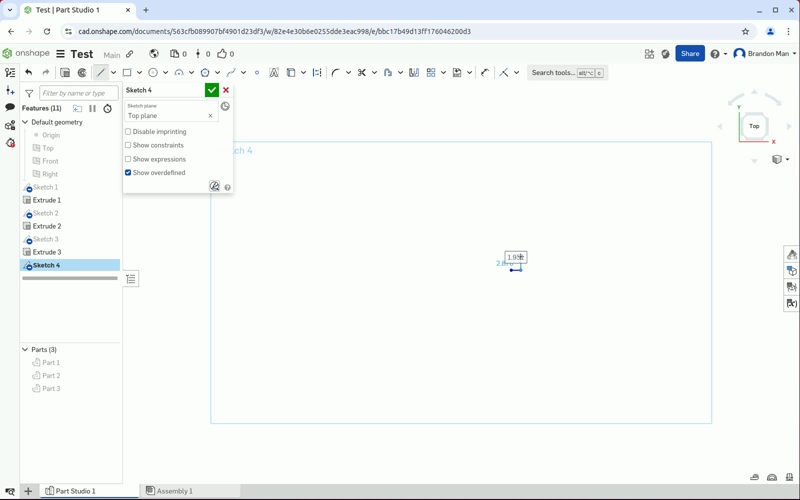
click(520, 256)
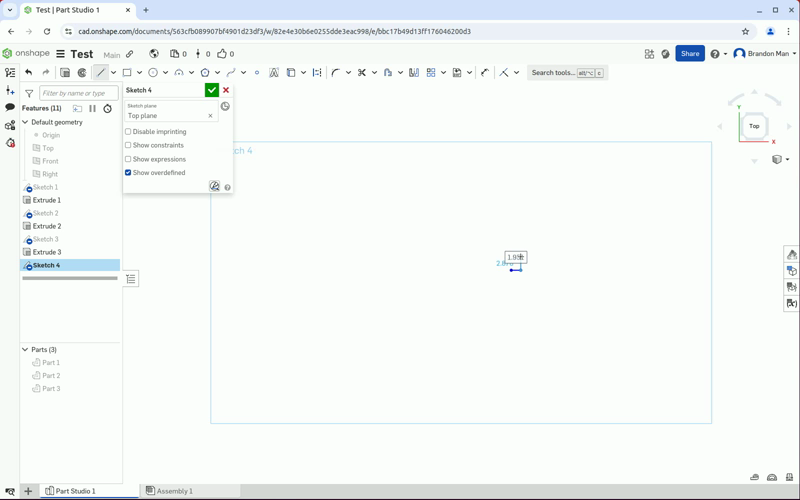
key_up(shift)
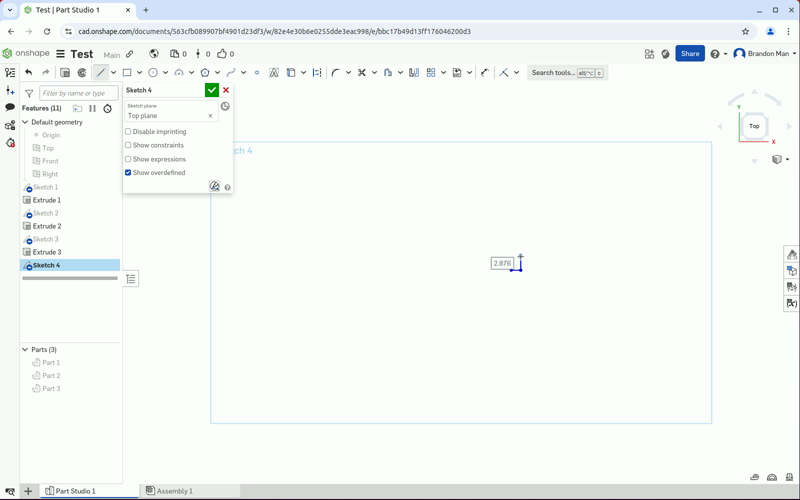
key_down(shift)
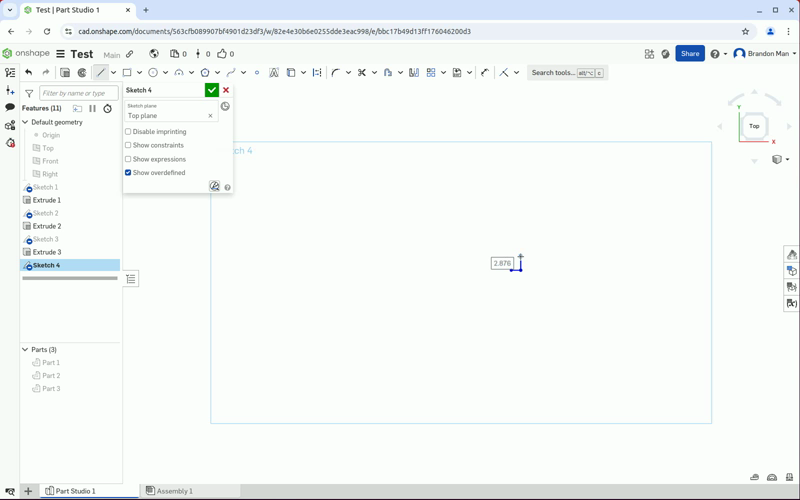
mouse_move(550, 256)
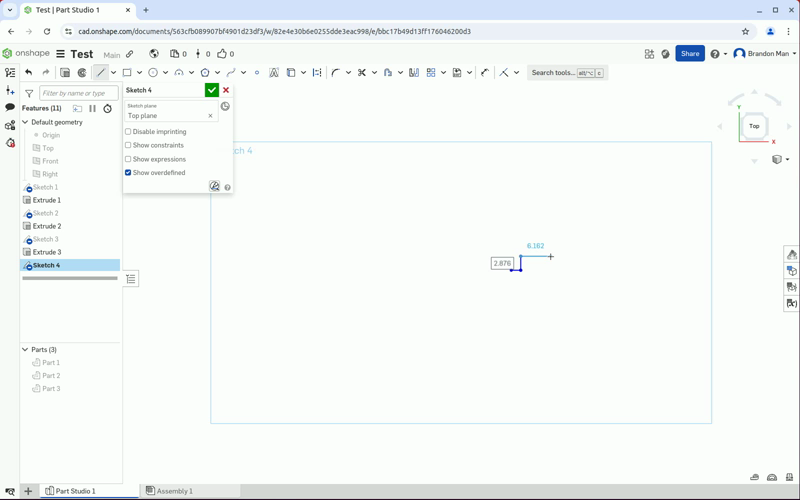
mouse_move(511, 256)
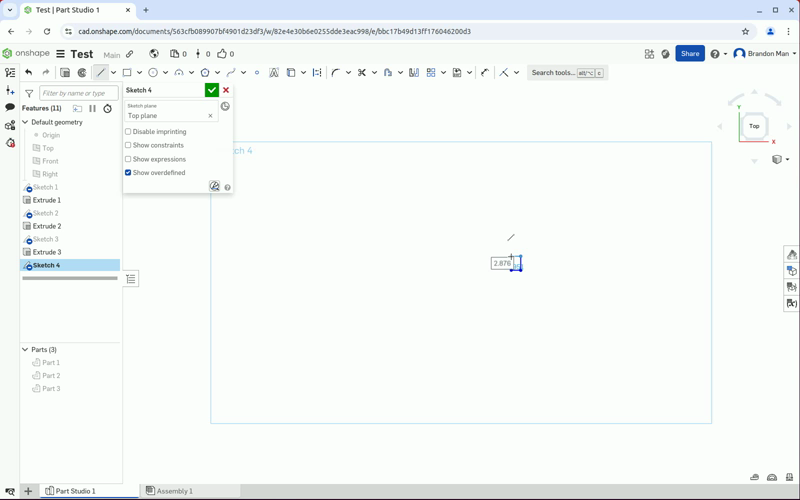
click(511, 256)
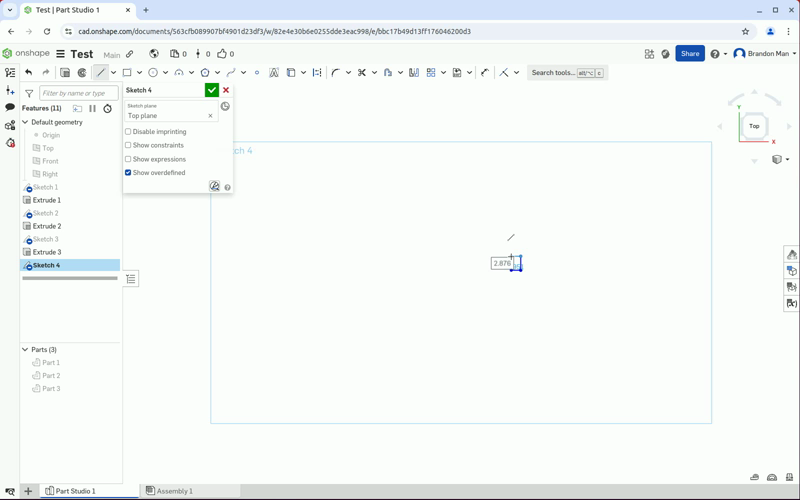
key_up(shift)
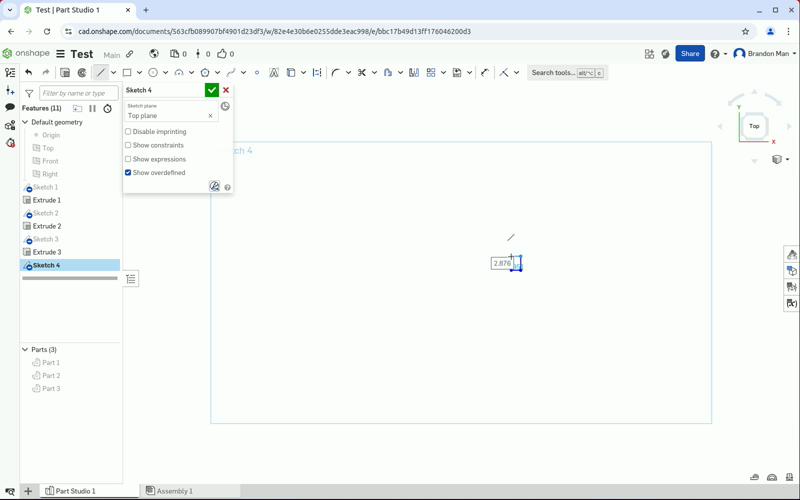
mouse_move(541, 256)
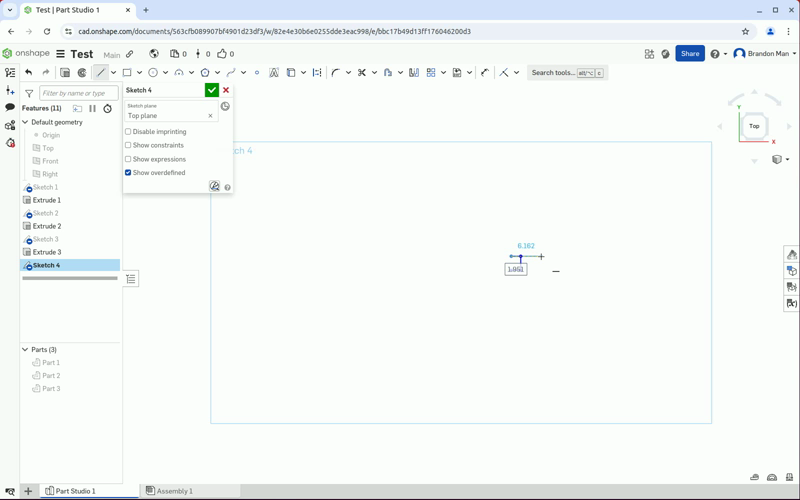
key_down(shift)
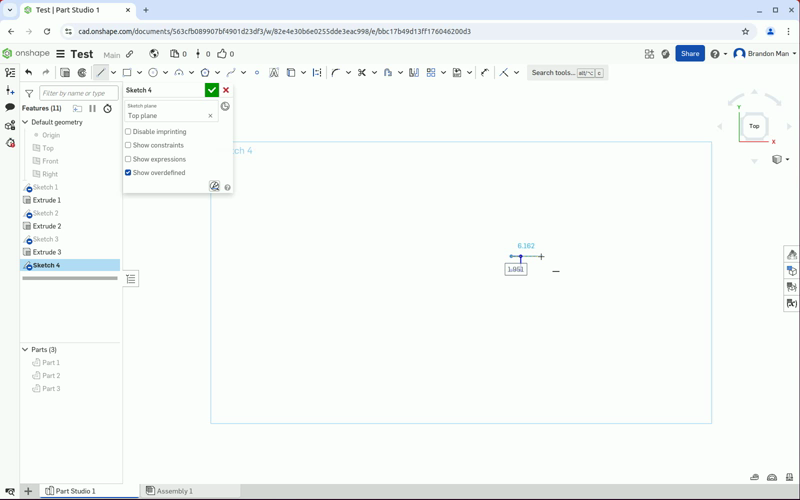
mouse_move(511, 270)
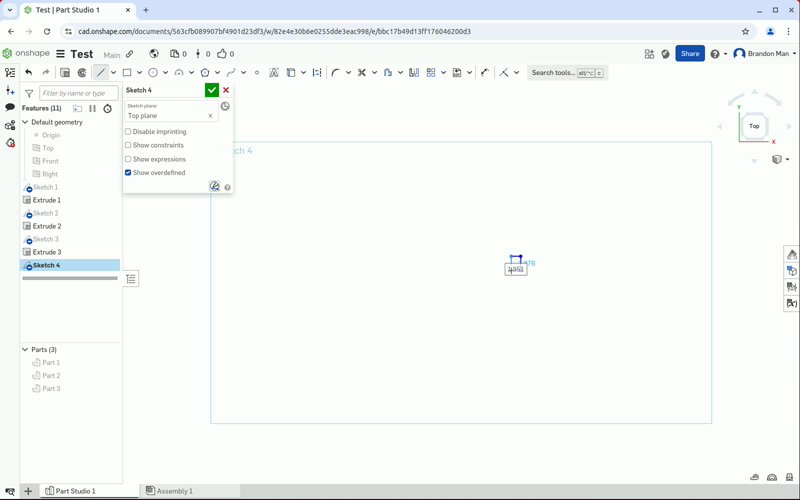
key_up(shift)
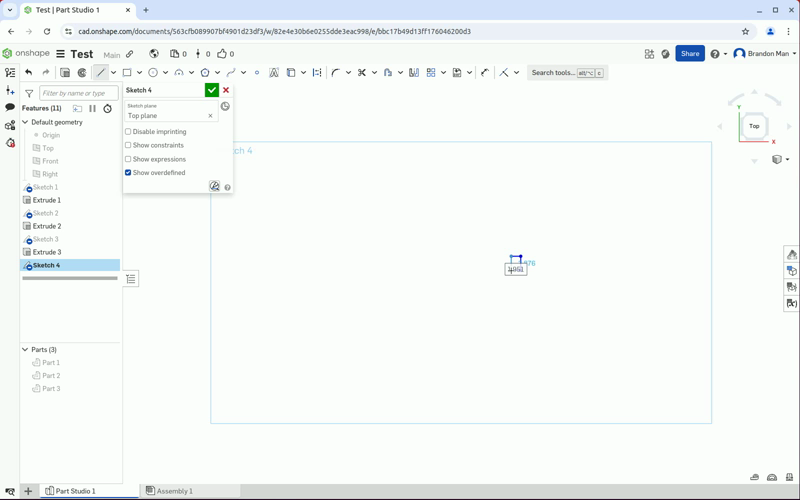
click(511, 270)
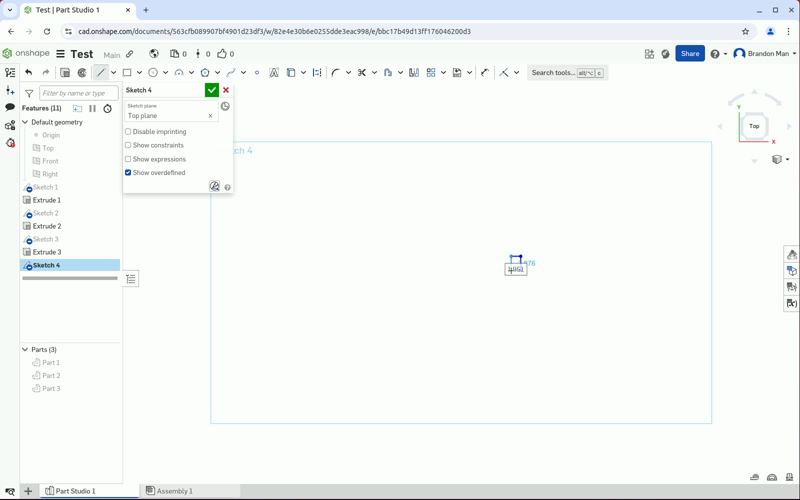
key(esc)
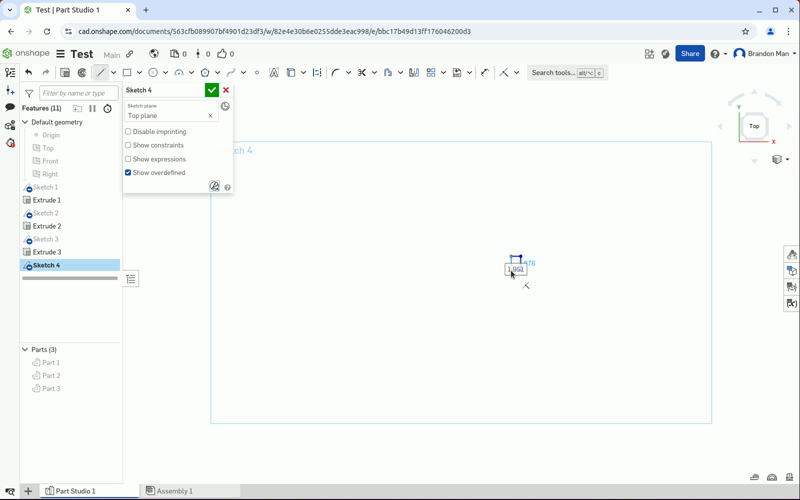
mouse_move(520, 260)
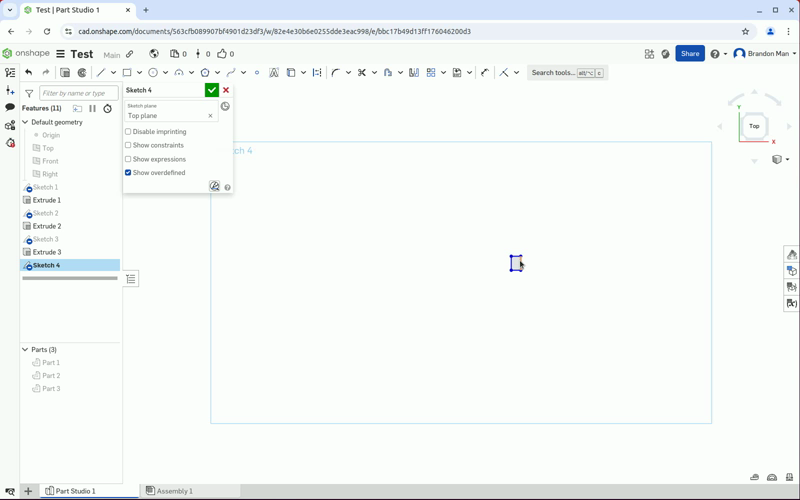
scroll(6)
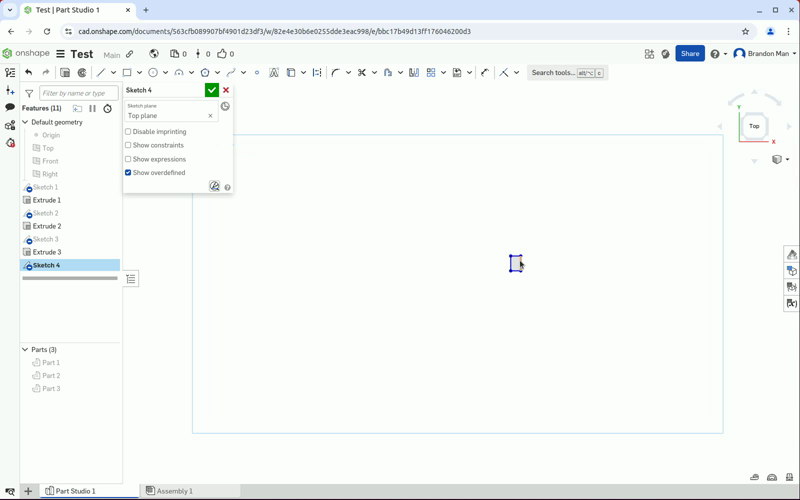
scroll(6)
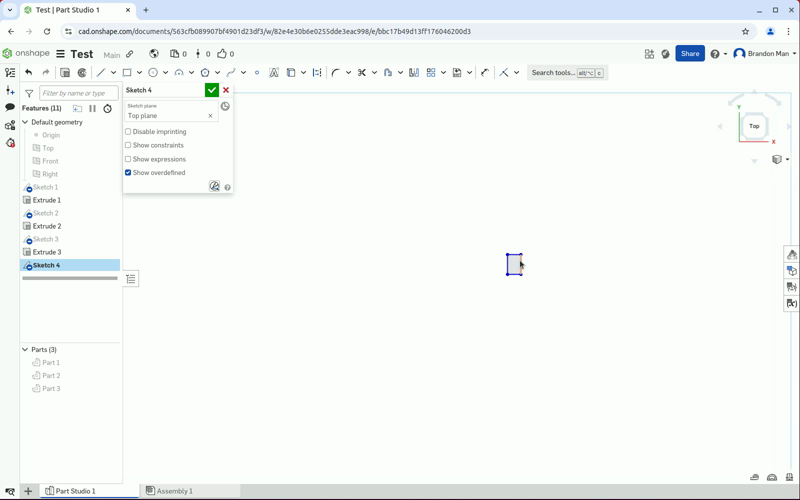
scroll(6)
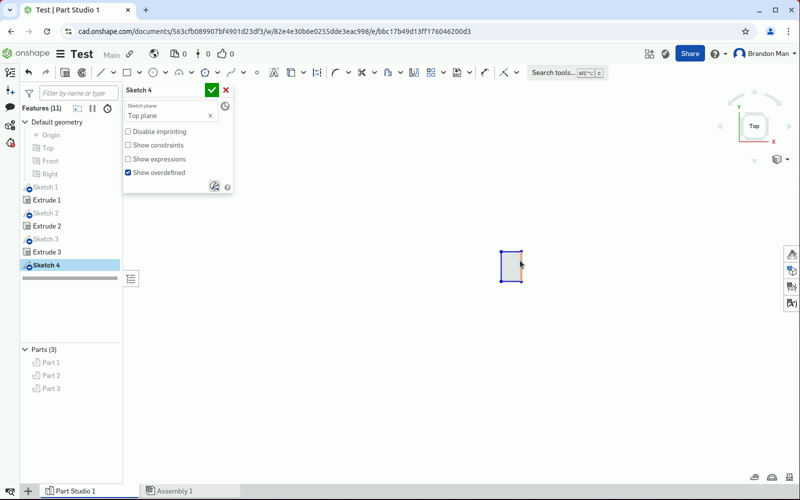
scroll(6)
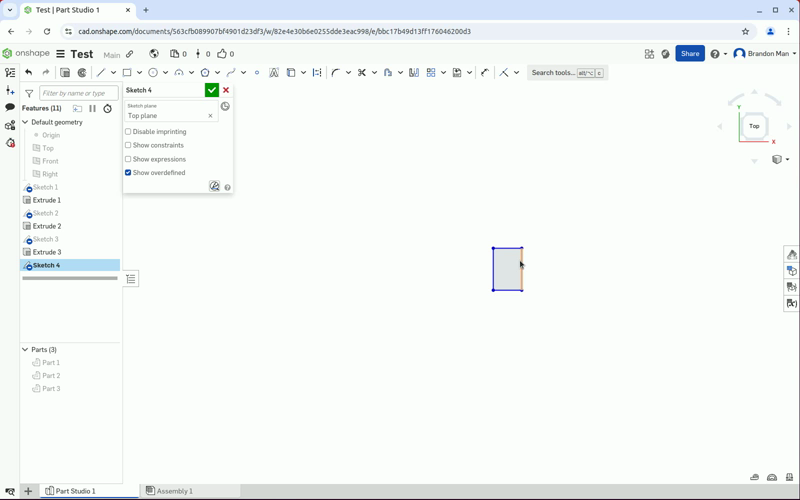
scroll(6)
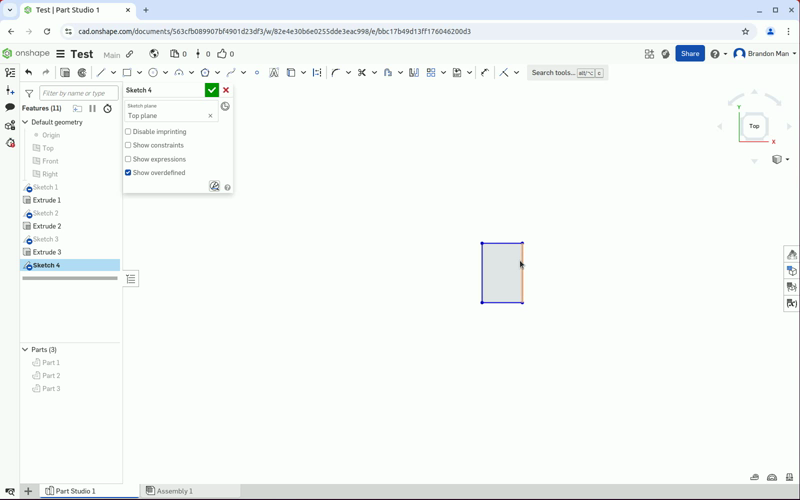
scroll(6)
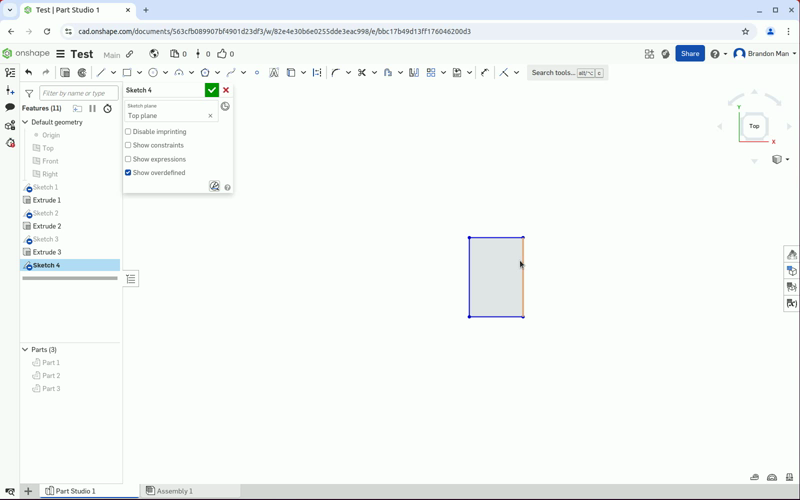
scroll(6)
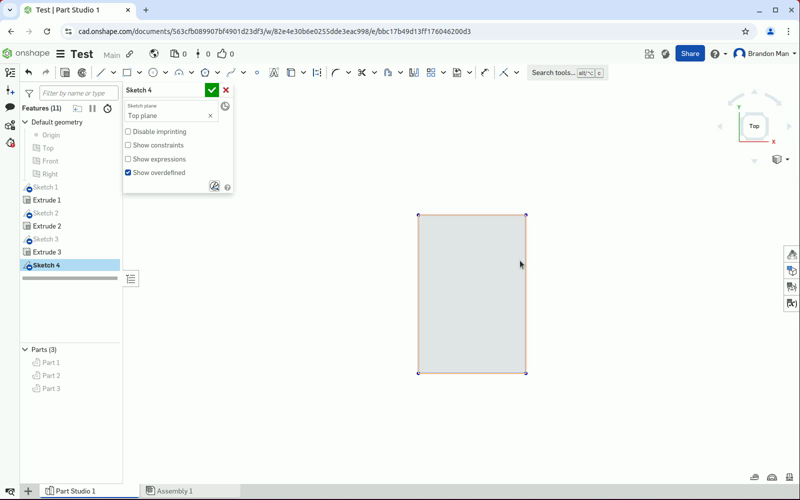
click(520, 260)
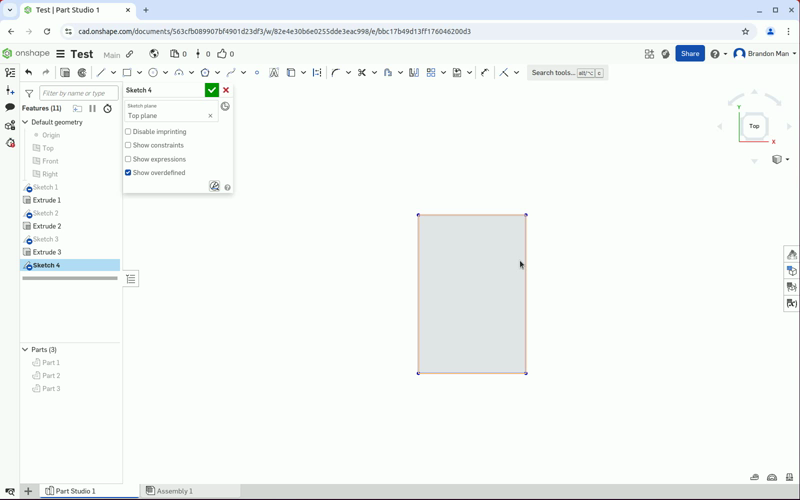
scroll(-6)
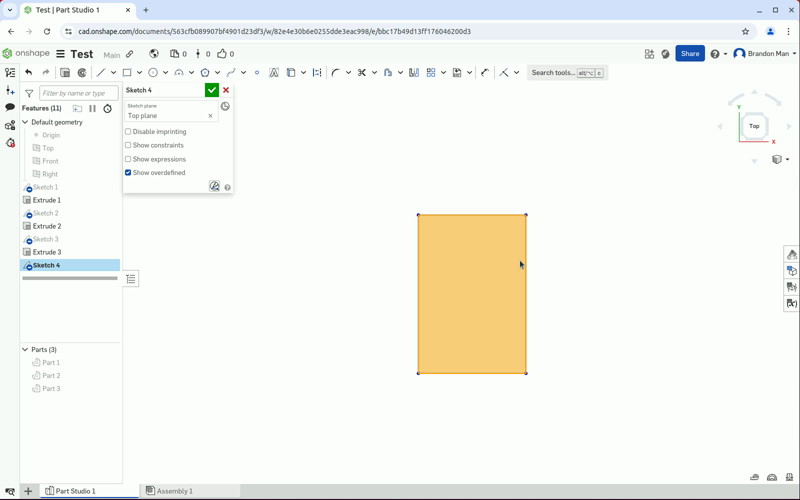
scroll(-6)
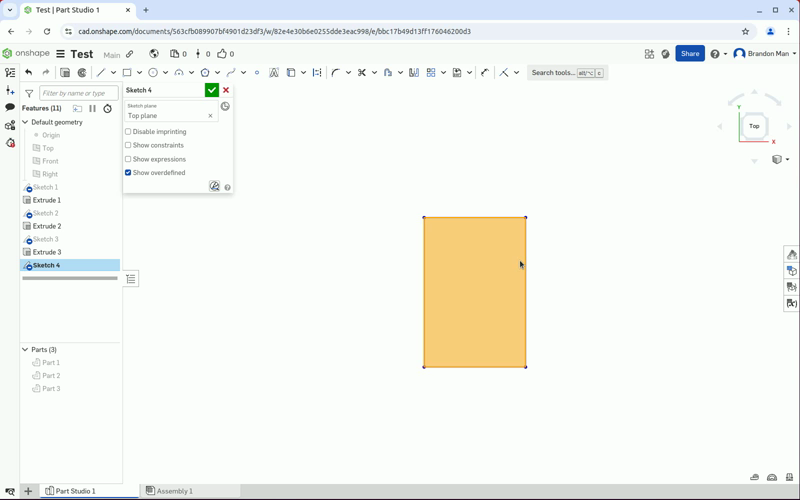
scroll(-6)
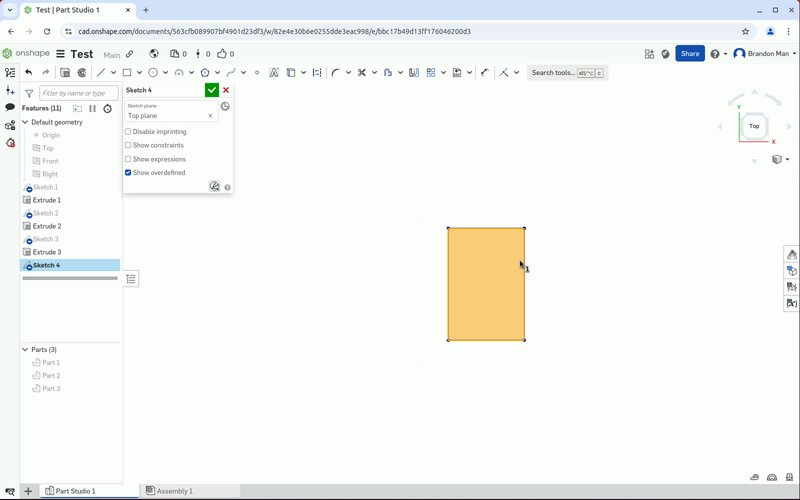
scroll(-6)
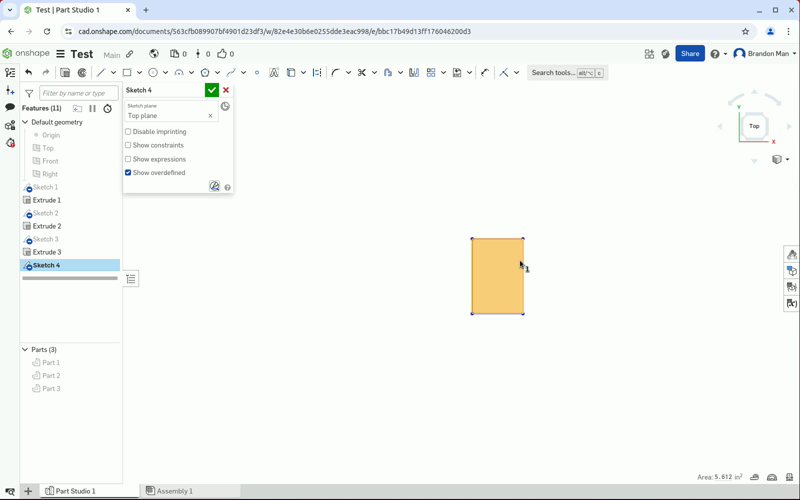
scroll(-6)
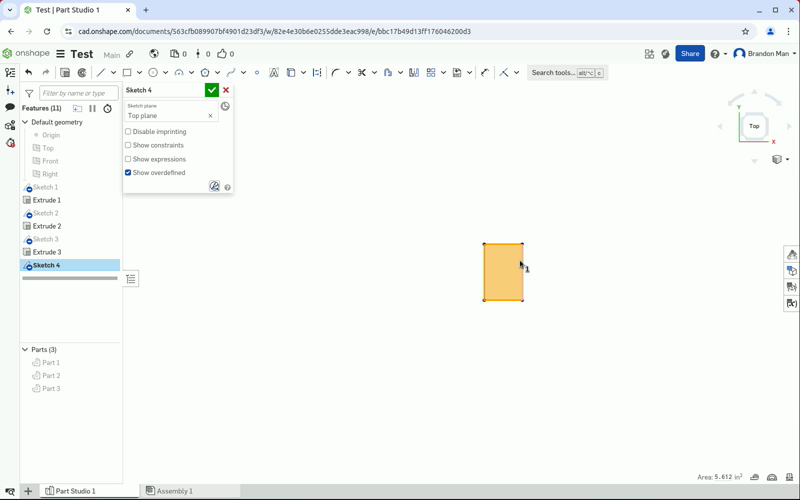
scroll(-6)
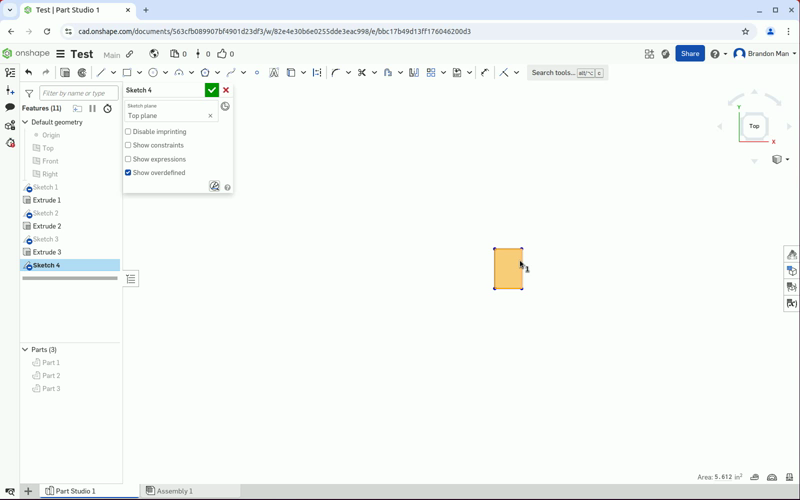
scroll(-6)
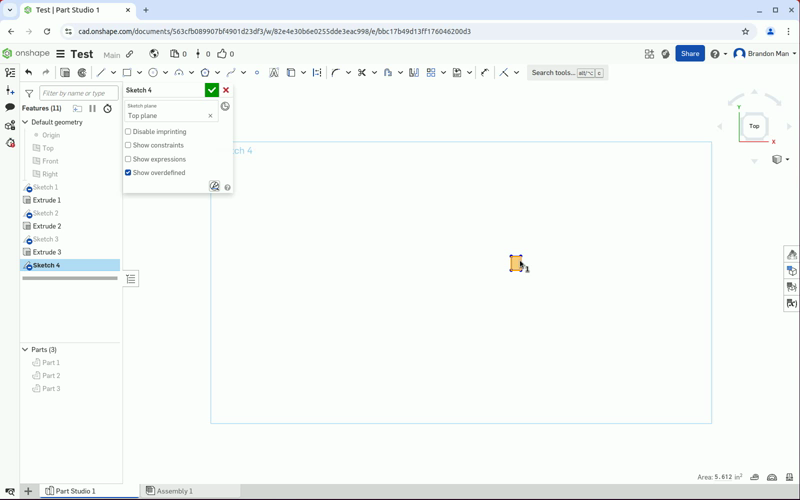
mouse_move(73, 352)
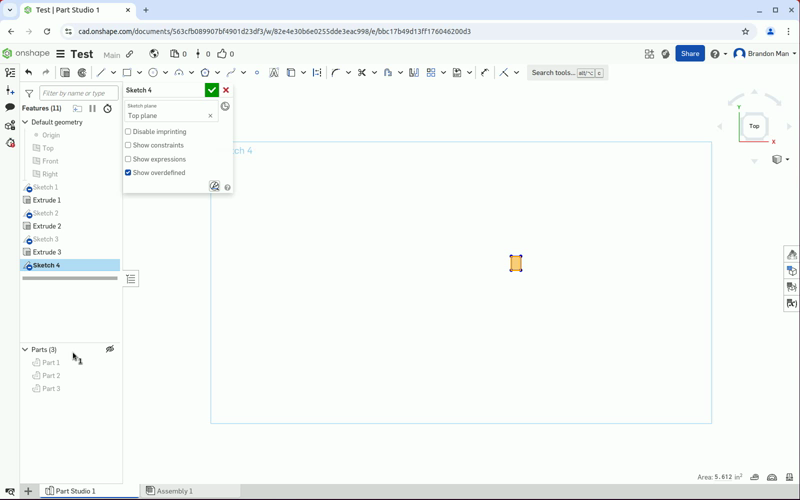
key(shift+y)
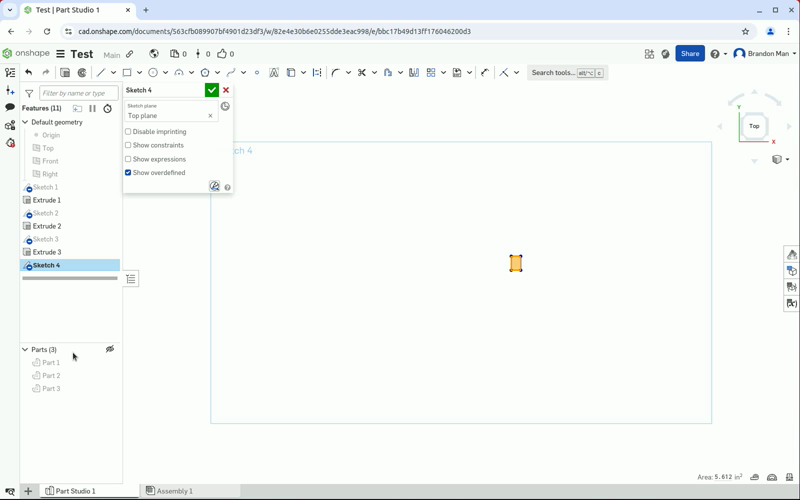
key(shift+e)
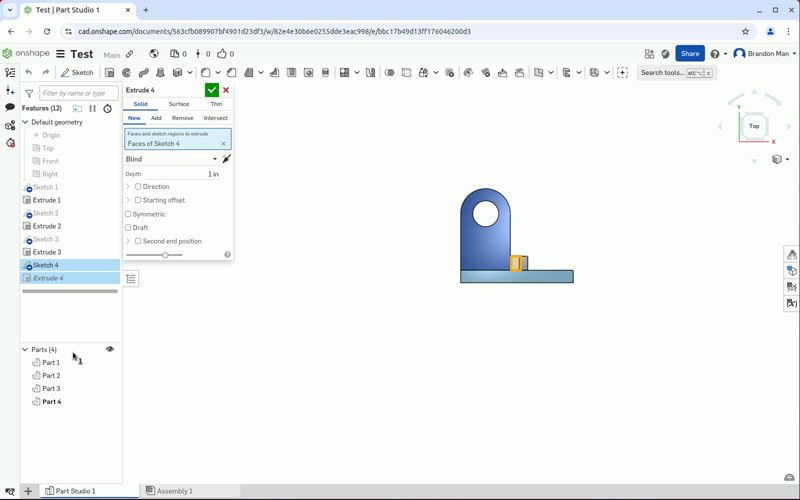
mouse_move(143, 106)
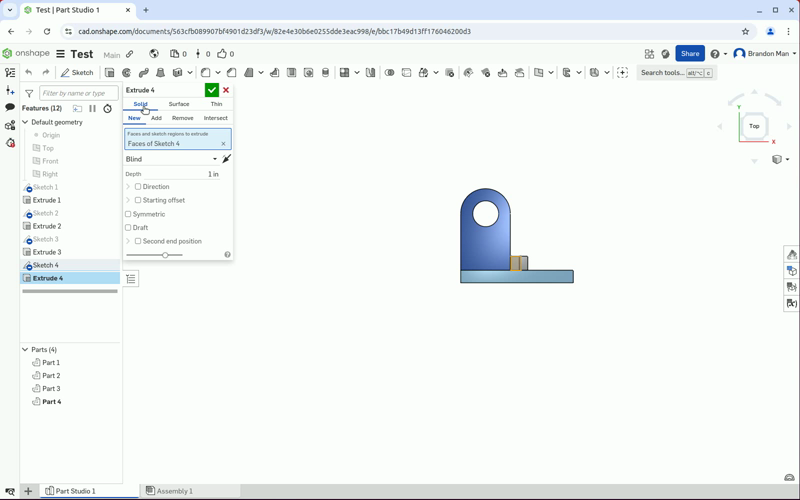
click(143, 106)
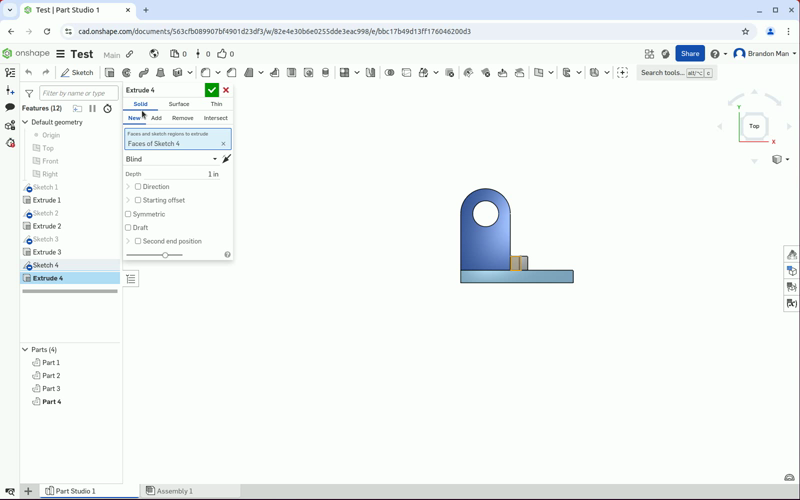
mouse_move(137, 120)
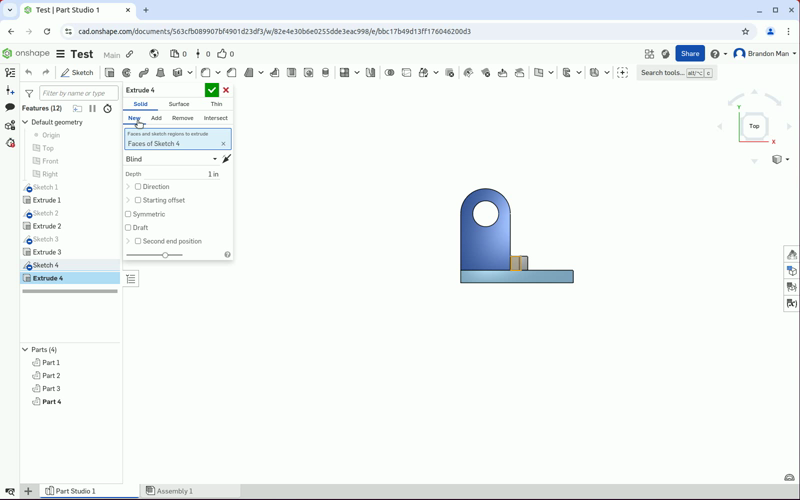
click(137, 120)
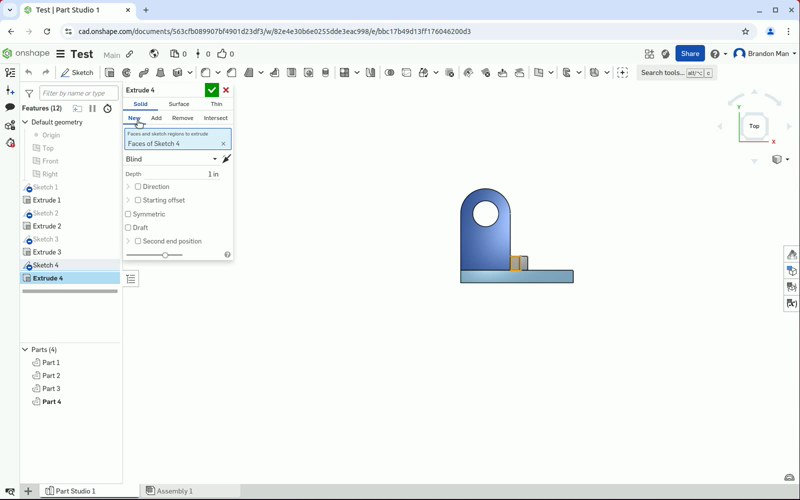
key(tab, 4)
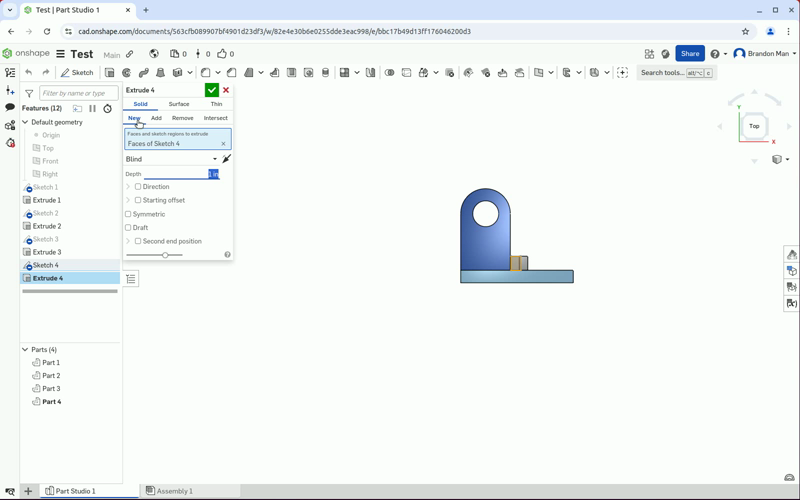
text(19.256)
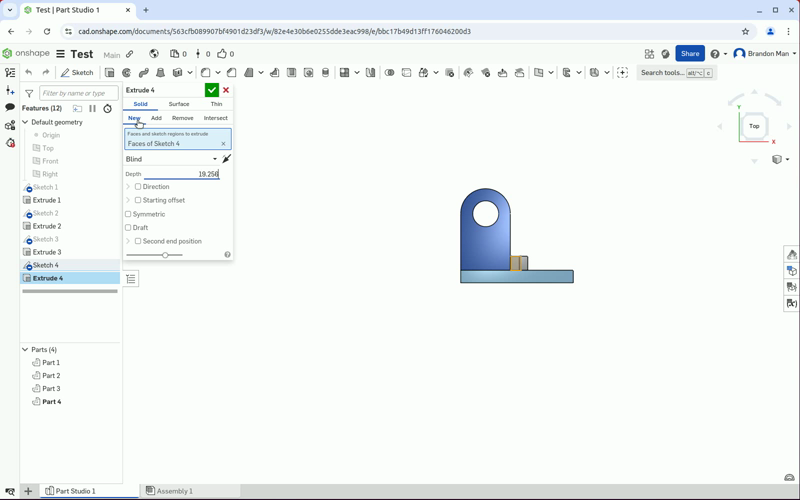
key(tab, 3)
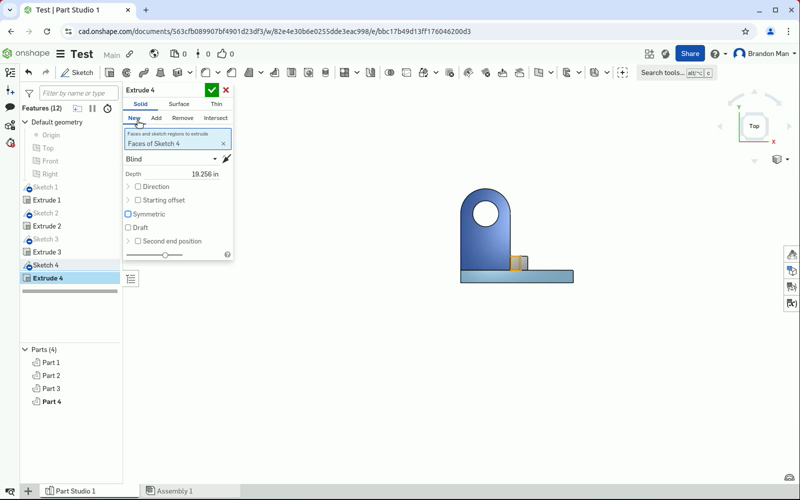
key(space)
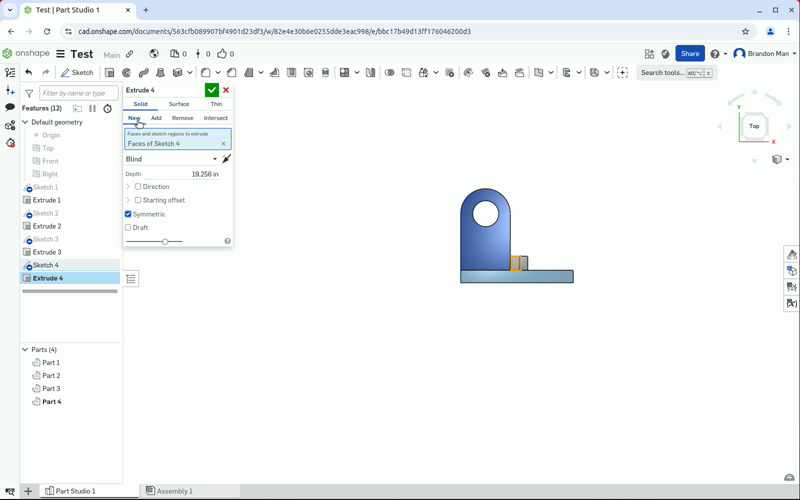
key(enter)
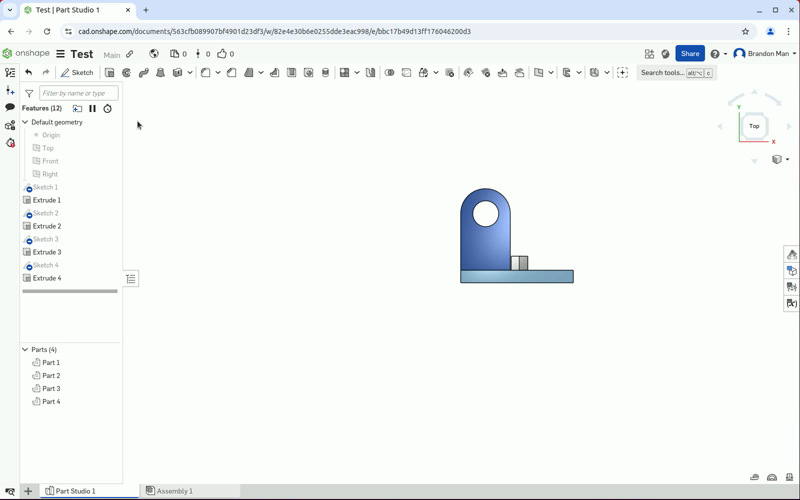
key(shift+h)
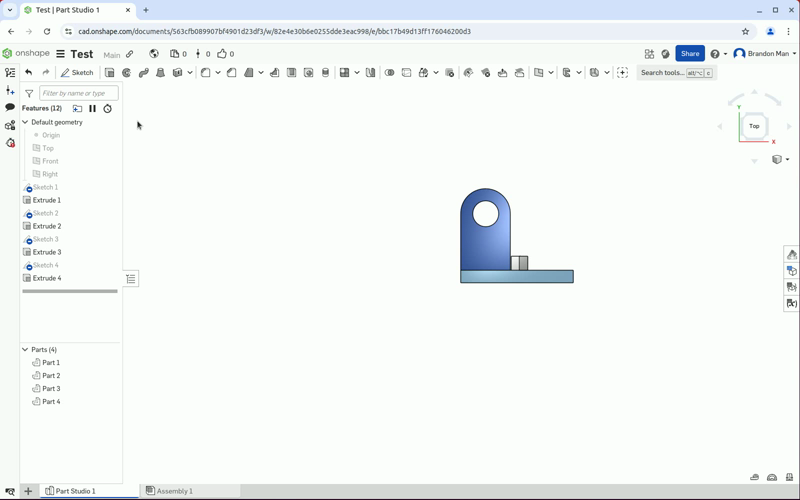
key(shift+h)
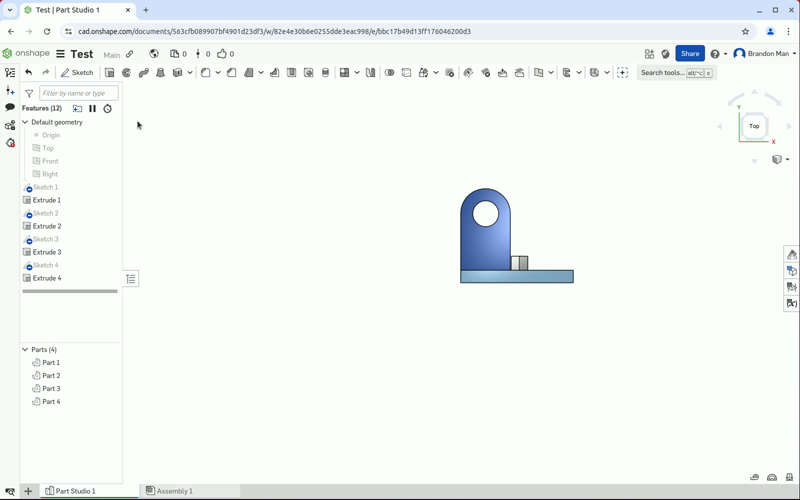
mouse_move(73, 189)
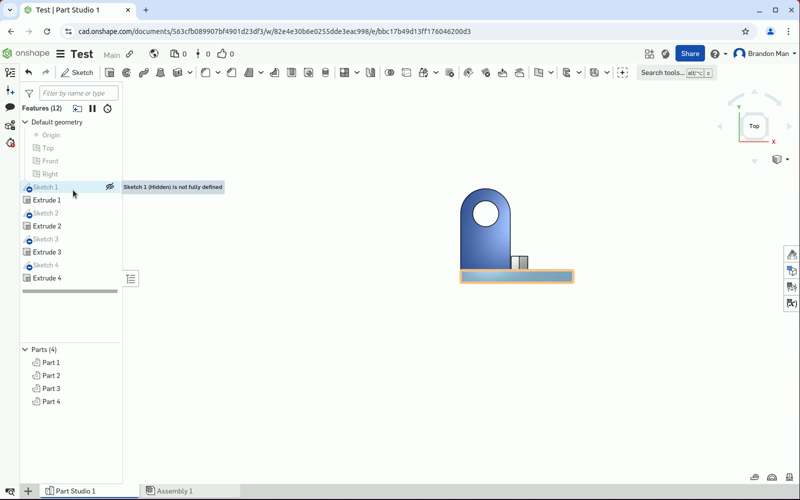
click(73, 189)
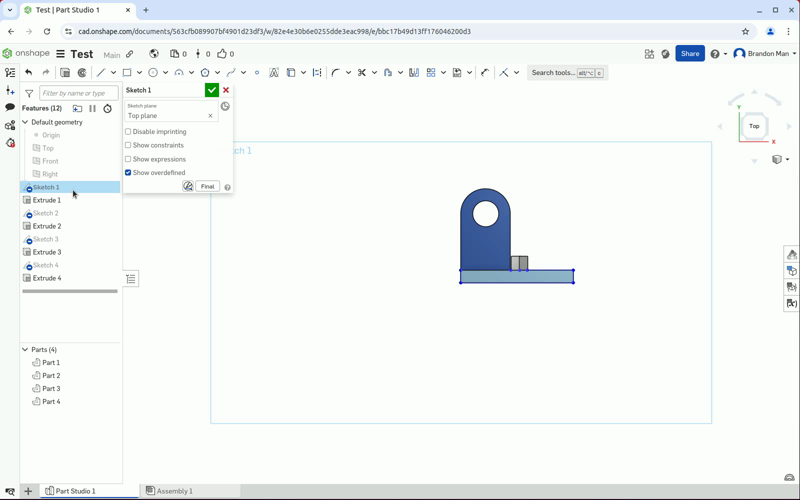
mouse_move(229, 92)
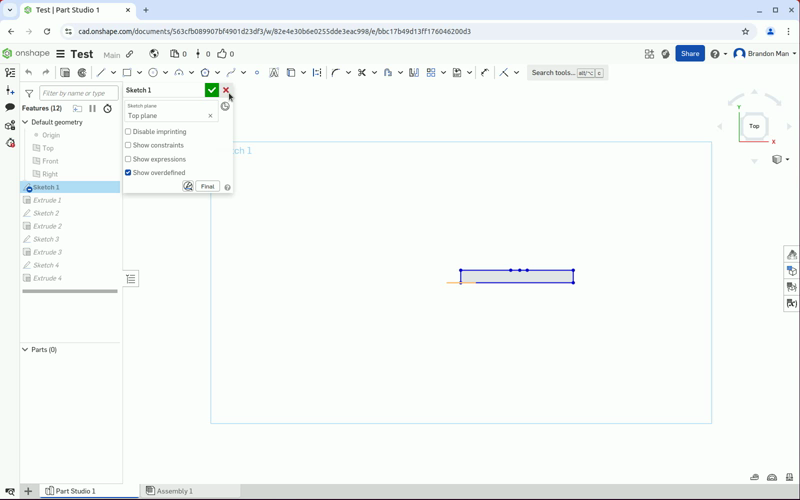
click(229, 92)
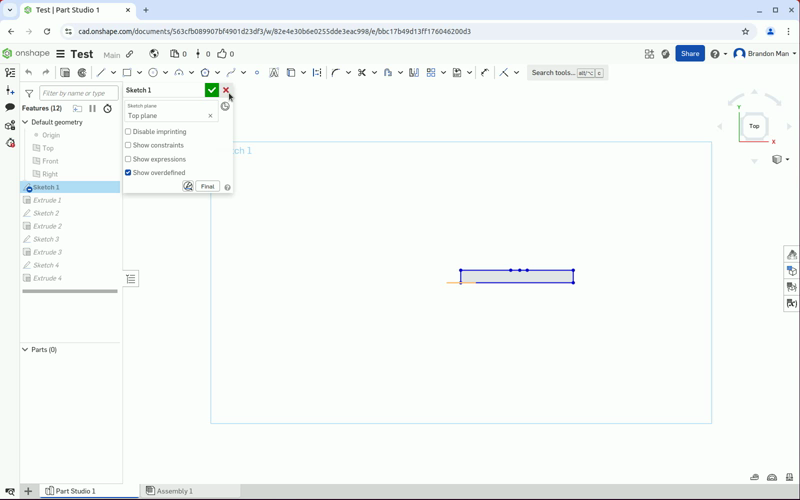
key(shift+s)
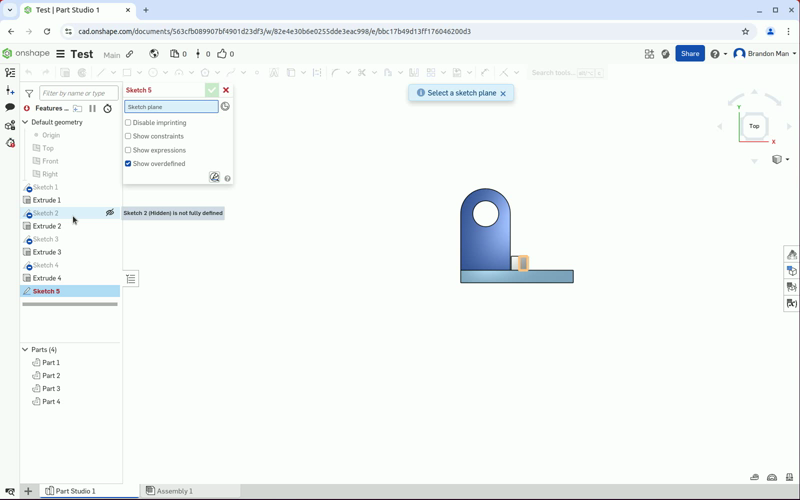
scroll(3)
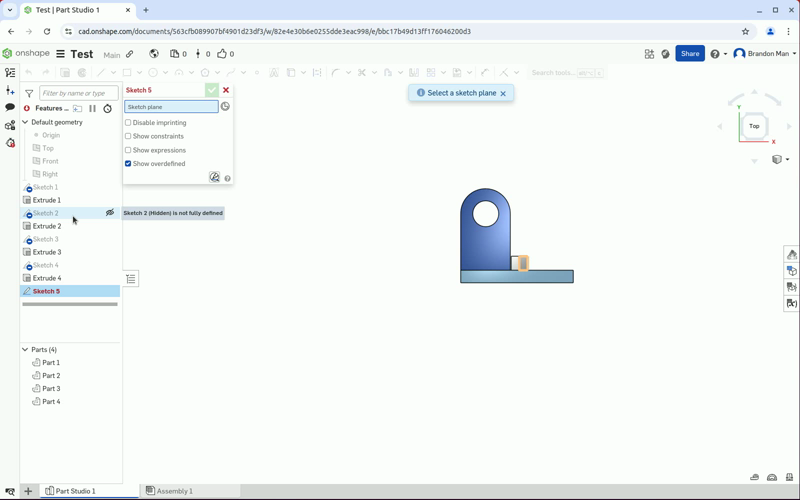
mouse_move(73, 150)
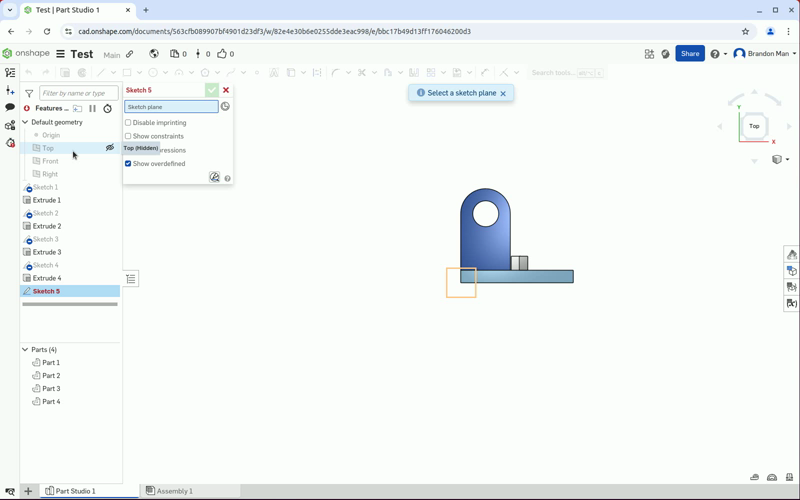
click(73, 150)
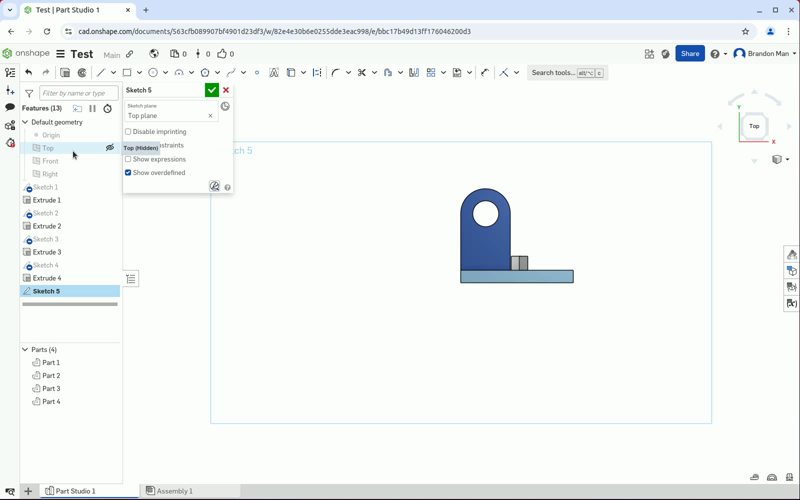
mouse_move(73, 352)
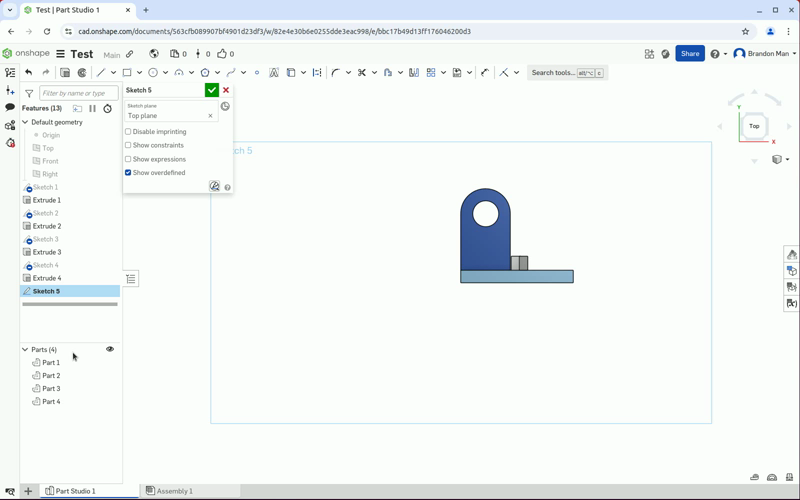
key(y)
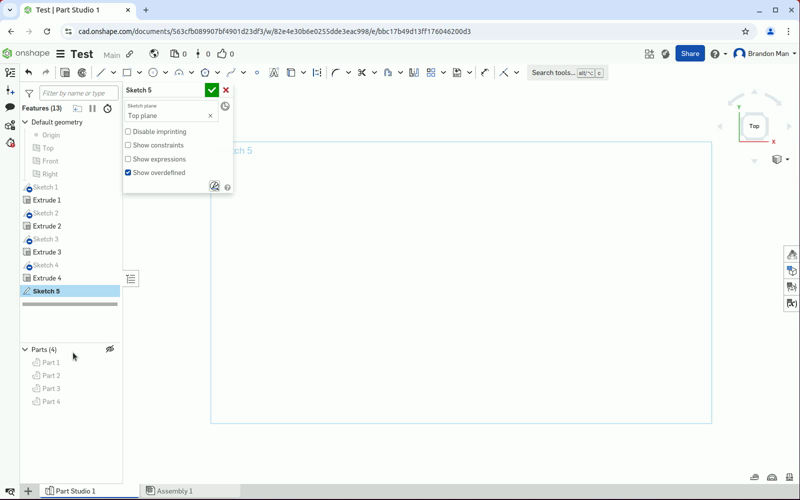
key(l)
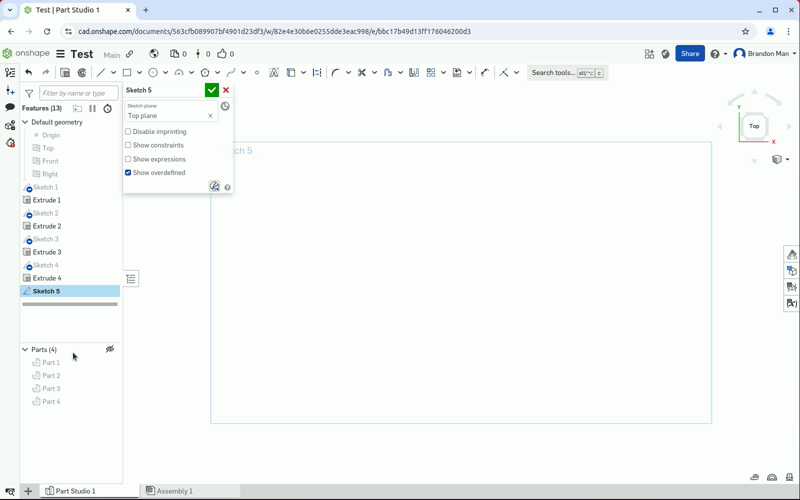
key_down(shift)
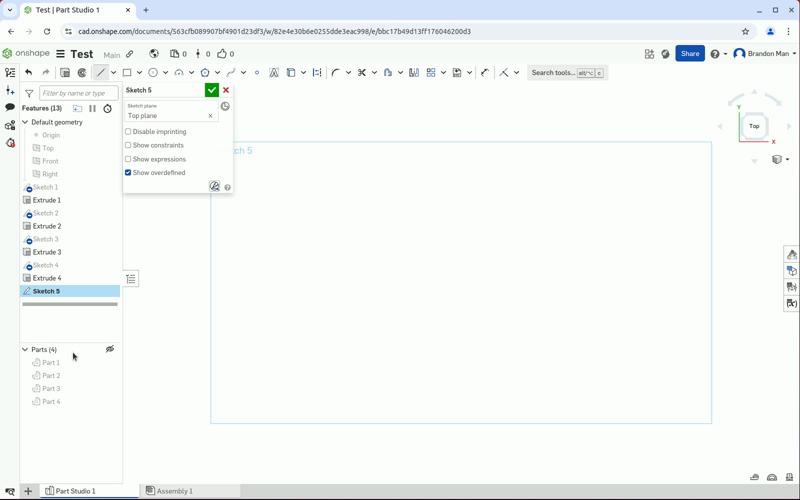
mouse_move(527, 270)
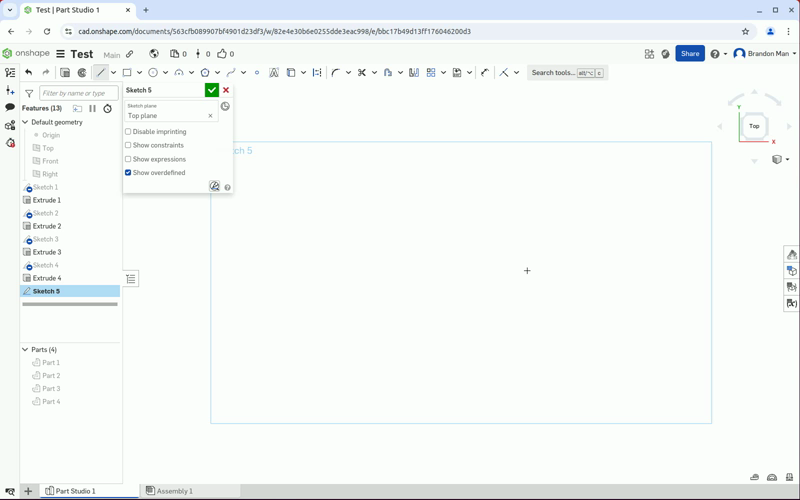
click(527, 270)
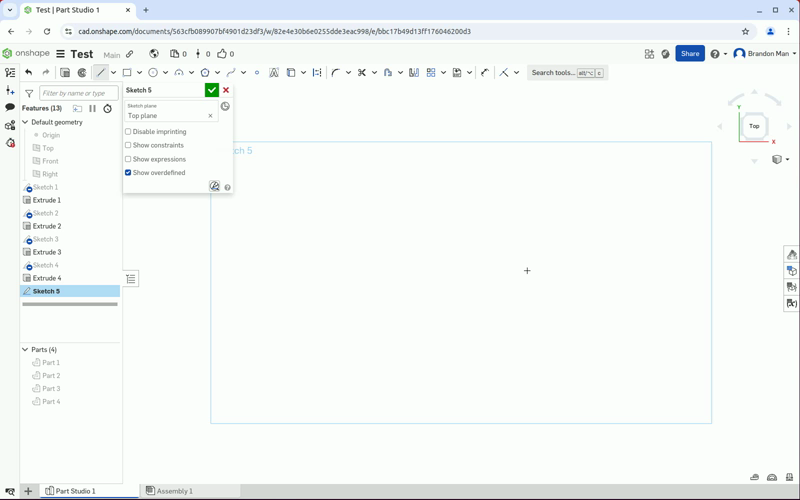
key_up(shift)
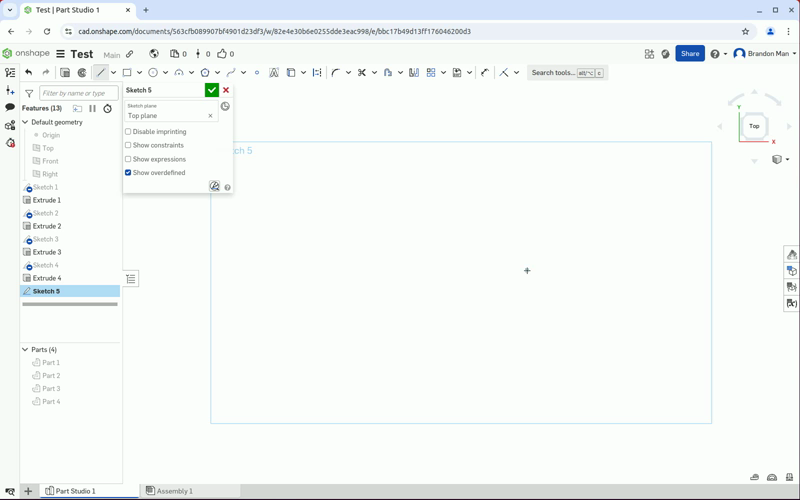
key_down(shift)
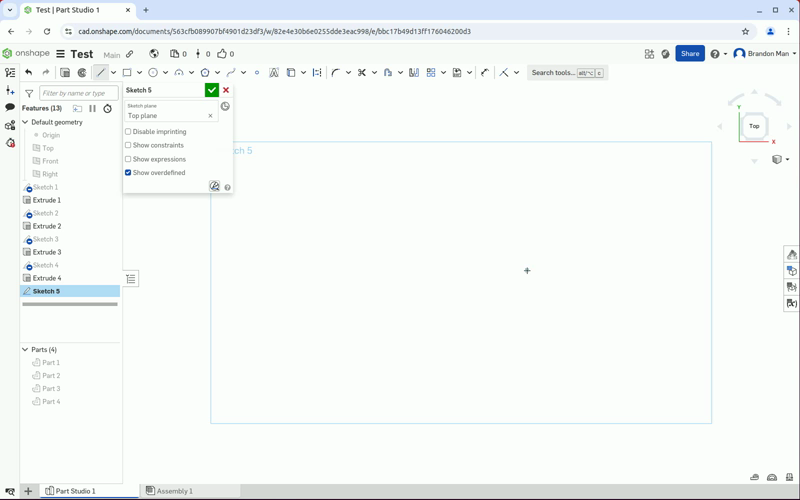
mouse_move(557, 270)
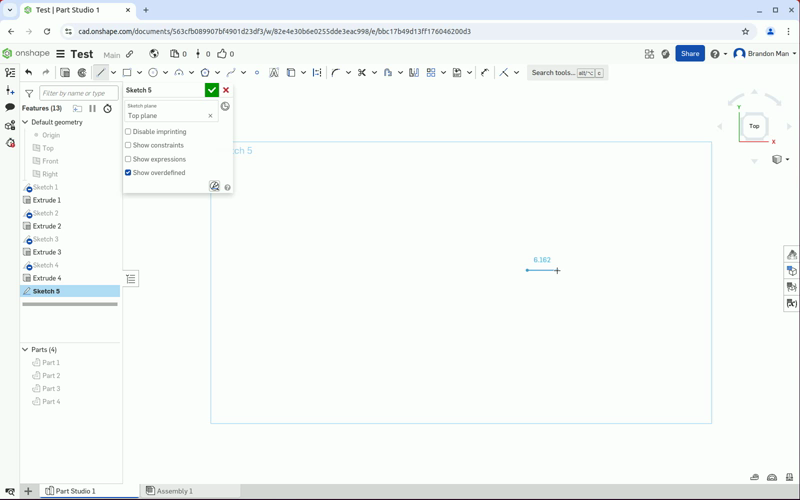
mouse_move(573, 270)
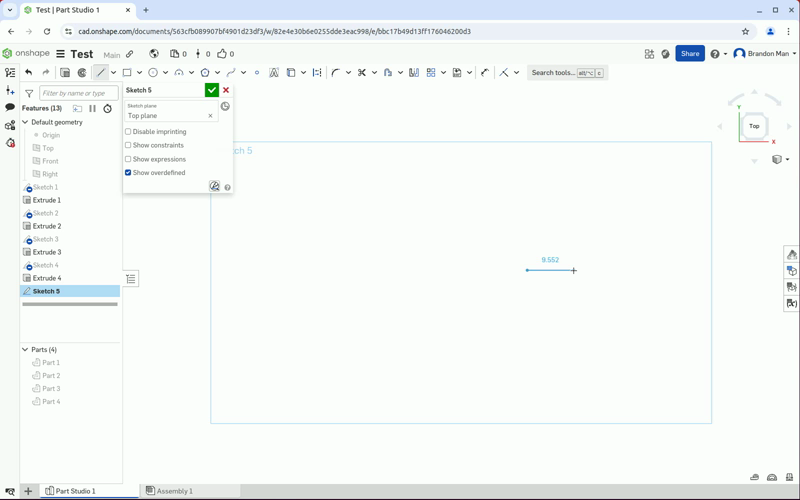
click(573, 270)
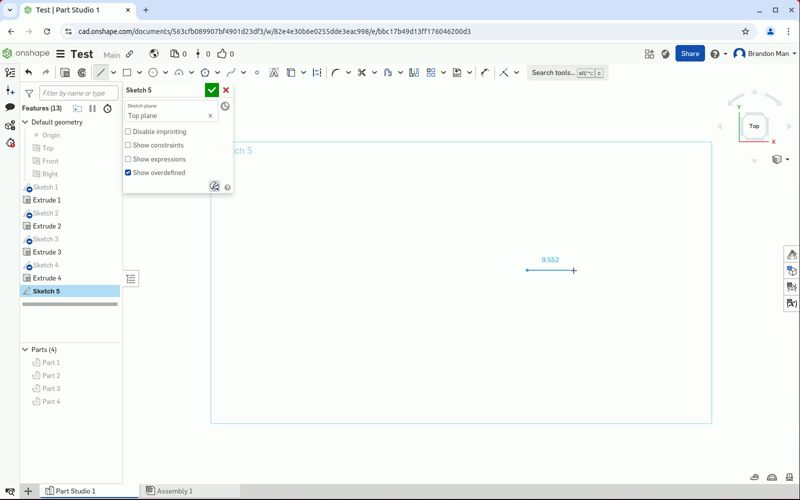
key_up(shift)
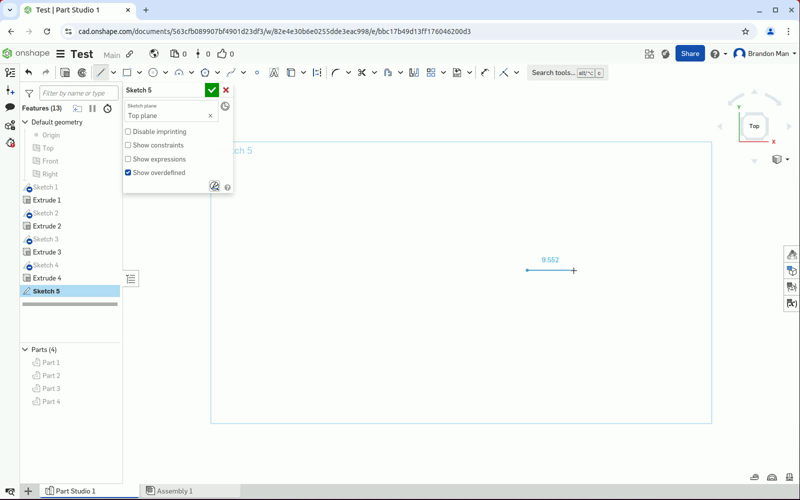
key_down(shift)
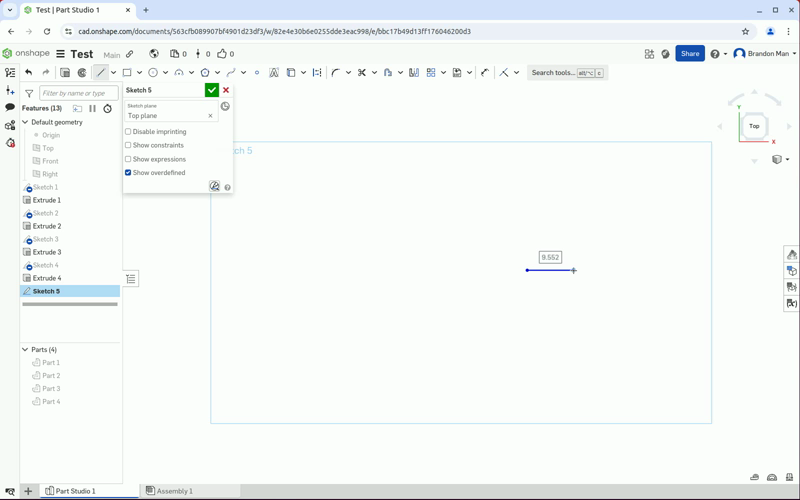
mouse_move(589, 270)
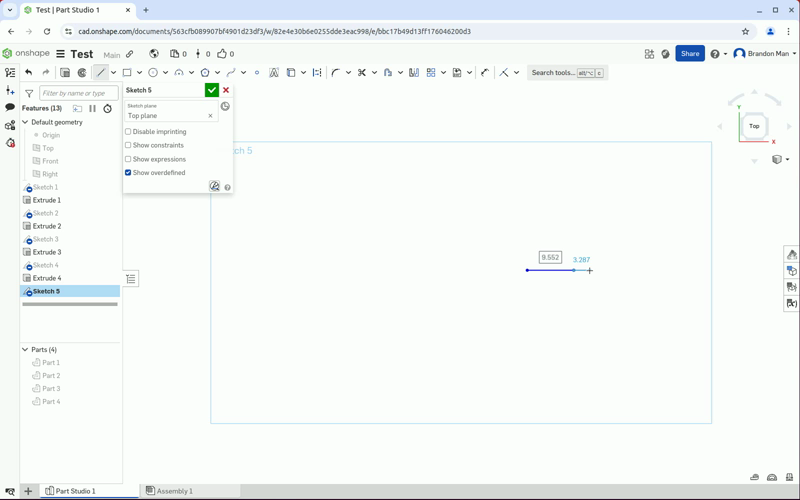
mouse_move(573, 257)
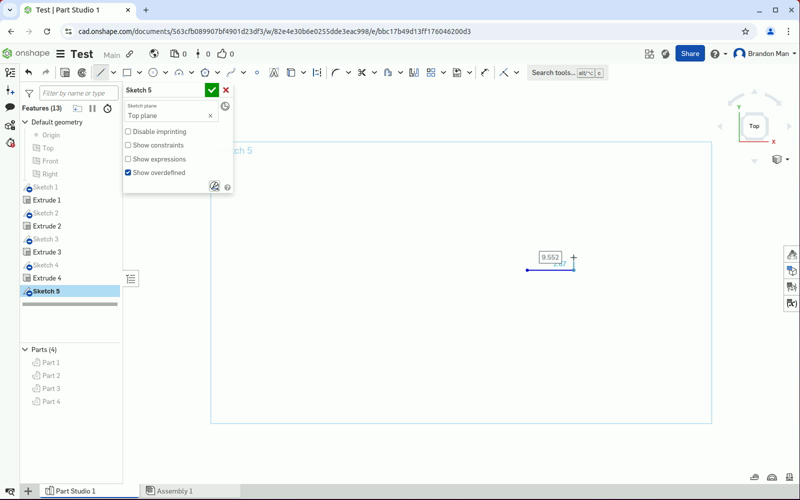
click(573, 257)
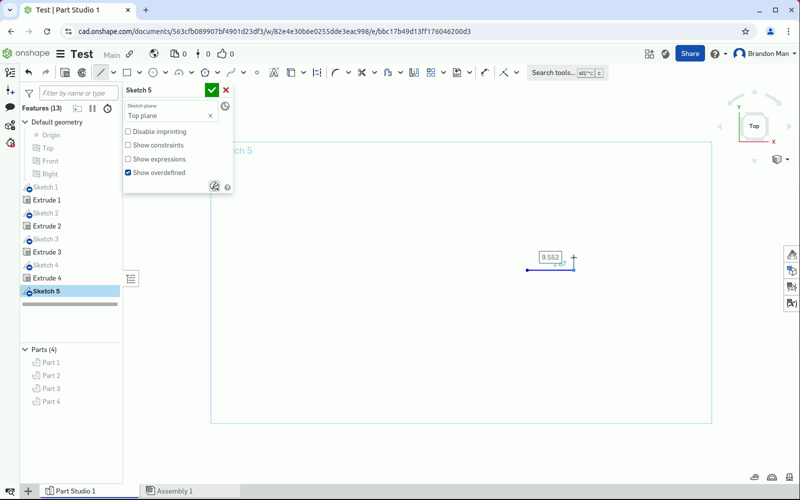
key_up(shift)
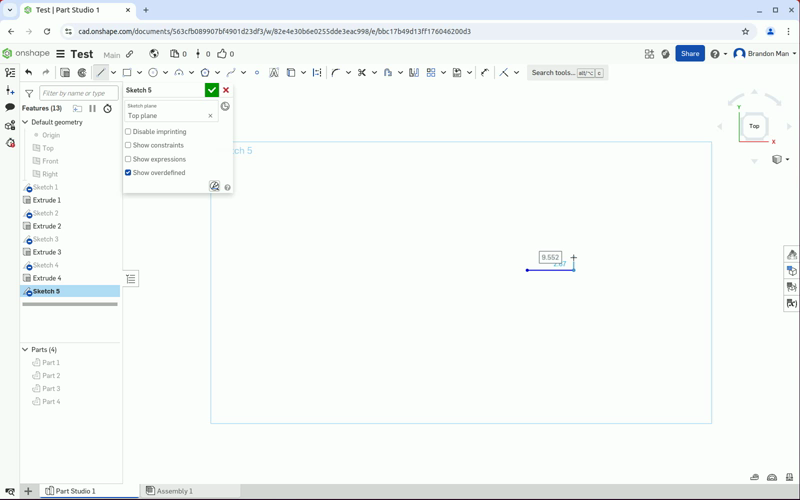
key_down(shift)
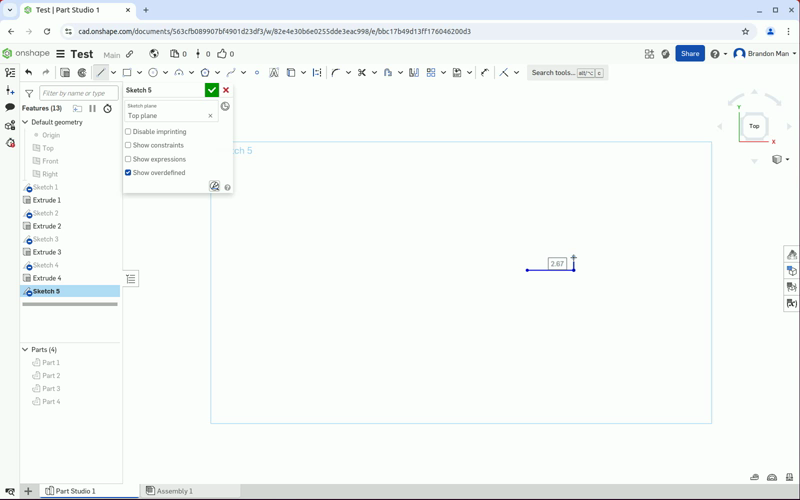
mouse_move(589, 257)
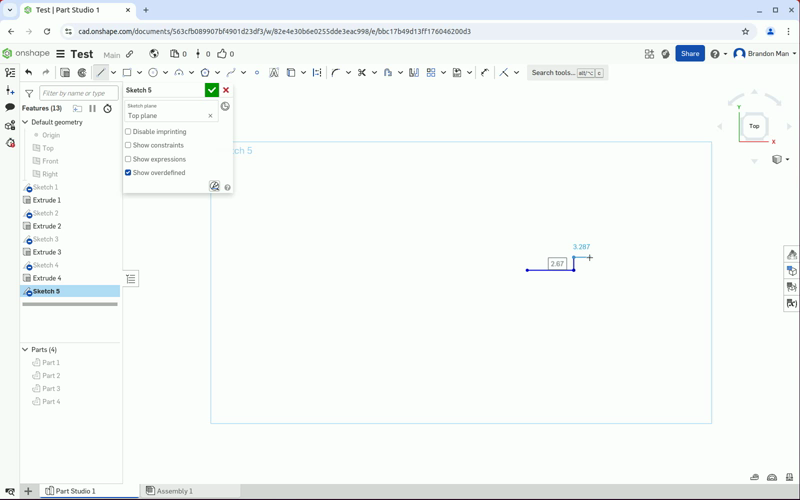
mouse_move(527, 257)
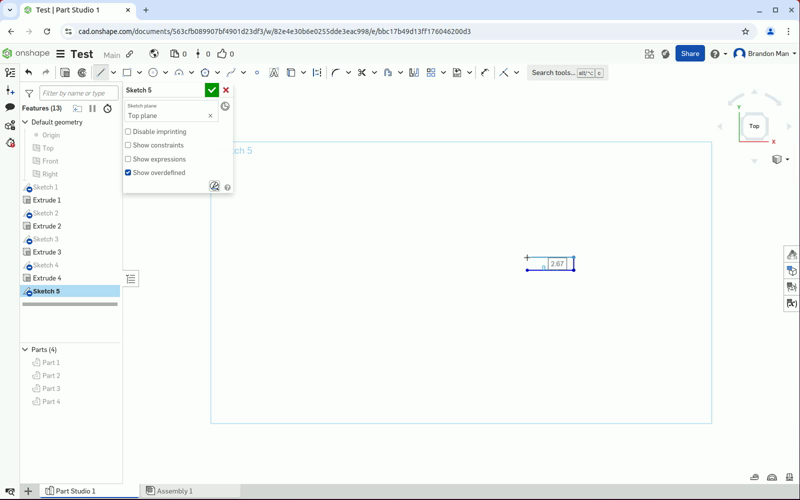
click(527, 257)
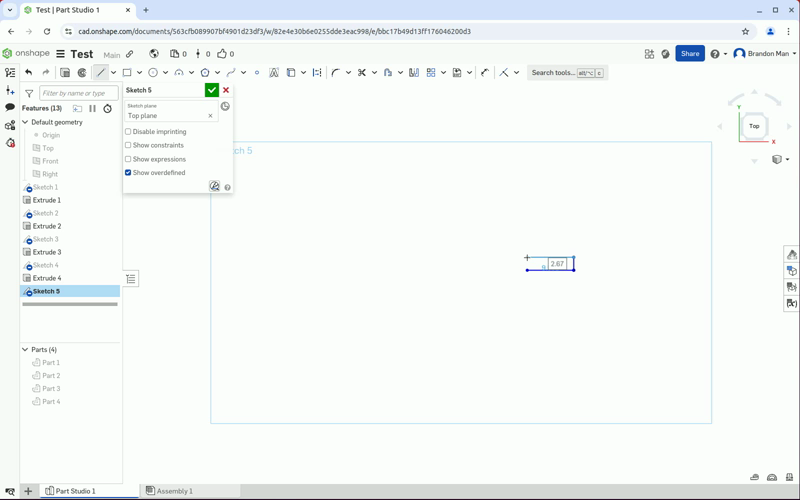
key_up(shift)
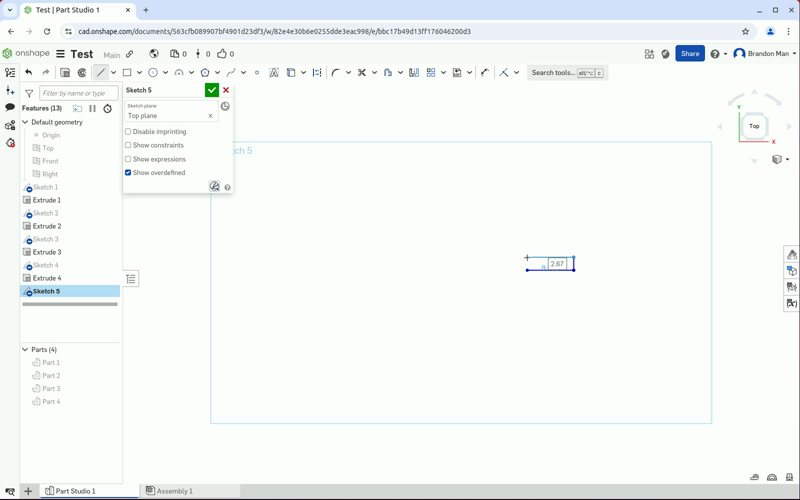
mouse_move(557, 257)
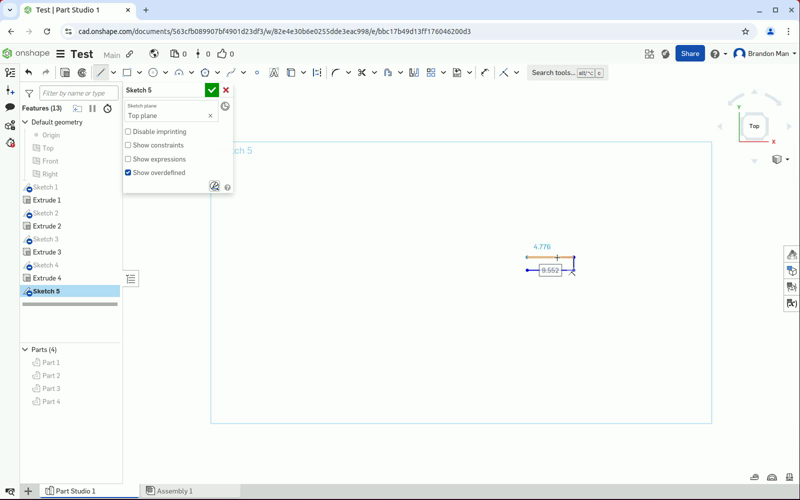
key_down(shift)
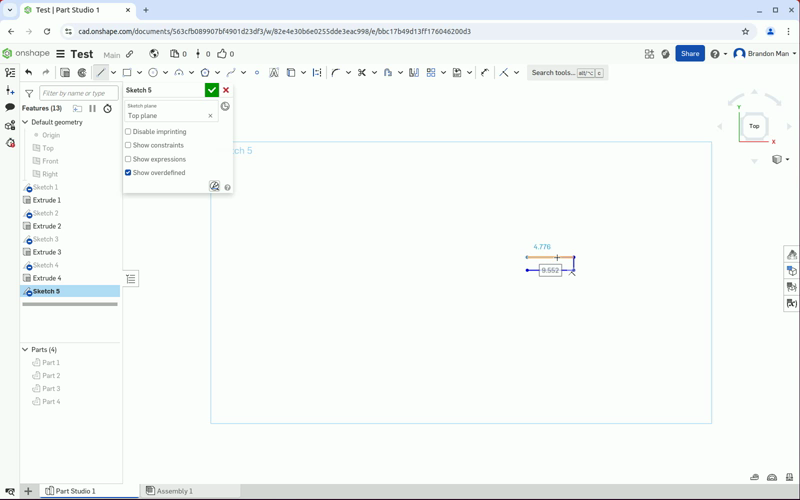
mouse_move(527, 270)
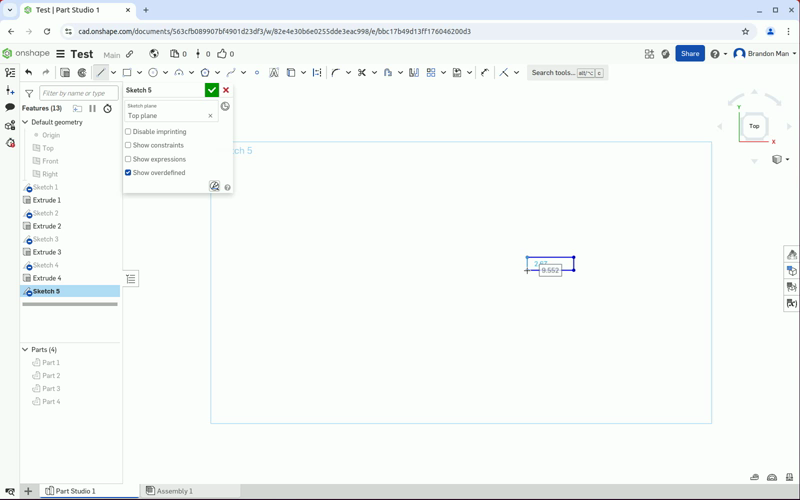
key_up(shift)
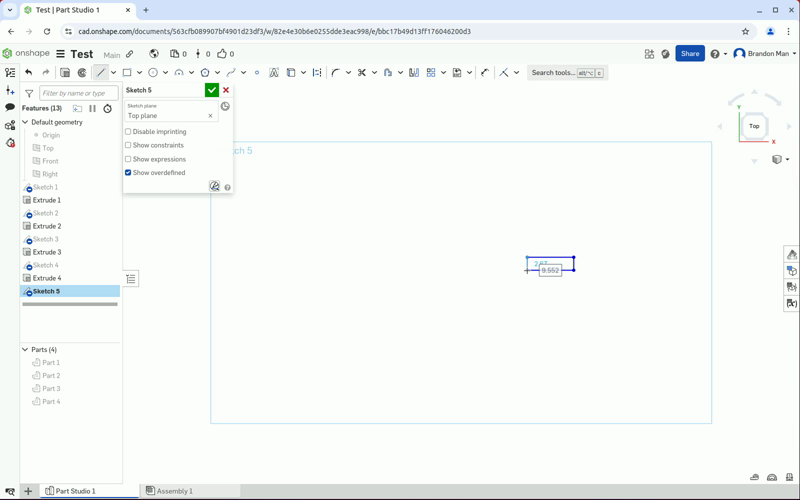
click(527, 270)
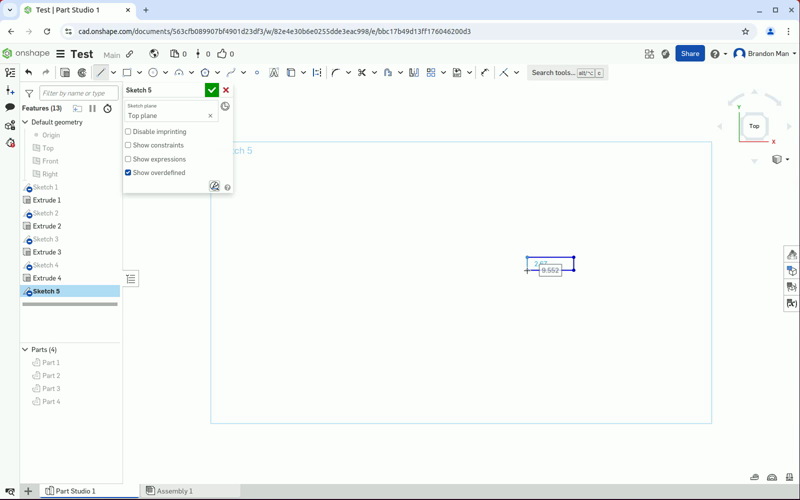
key(esc)
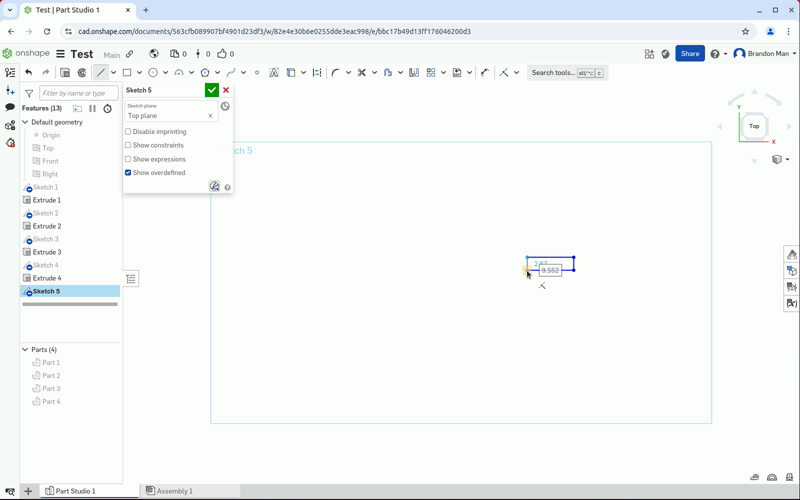
mouse_move(547, 263)
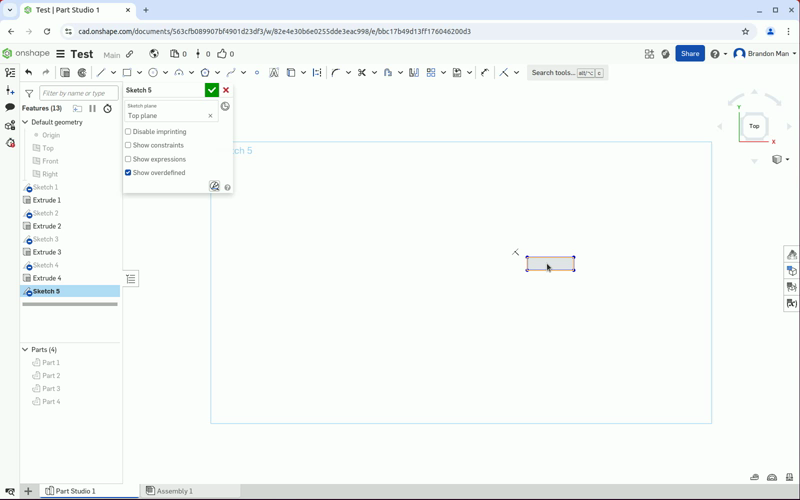
scroll(6)
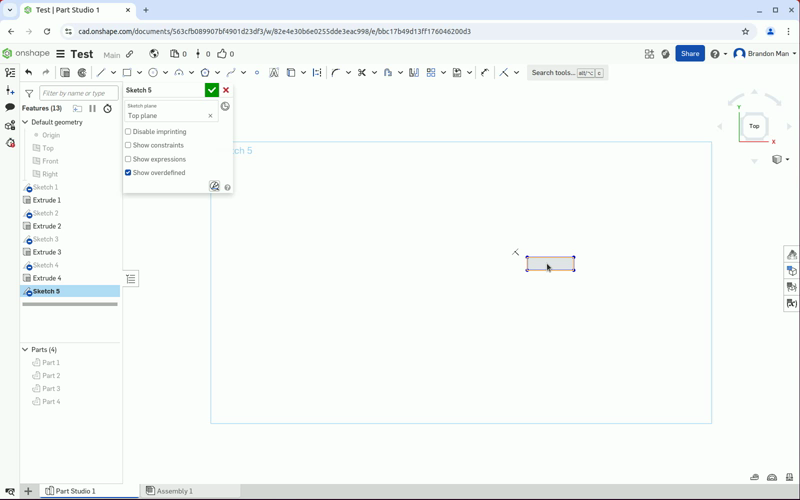
scroll(6)
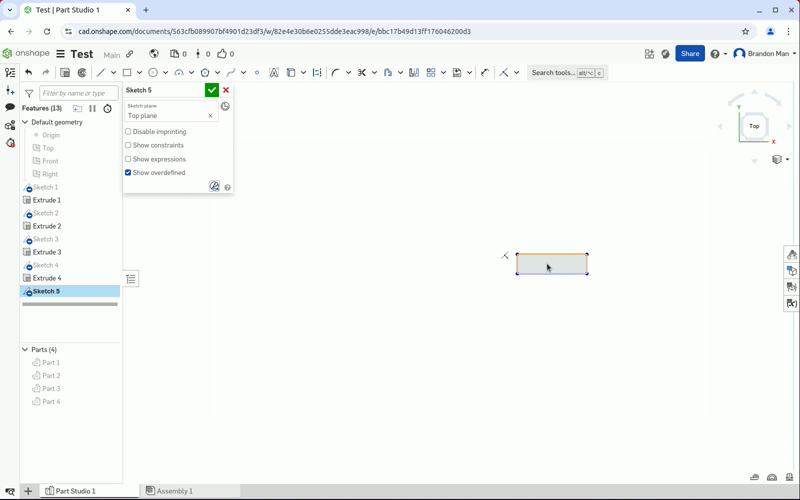
scroll(6)
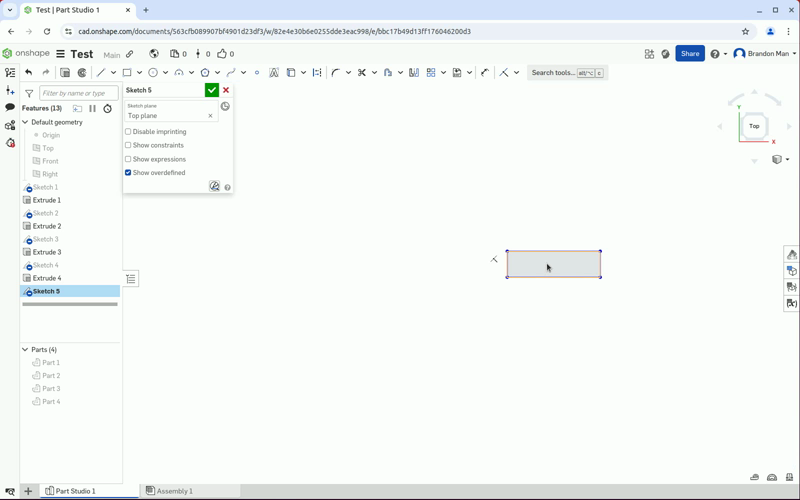
scroll(6)
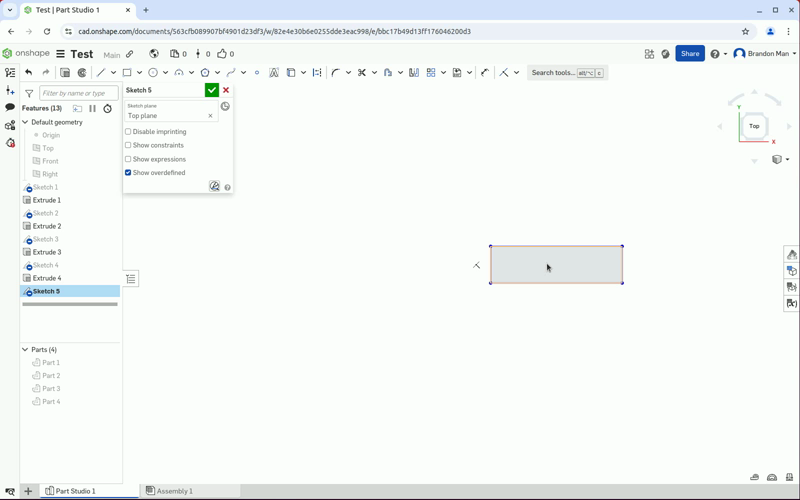
scroll(6)
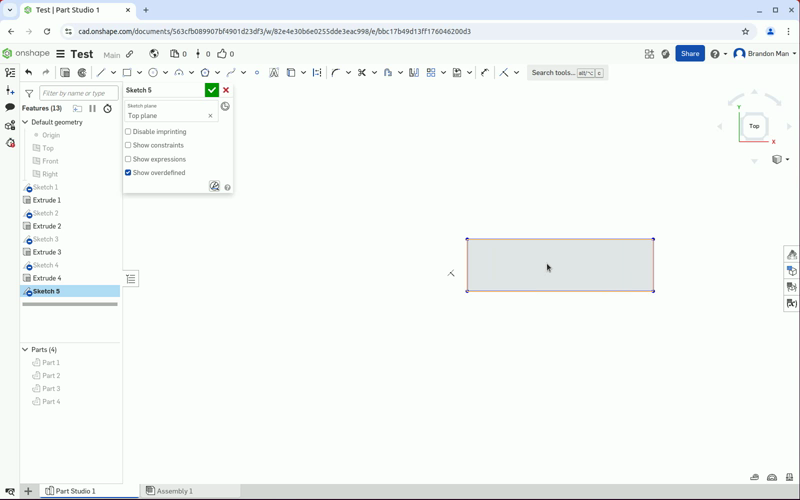
scroll(6)
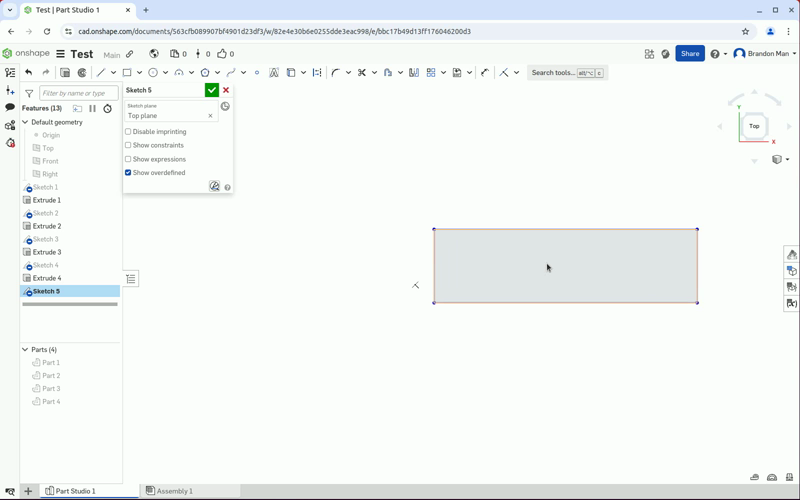
scroll(6)
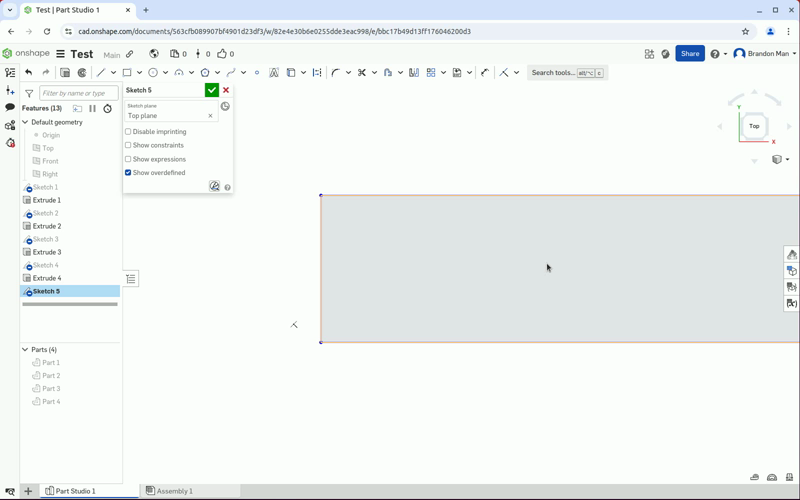
click(547, 263)
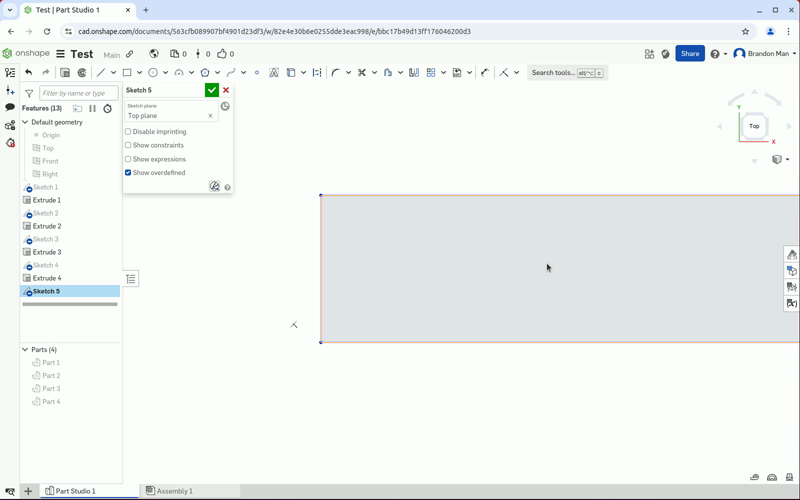
scroll(-6)
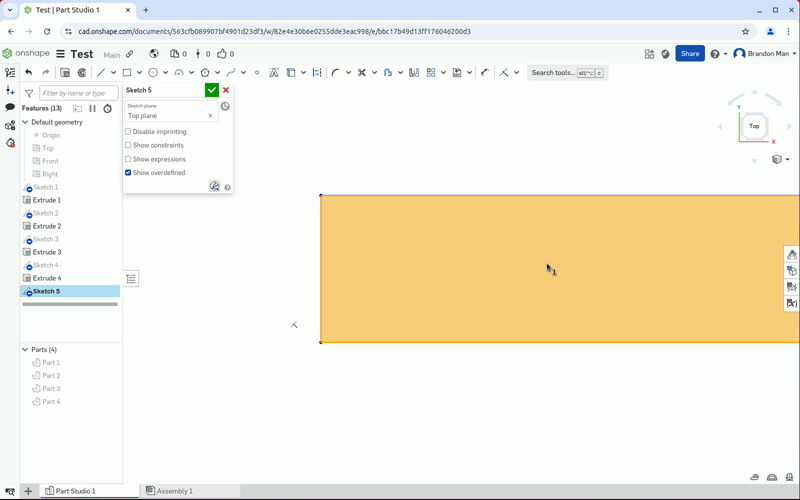
scroll(-6)
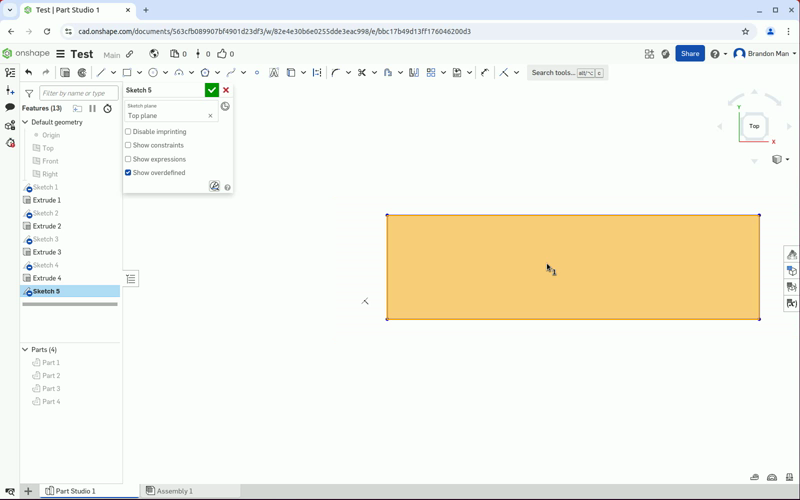
scroll(-6)
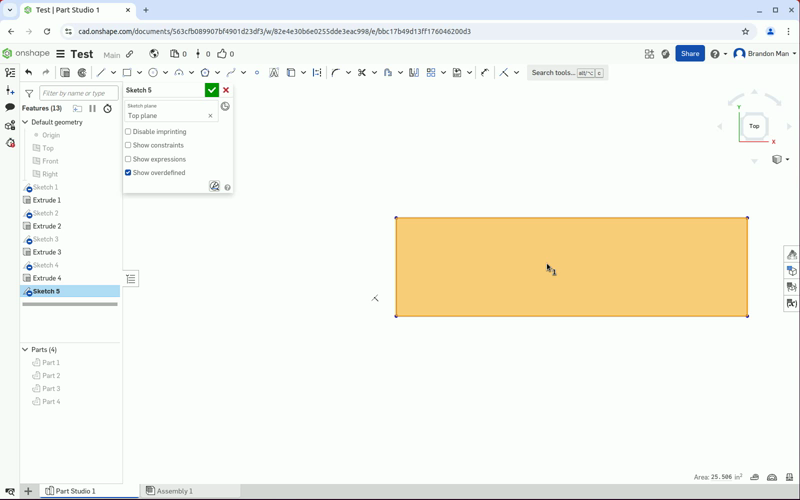
scroll(-6)
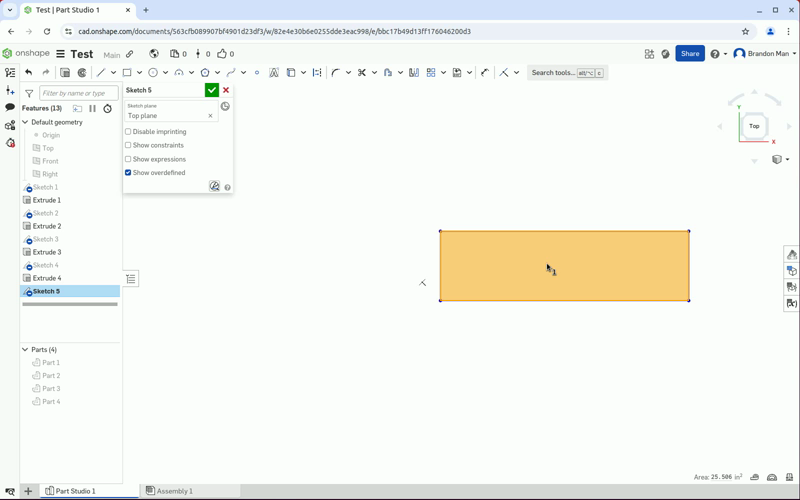
scroll(-6)
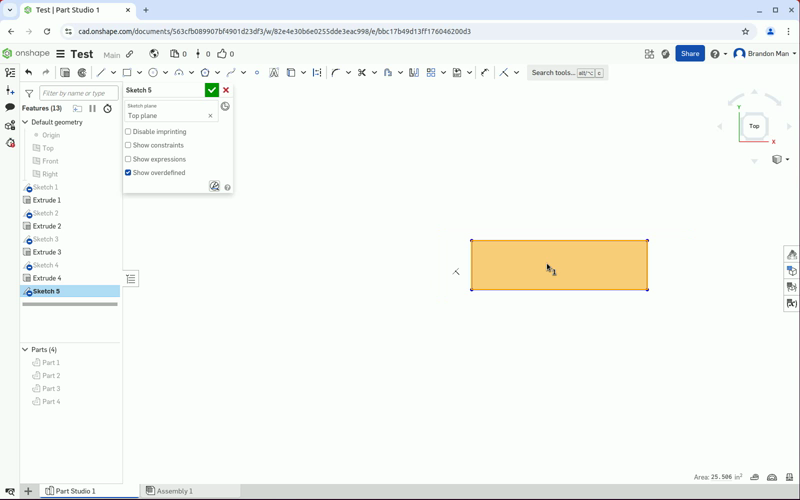
scroll(-6)
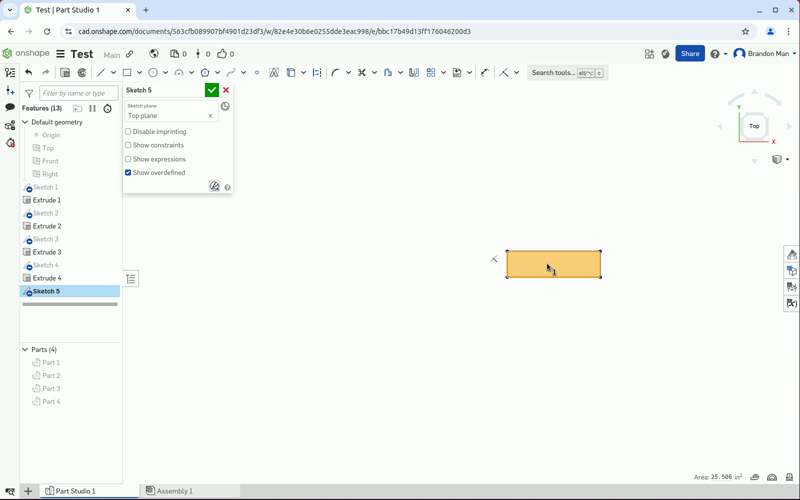
scroll(-6)
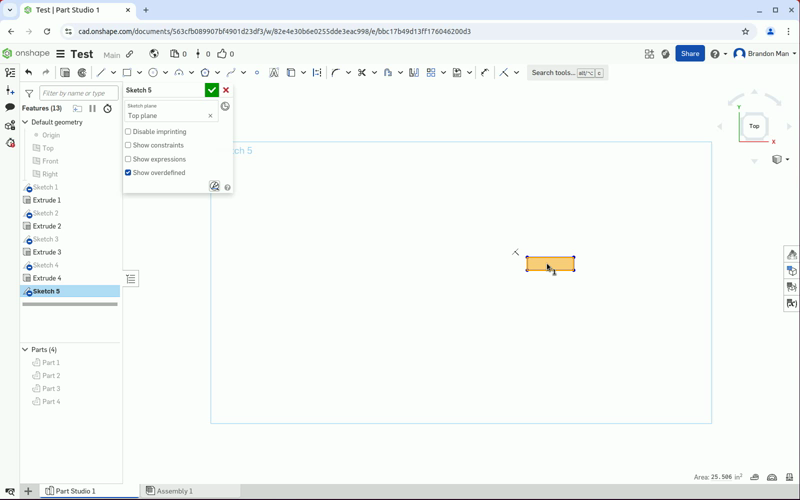
mouse_move(73, 352)
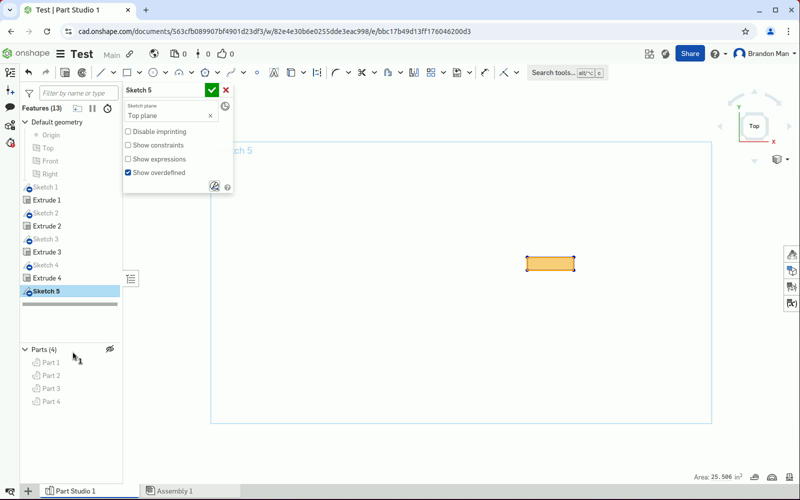
key(shift+y)
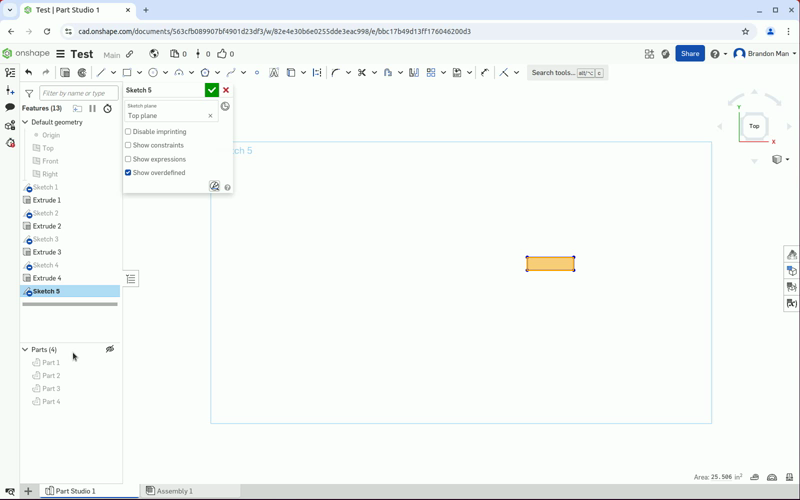
key(shift+e)
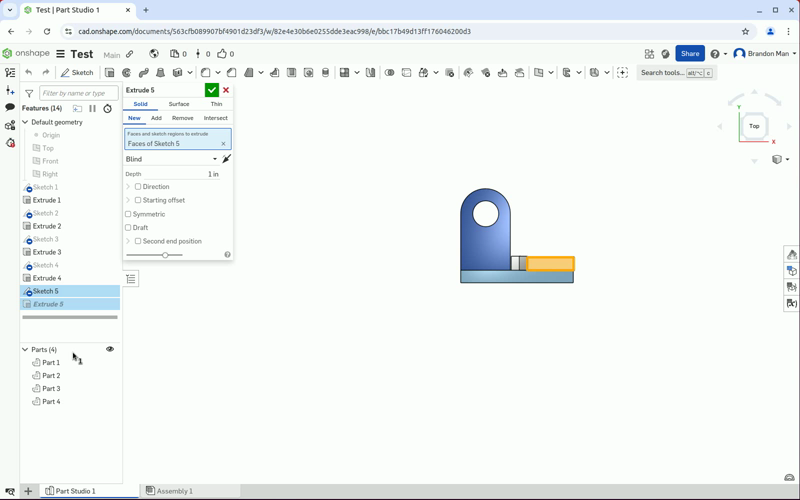
mouse_move(143, 106)
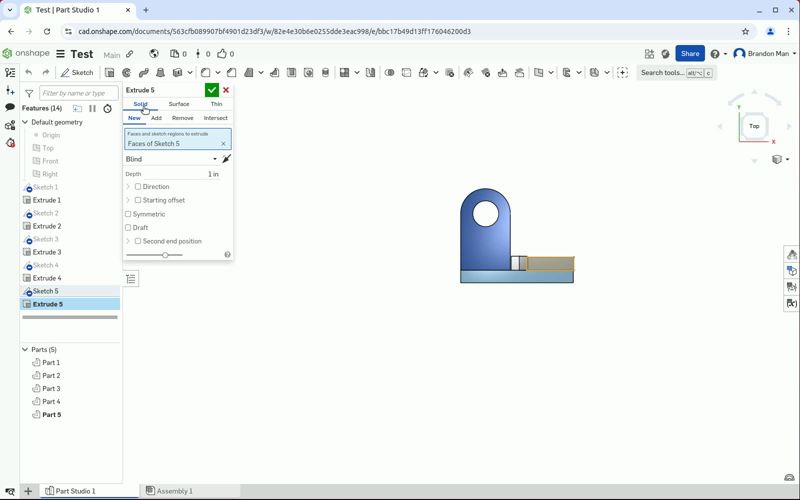
click(143, 106)
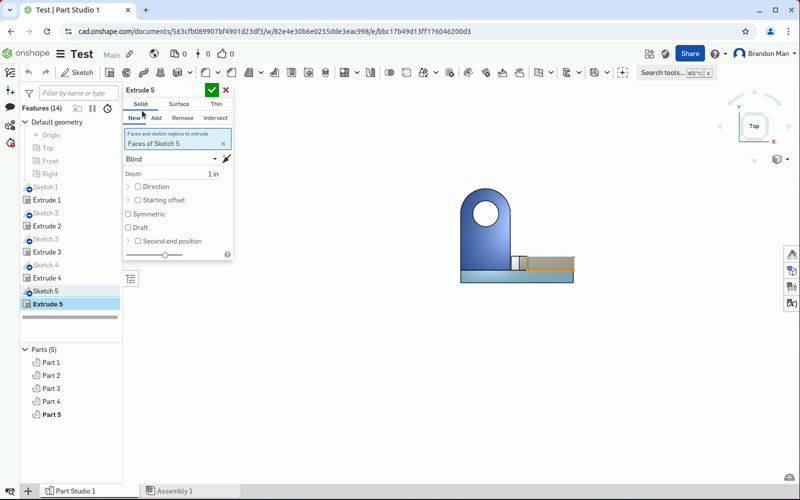
mouse_move(137, 120)
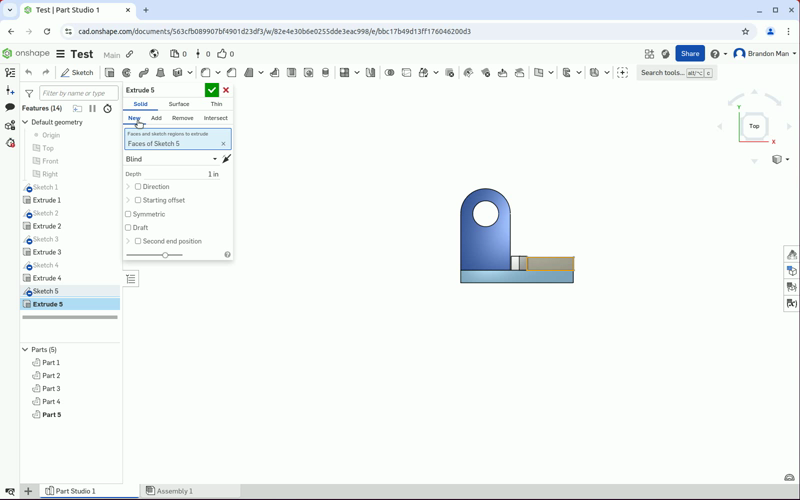
click(137, 120)
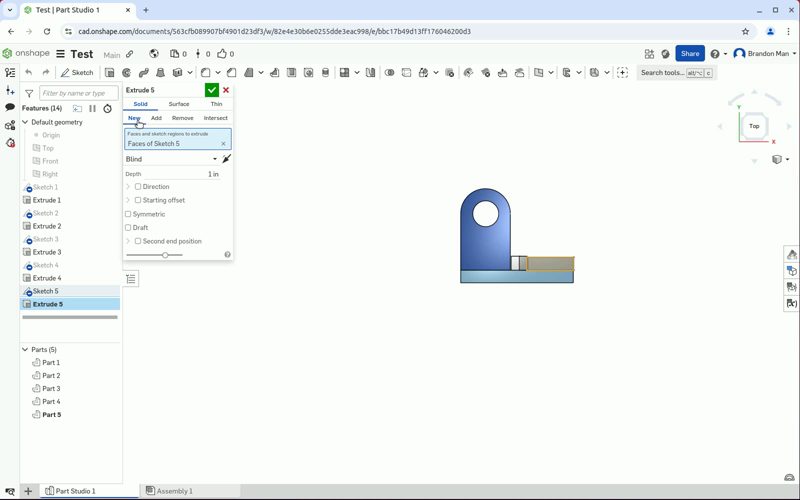
key(tab, 4)
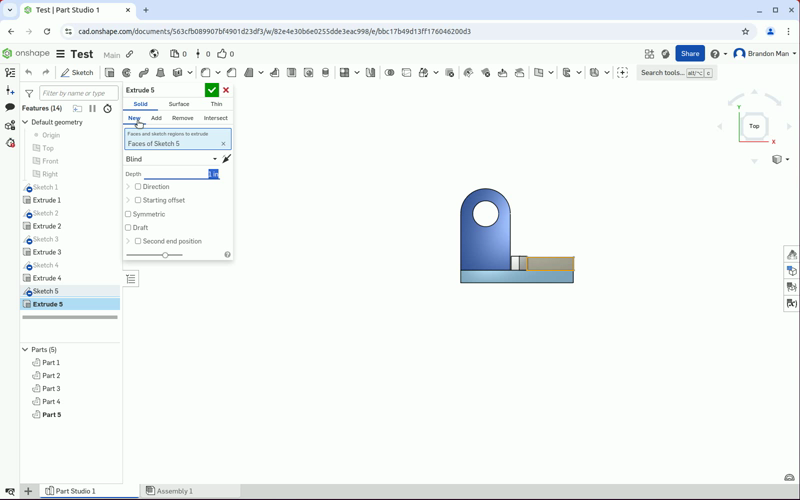
text(19.256)
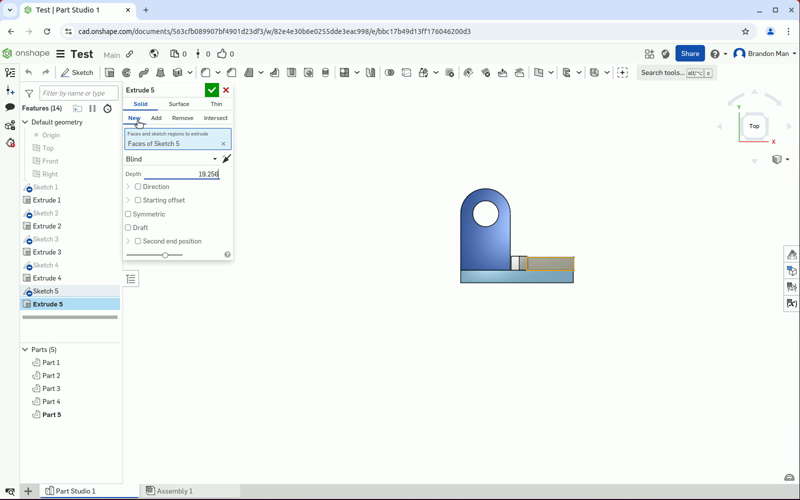
key(tab, 3)
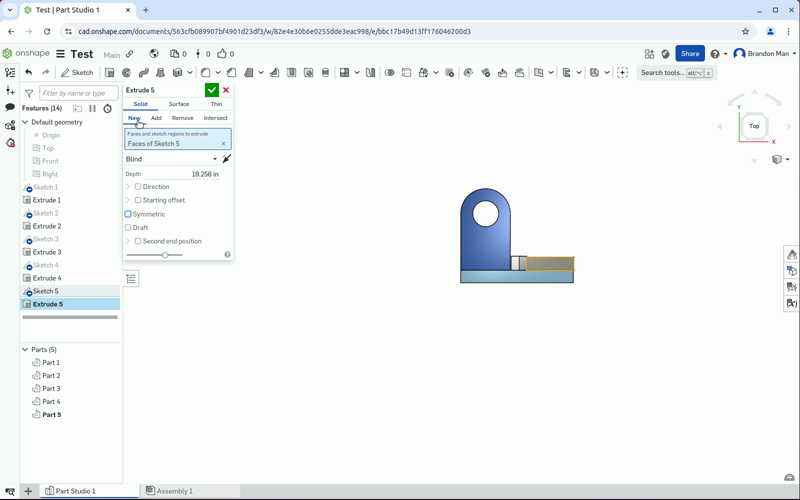
key(space)
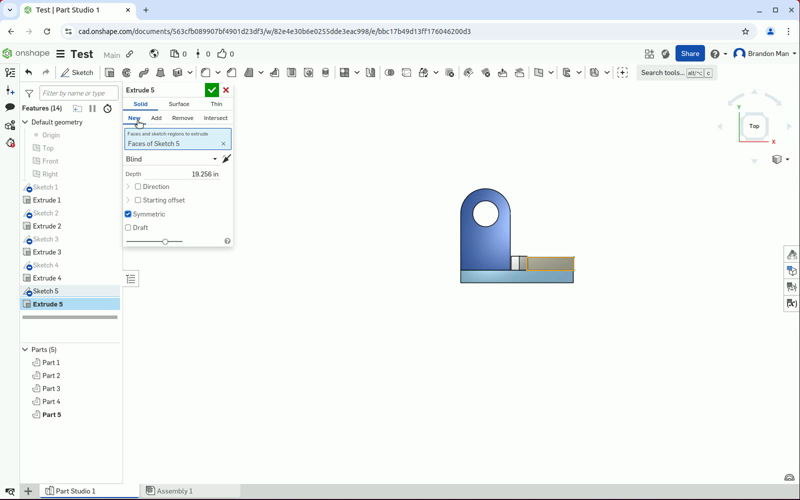
key(enter)
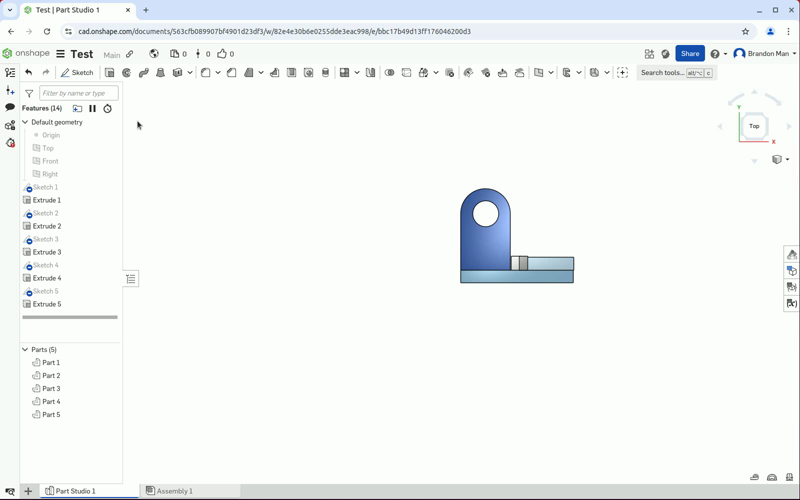
key(shift+h)
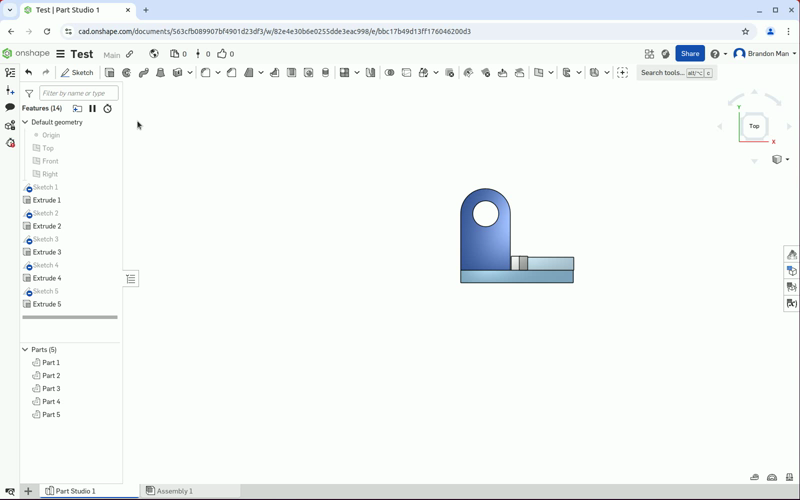
key(shift+h)
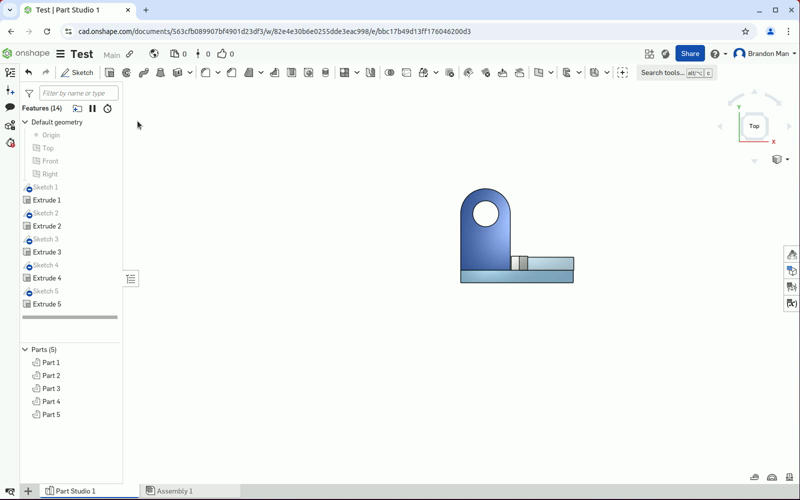
mouse_move(73, 189)
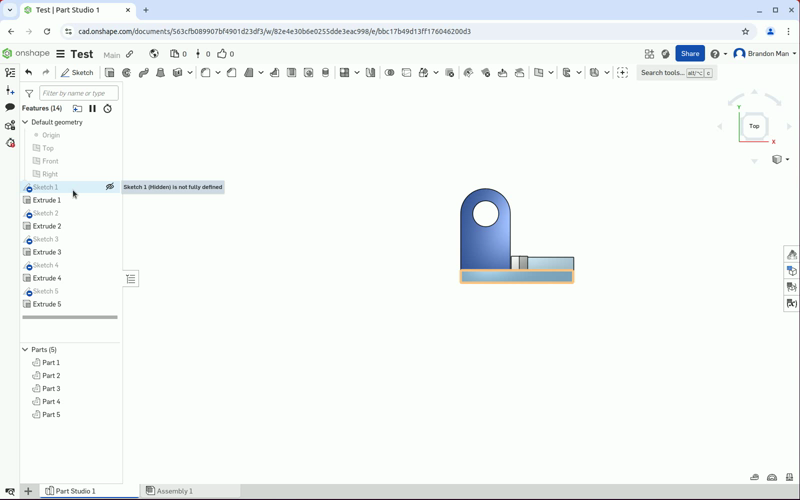
click(73, 189)
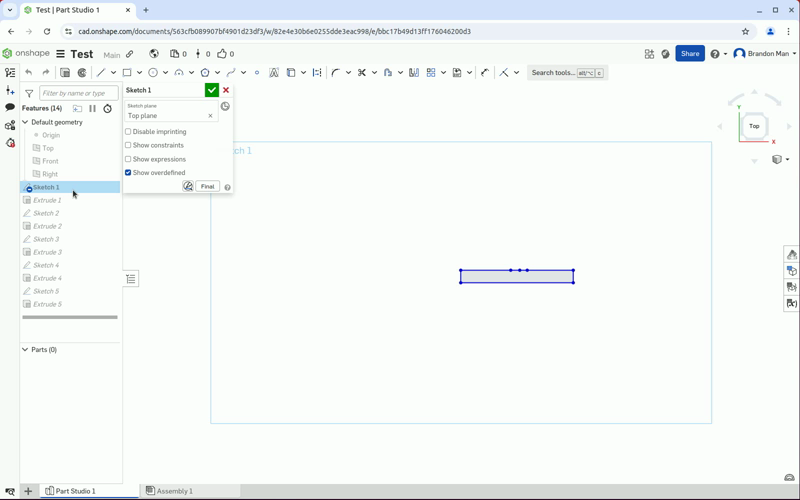
mouse_move(229, 92)
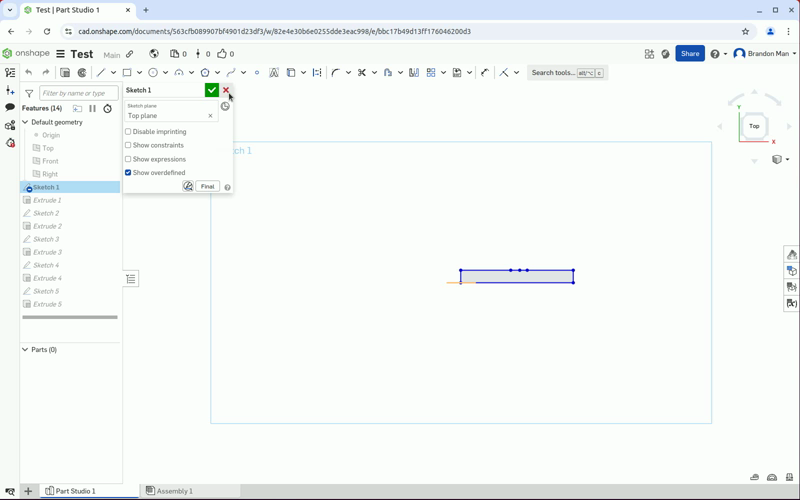
click(229, 92)
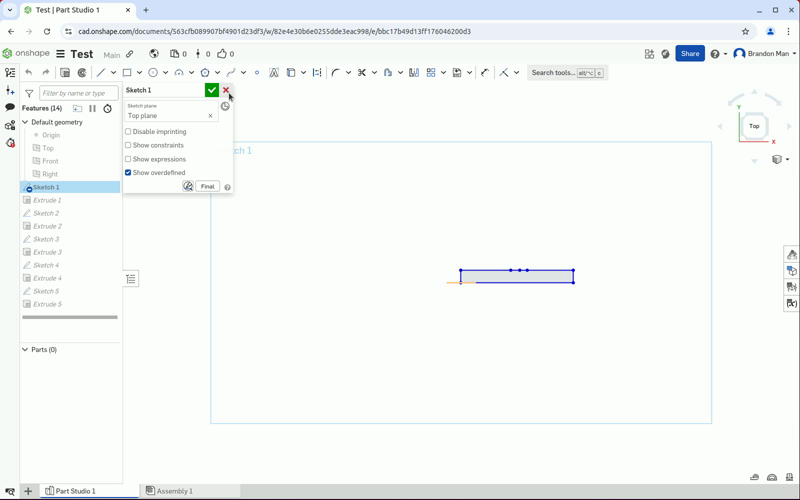
key(shift+s)
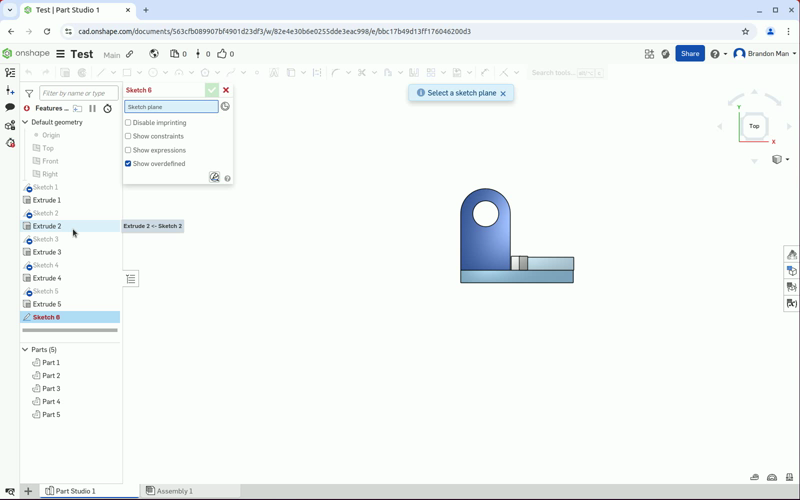
scroll(3)
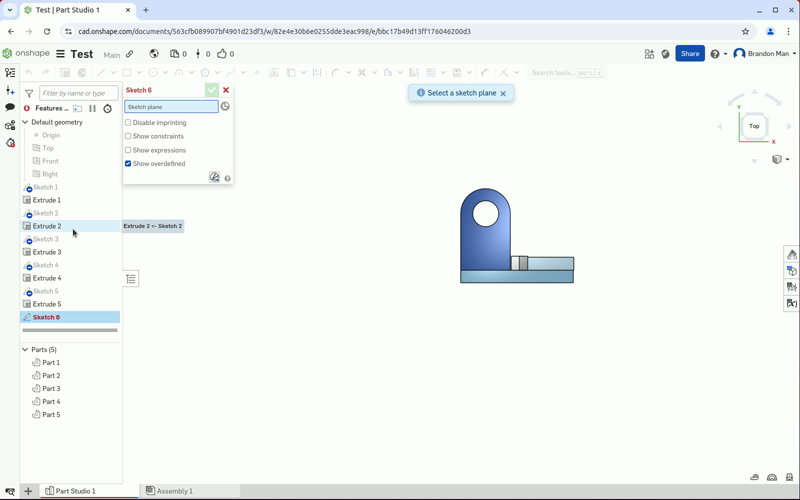
mouse_move(73, 150)
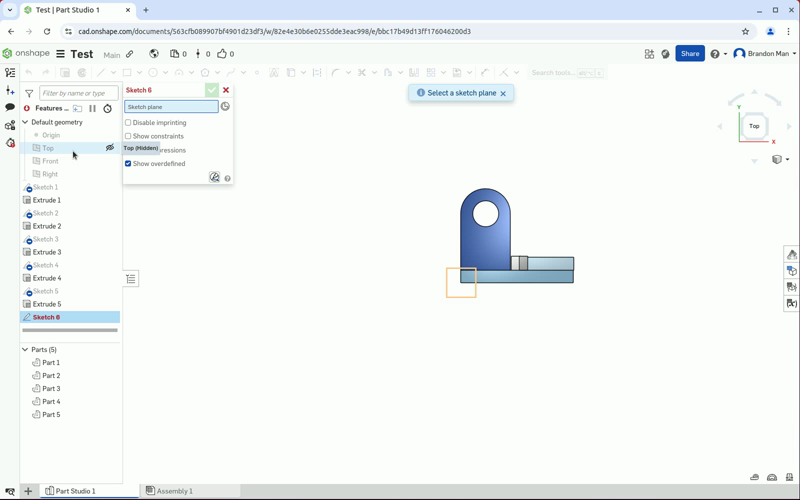
click(73, 150)
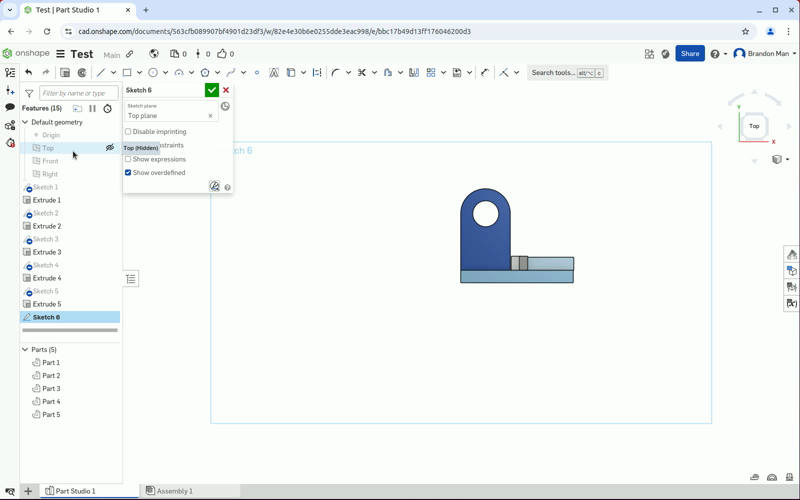
mouse_move(73, 352)
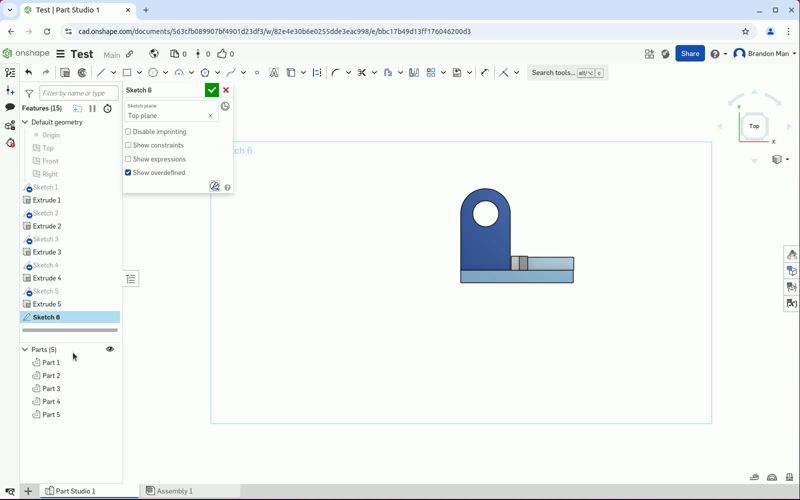
key(y)
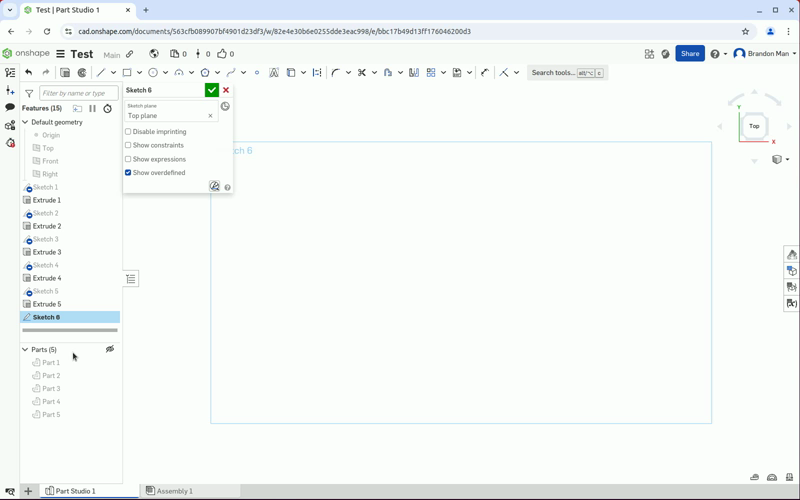
key(l)
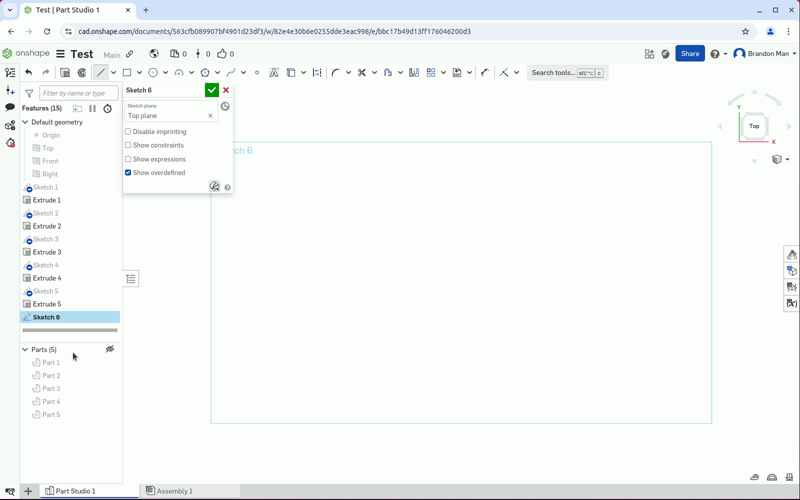
key_down(shift)
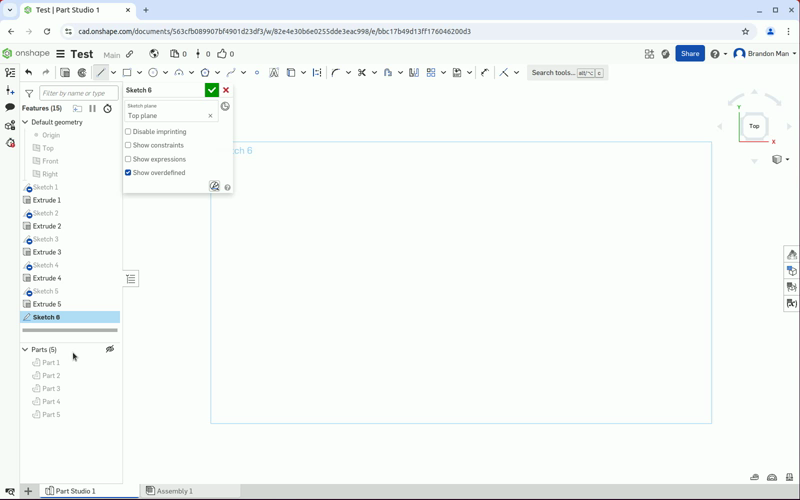
mouse_move(519, 270)
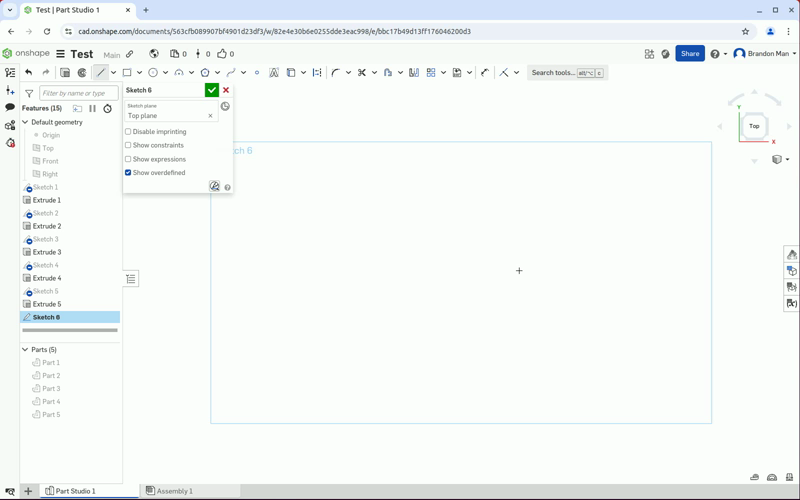
click(519, 270)
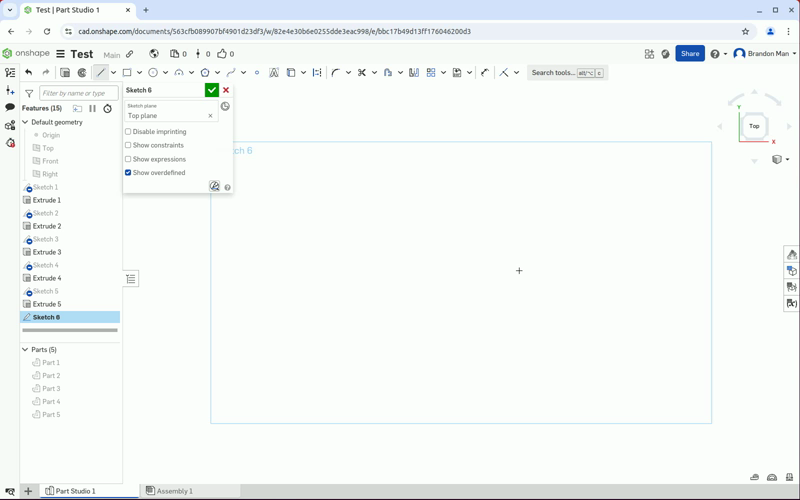
key_up(shift)
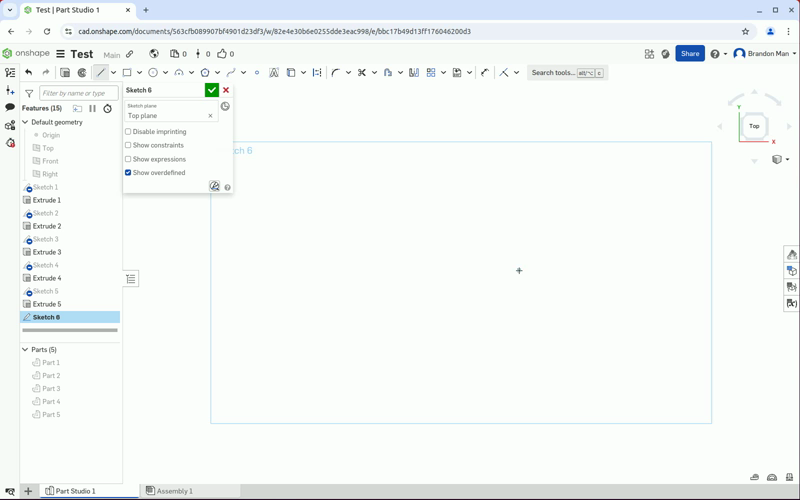
key_down(shift)
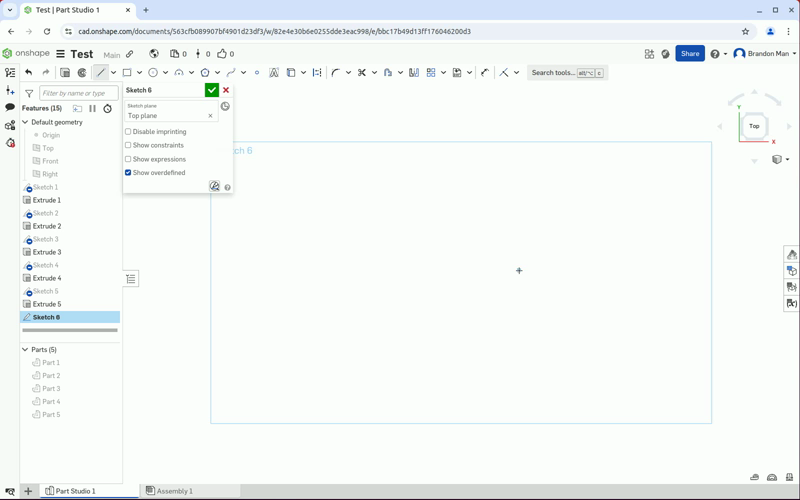
mouse_move(549, 270)
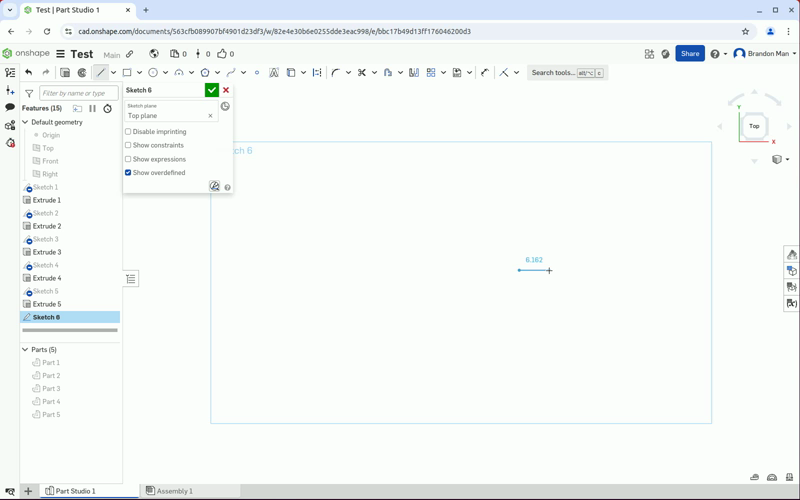
mouse_move(527, 270)
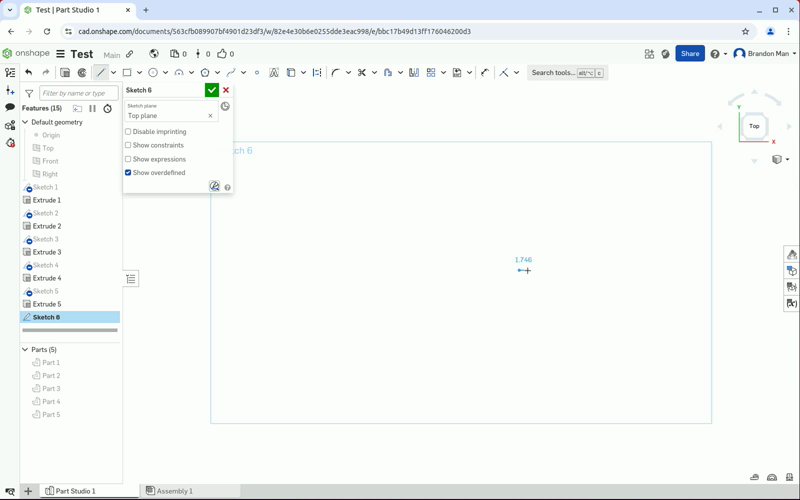
click(527, 270)
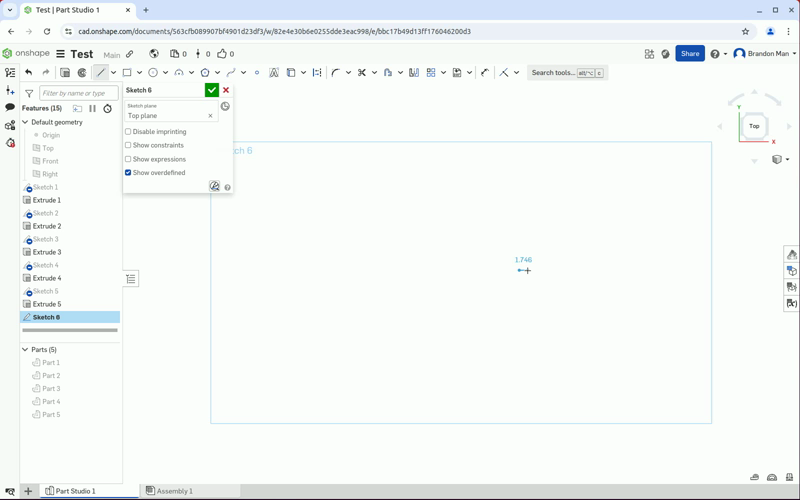
key_up(shift)
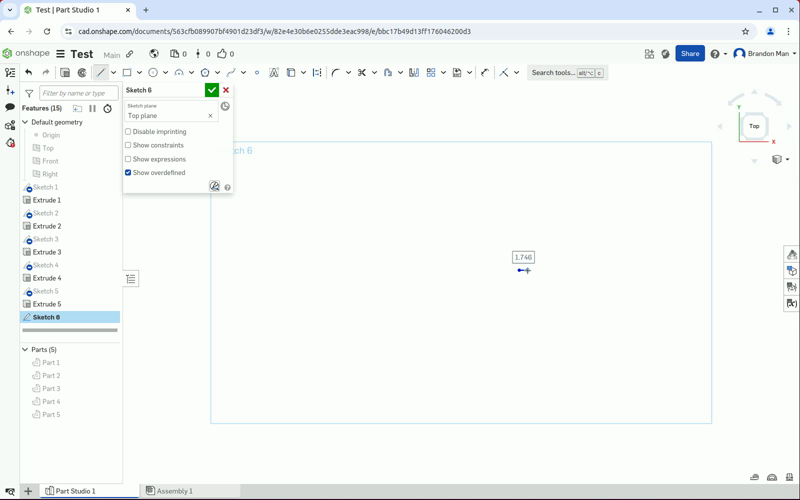
key_down(shift)
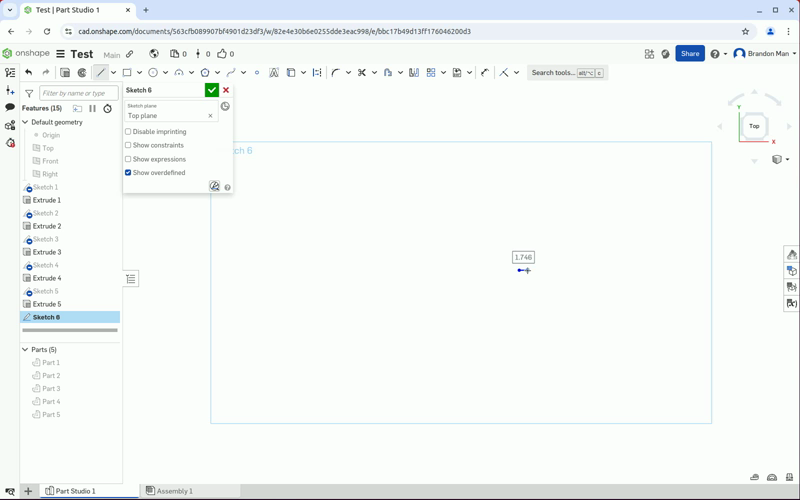
mouse_move(557, 270)
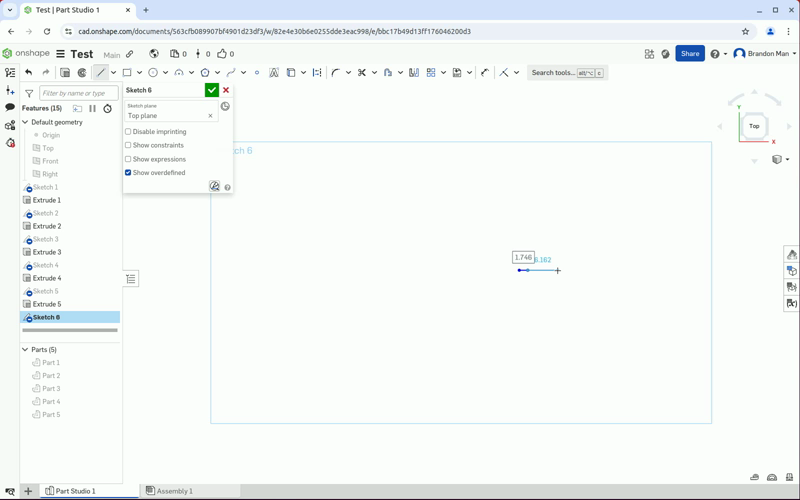
mouse_move(527, 256)
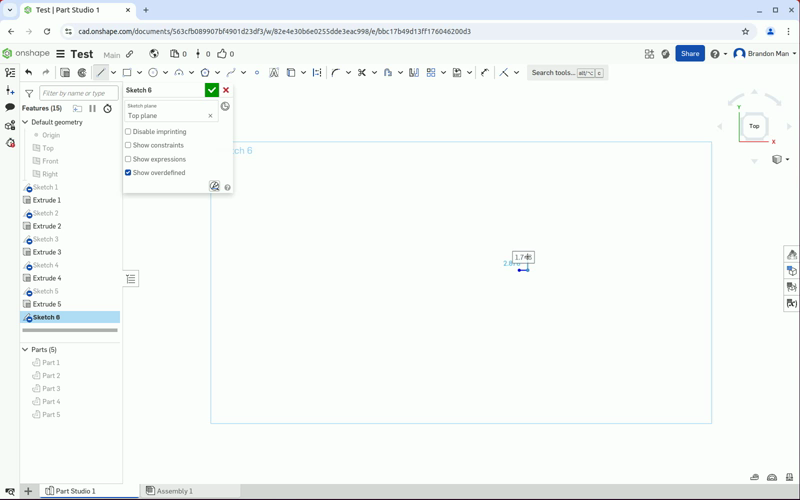
click(527, 256)
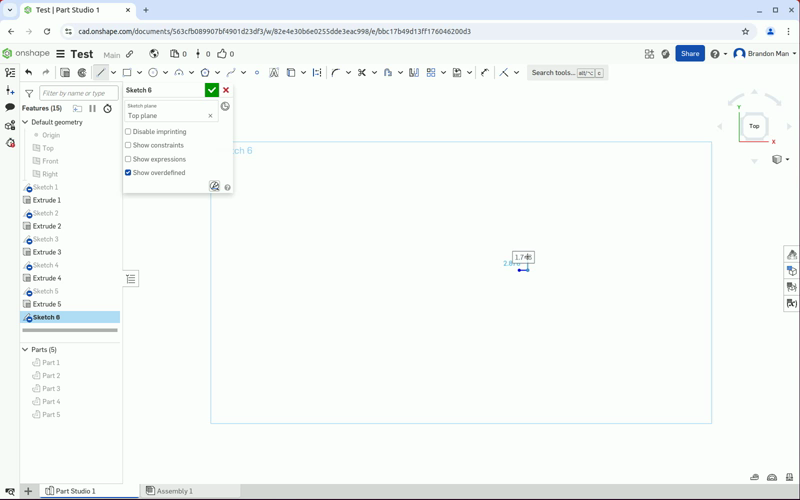
key_up(shift)
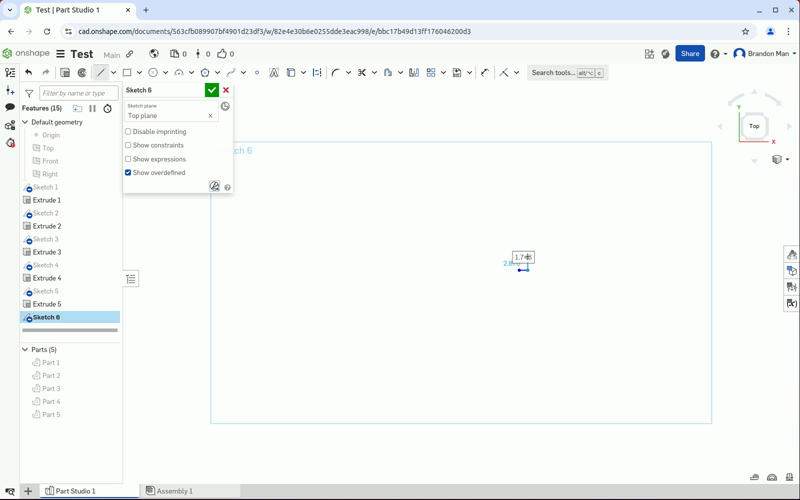
key_down(shift)
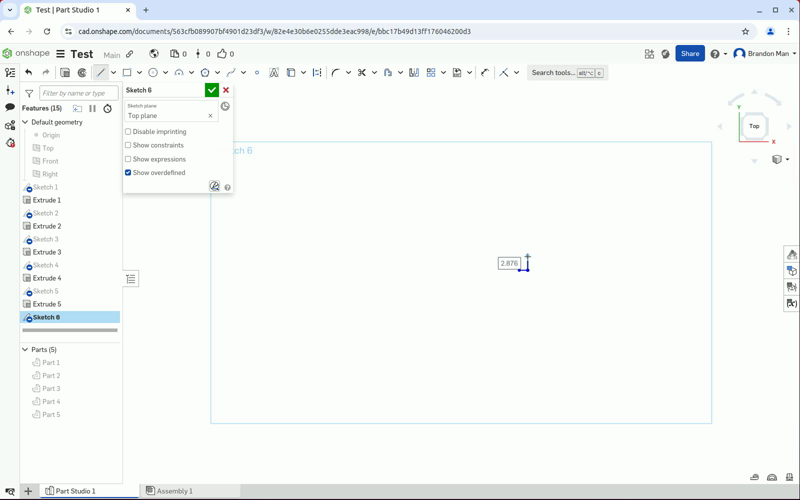
mouse_move(557, 256)
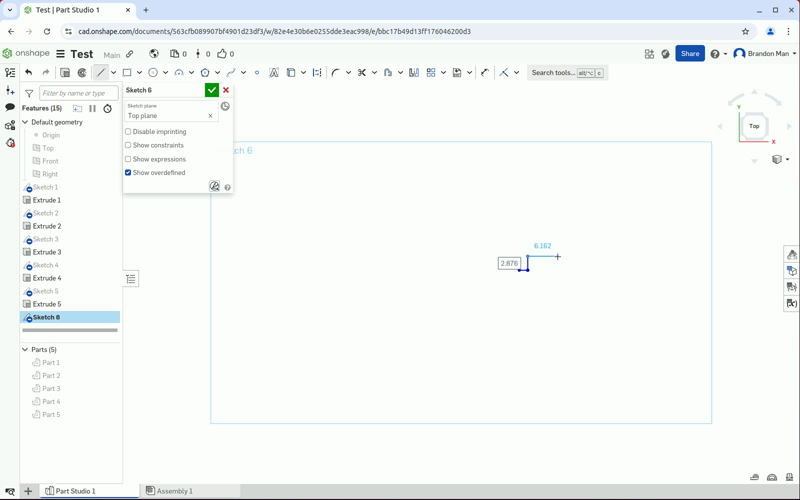
mouse_move(519, 256)
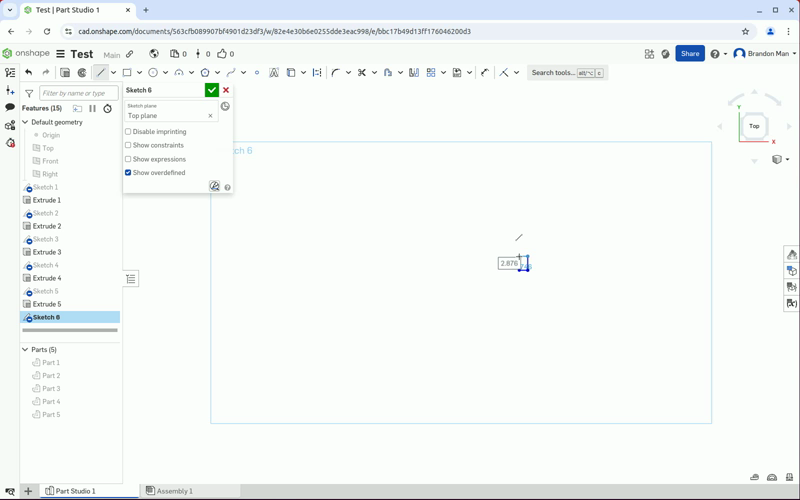
click(519, 256)
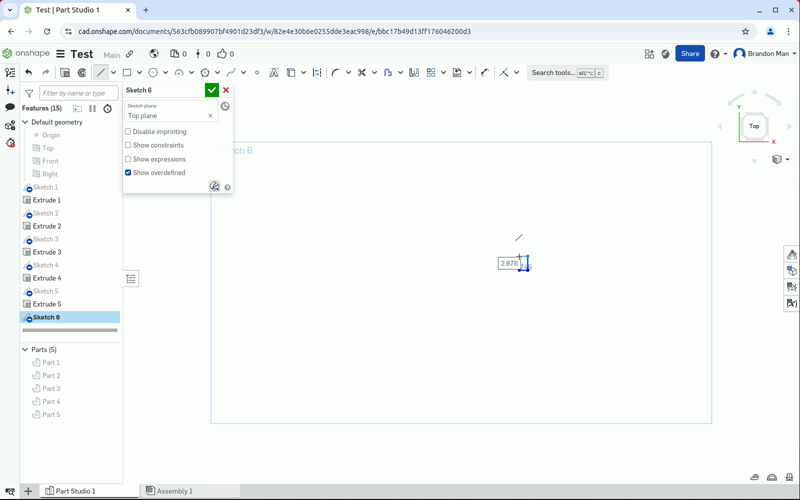
key_up(shift)
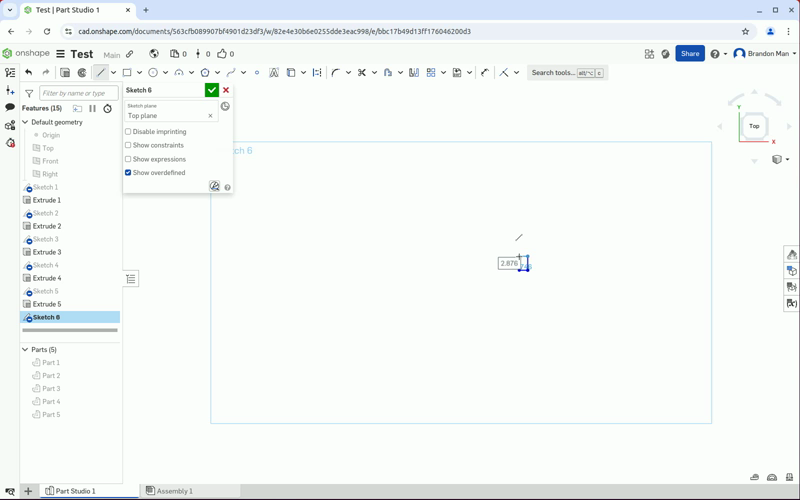
mouse_move(549, 256)
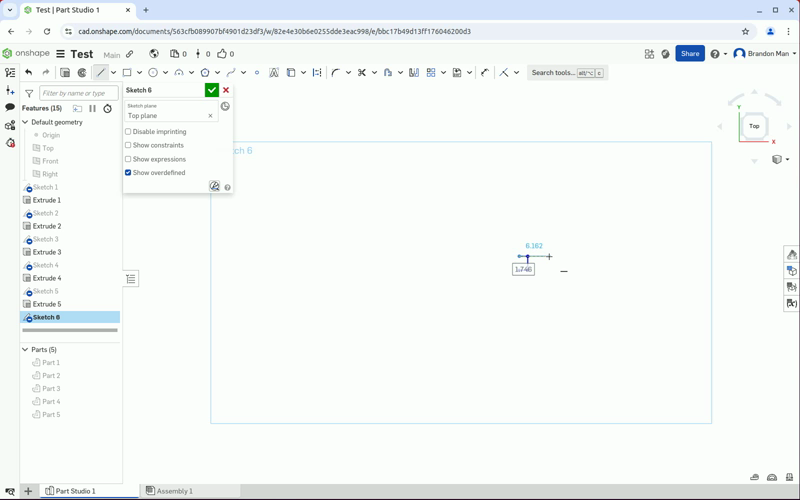
key_down(shift)
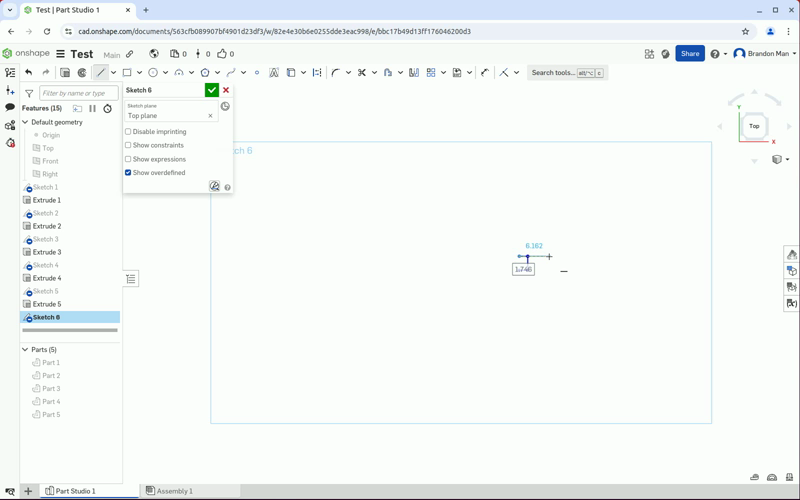
mouse_move(519, 270)
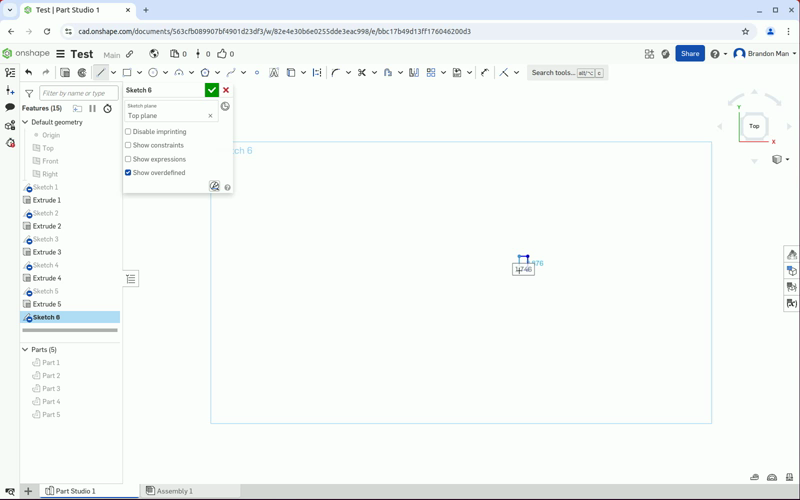
key_up(shift)
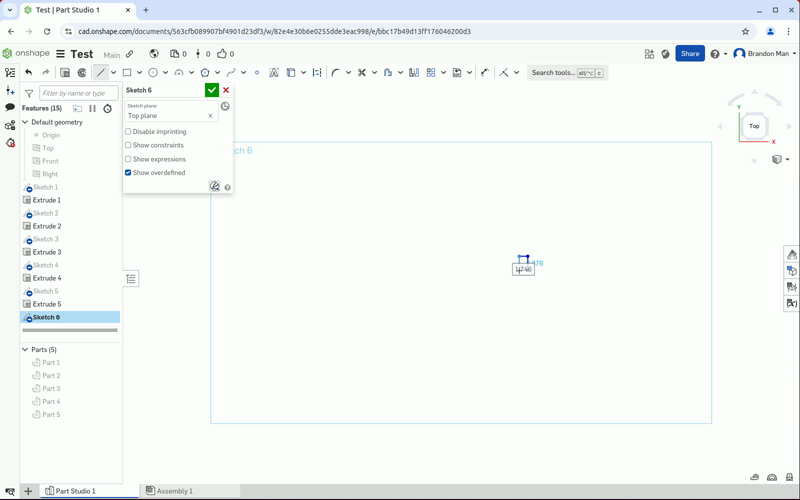
click(519, 270)
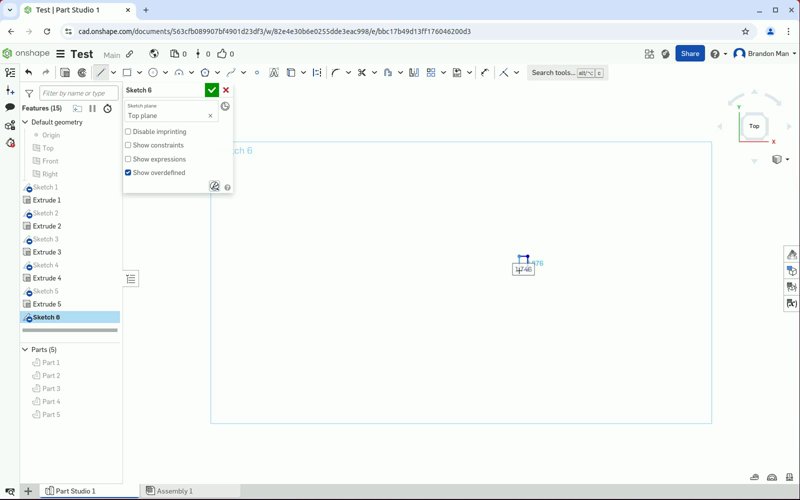
key(esc)
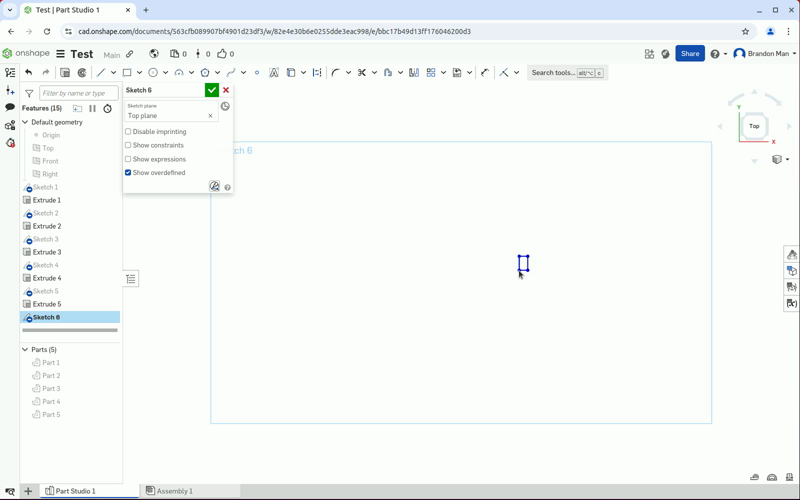
mouse_move(521, 268)
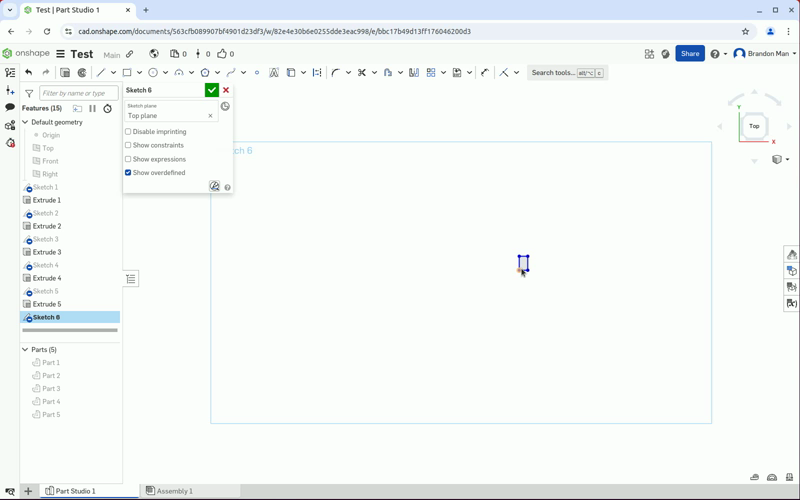
scroll(6)
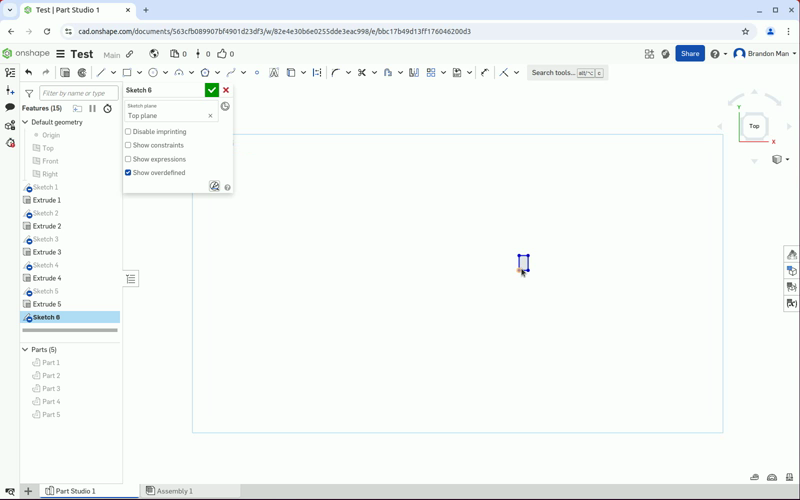
scroll(6)
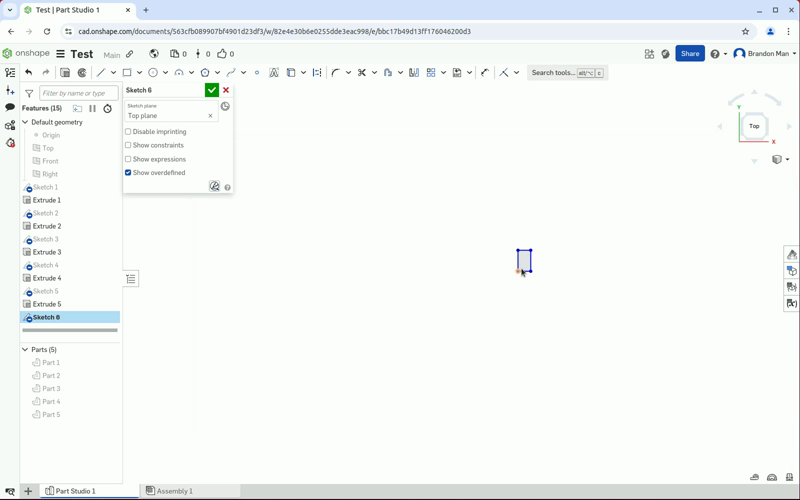
scroll(6)
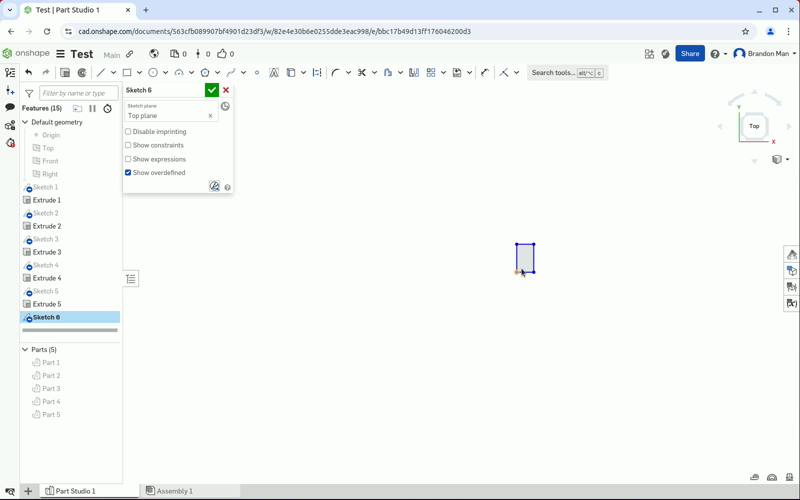
scroll(6)
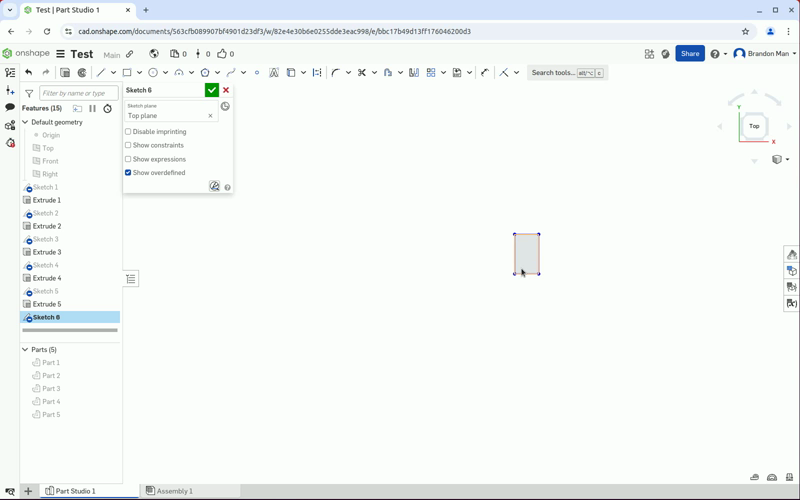
scroll(6)
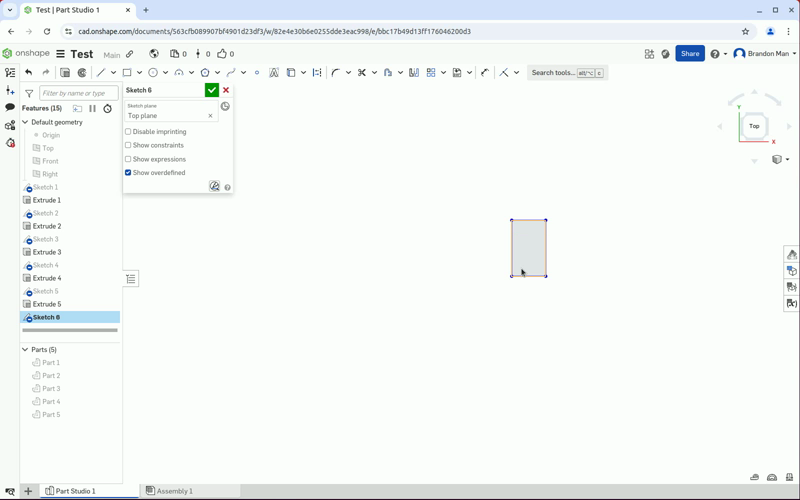
scroll(6)
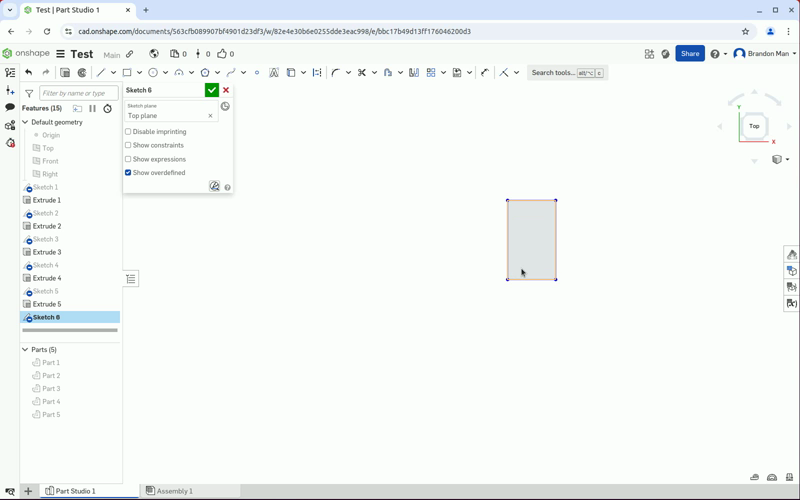
scroll(6)
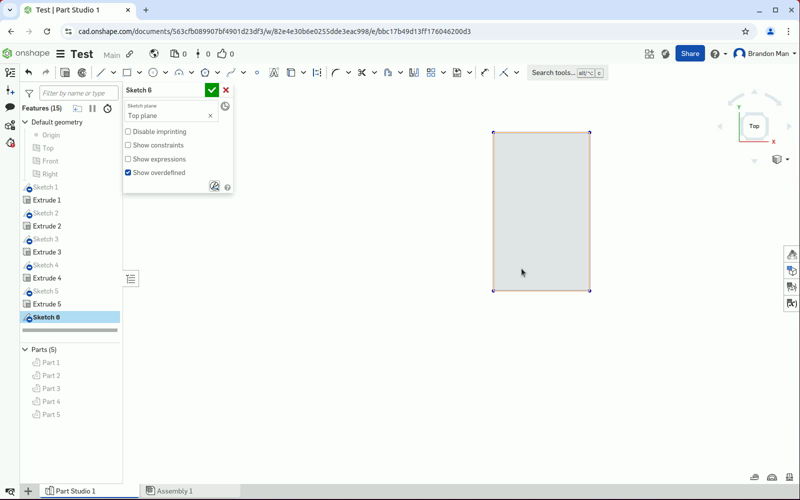
click(521, 268)
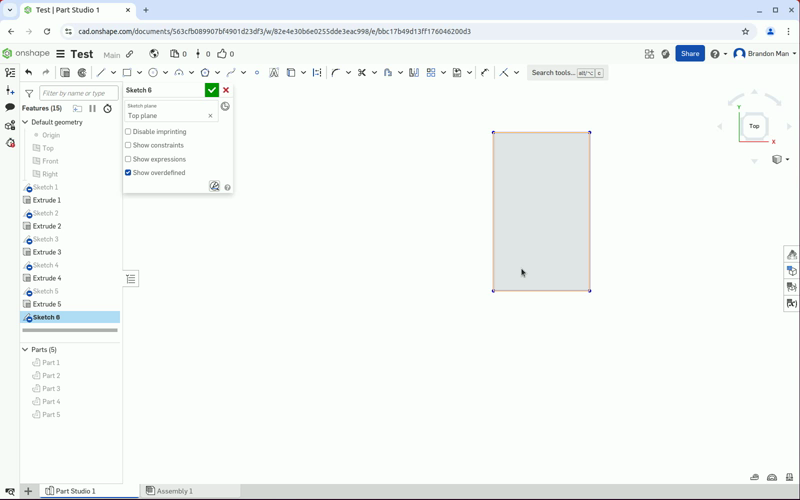
scroll(-6)
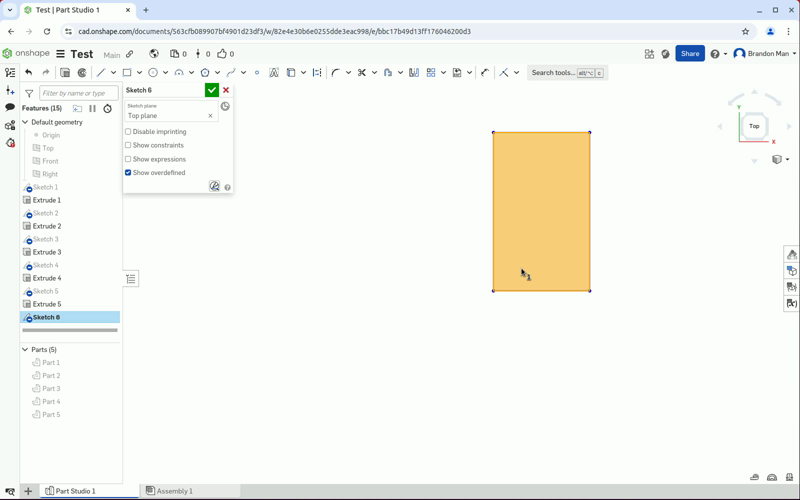
scroll(-6)
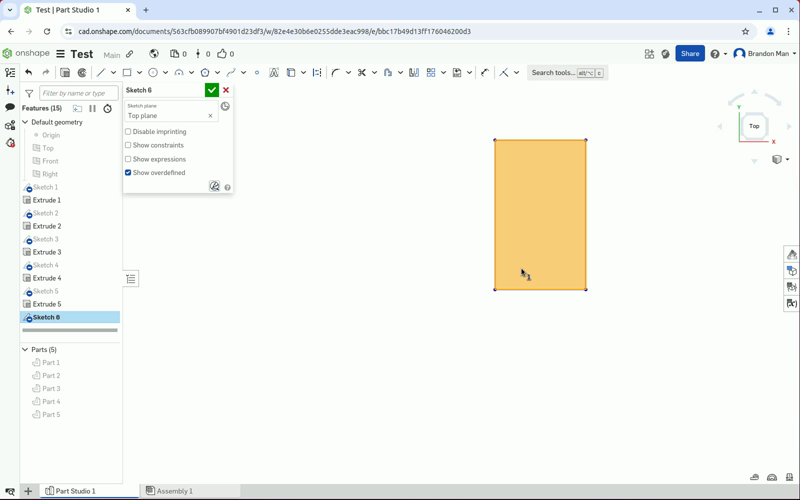
scroll(-6)
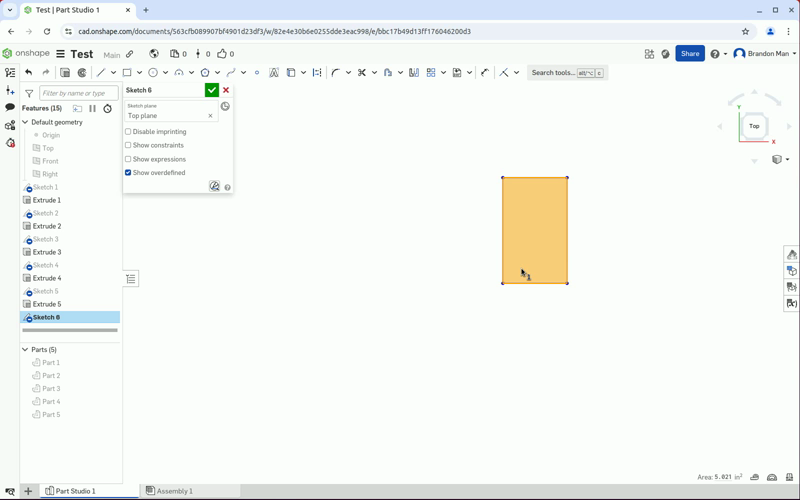
scroll(-6)
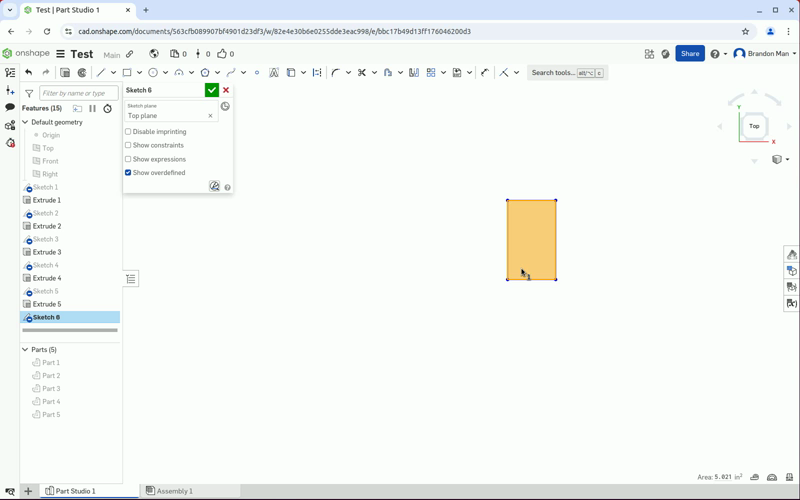
scroll(-6)
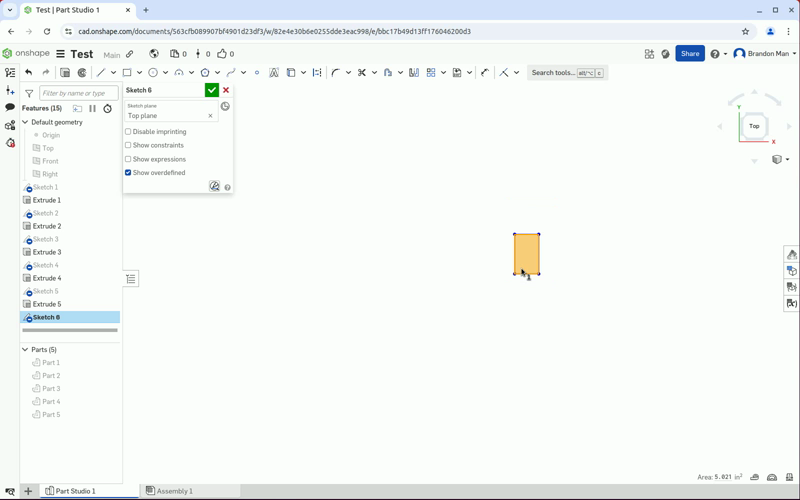
scroll(-6)
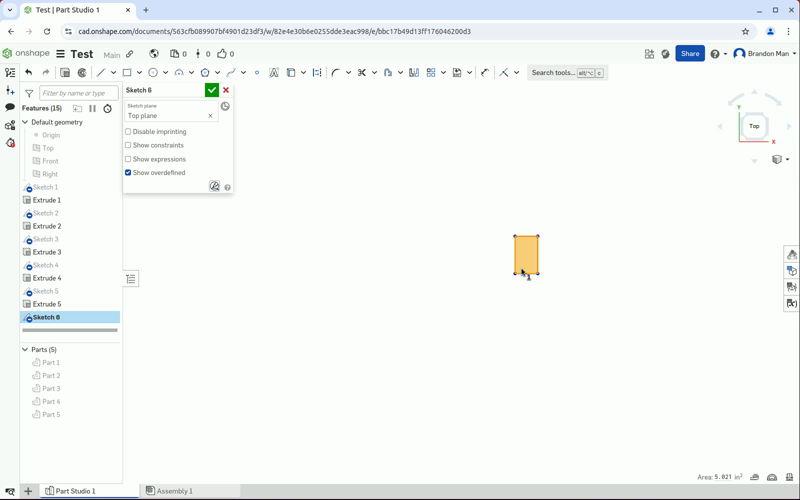
scroll(-6)
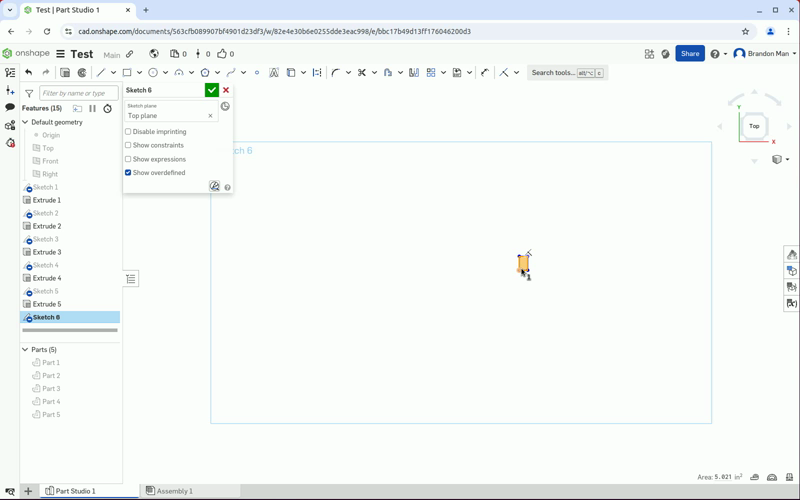
mouse_move(73, 352)
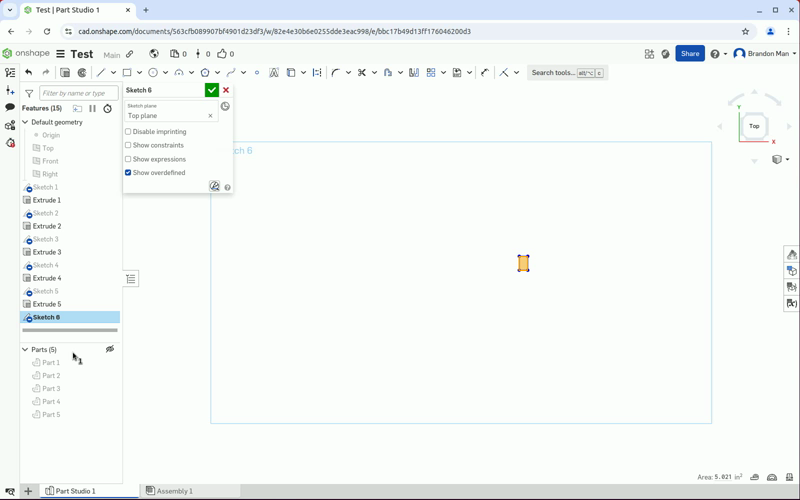
key(shift+y)
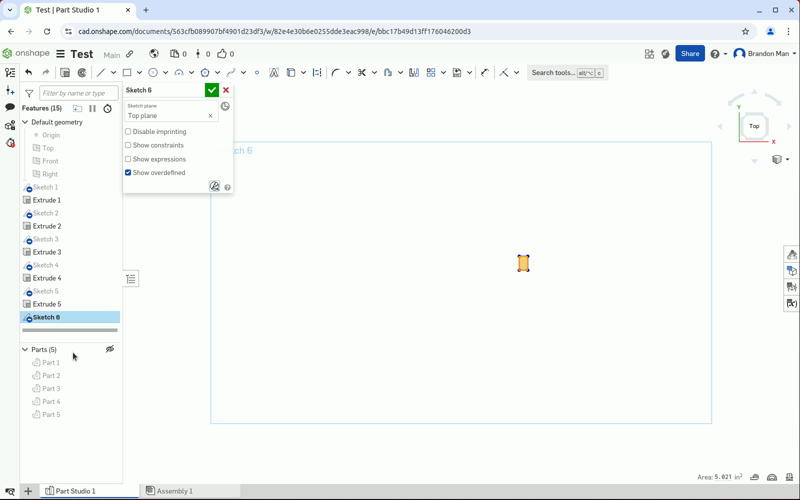
key(shift+e)
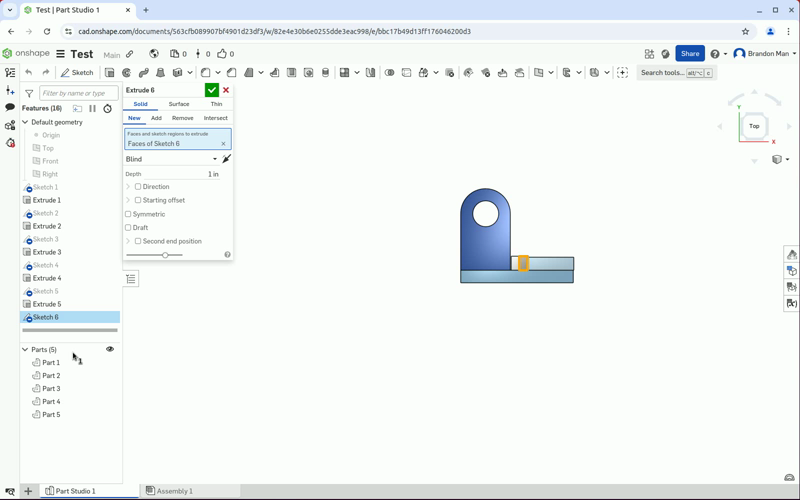
mouse_move(143, 106)
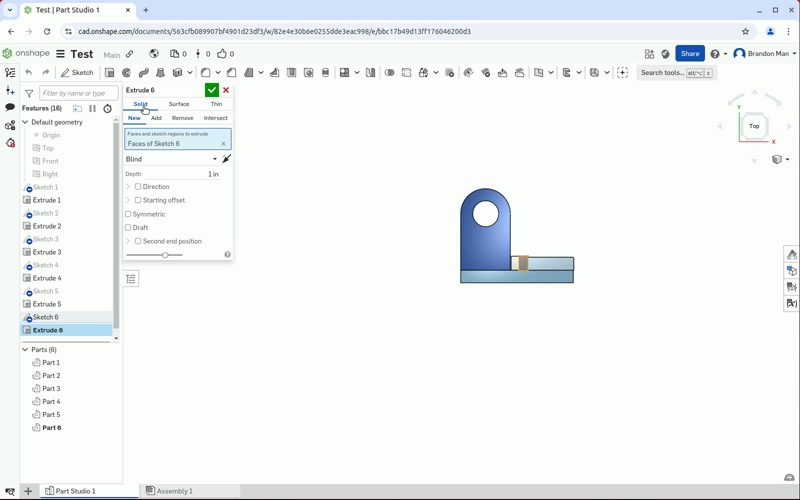
click(143, 106)
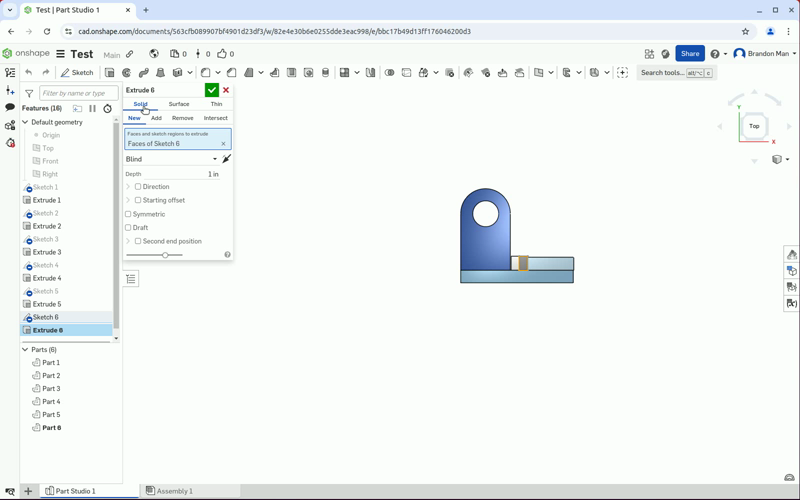
mouse_move(137, 120)
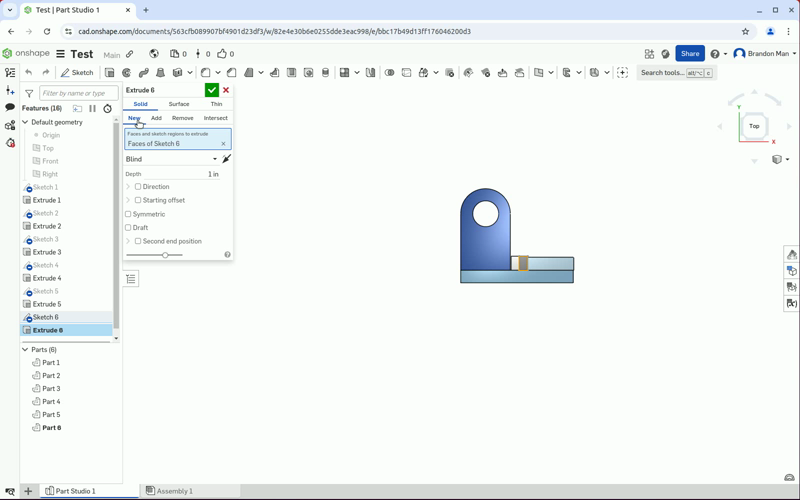
click(137, 120)
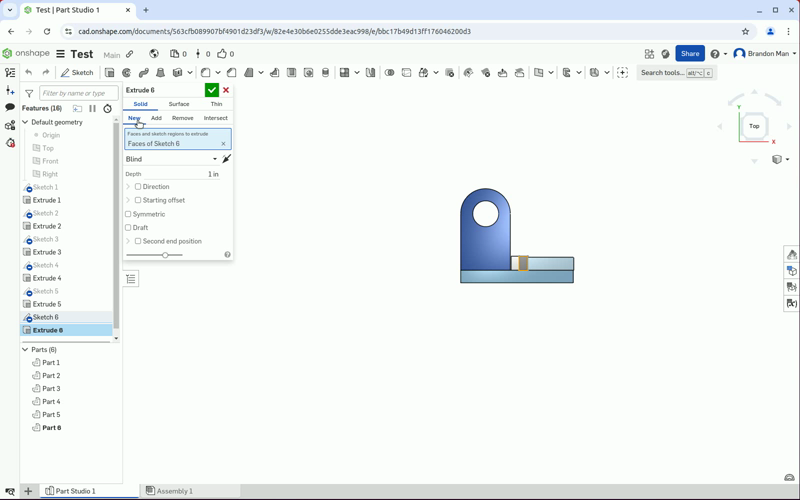
key(tab, 4)
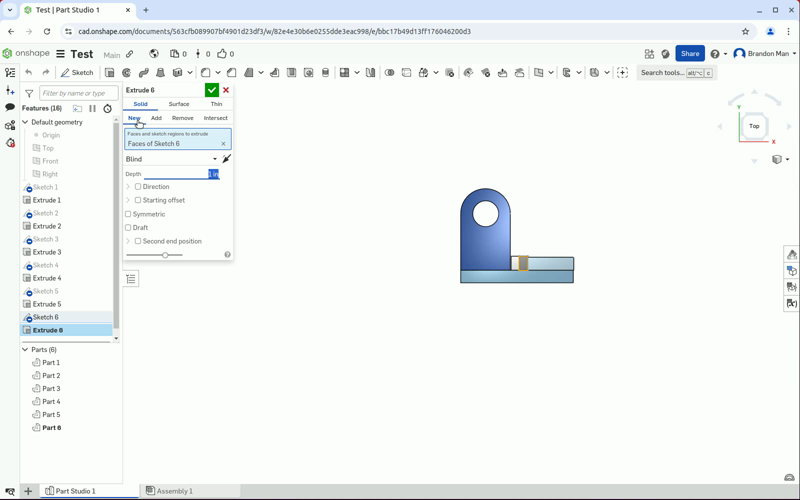
text(19.256)
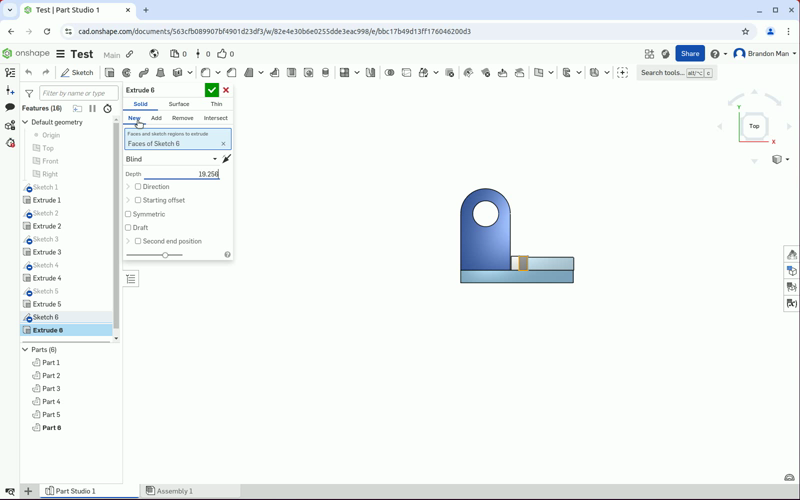
key(tab, 3)
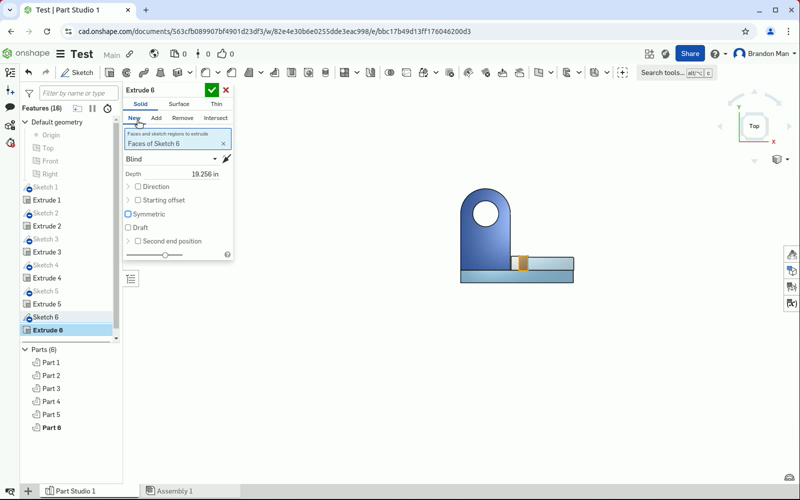
key(space)
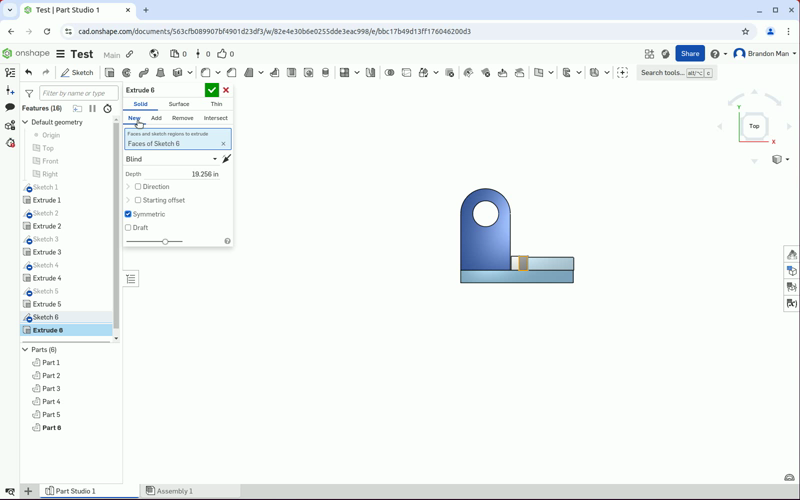
key(enter)
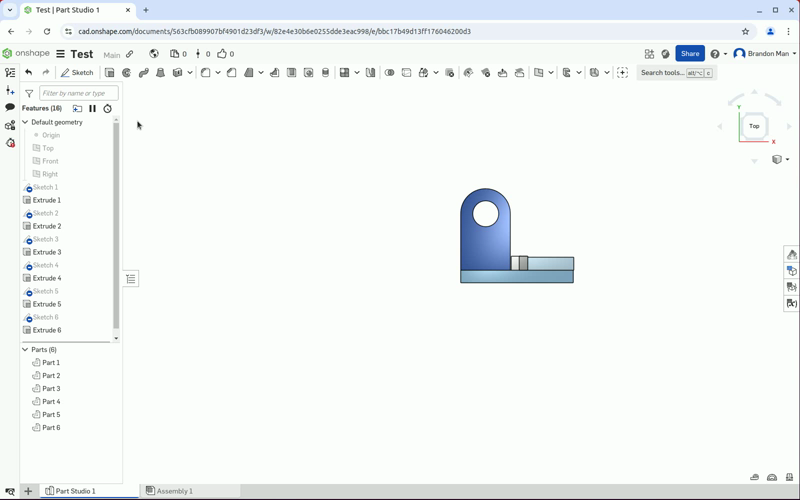
key(shift+h)
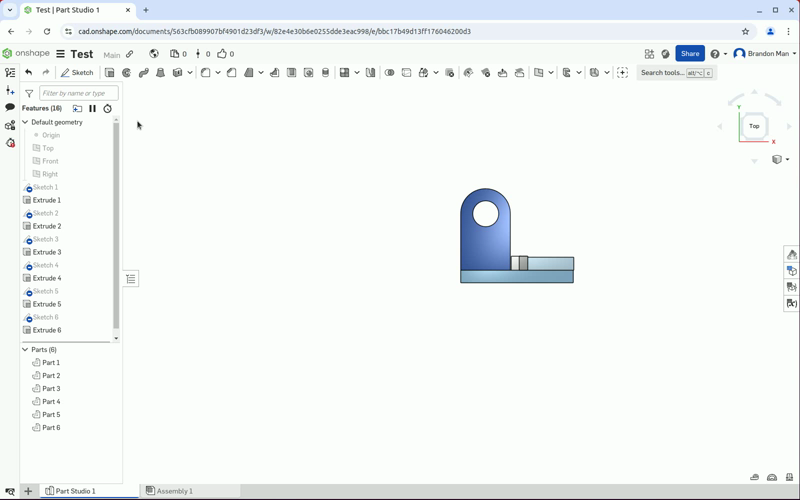
key(shift+h)
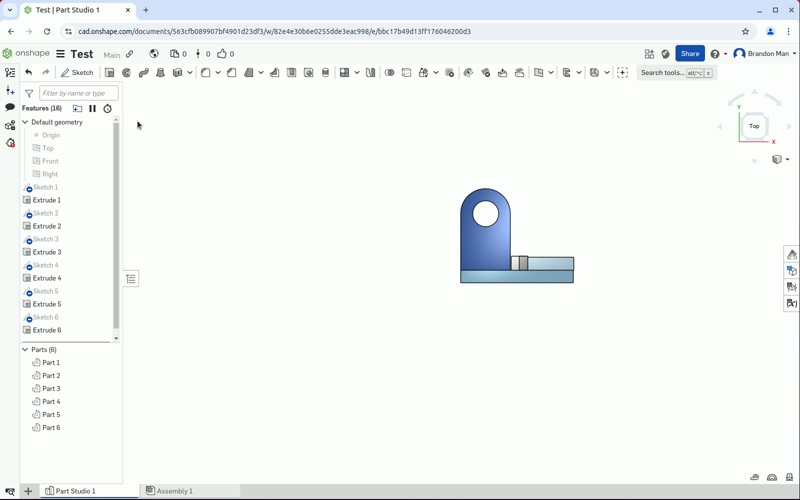
mouse_move(69, 189)
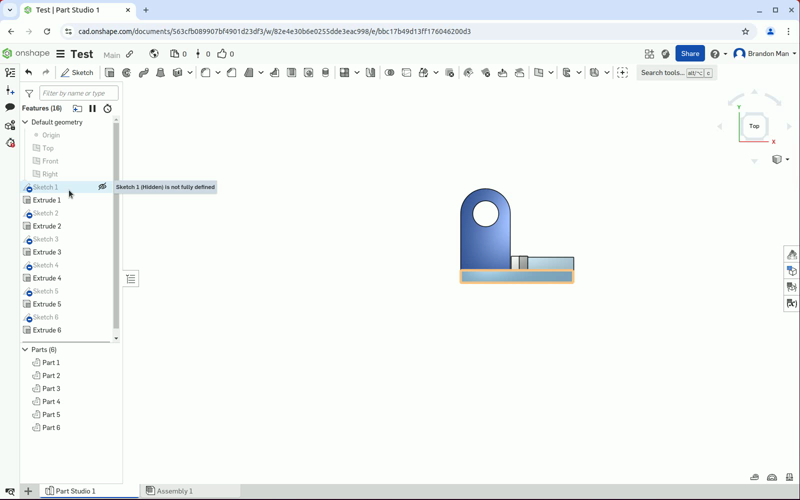
click(69, 189)
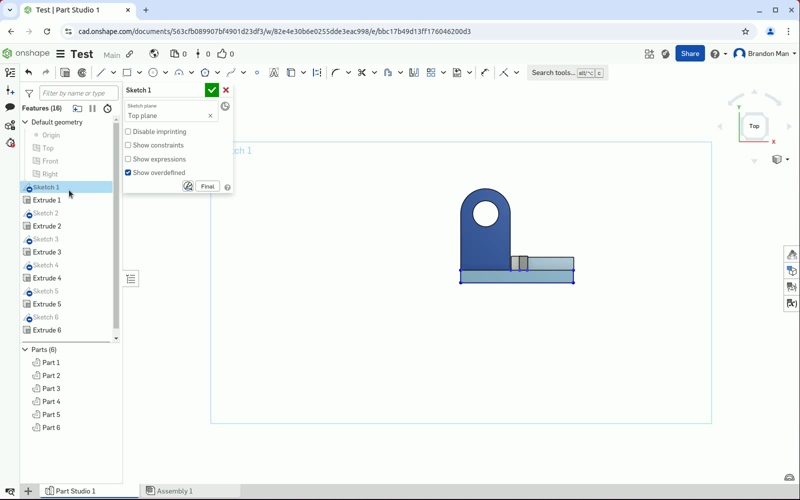
mouse_move(229, 92)
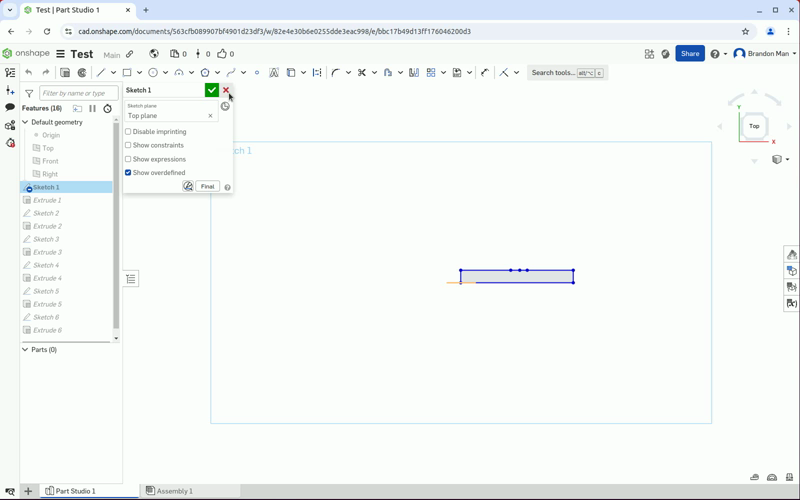
click(229, 92)
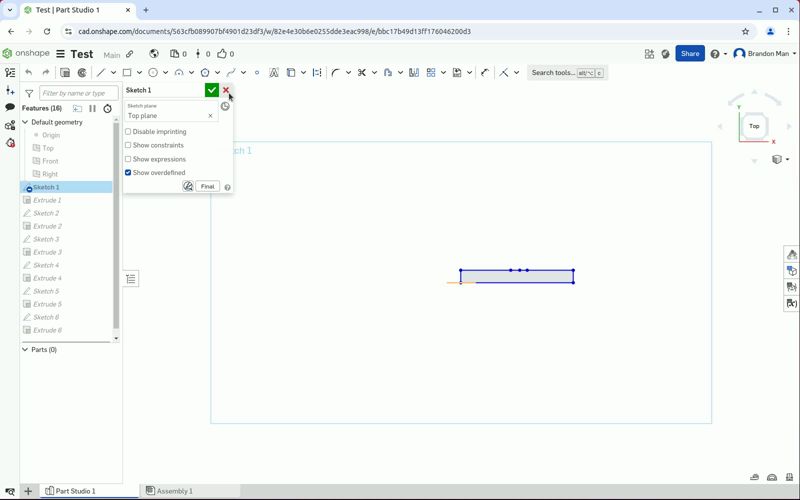
key(shift+s)
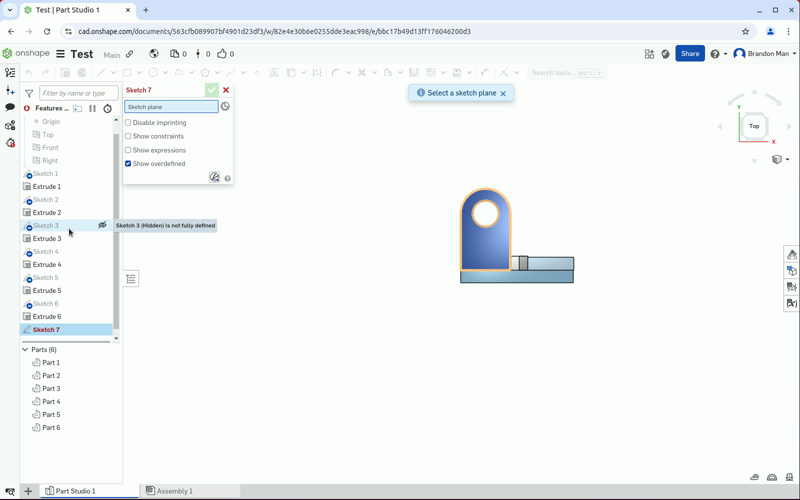
scroll(3)
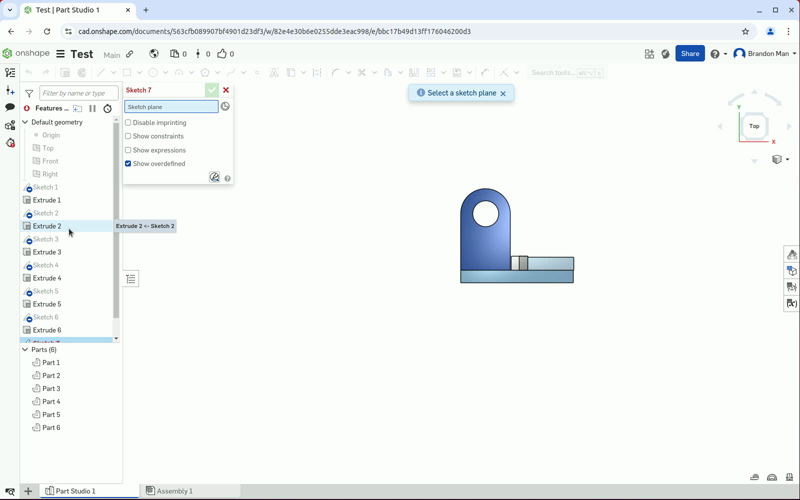
mouse_move(69, 150)
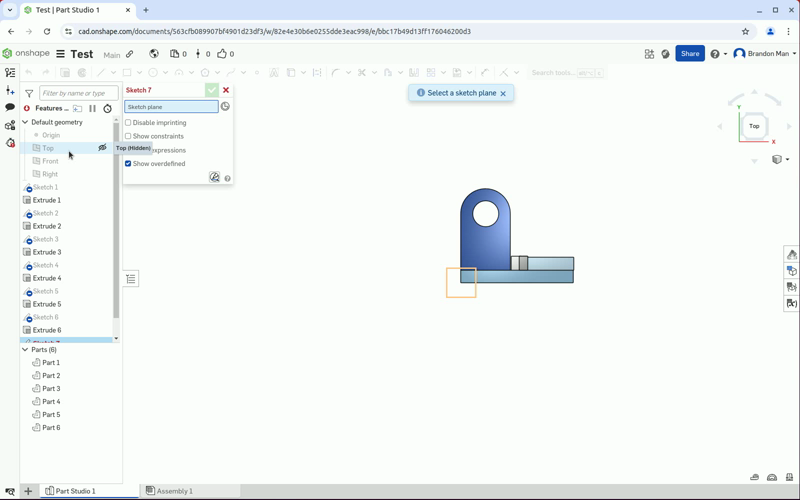
click(69, 150)
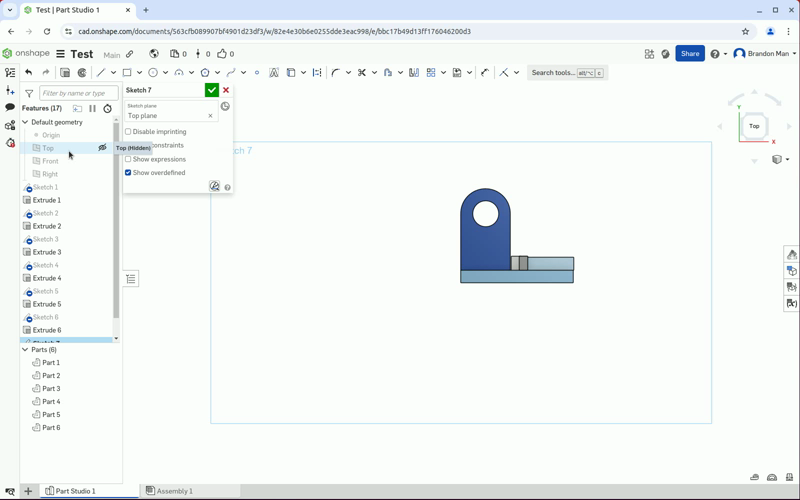
mouse_move(73, 352)
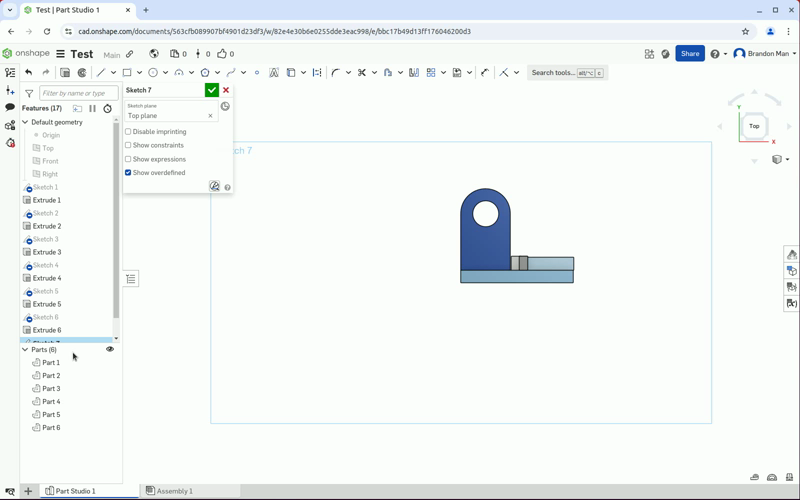
key(y)
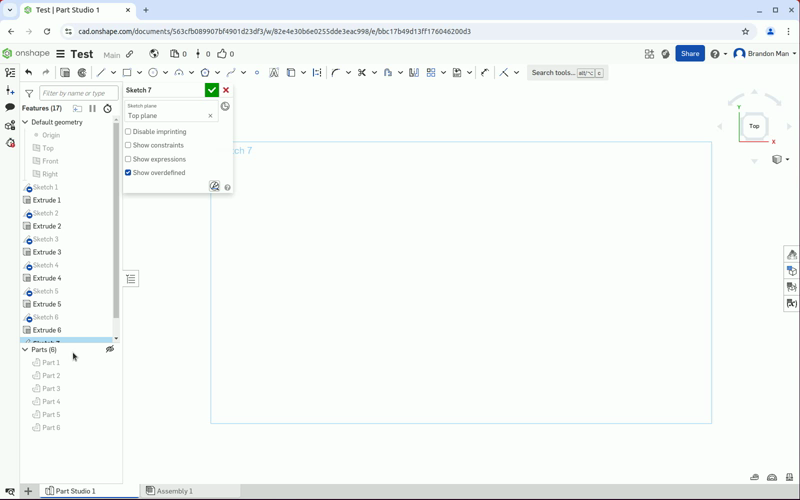
key(a)
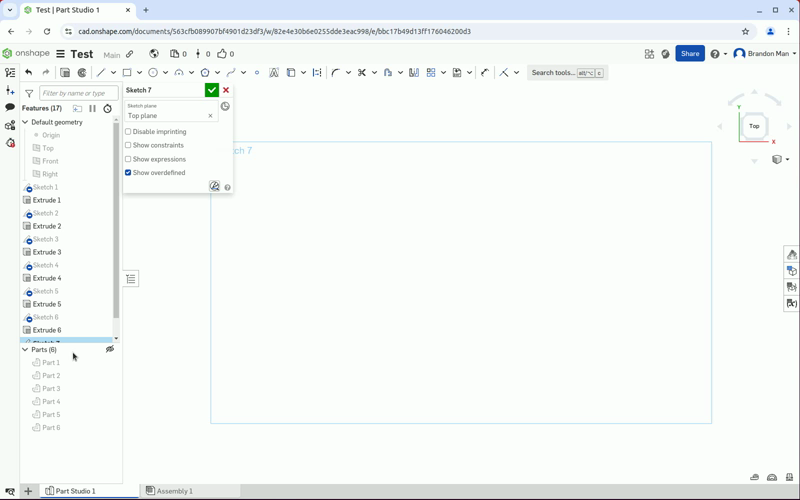
key_down(shift)
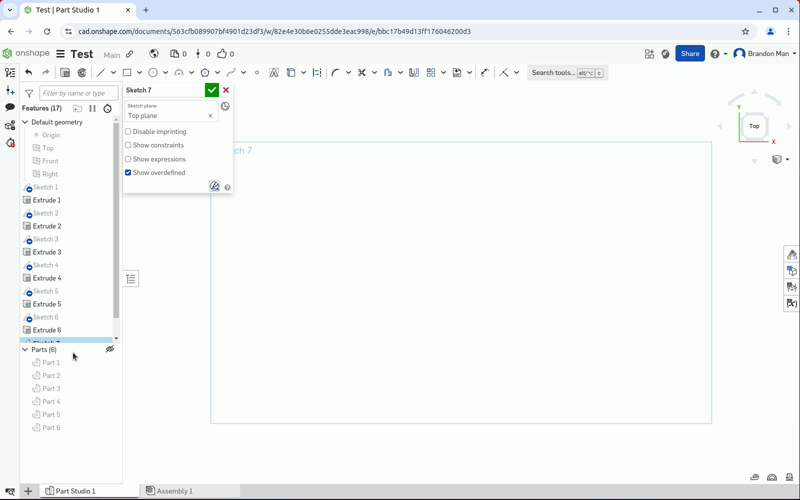
mouse_move(501, 195)
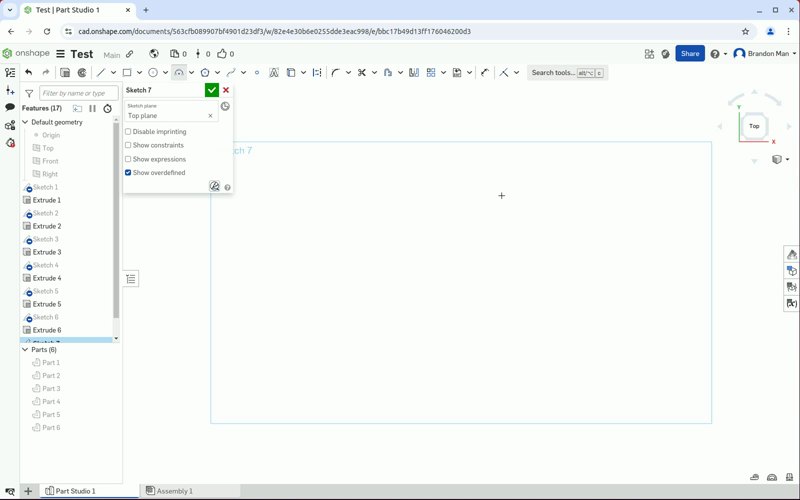
click(501, 195)
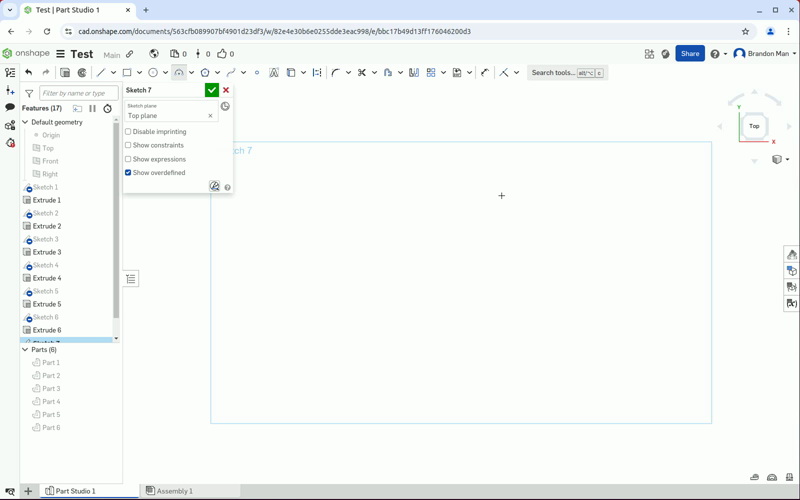
key_up(shift)
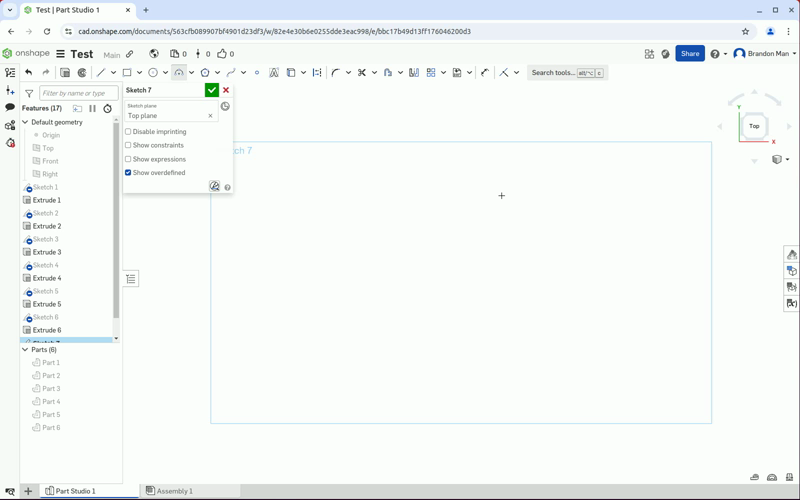
key_down(shift)
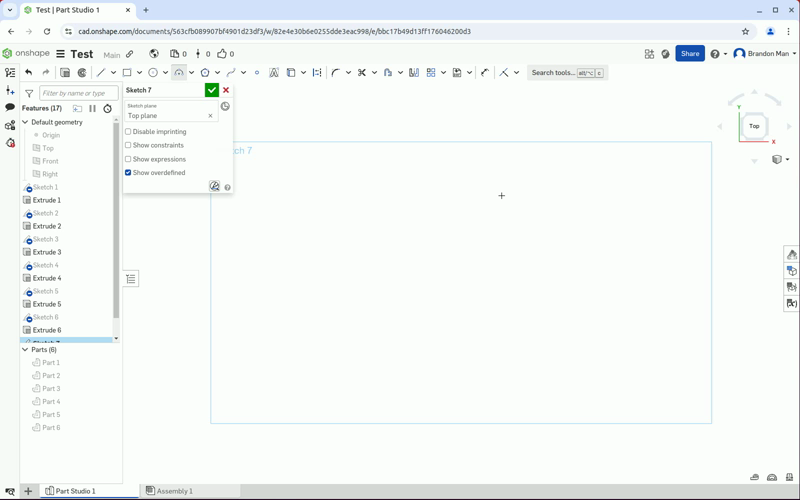
mouse_move(510, 213)
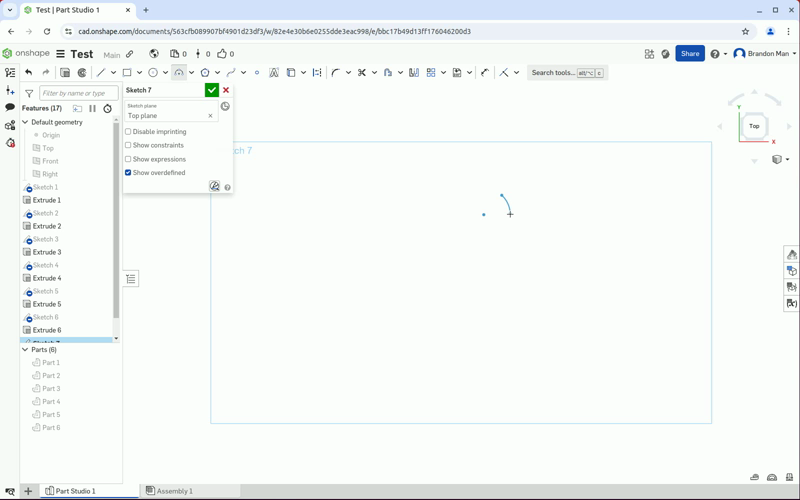
click(510, 213)
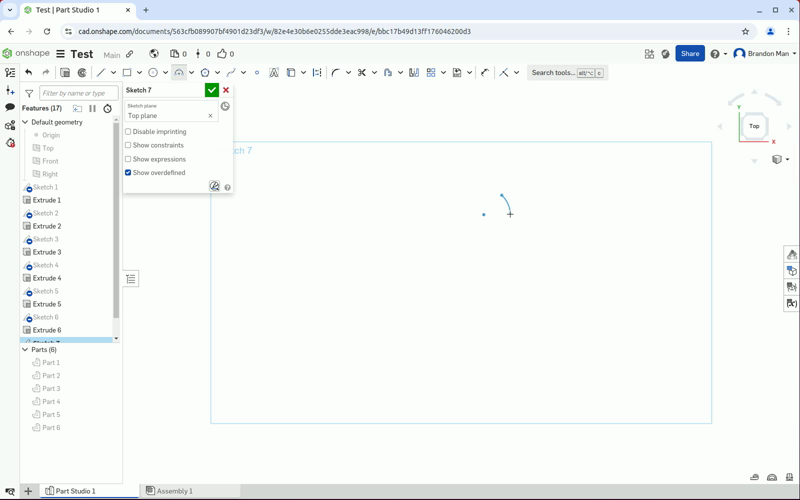
mouse_move(507, 203)
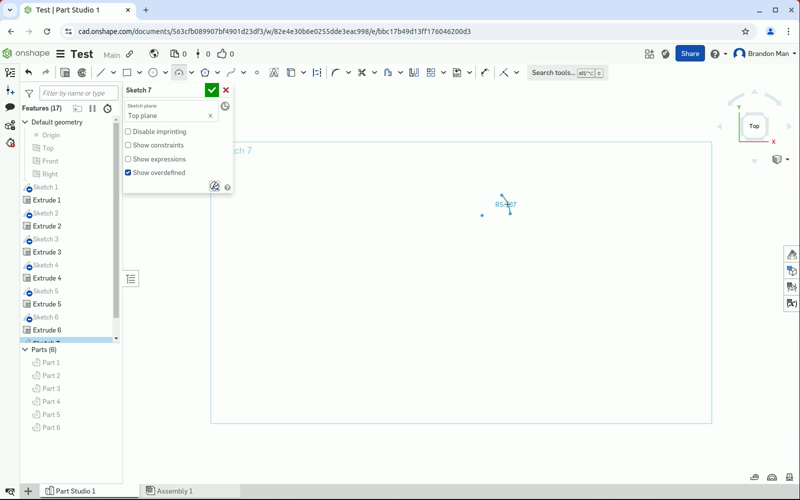
click(507, 203)
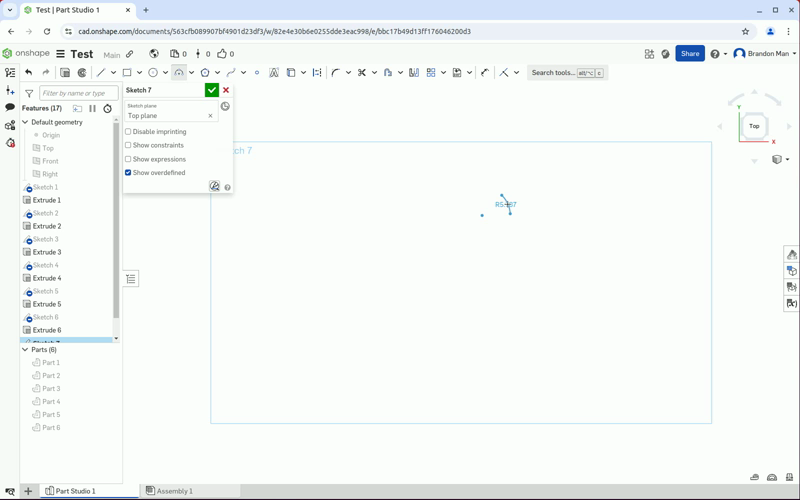
key_up(shift)
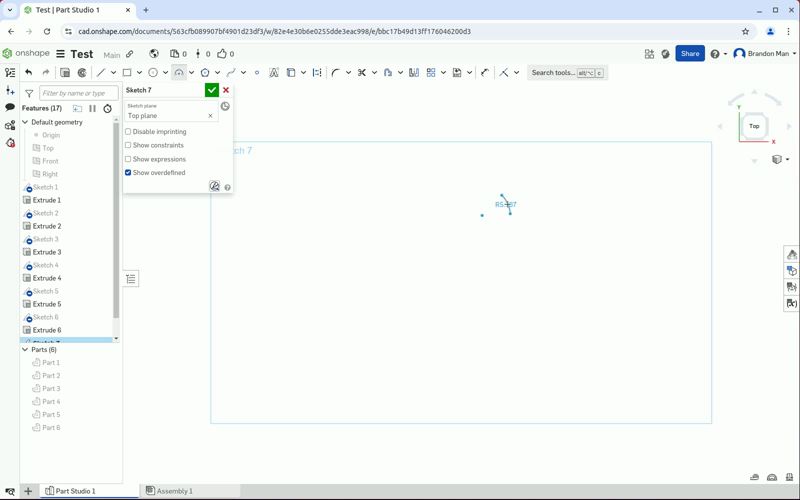
key(esc)
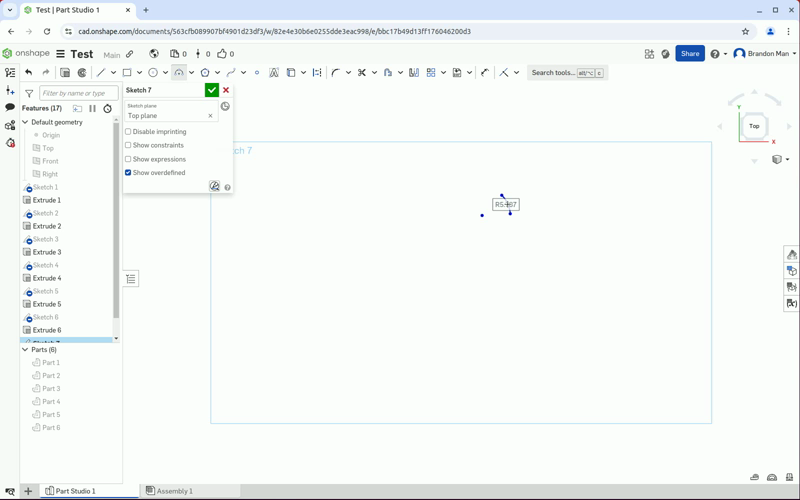
key(l)
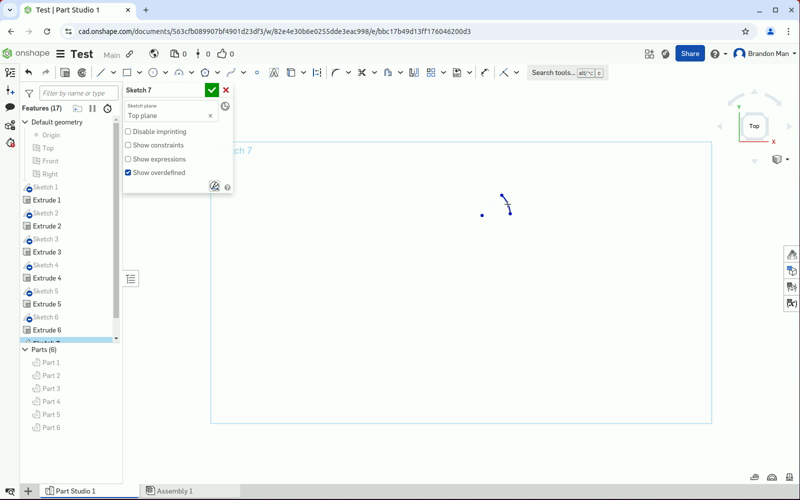
mouse_move(510, 213)
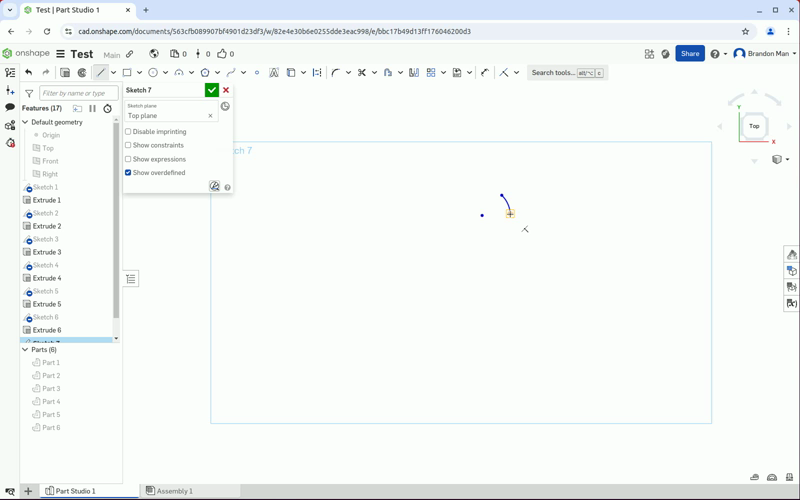
click(510, 213)
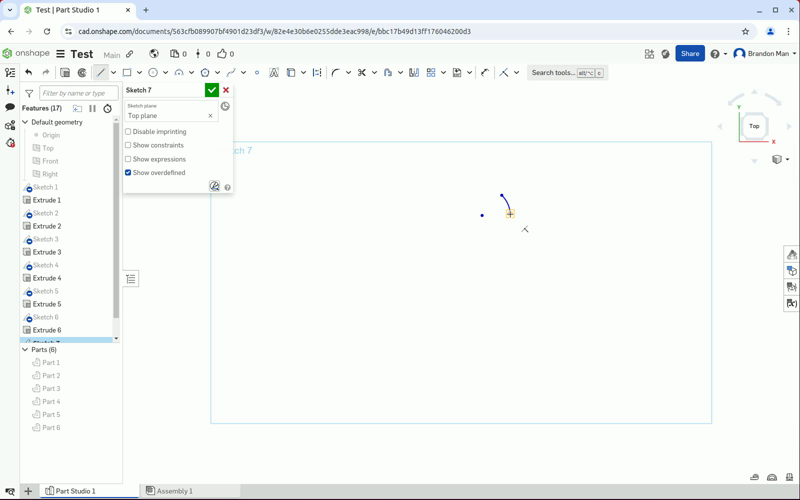
key_down(shift)
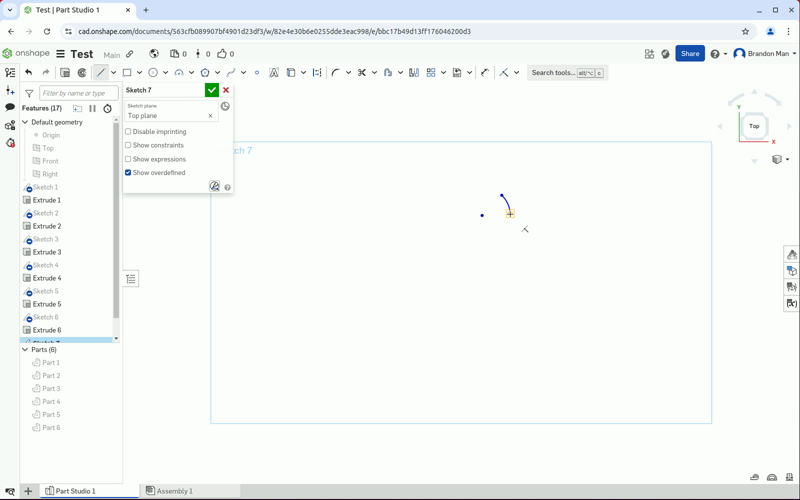
mouse_move(540, 213)
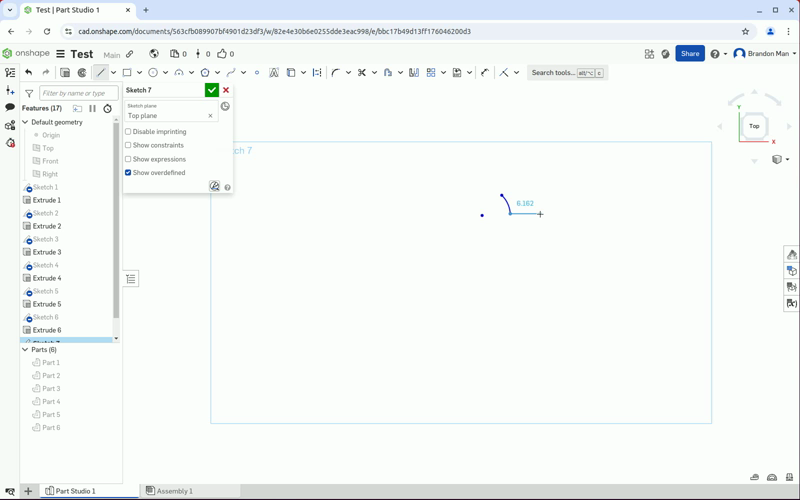
mouse_move(510, 258)
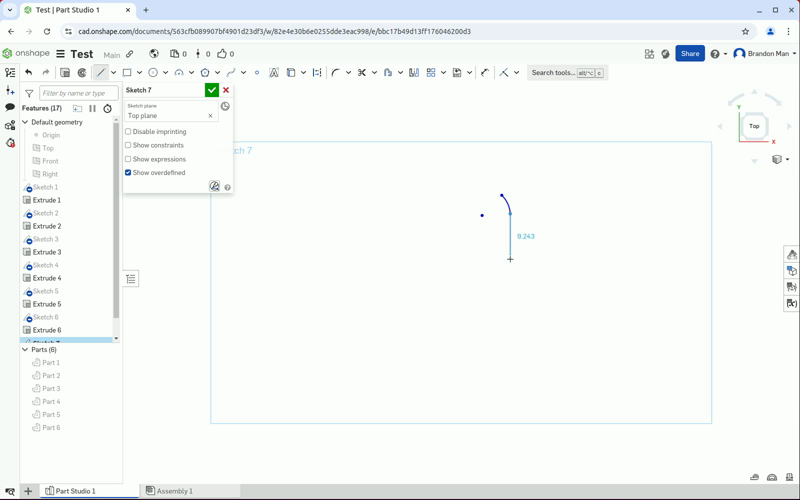
click(510, 258)
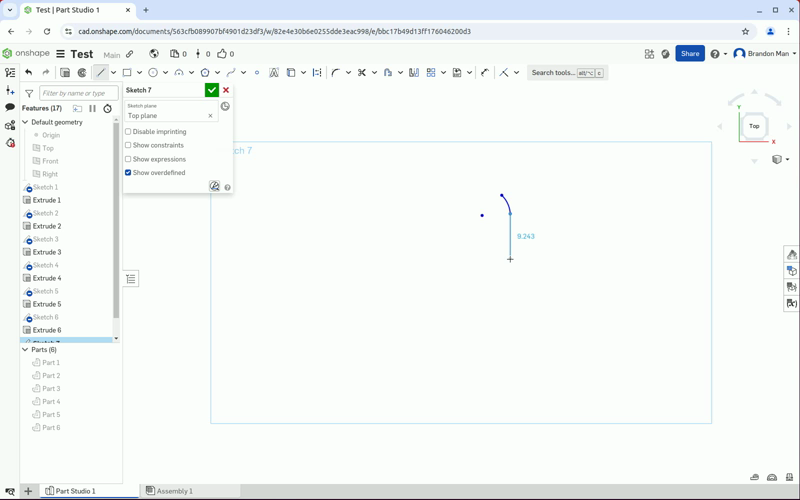
key_up(shift)
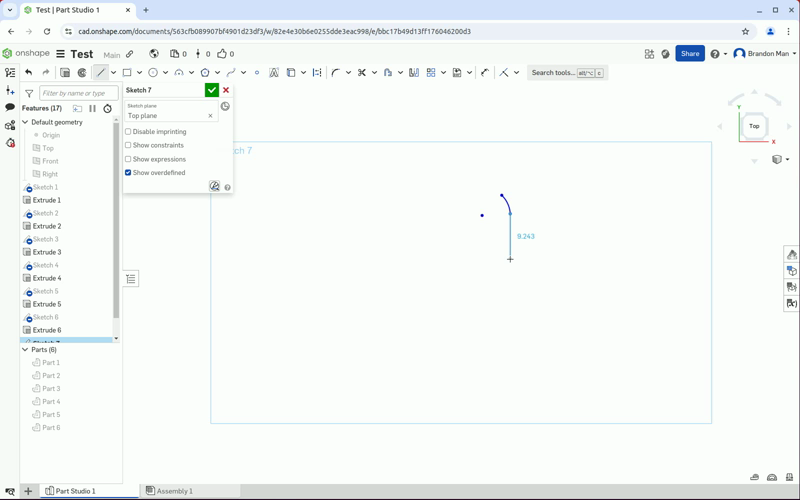
key_down(shift)
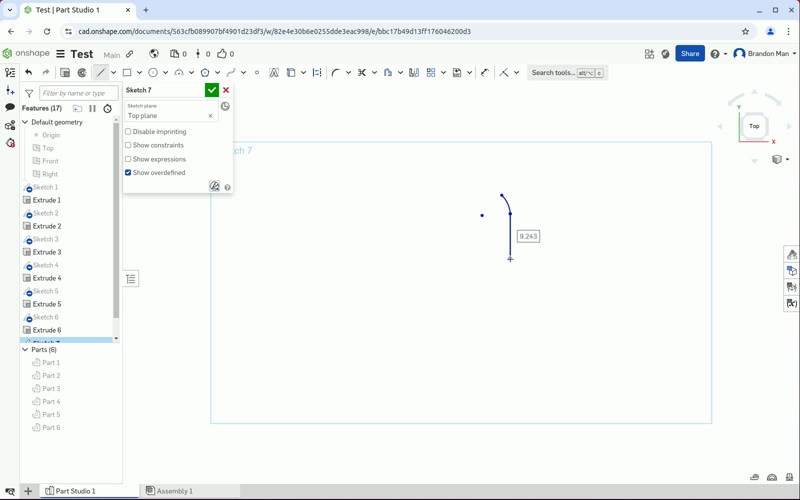
mouse_move(540, 258)
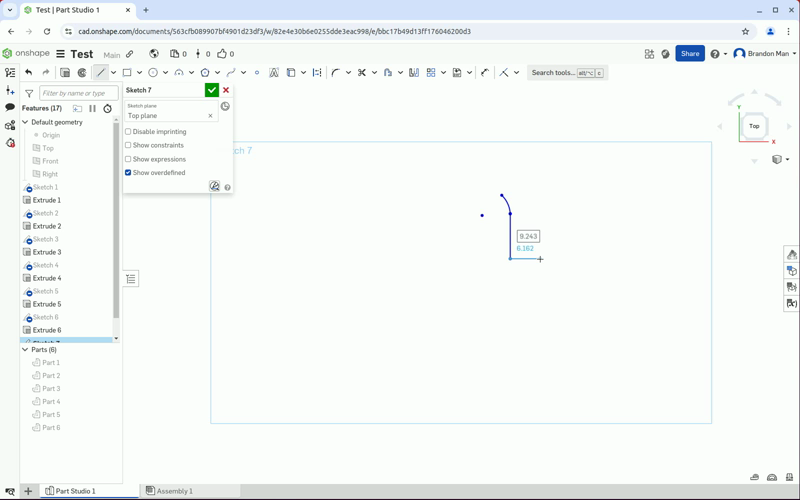
mouse_move(519, 258)
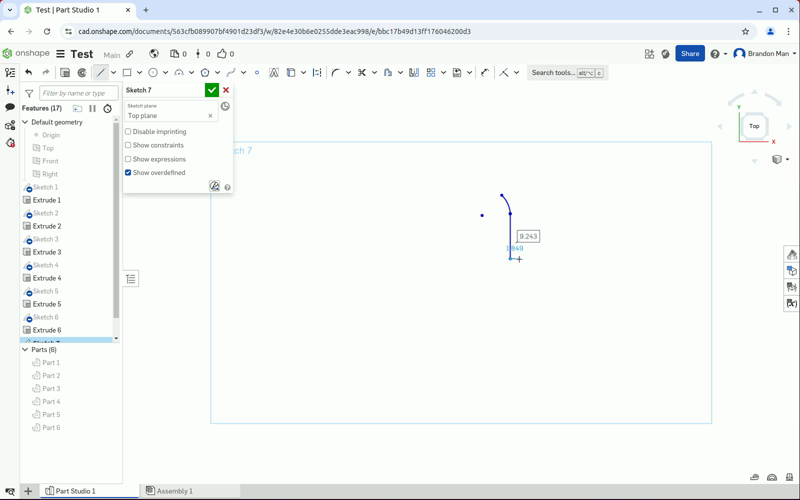
click(519, 258)
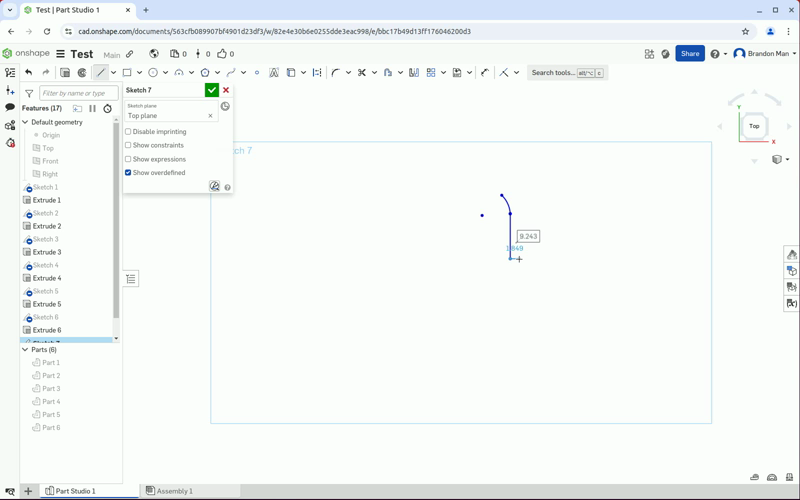
key_up(shift)
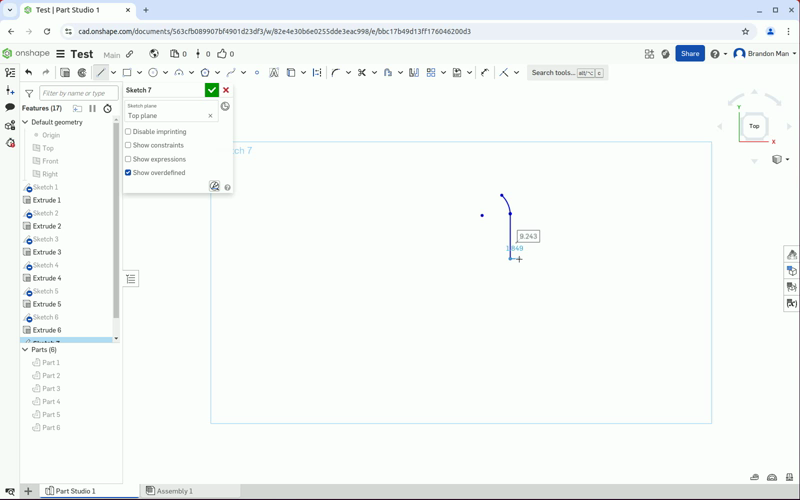
key_down(shift)
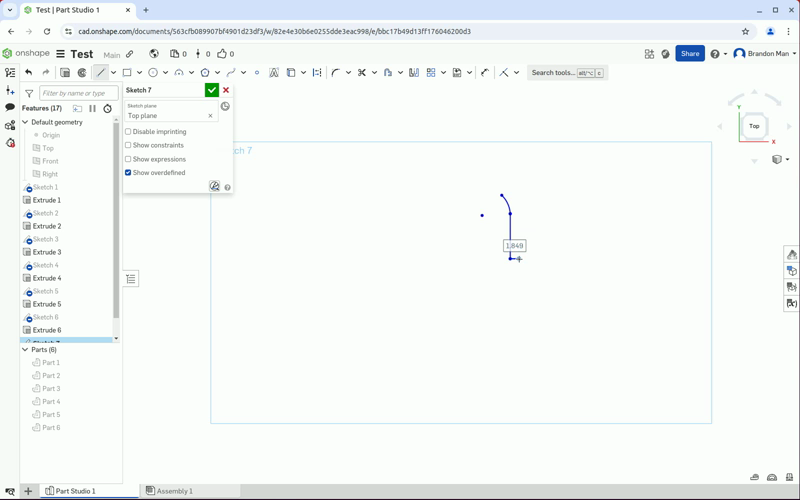
mouse_move(549, 258)
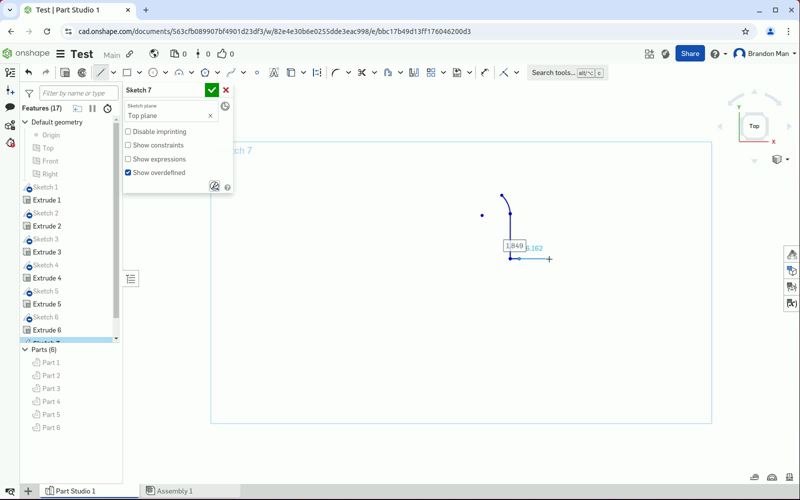
mouse_move(526, 258)
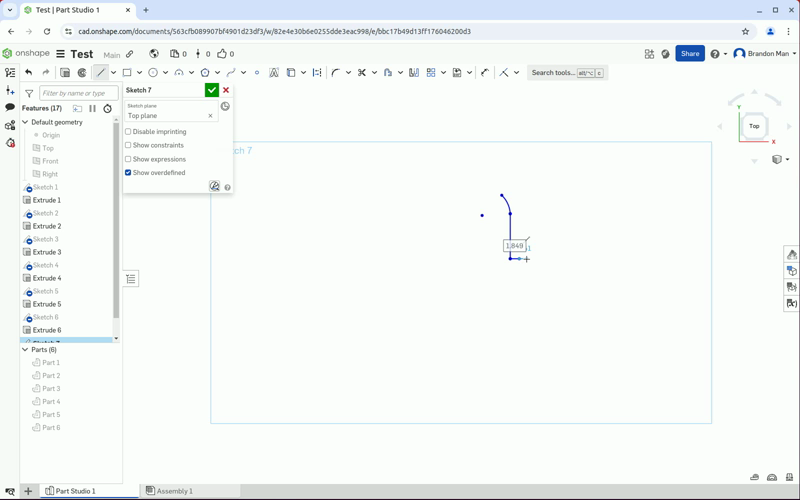
click(526, 258)
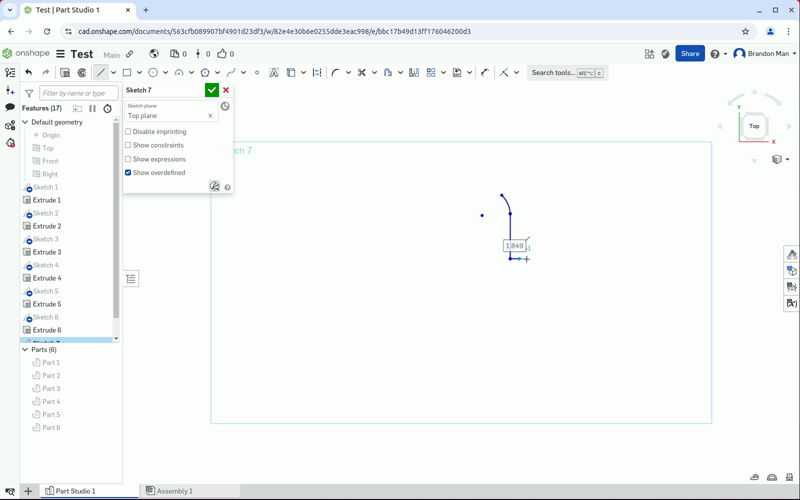
key_up(shift)
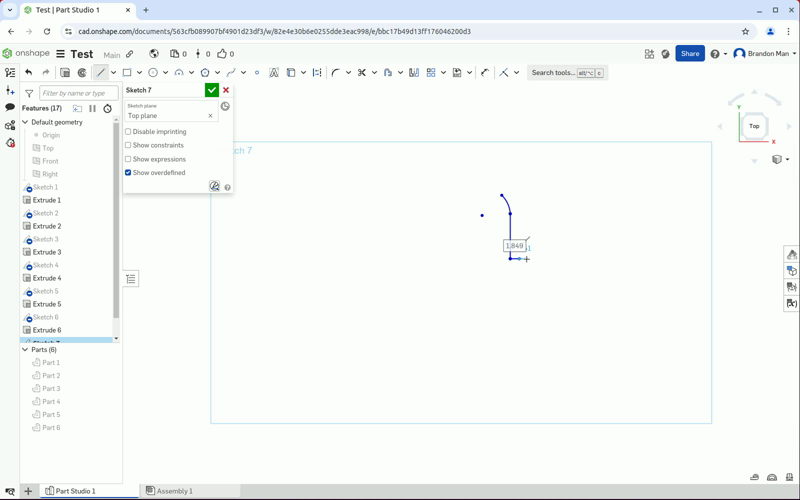
key_down(shift)
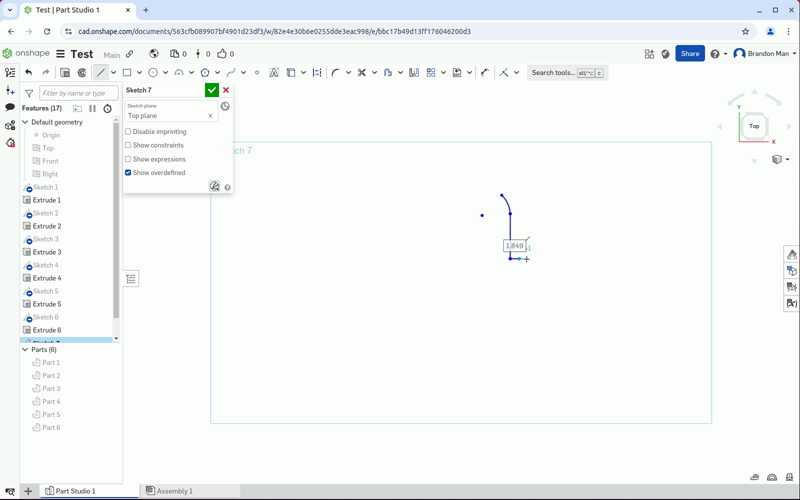
mouse_move(556, 258)
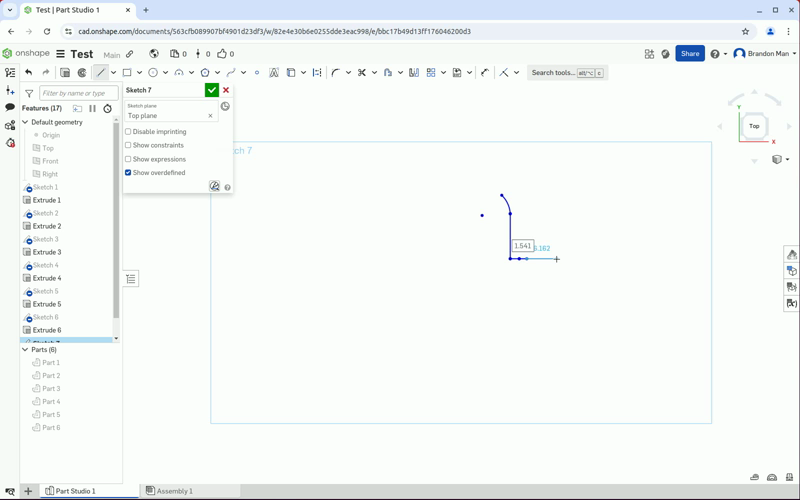
mouse_move(573, 258)
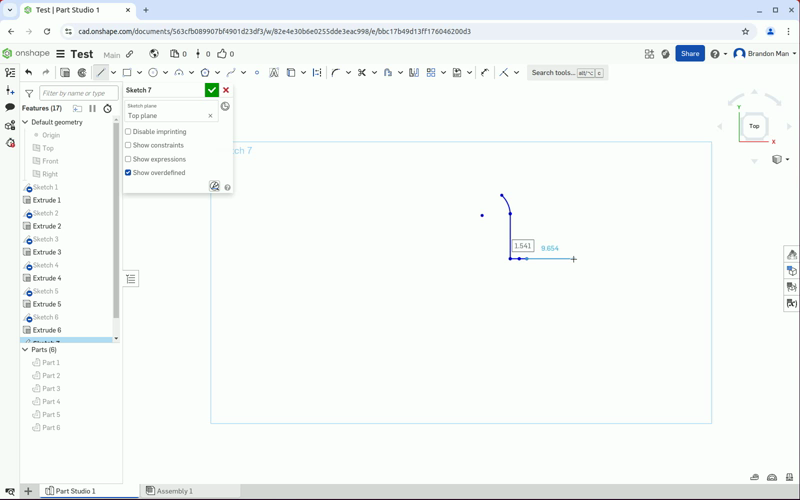
click(573, 258)
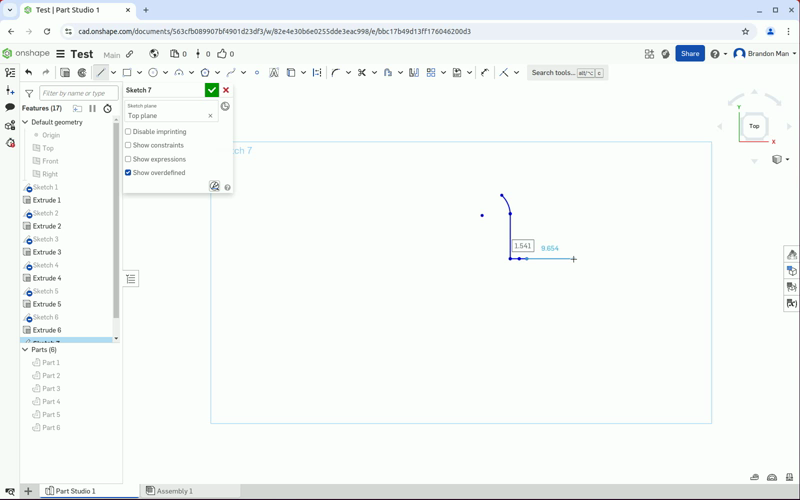
key_up(shift)
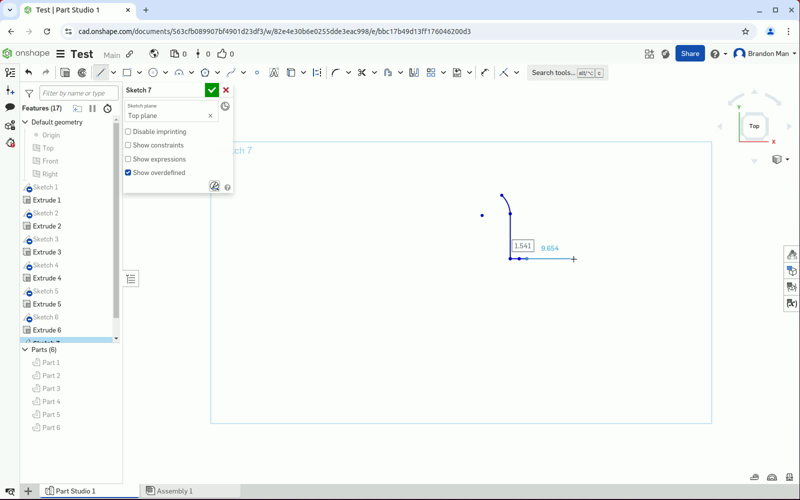
key_down(shift)
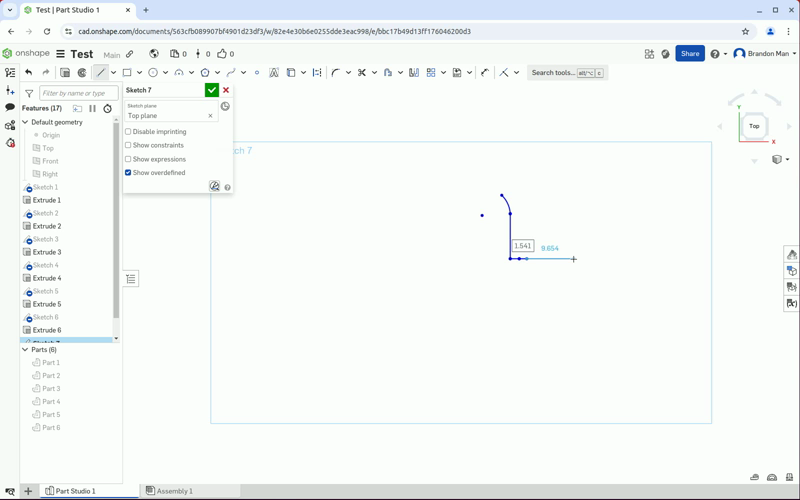
mouse_move(501, 195)
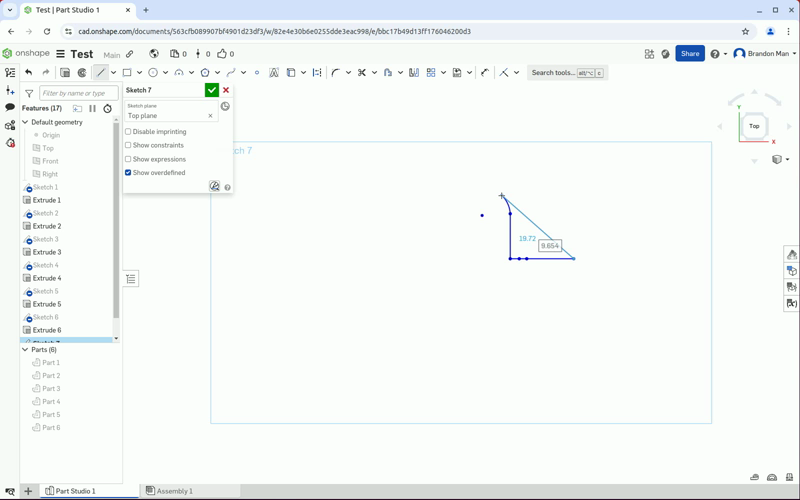
key_up(shift)
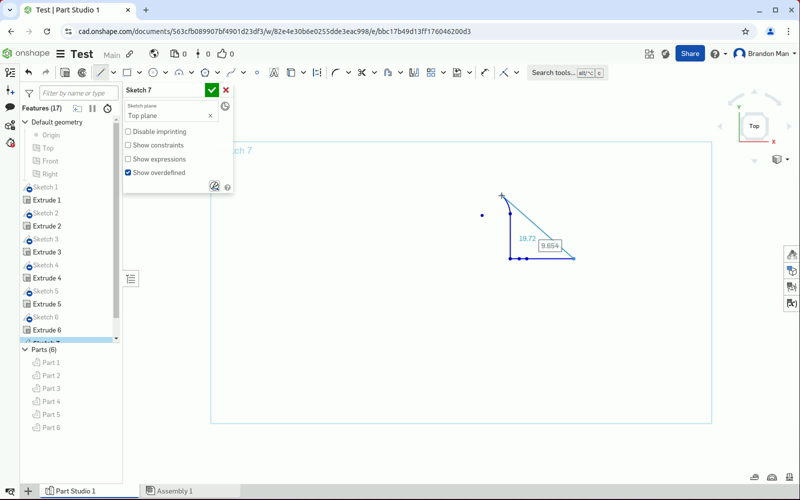
click(501, 195)
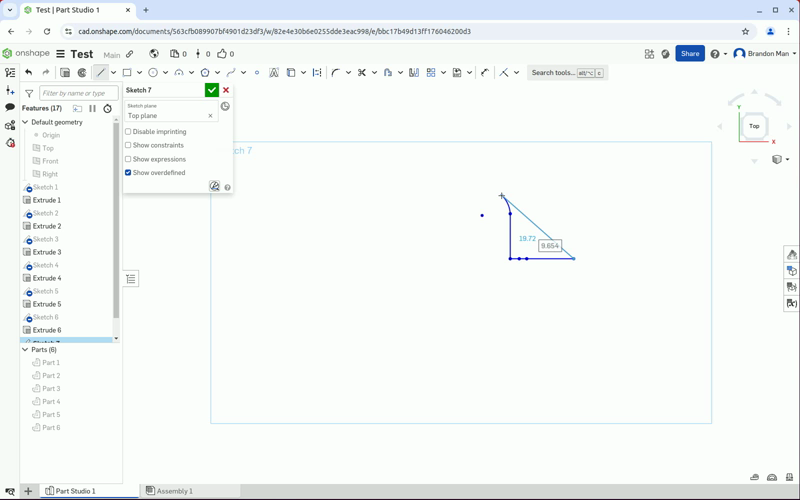
key(esc)
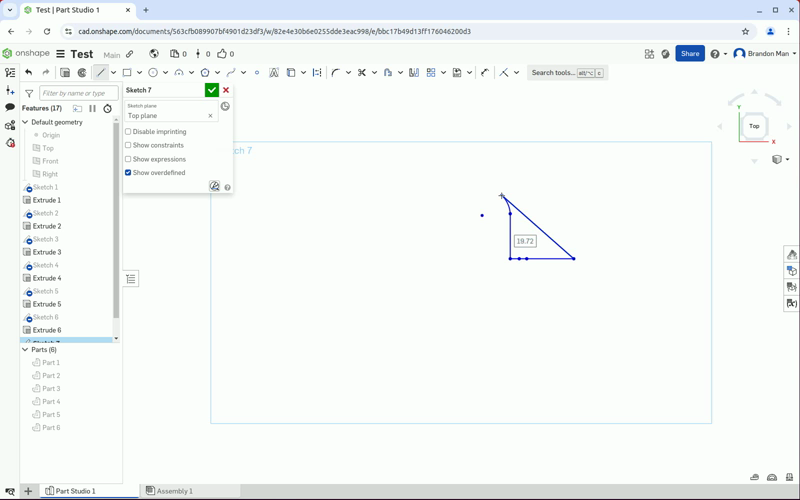
mouse_move(521, 222)
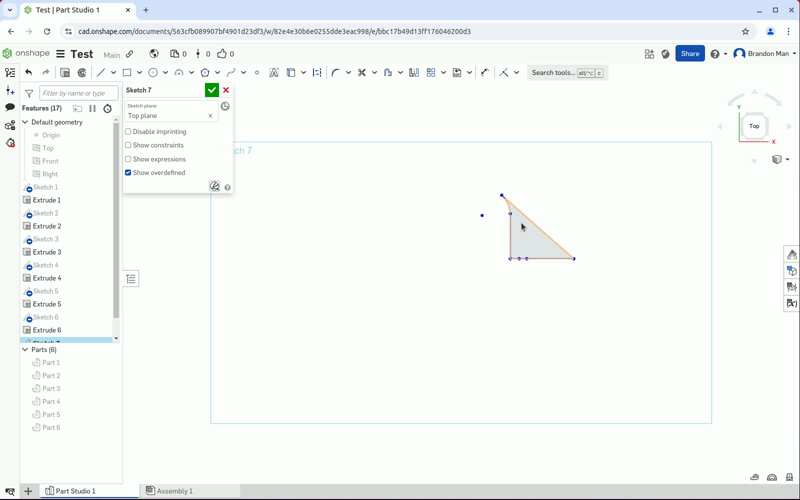
click(521, 222)
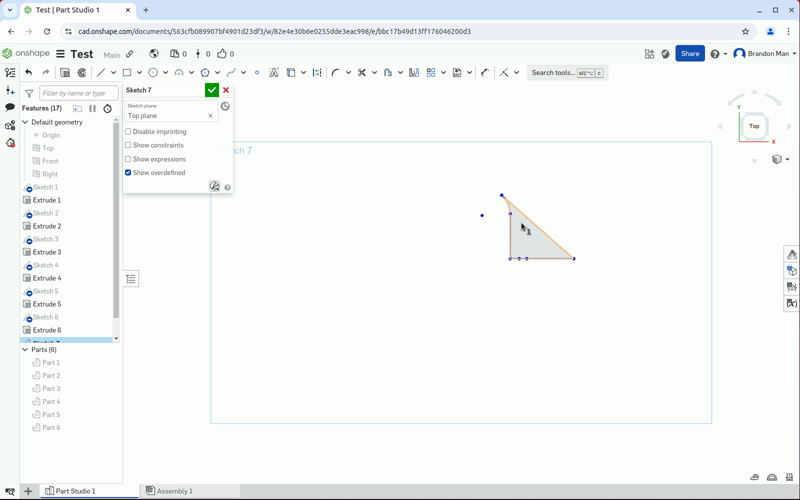
mouse_move(73, 352)
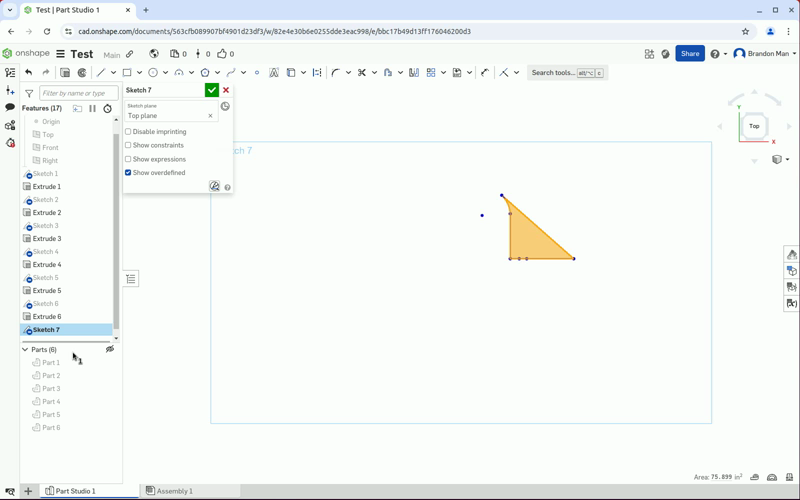
key(shift+y)
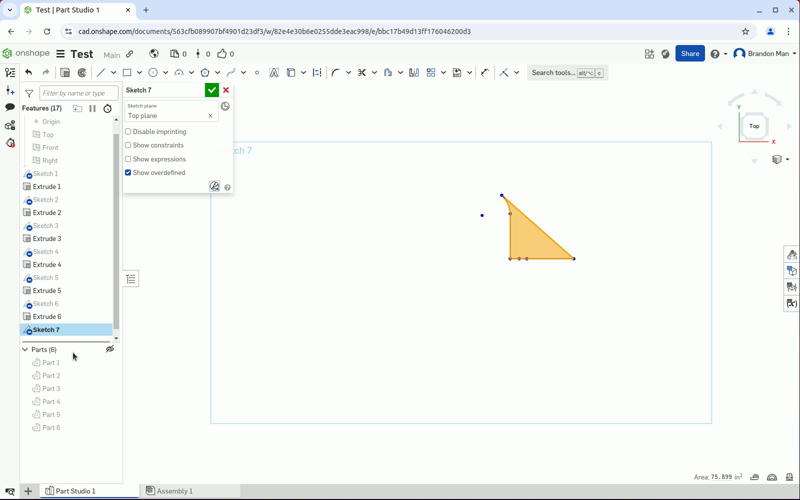
key(shift+e)
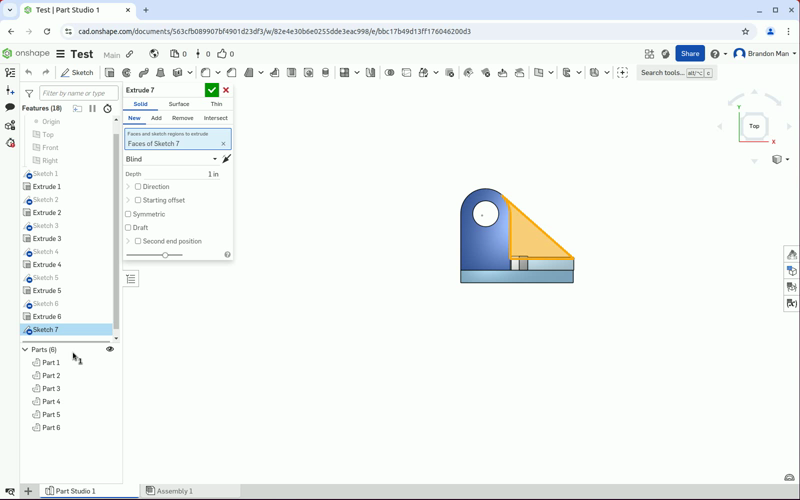
mouse_move(143, 106)
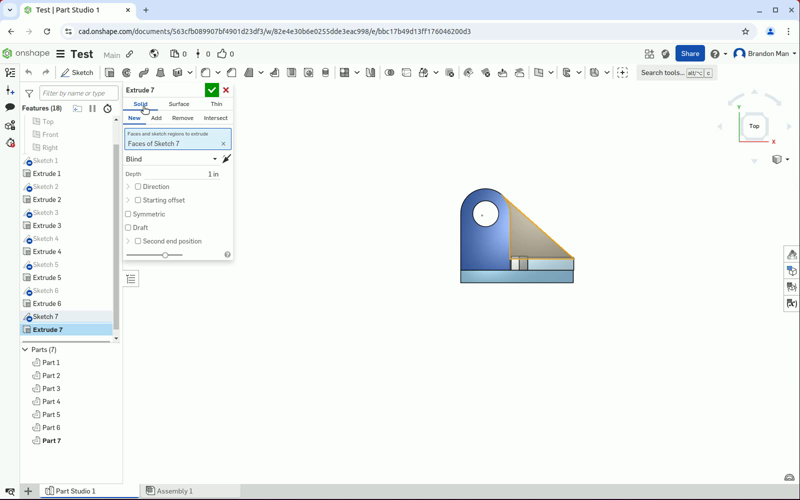
click(143, 106)
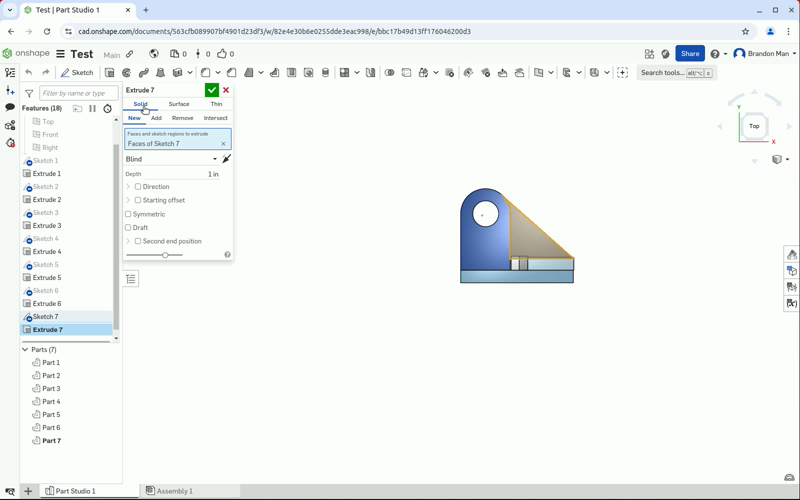
mouse_move(137, 120)
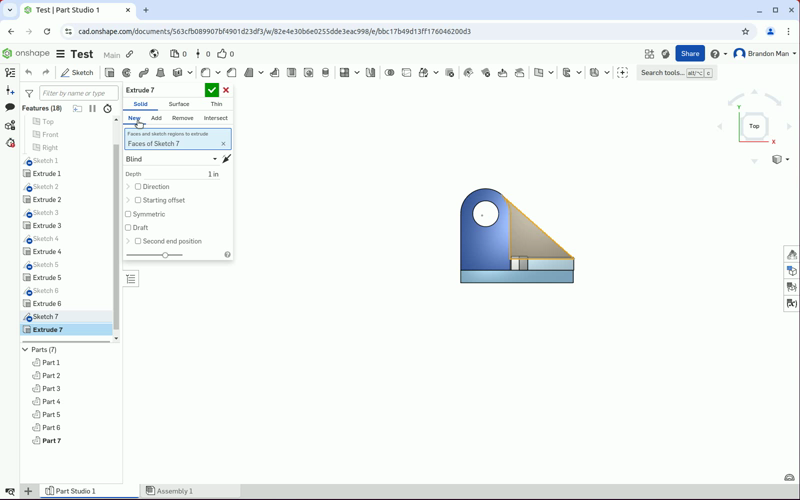
click(137, 120)
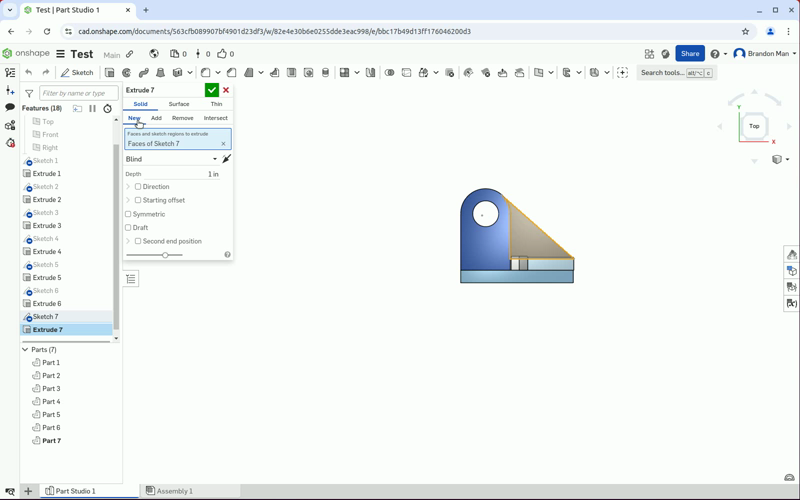
key(tab, 4)
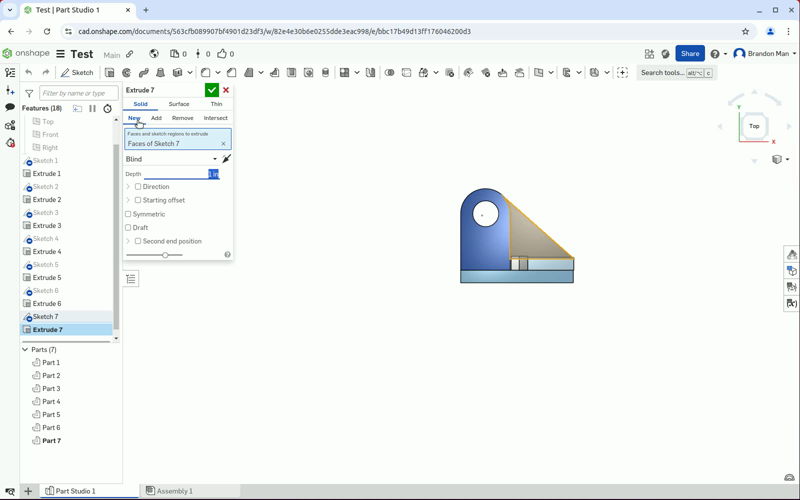
text(1.444)
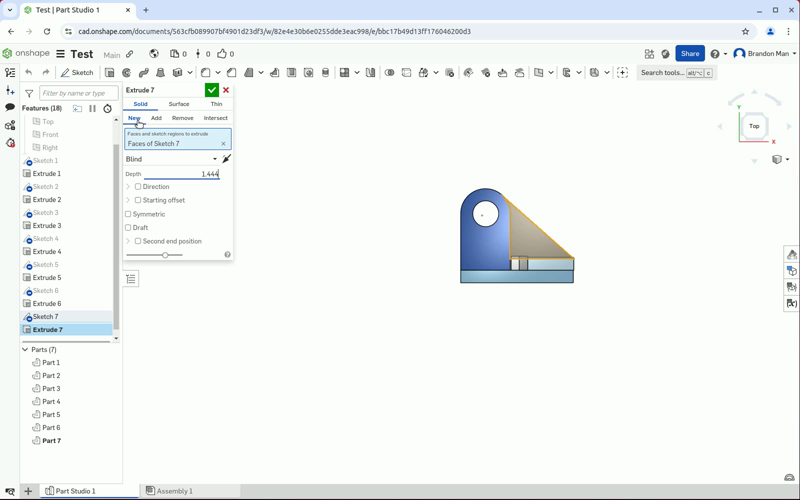
key(tab, 3)
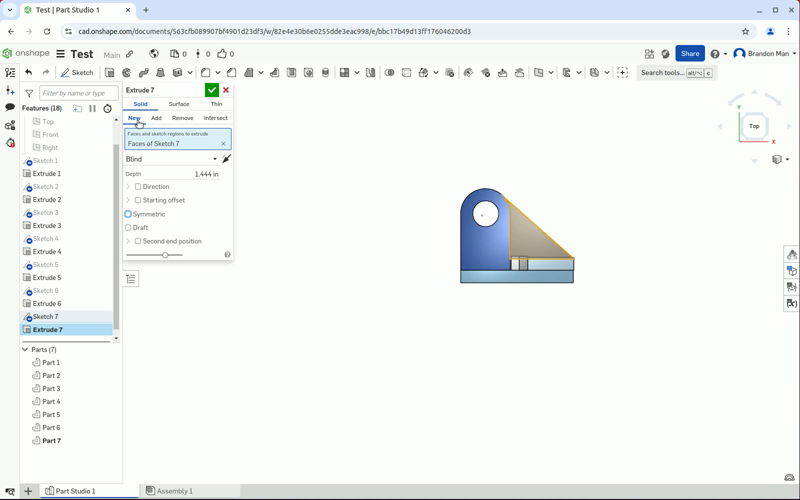
key(space)
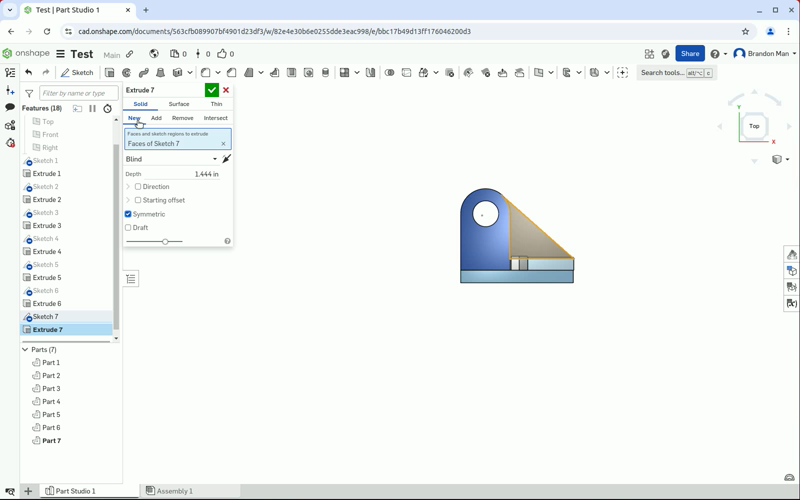
key(enter)
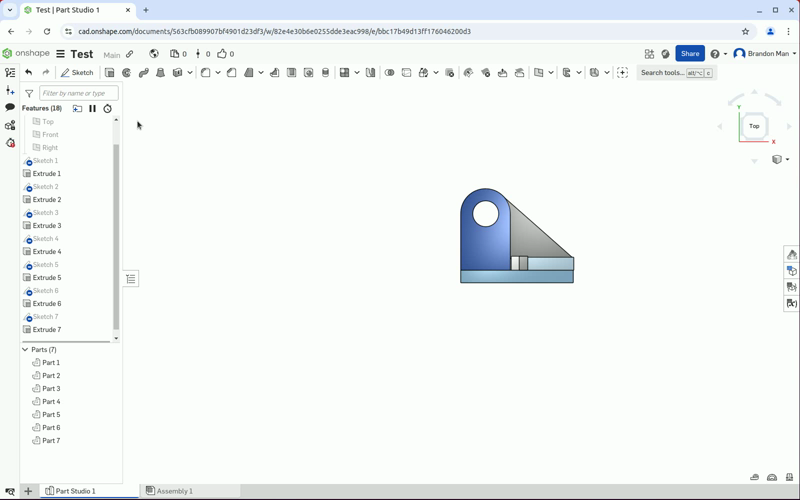
key(shift+h)
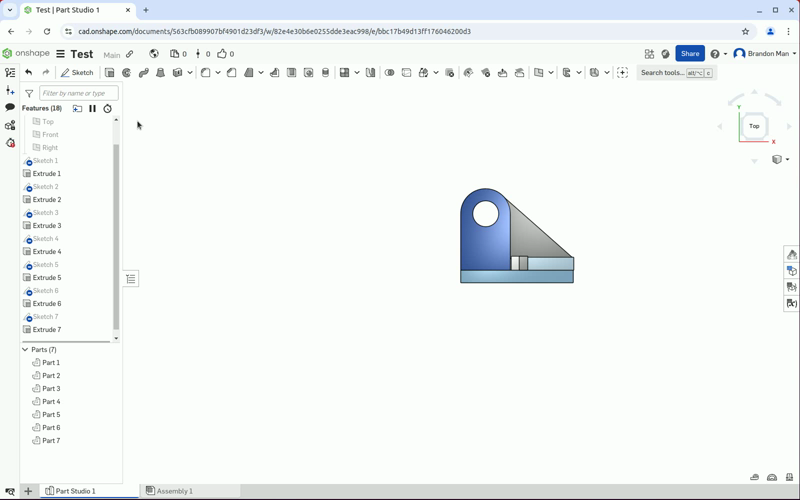
key(shift+h)
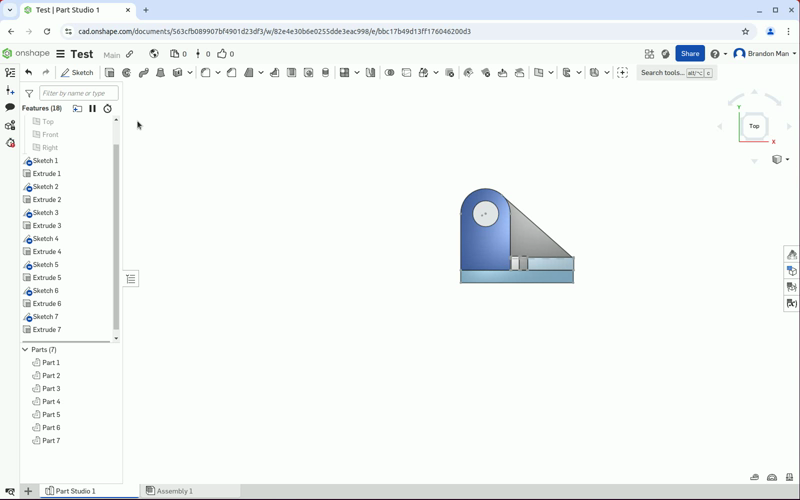
key(shift+7)
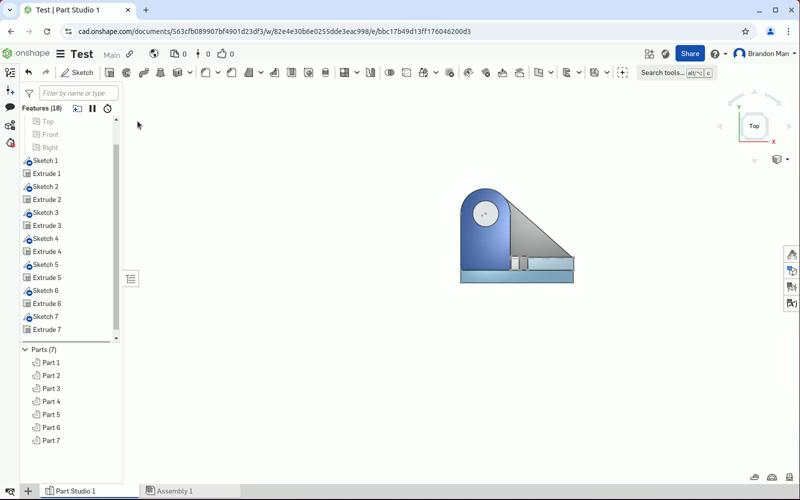
key(up, 3)
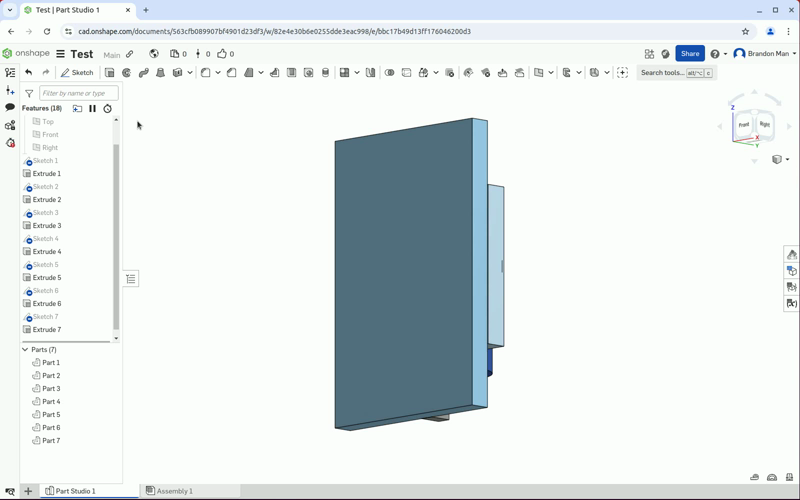
key(left, 3)
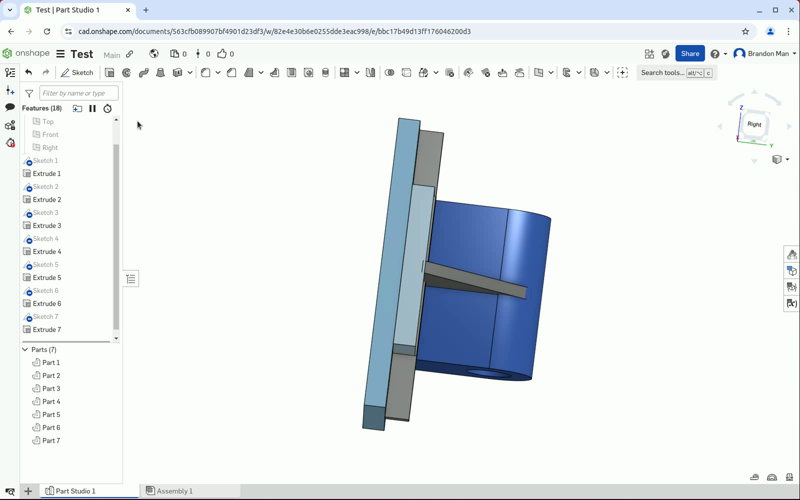
key(right, 3)
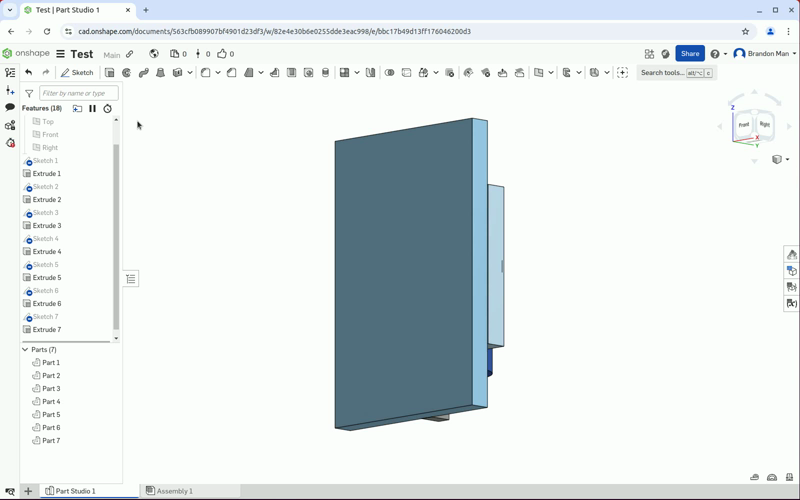
key(down, 3)
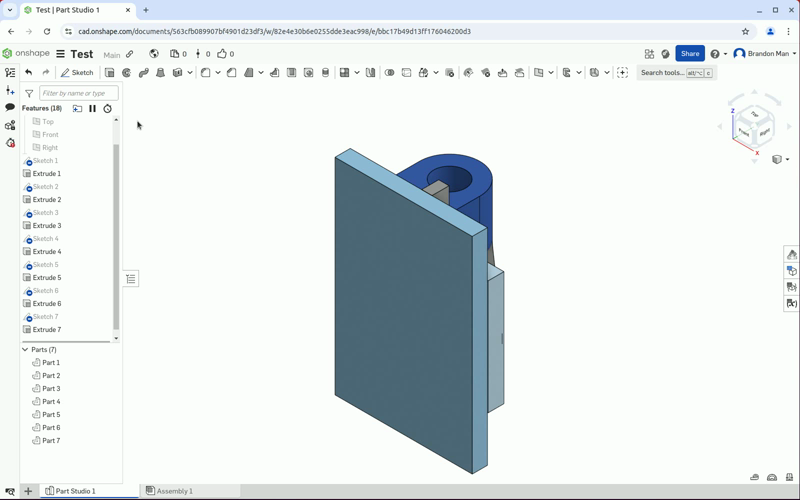
mouse_move(69, 163)
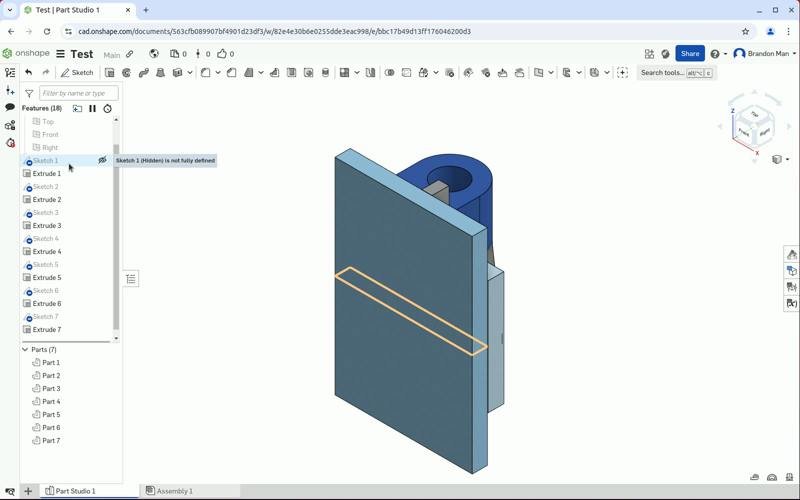
click(69, 163)